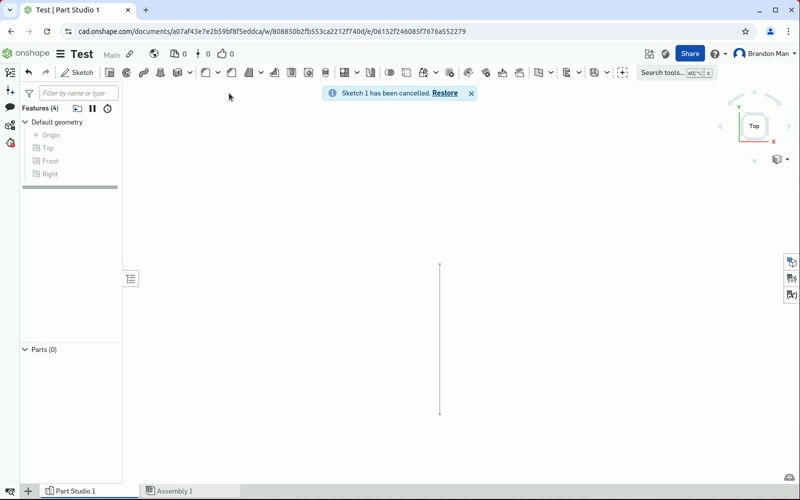
key(shift+h)
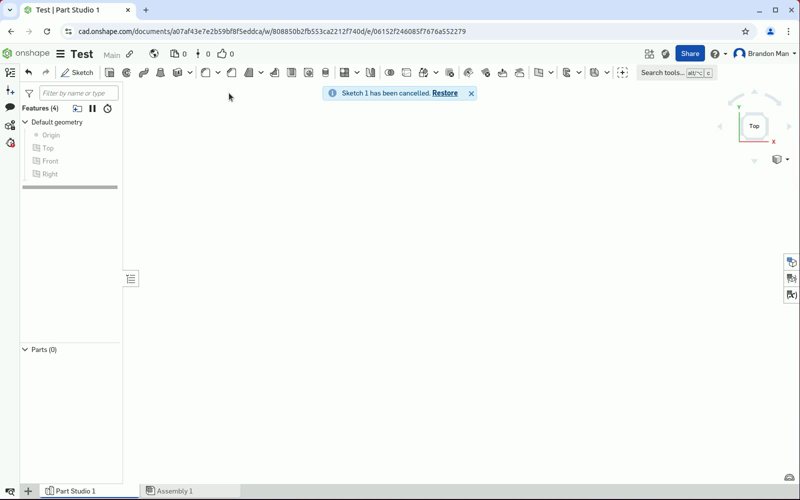
key(shift+s)
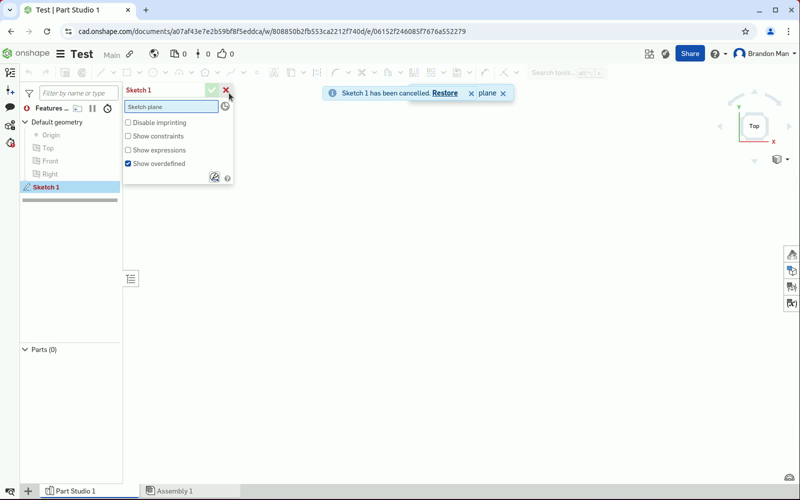
mouse_move(73, 150)
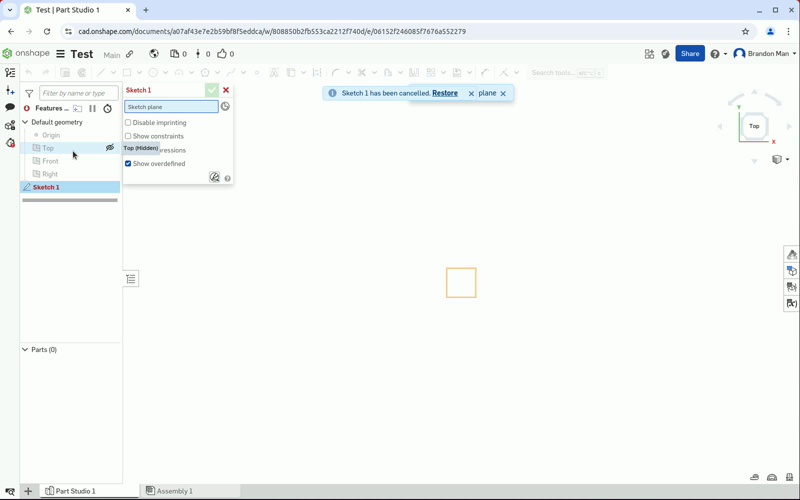
click(73, 150)
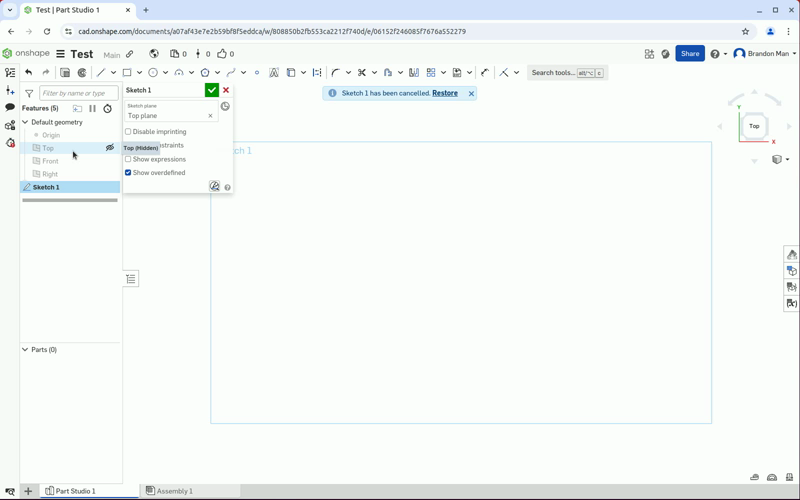
mouse_move(73, 352)
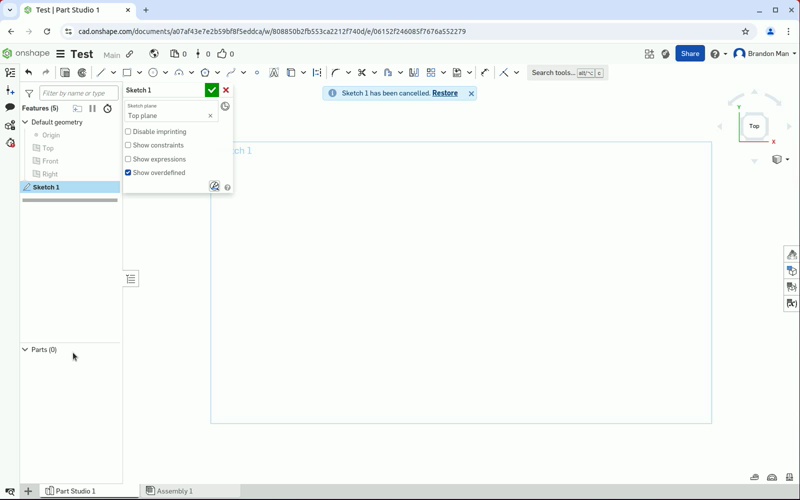
key(y)
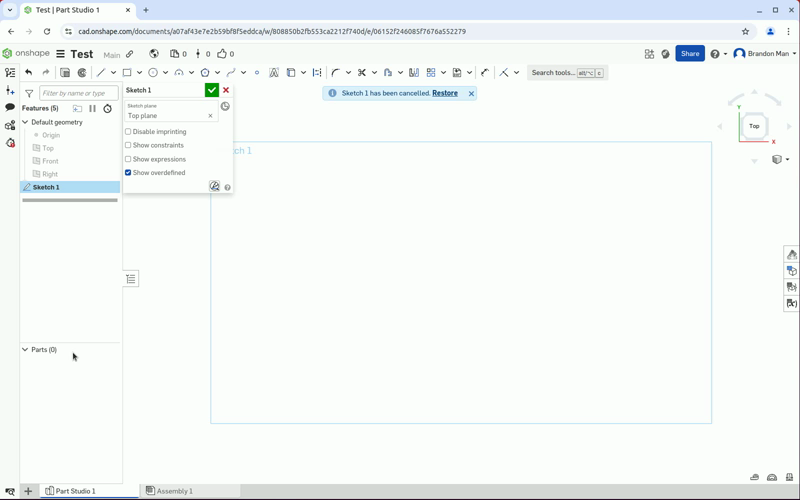
key(l)
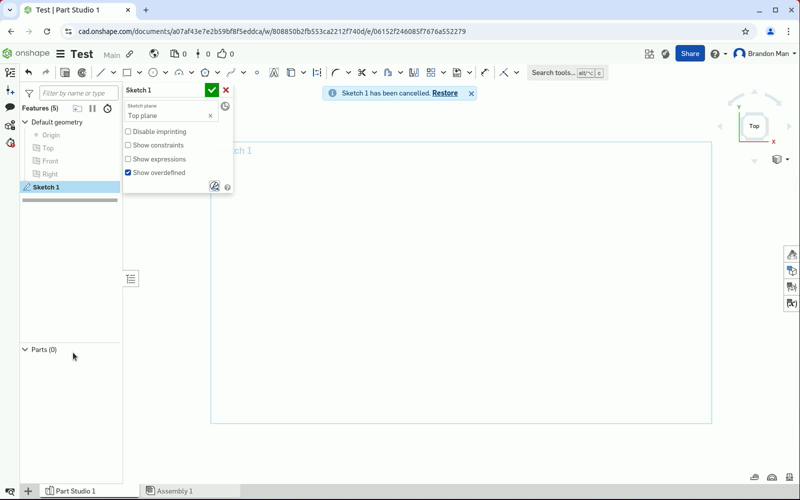
key_down(shift)
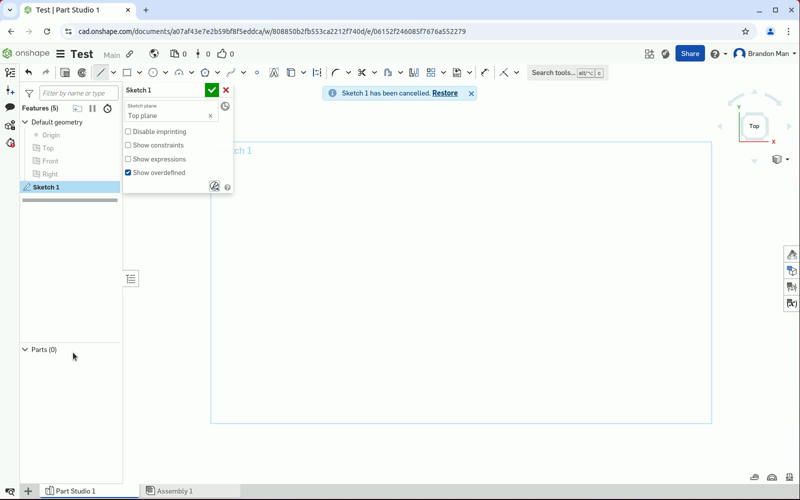
mouse_move(363, 305)
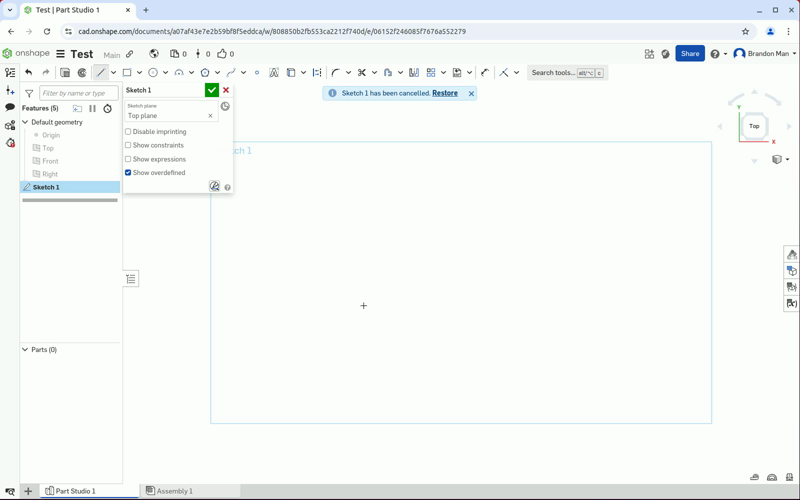
click(363, 305)
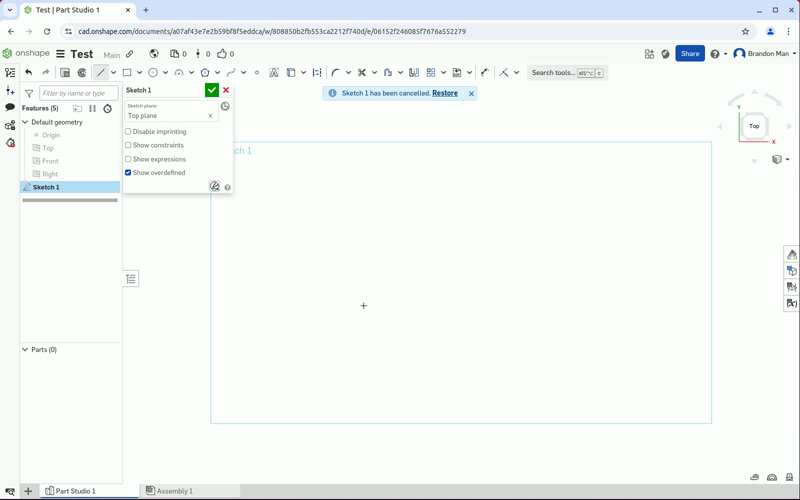
key_up(shift)
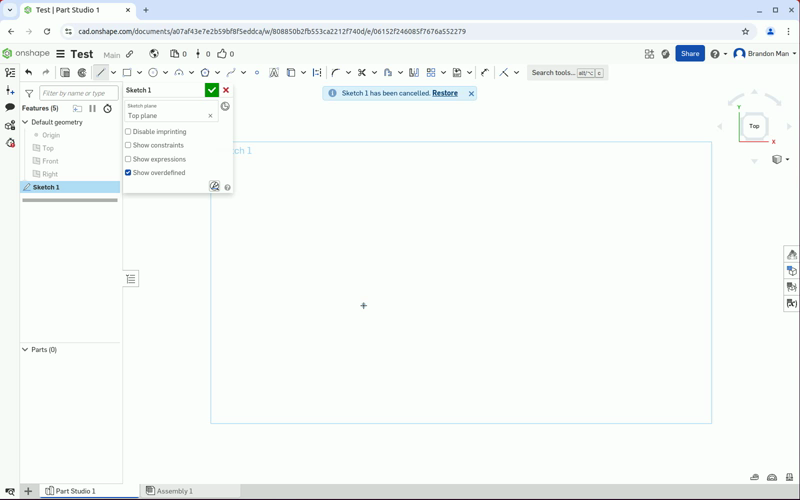
key_down(shift)
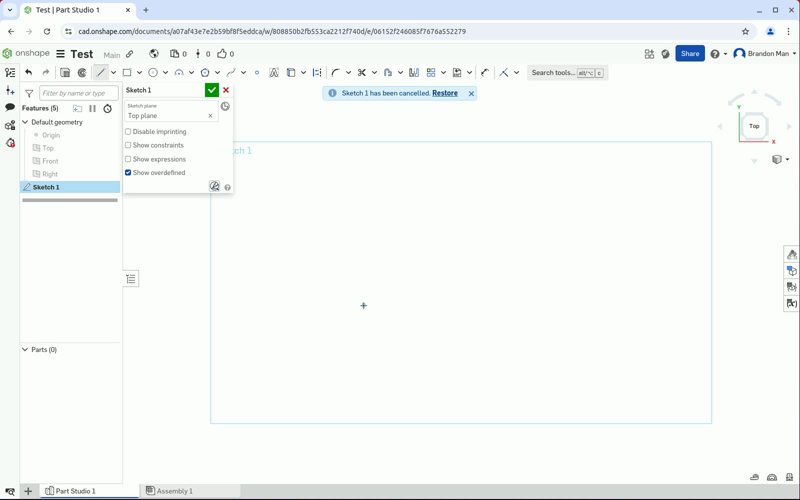
mouse_move(436, 338)
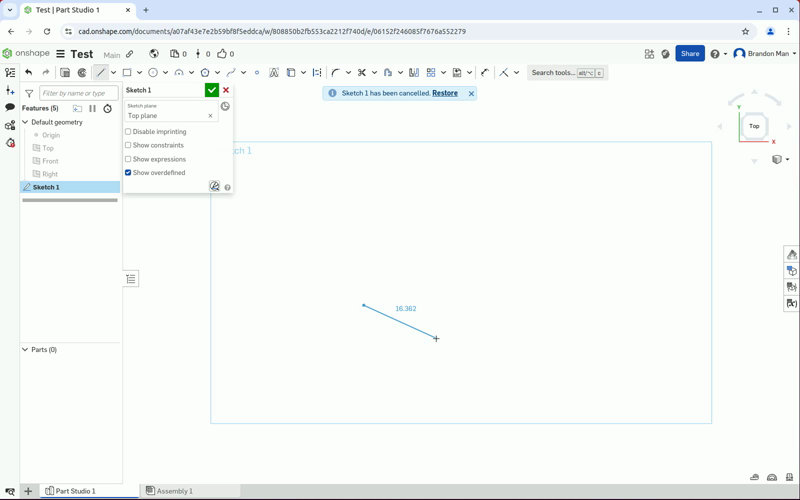
click(436, 338)
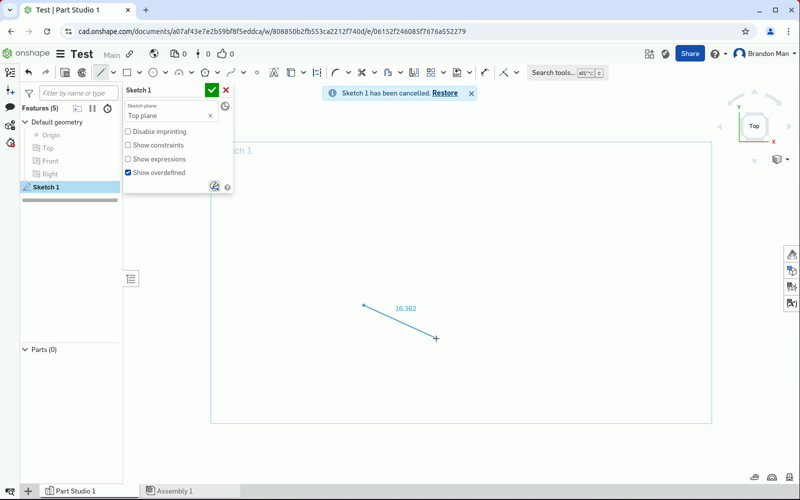
key_up(shift)
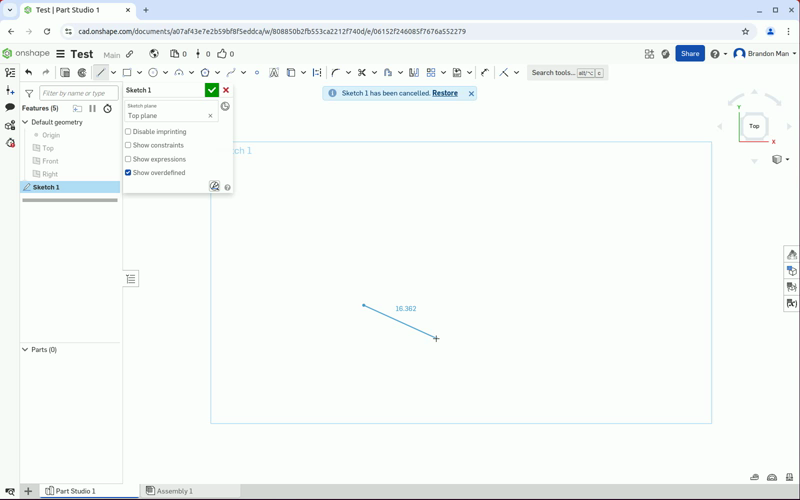
key(esc)
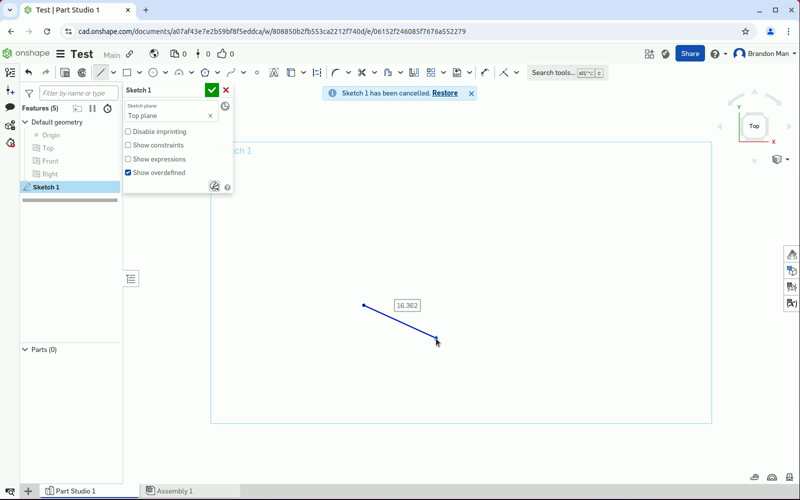
key(a)
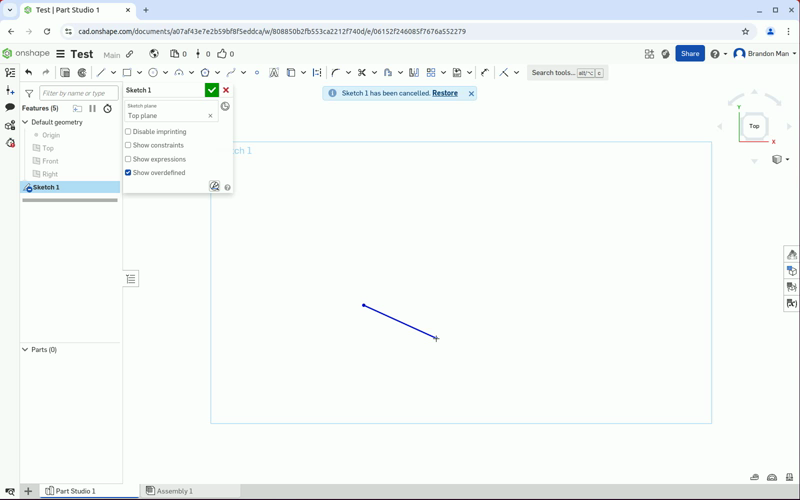
mouse_move(436, 338)
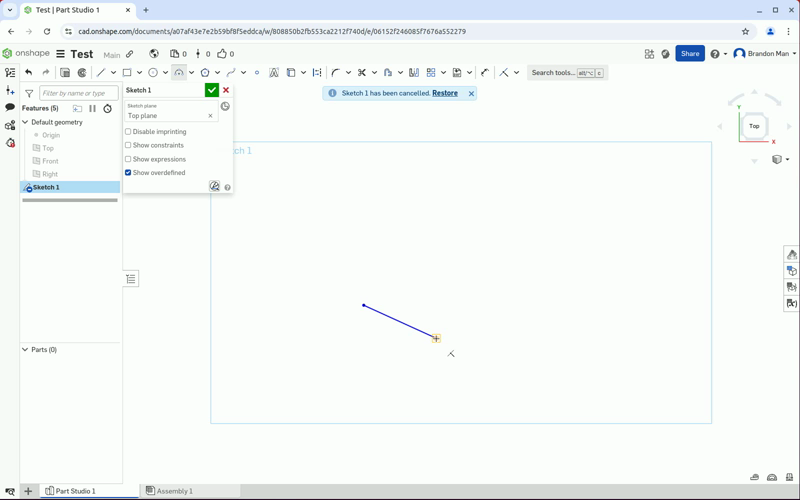
click(436, 338)
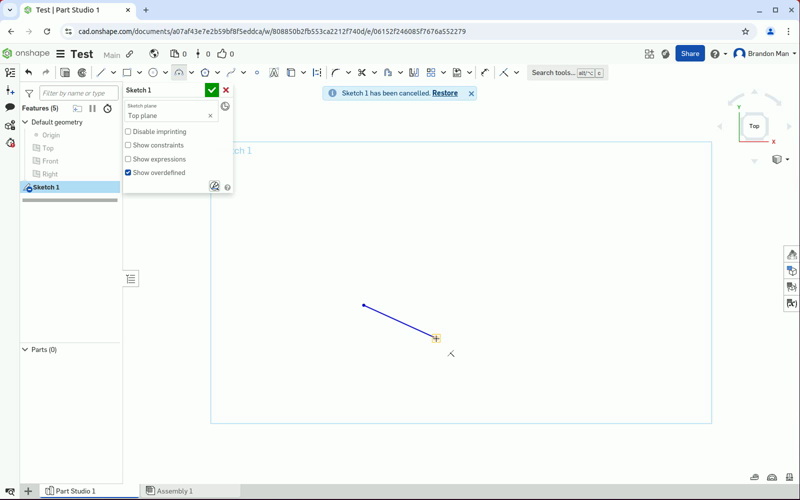
key_down(shift)
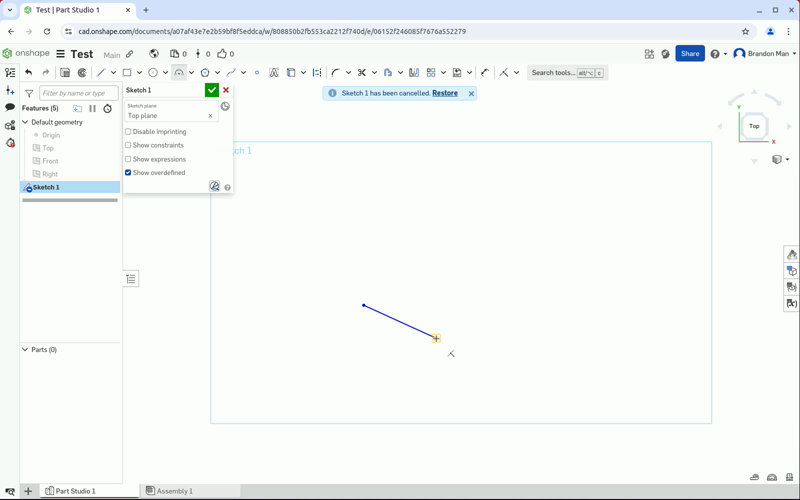
mouse_move(436, 227)
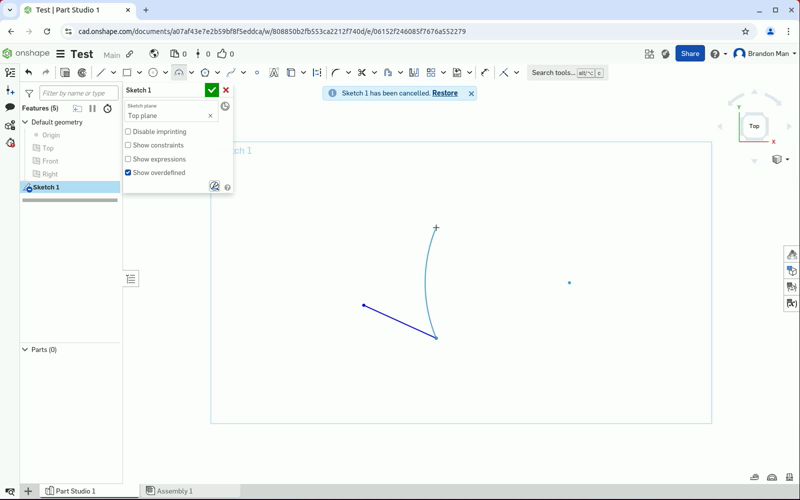
click(436, 227)
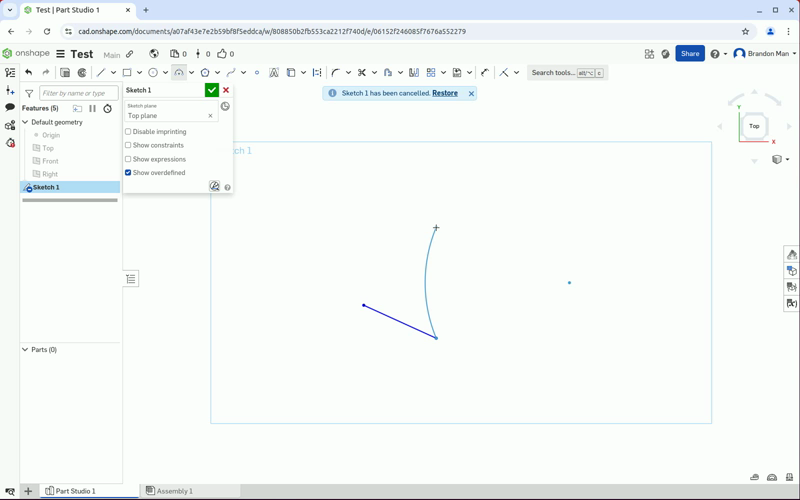
mouse_move(522, 282)
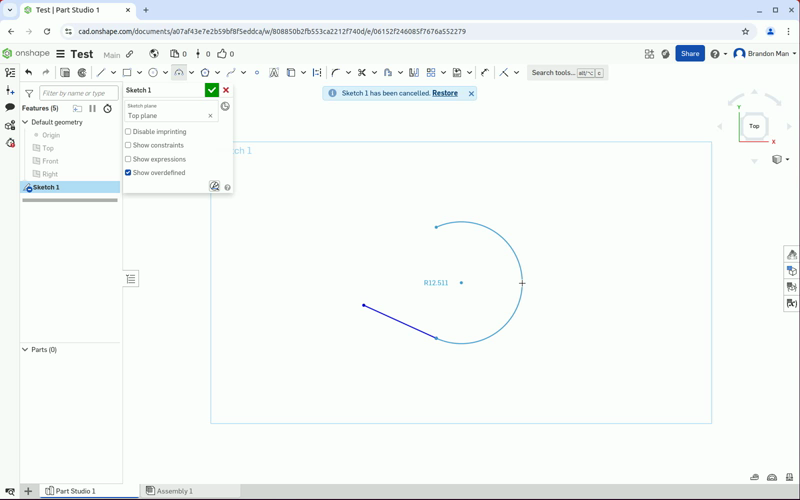
click(522, 282)
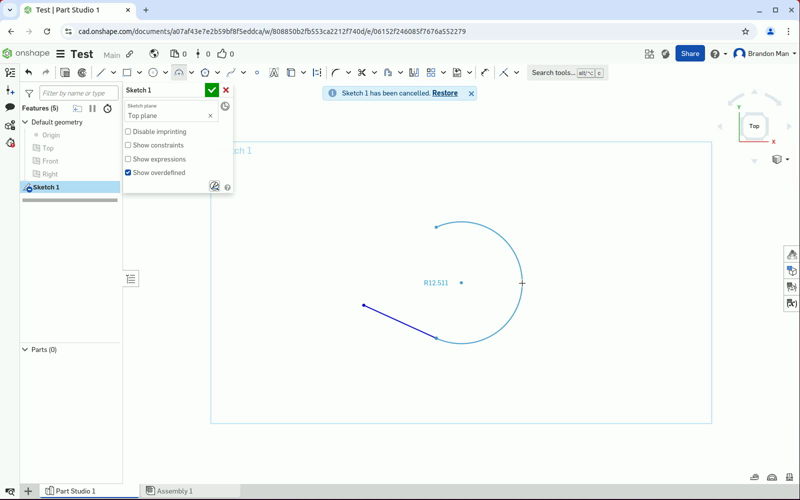
key_up(shift)
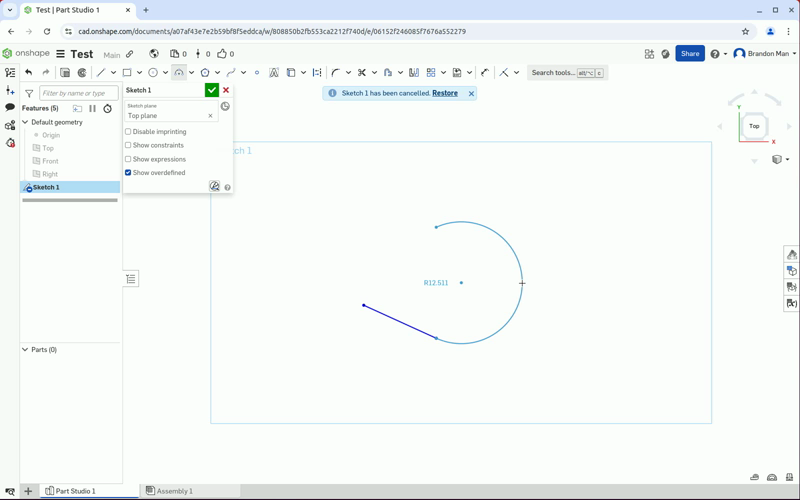
key(esc)
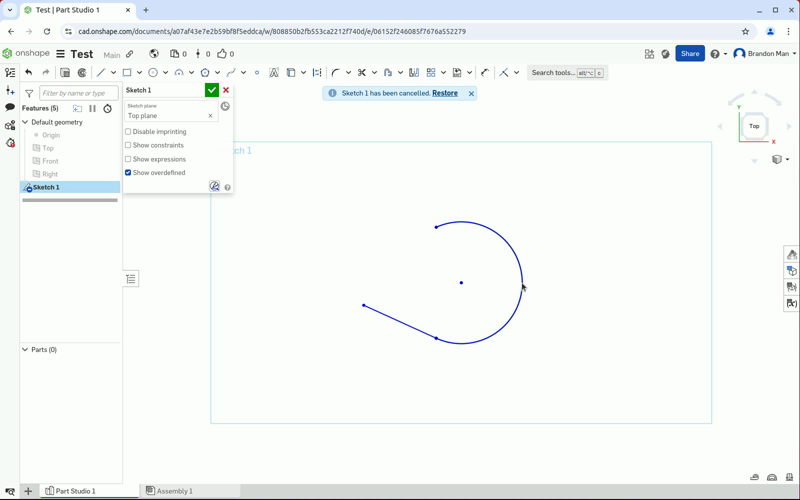
key(l)
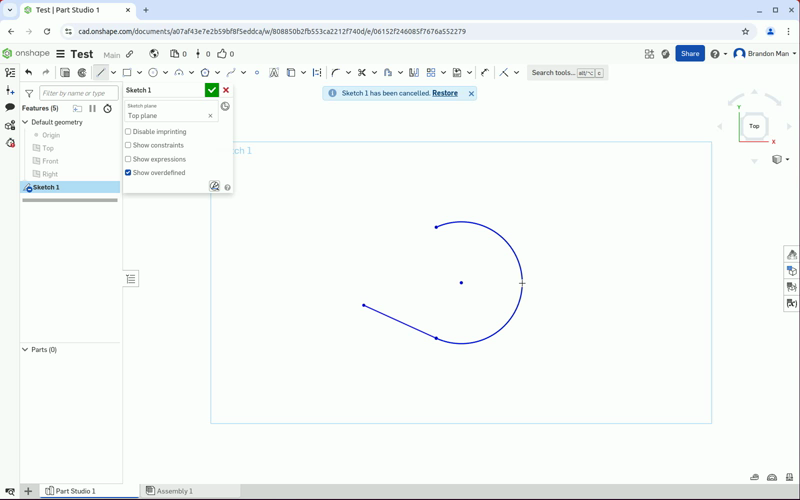
mouse_move(436, 227)
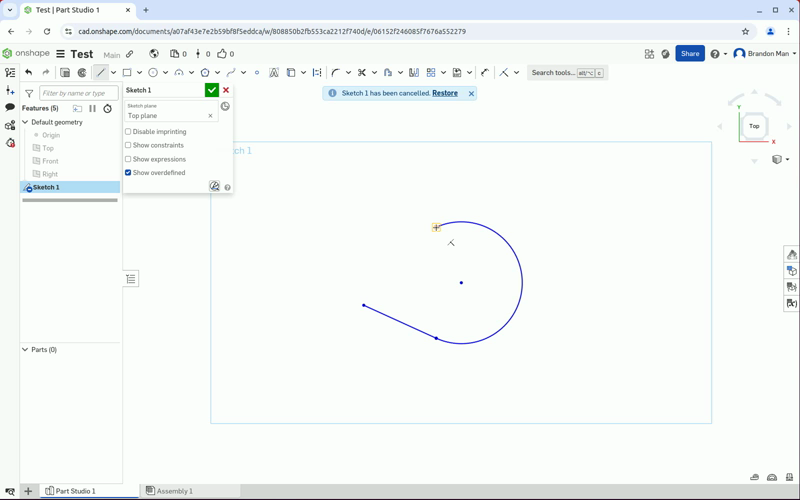
click(436, 227)
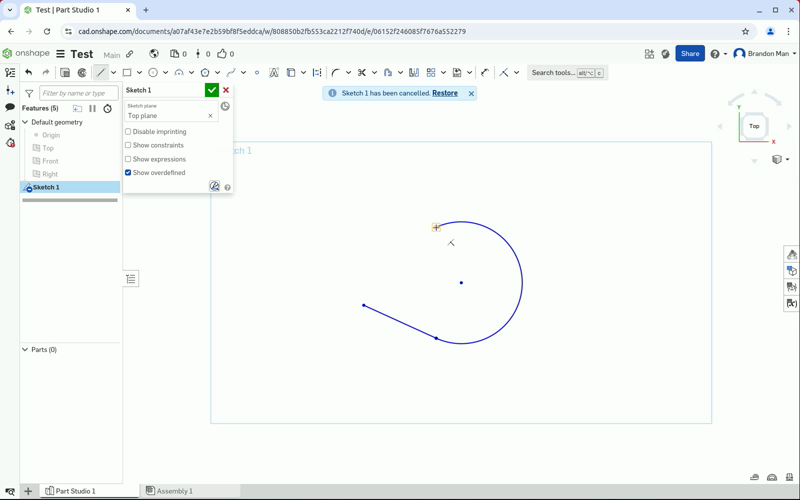
key_down(shift)
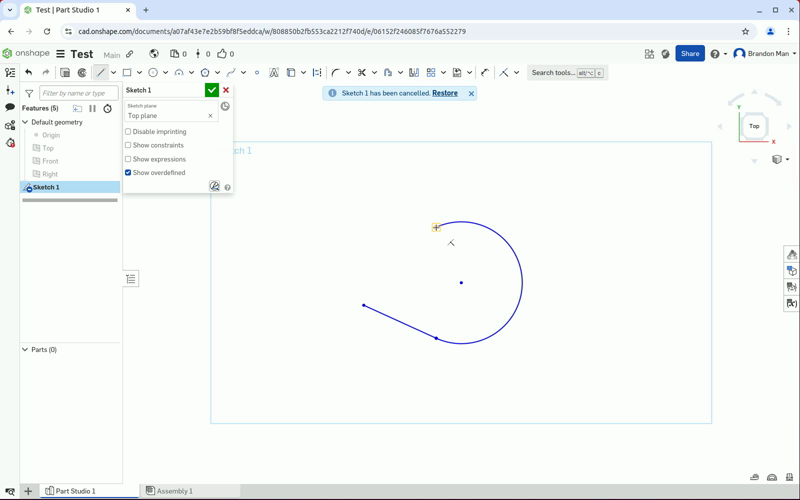
mouse_move(363, 260)
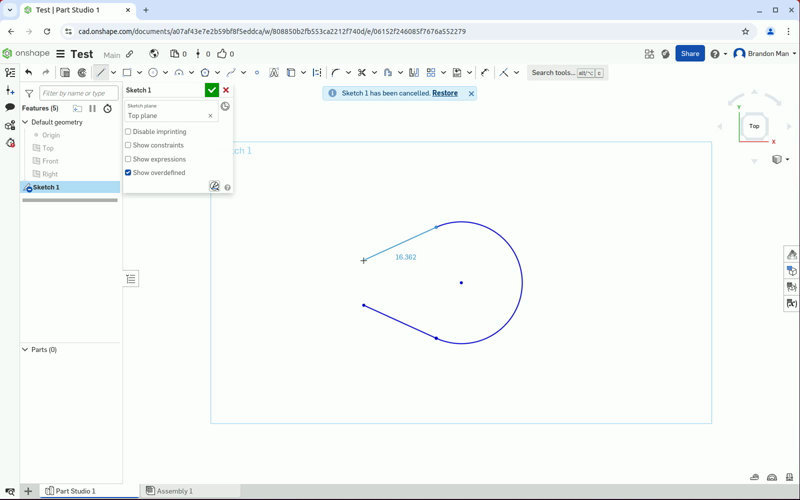
click(363, 260)
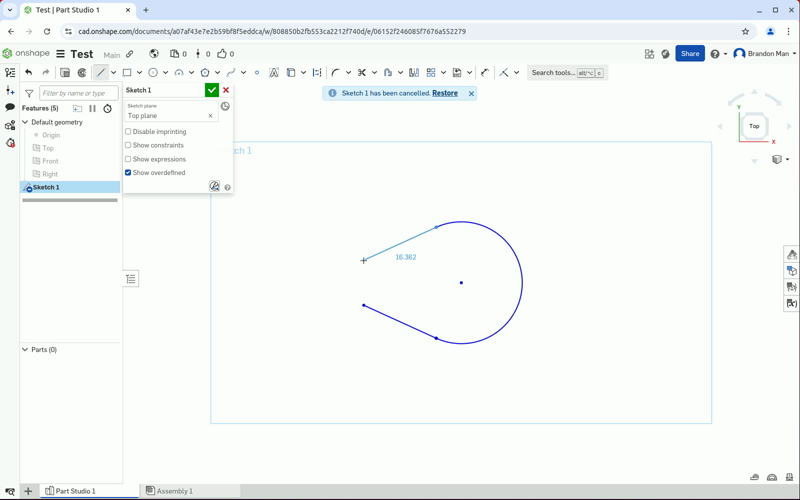
key_up(shift)
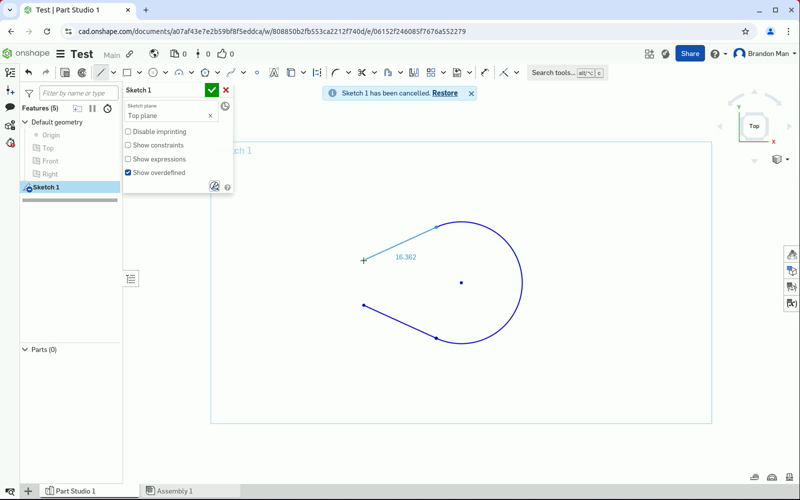
key(esc)
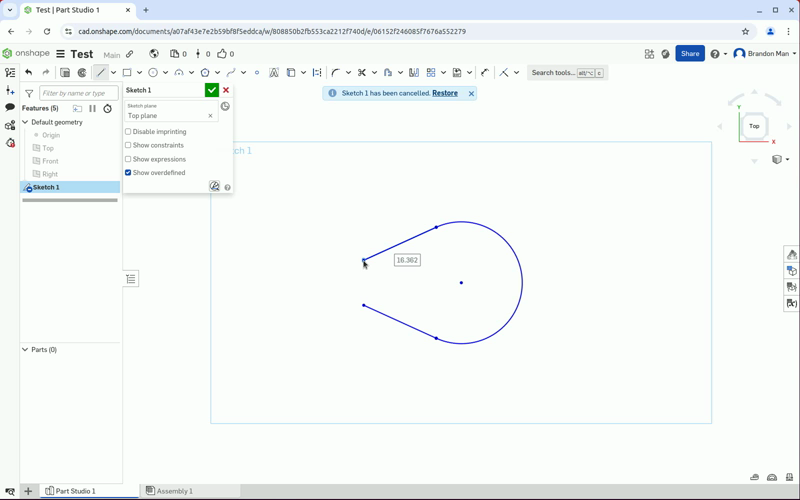
key(a)
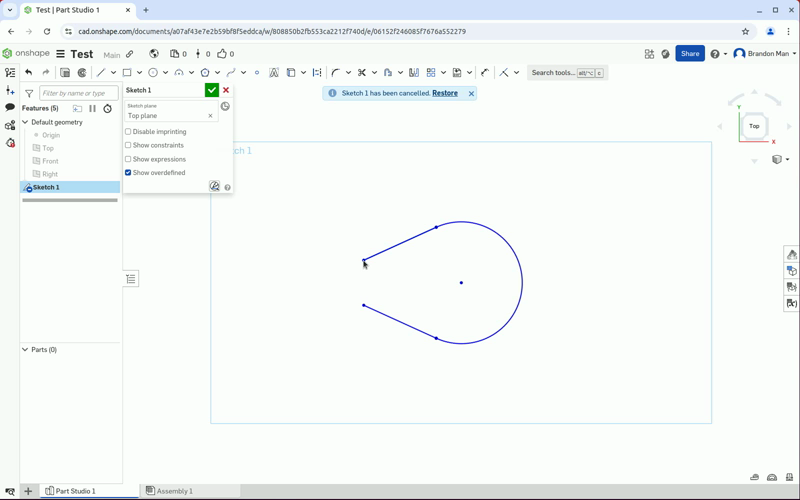
mouse_move(363, 260)
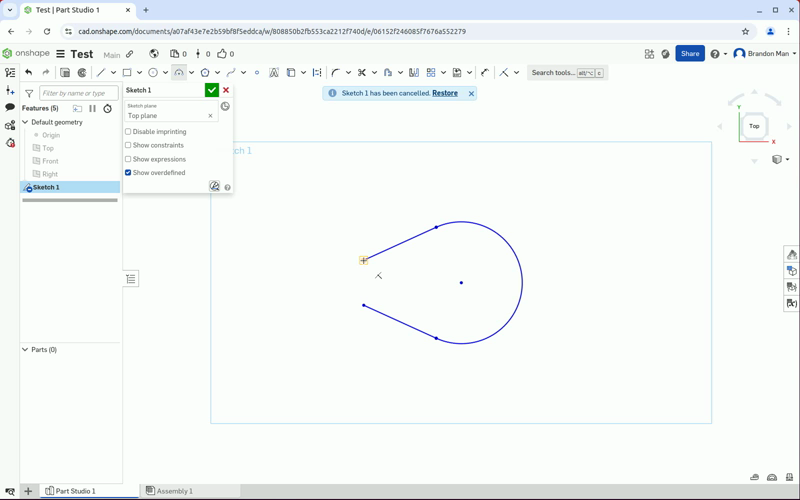
click(363, 260)
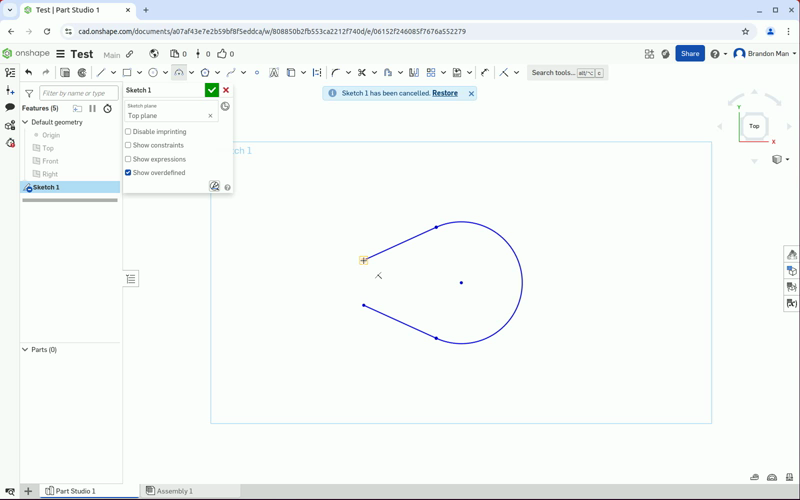
mouse_move(363, 305)
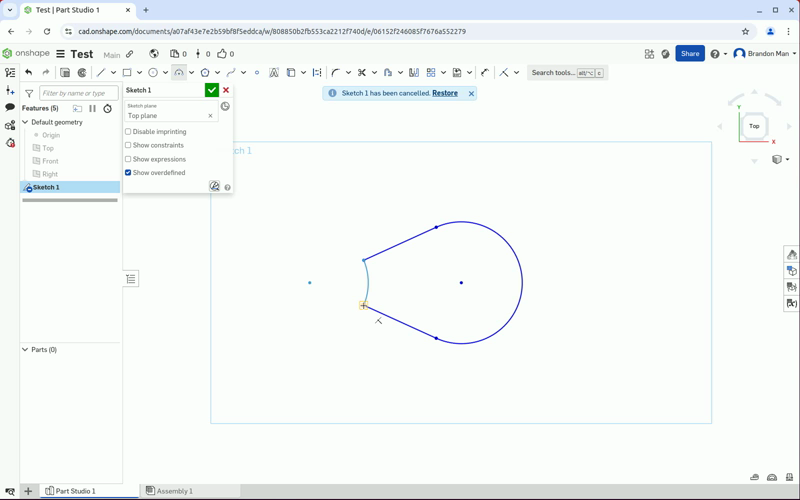
click(363, 305)
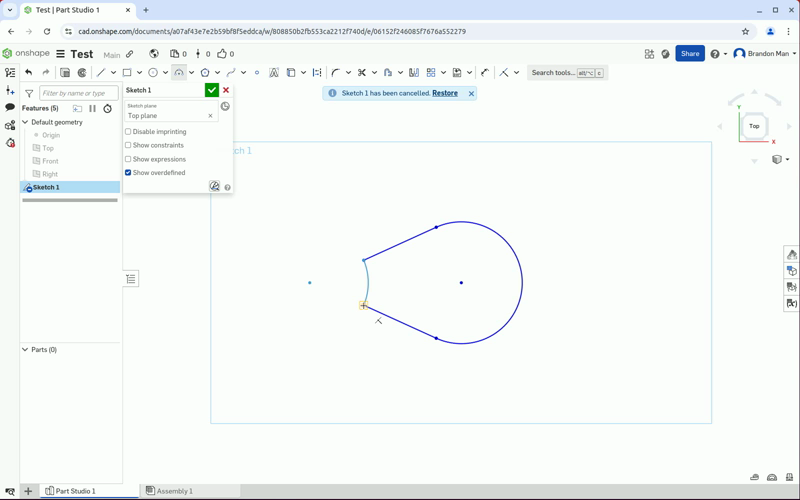
key_down(shift)
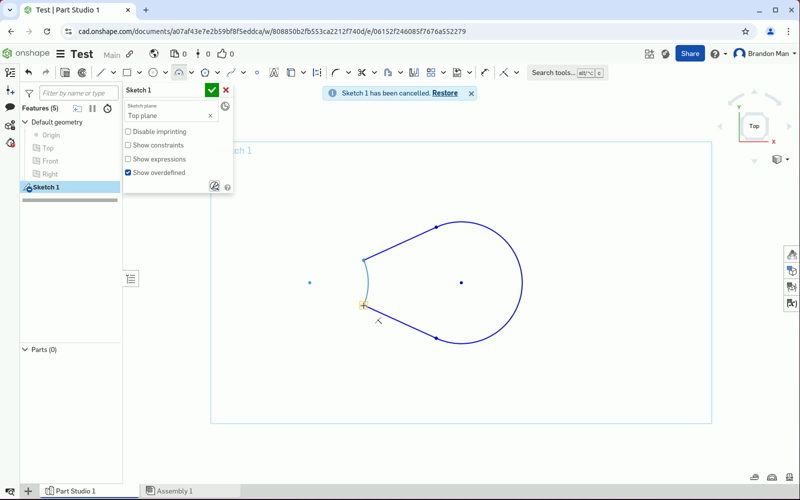
mouse_move(348, 282)
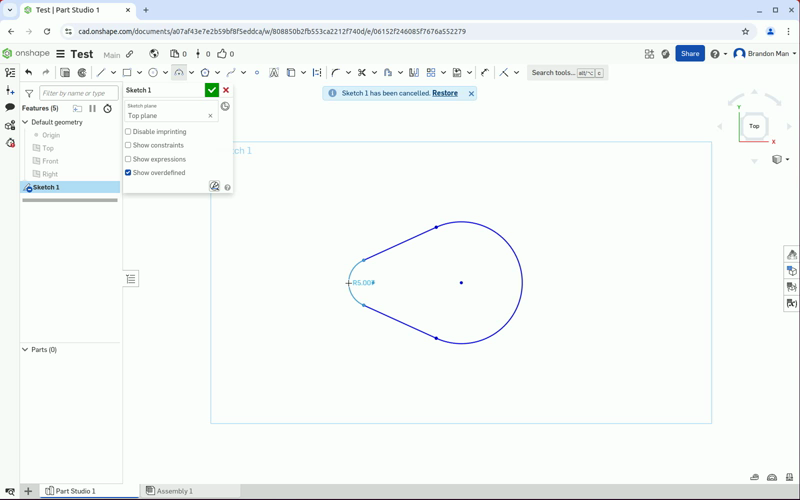
click(348, 282)
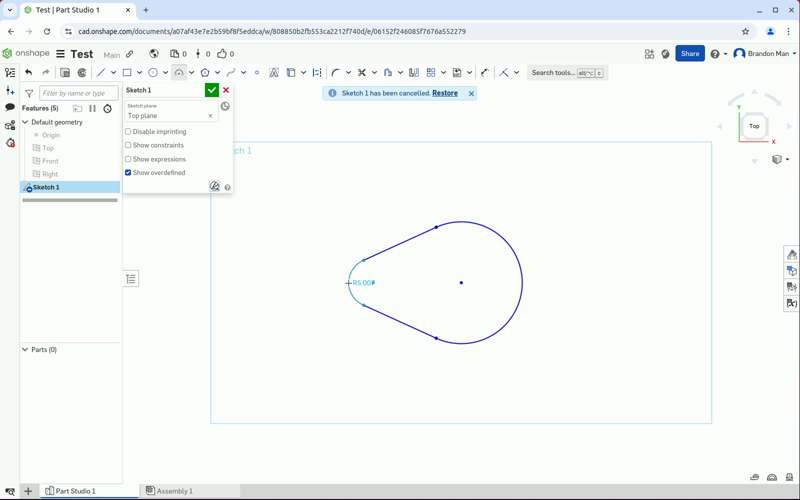
key_up(shift)
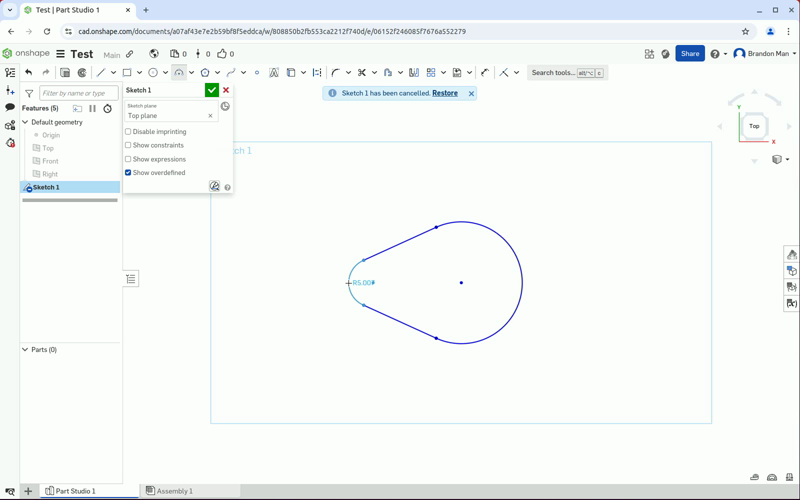
key(esc)
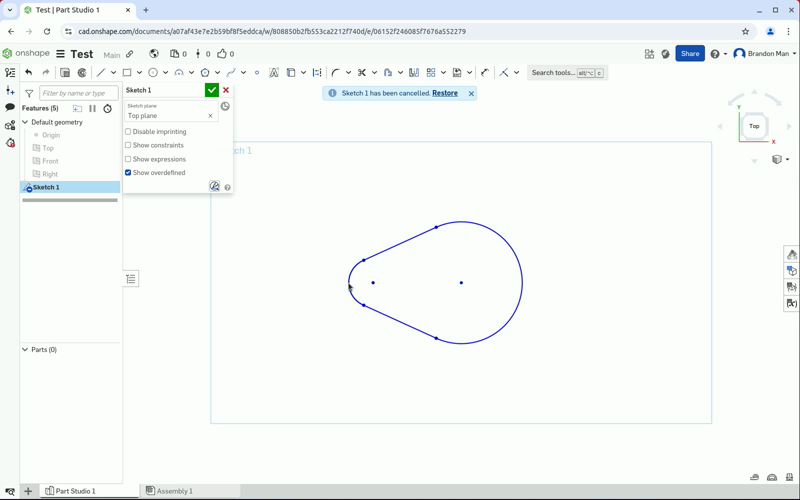
key(c)
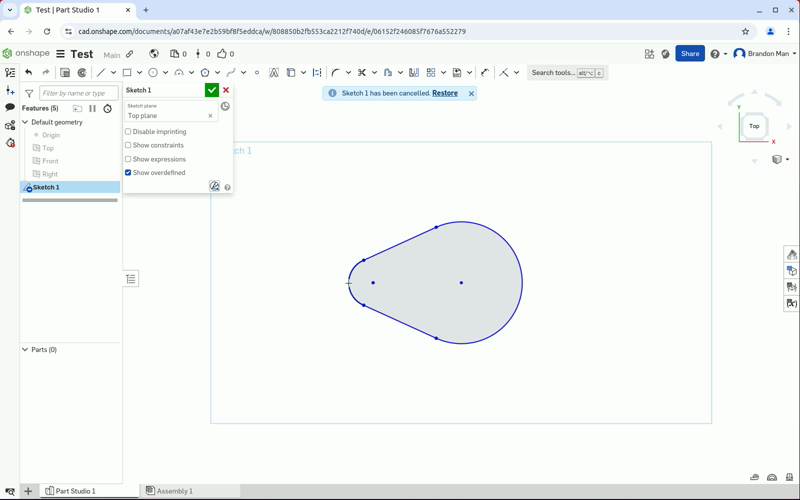
key_down(shift)
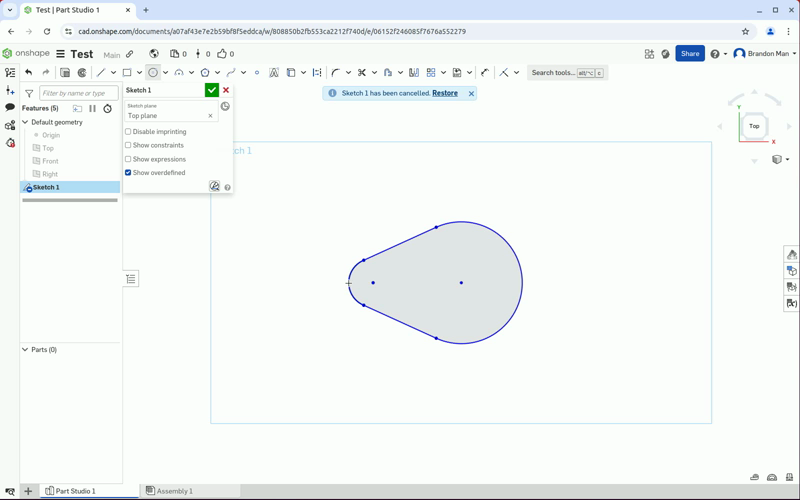
mouse_move(373, 282)
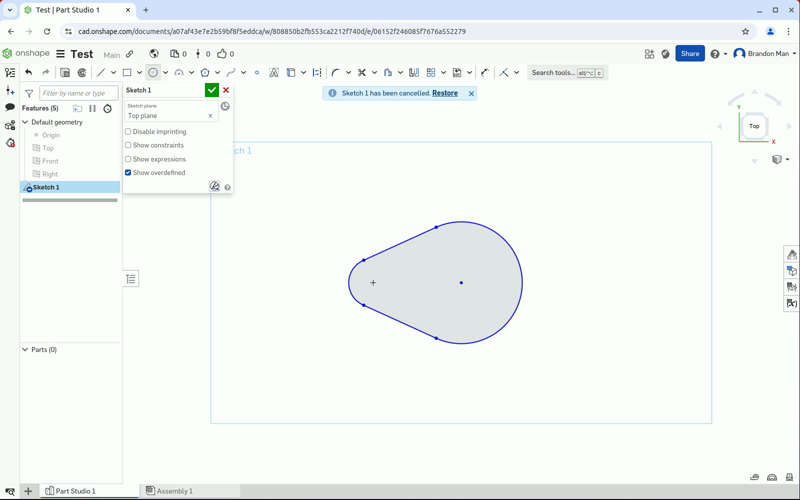
scroll(6)
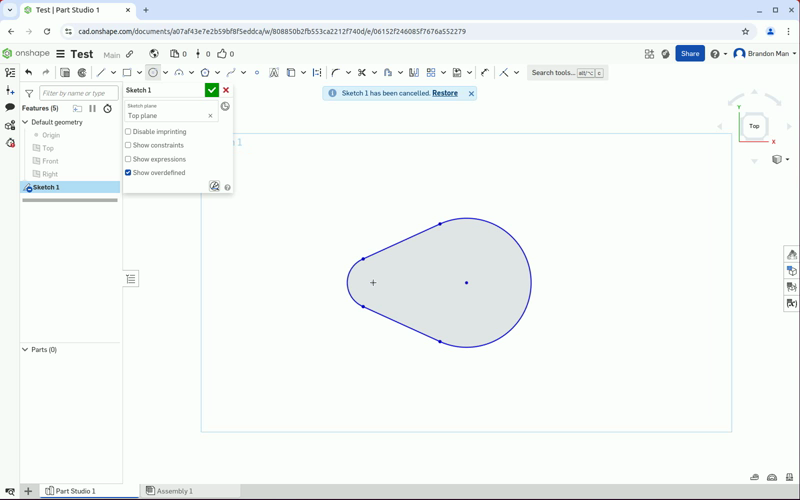
scroll(6)
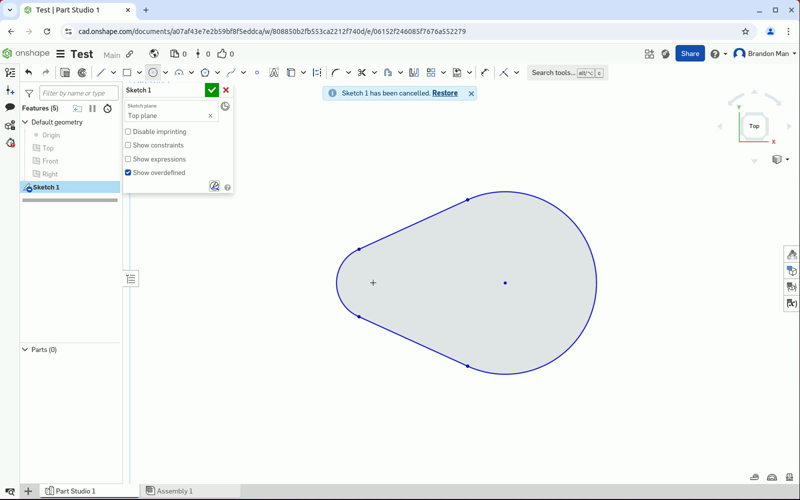
scroll(6)
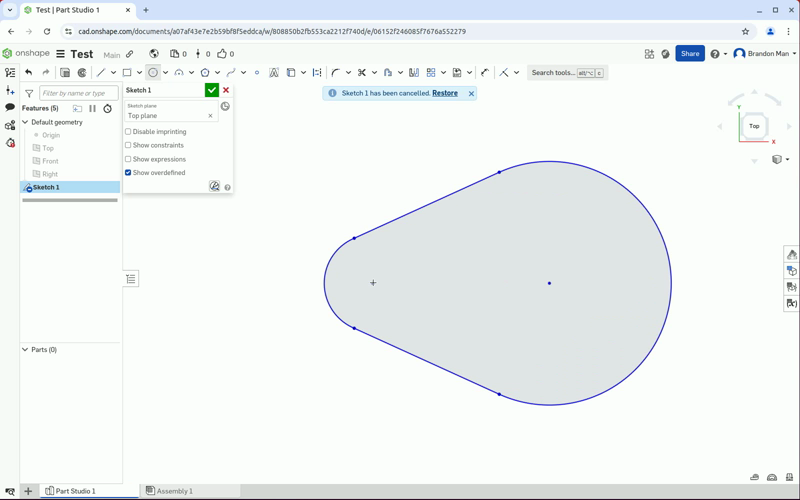
scroll(6)
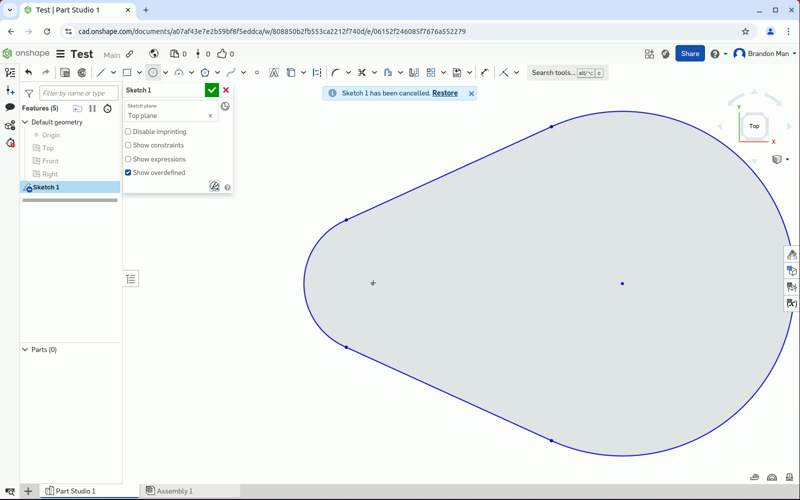
scroll(6)
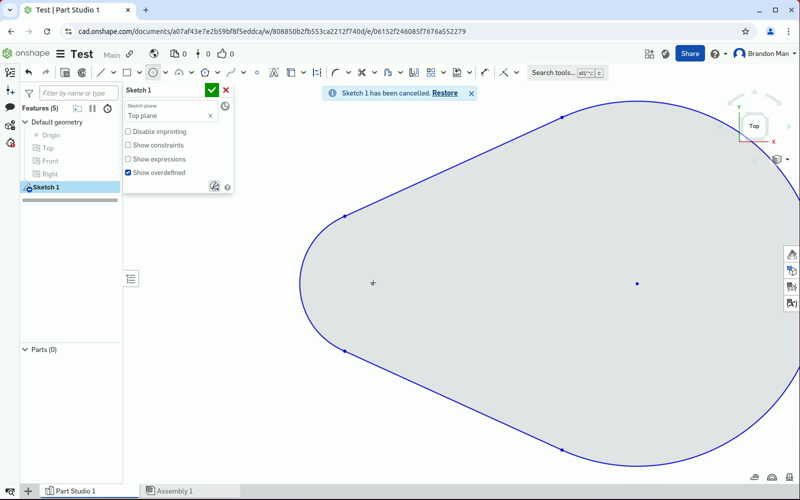
scroll(6)
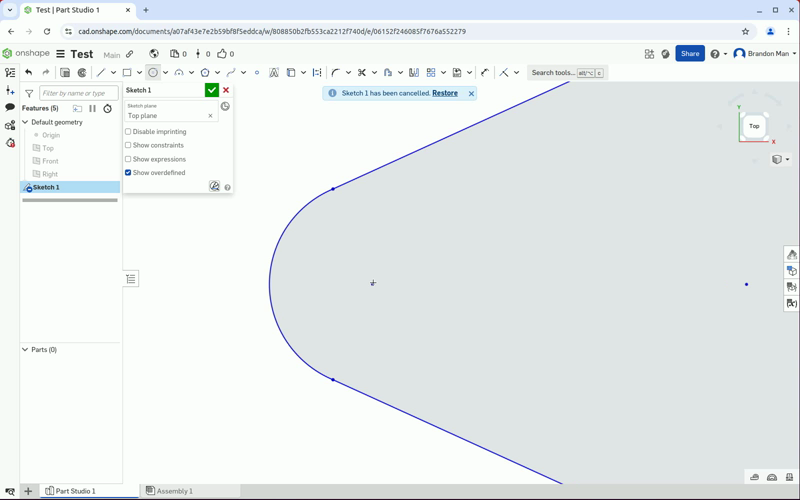
scroll(6)
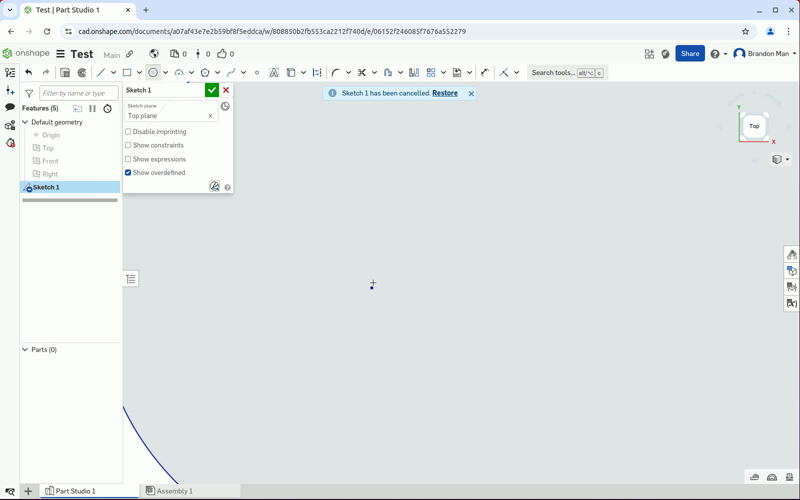
click(373, 282)
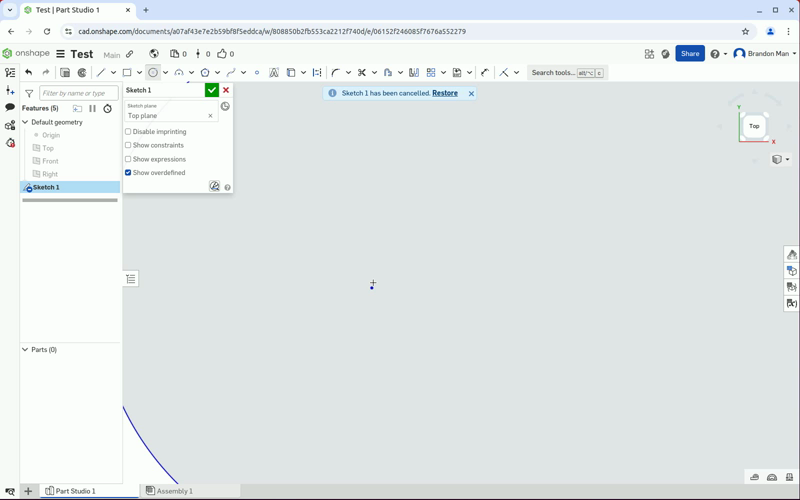
scroll(-6)
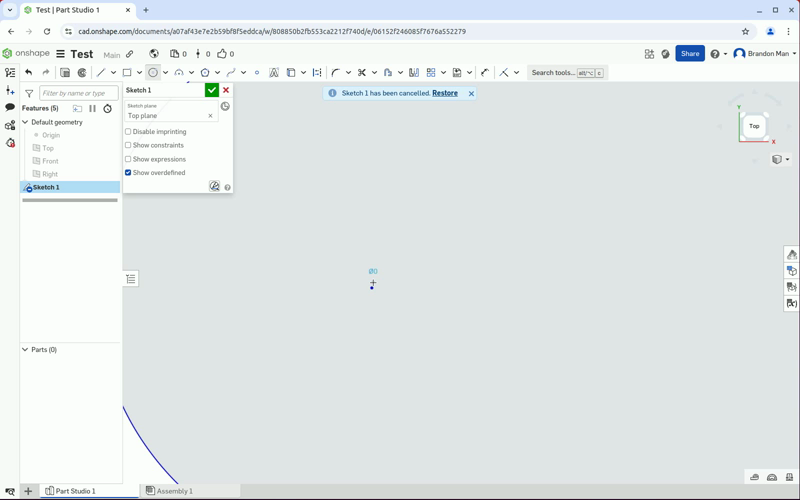
scroll(-6)
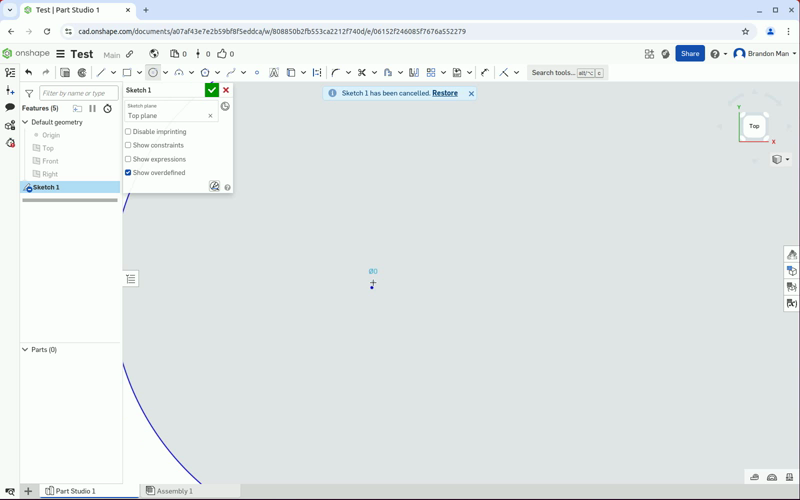
scroll(-6)
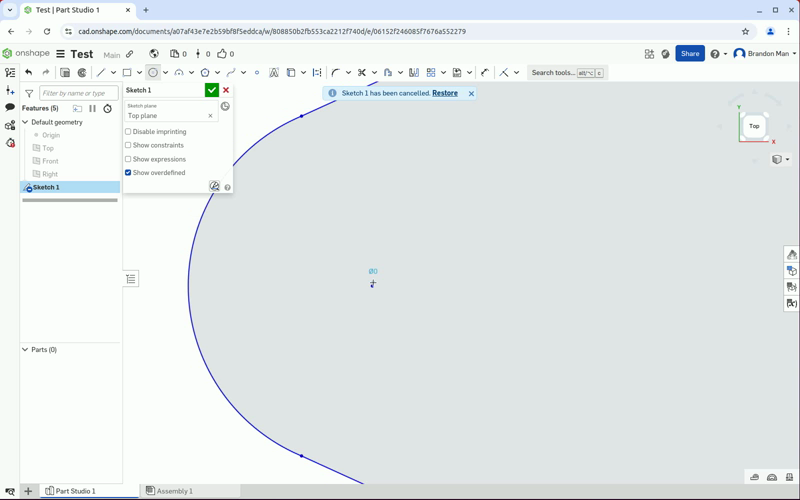
scroll(-6)
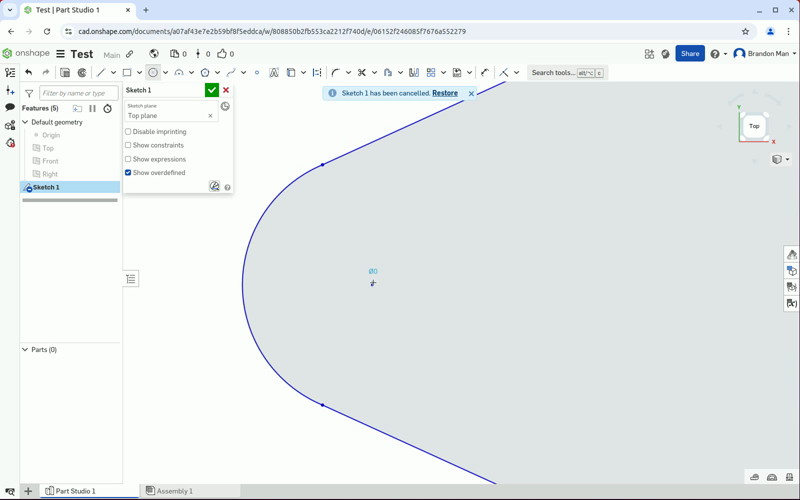
scroll(-6)
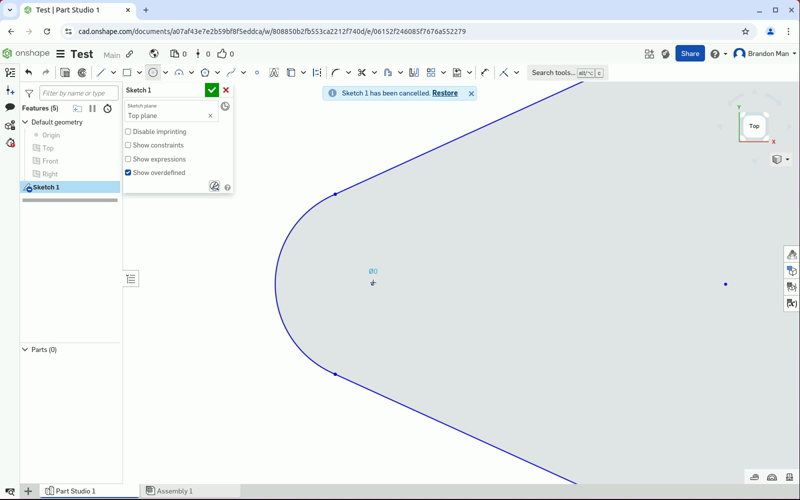
scroll(-6)
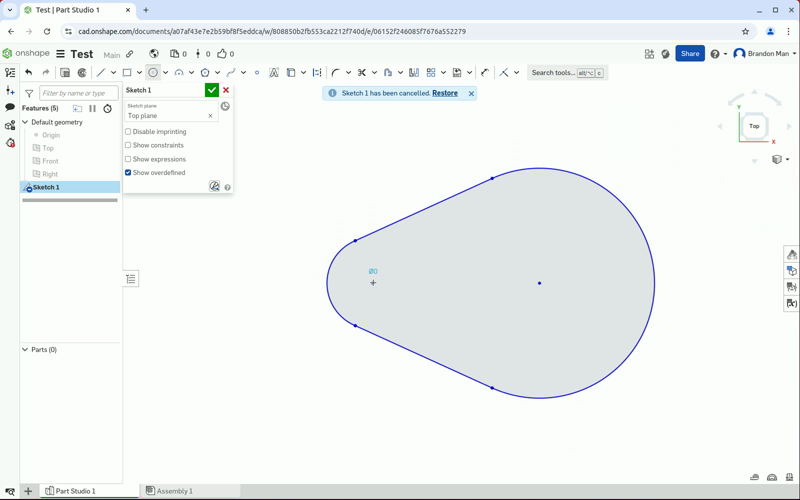
scroll(-6)
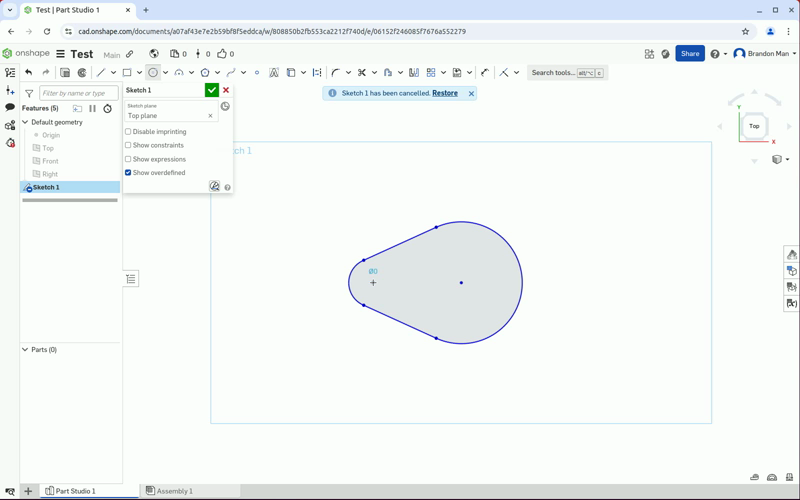
key_up(shift)
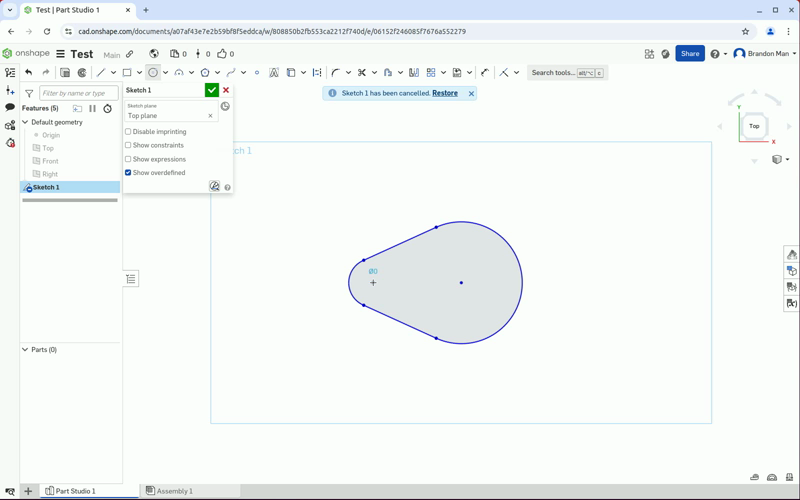
mouse_move(385, 282)
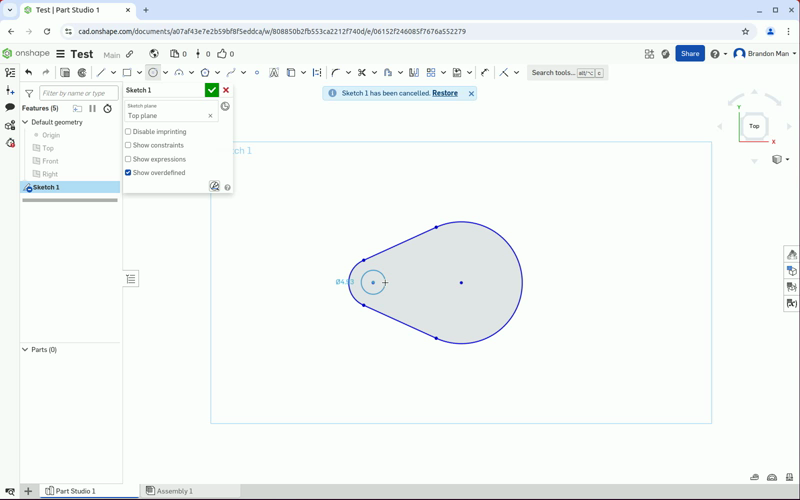
click(385, 282)
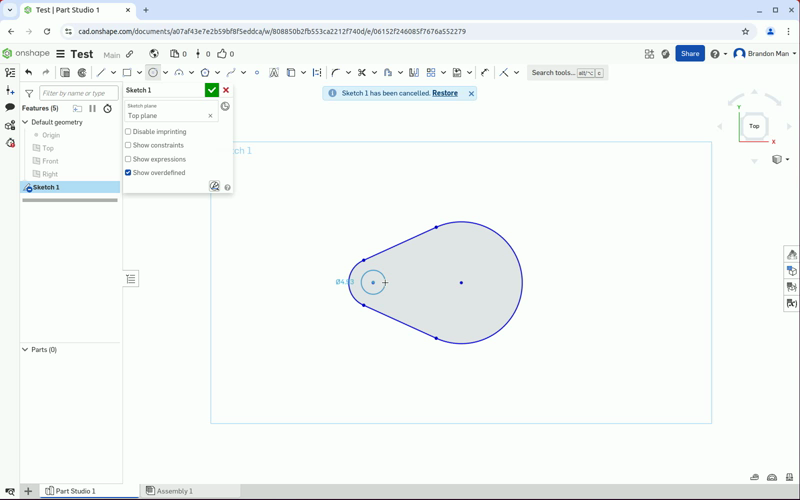
key(esc)
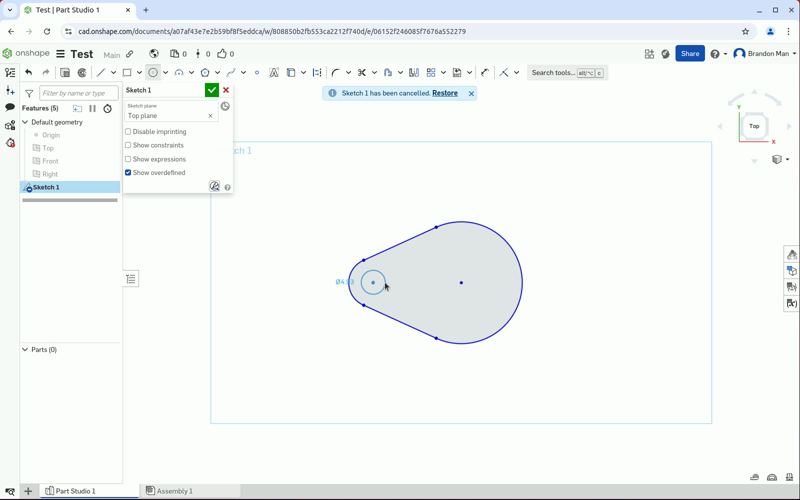
key(c)
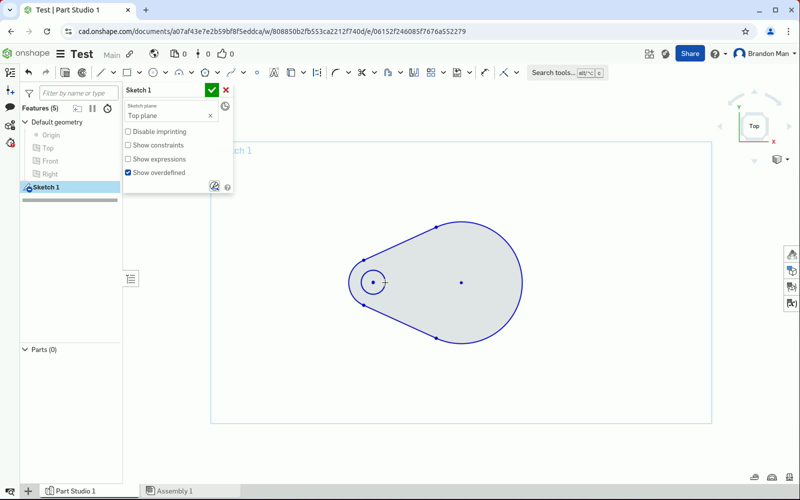
key_down(shift)
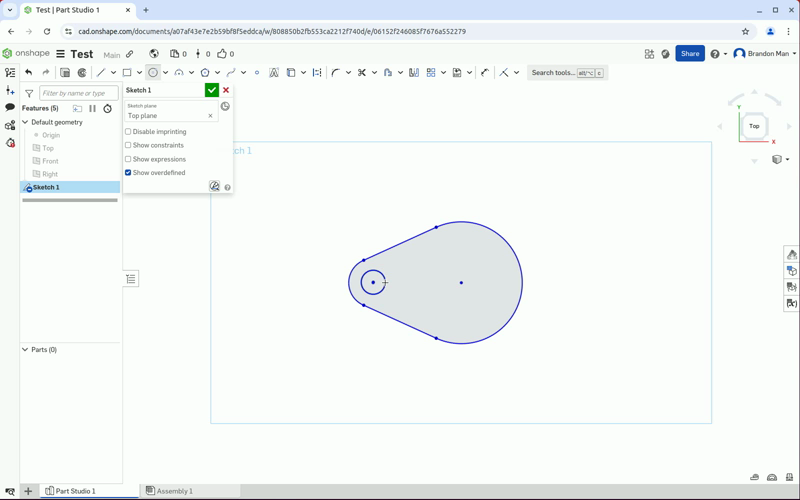
mouse_move(461, 282)
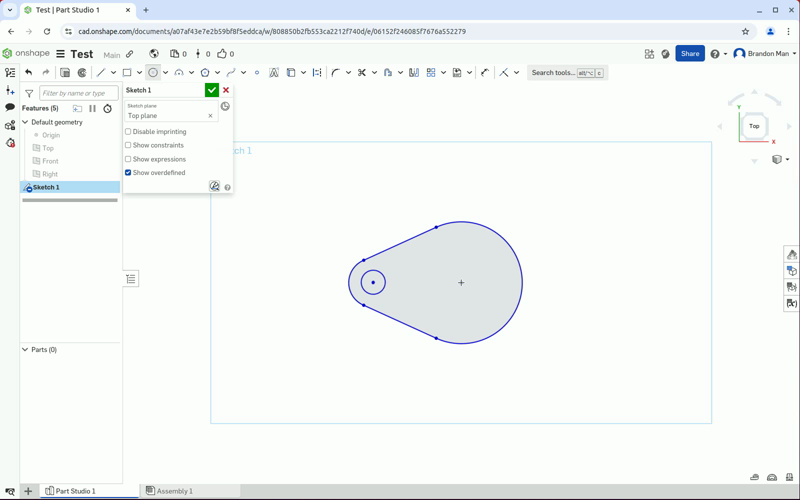
scroll(6)
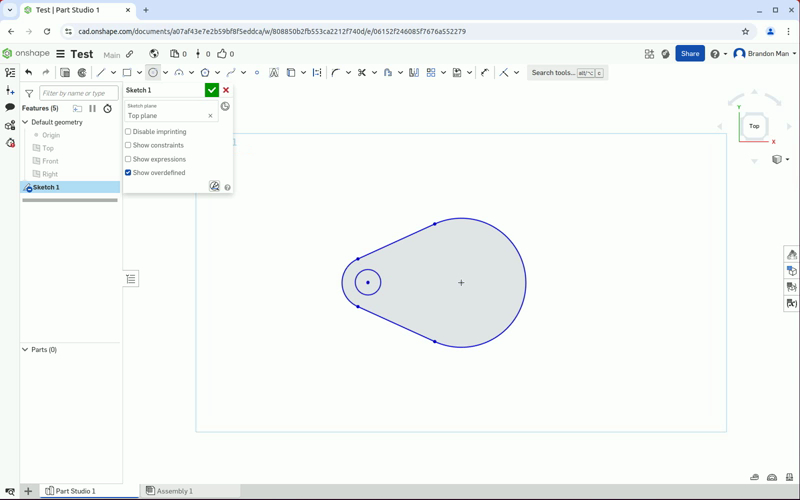
scroll(6)
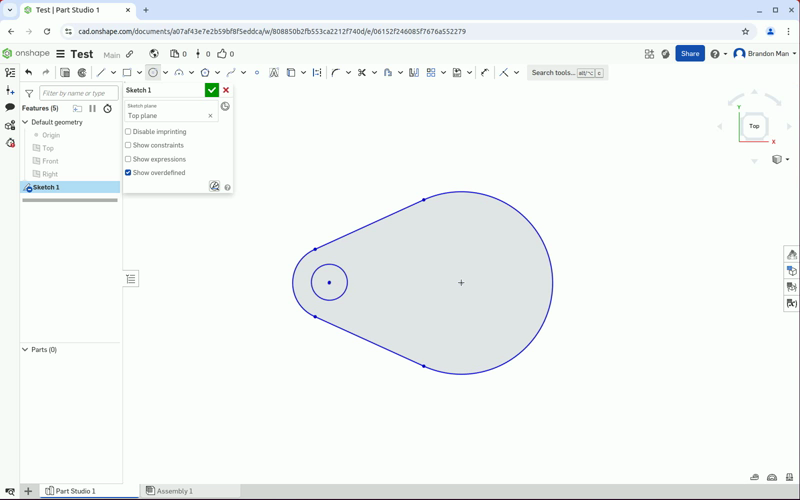
scroll(6)
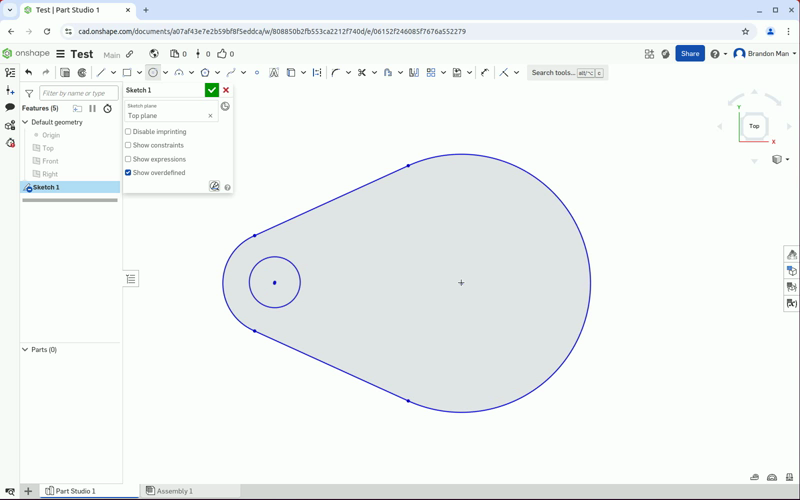
scroll(6)
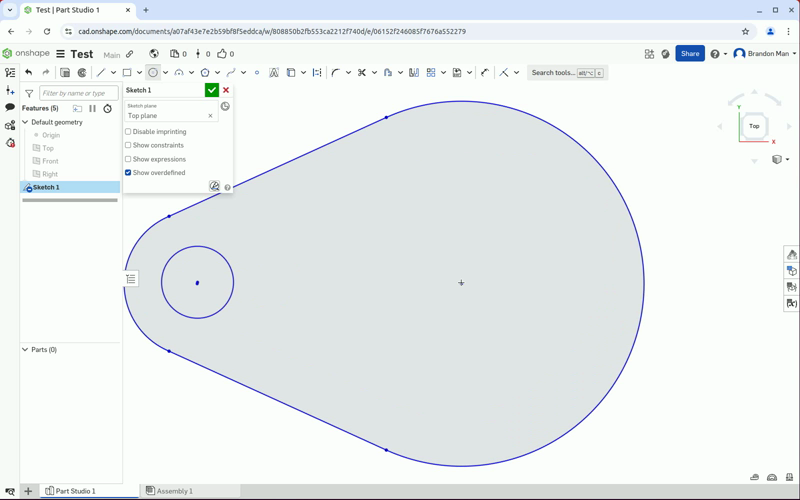
scroll(6)
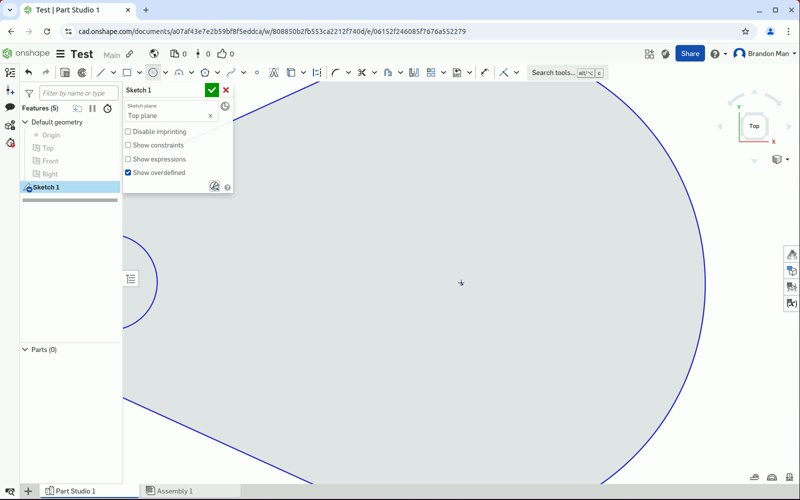
scroll(6)
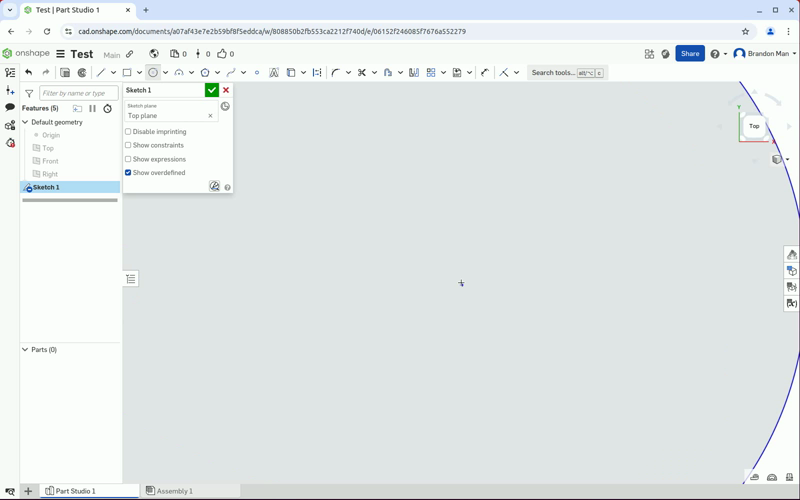
scroll(6)
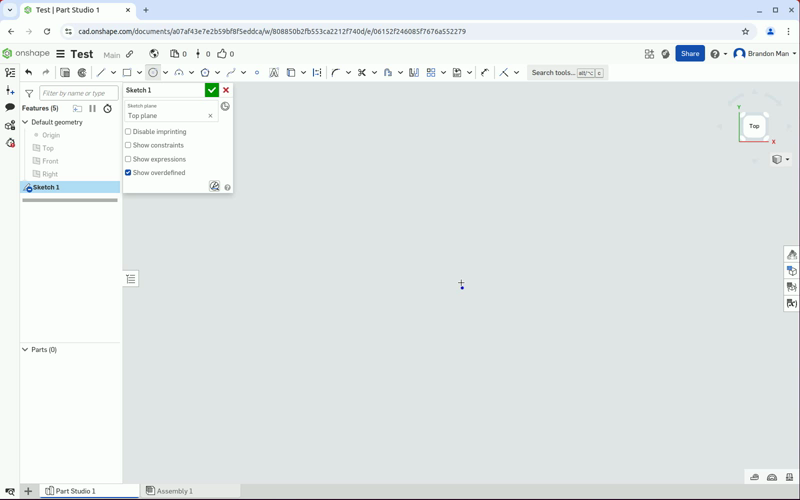
click(461, 282)
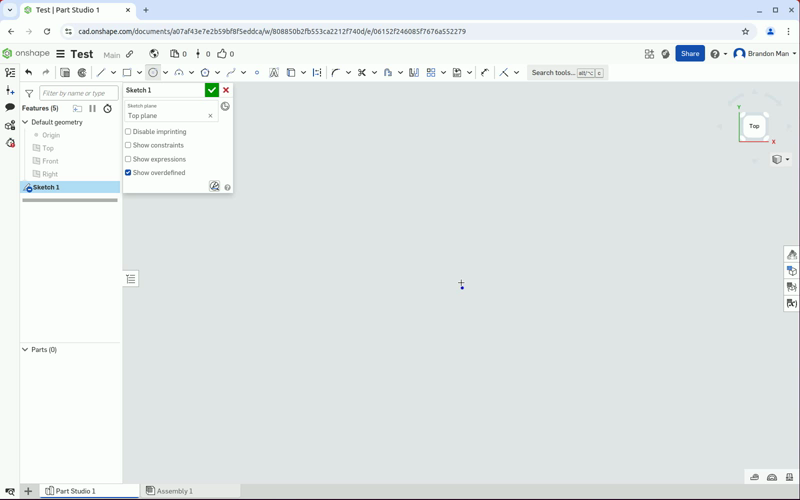
scroll(-6)
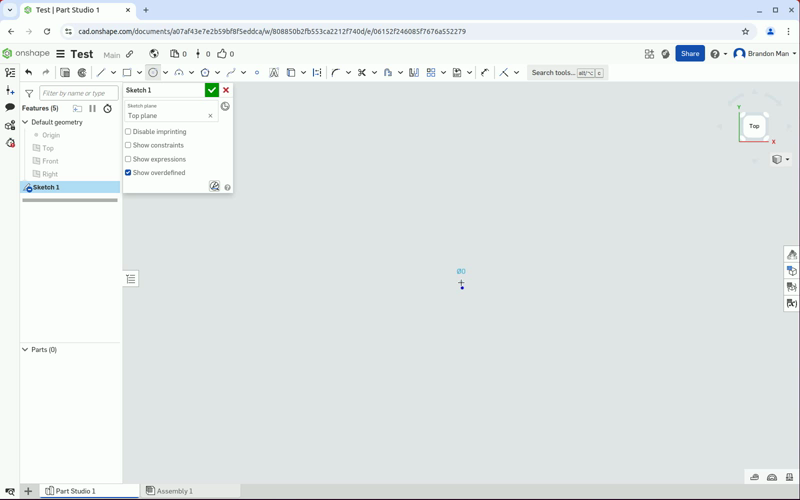
scroll(-6)
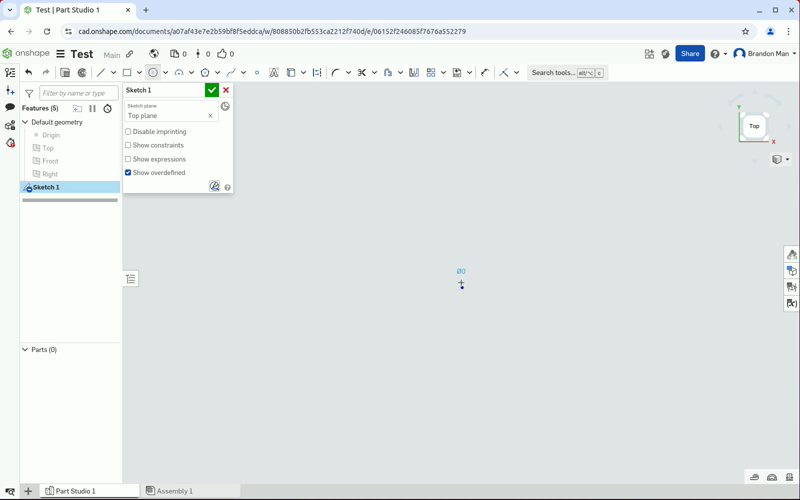
scroll(-6)
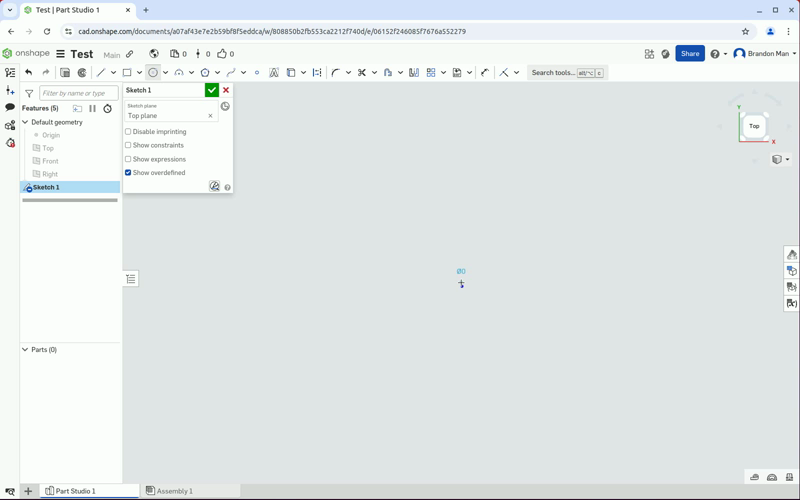
scroll(-6)
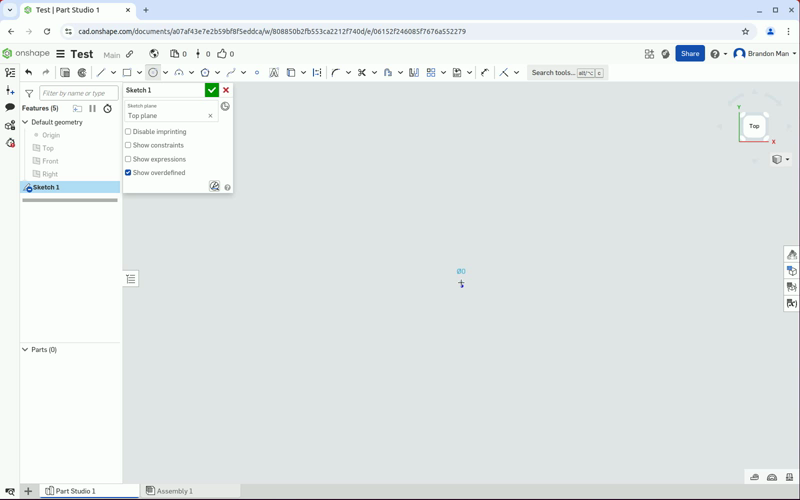
scroll(-6)
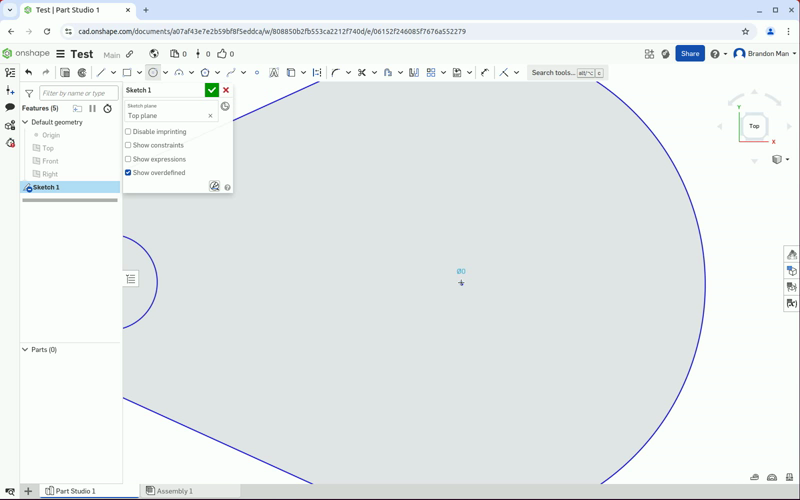
scroll(-6)
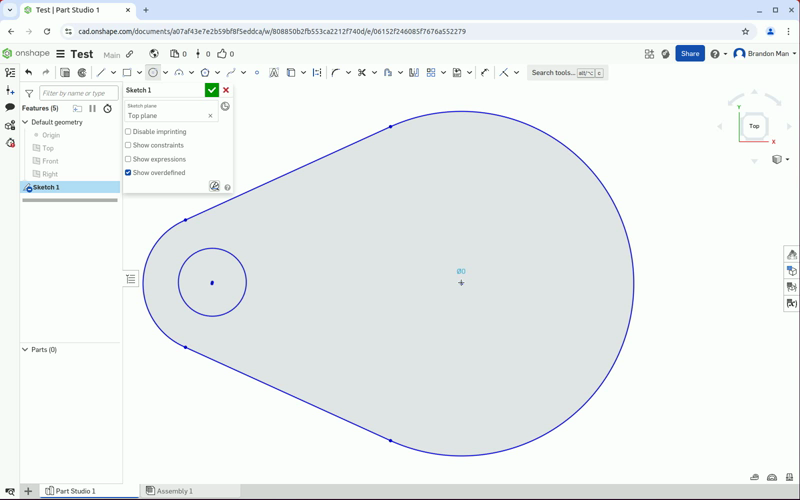
scroll(-6)
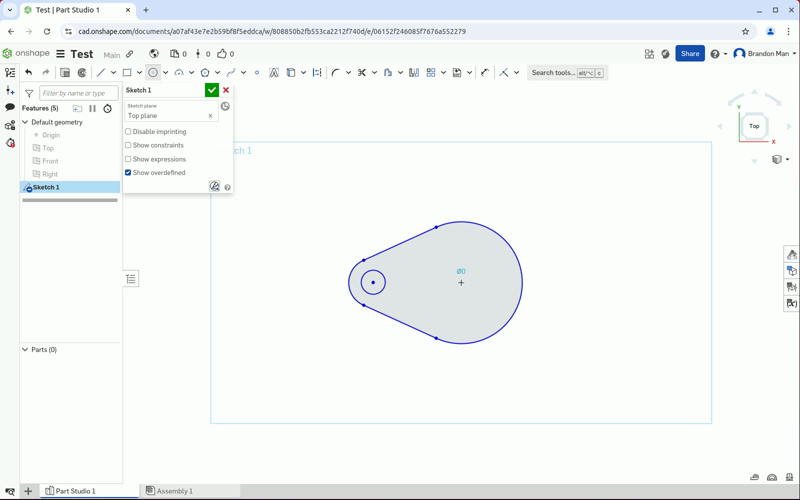
key_up(shift)
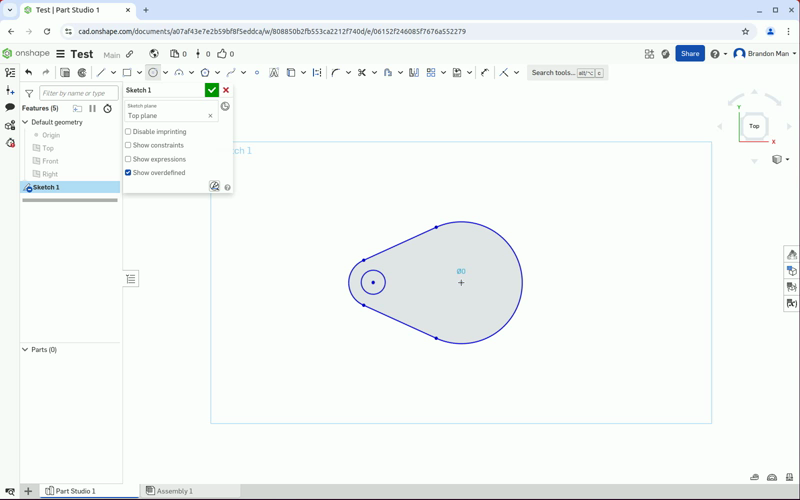
mouse_move(516, 282)
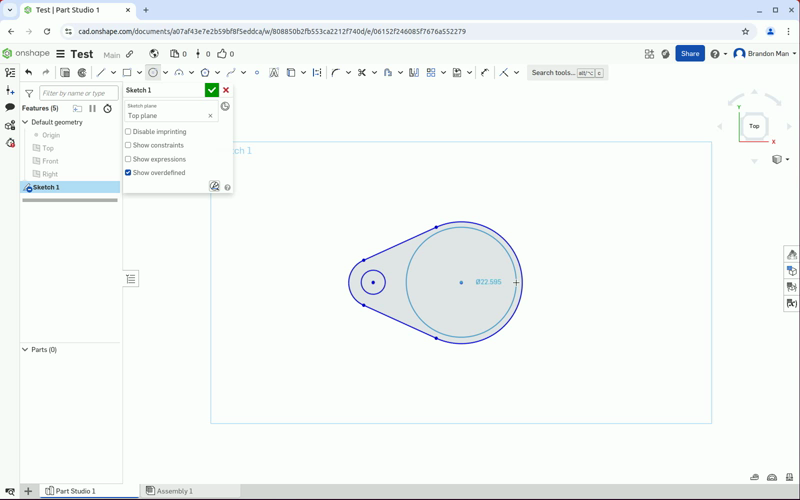
click(516, 282)
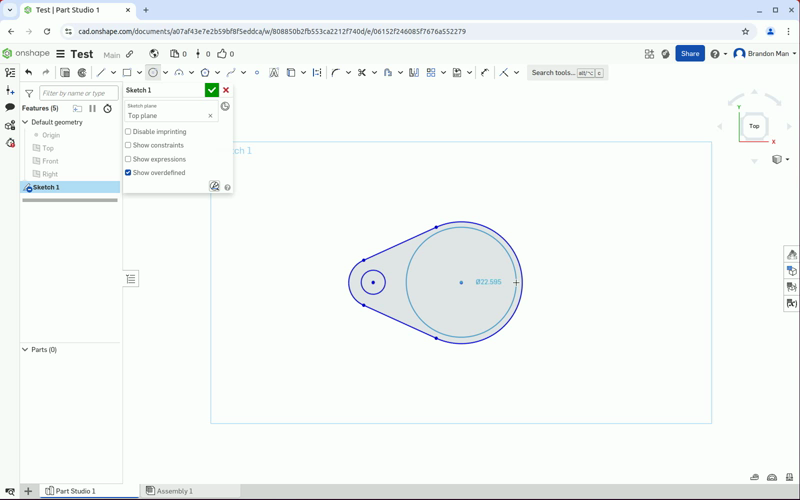
key(esc)
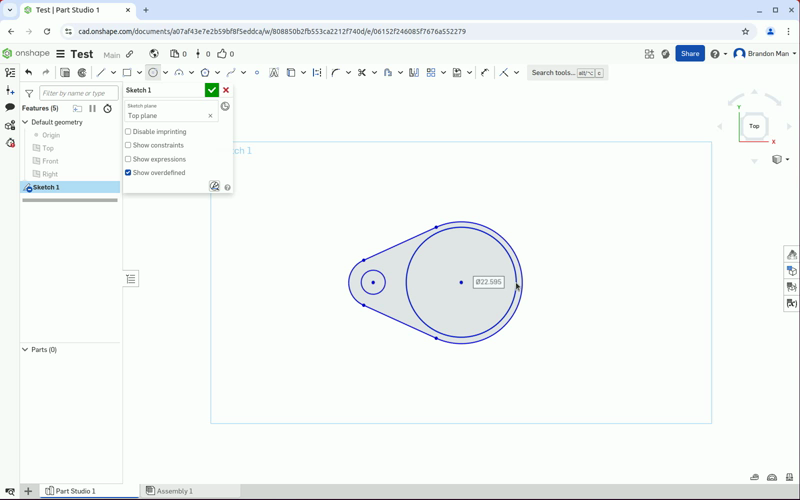
mouse_move(390, 280)
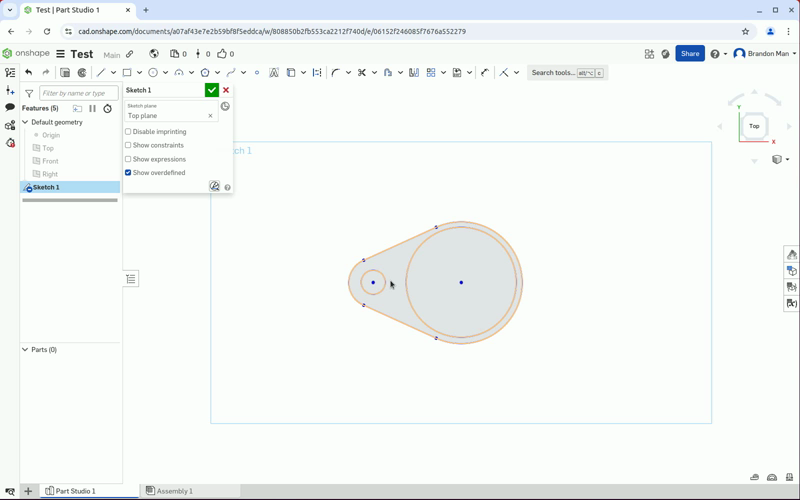
click(390, 280)
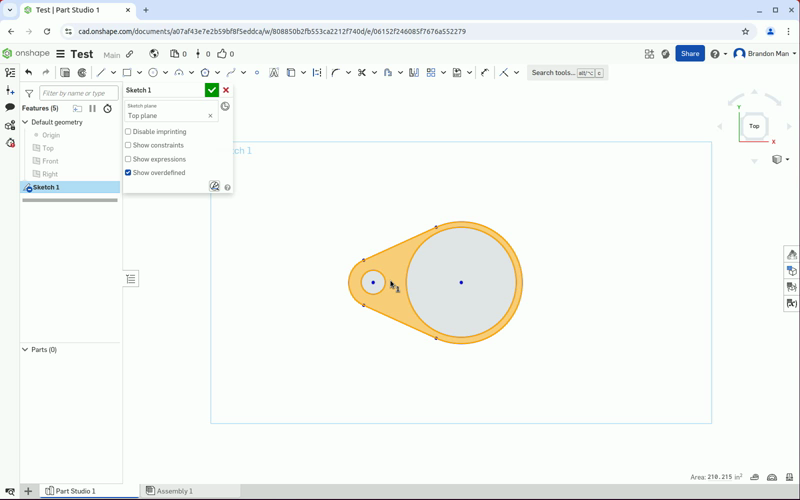
mouse_move(73, 352)
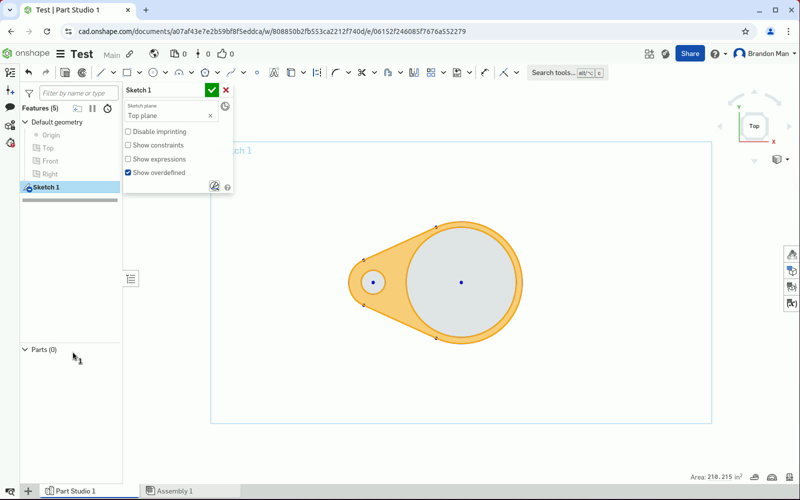
key(shift+y)
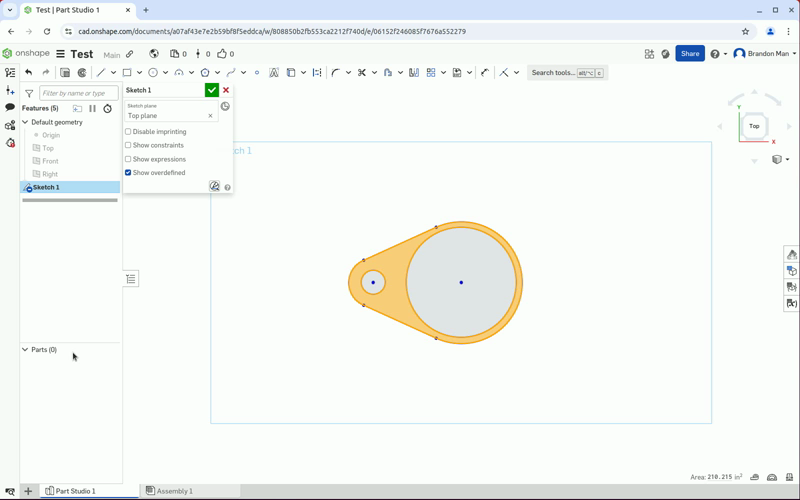
key(shift+e)
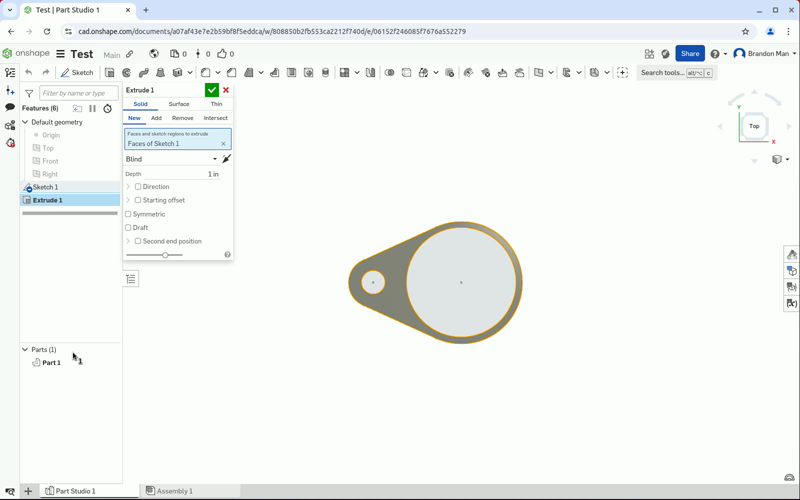
mouse_move(143, 106)
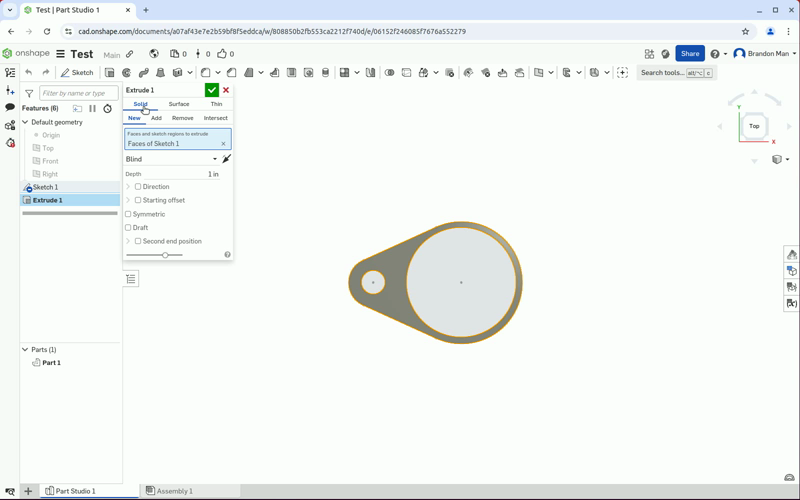
click(143, 106)
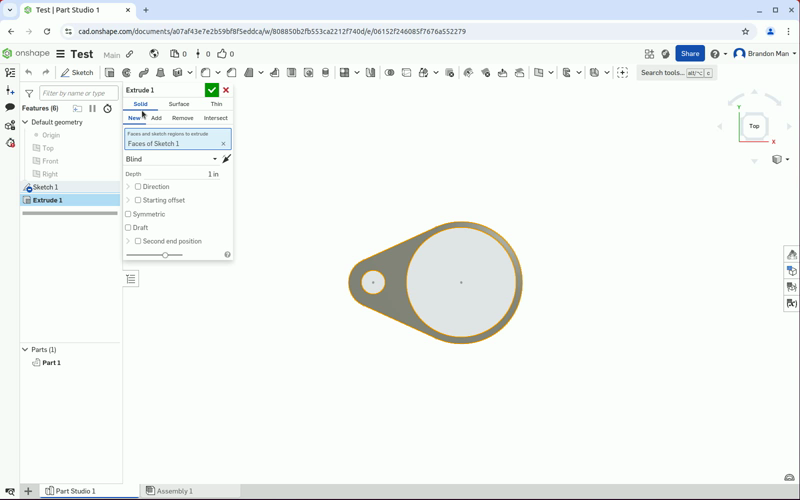
mouse_move(137, 120)
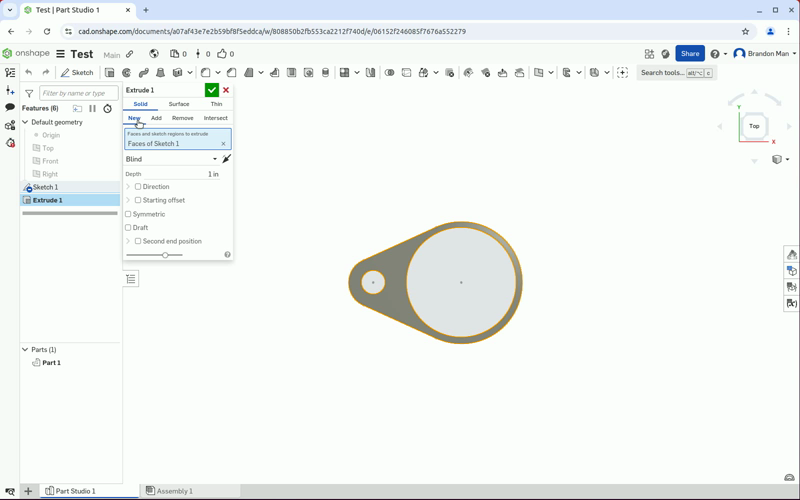
click(137, 120)
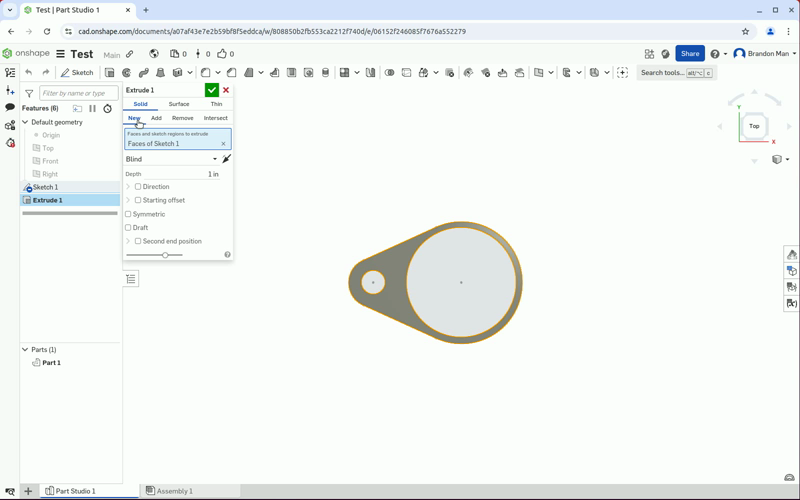
key(tab, 4)
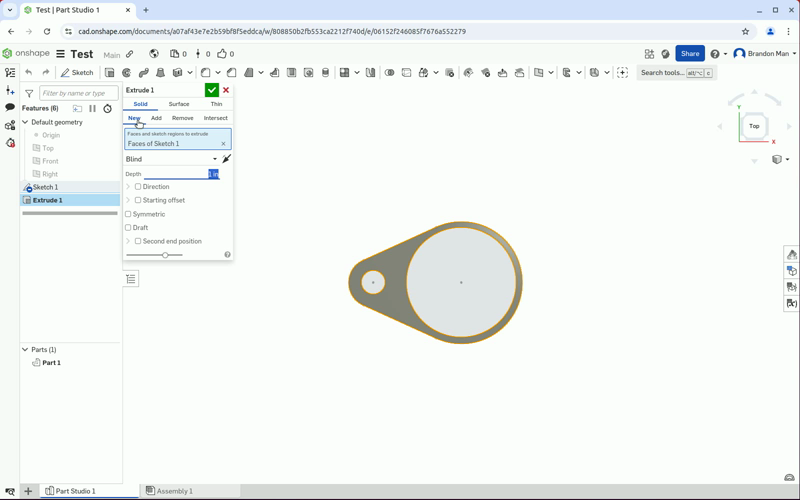
text(0.481)
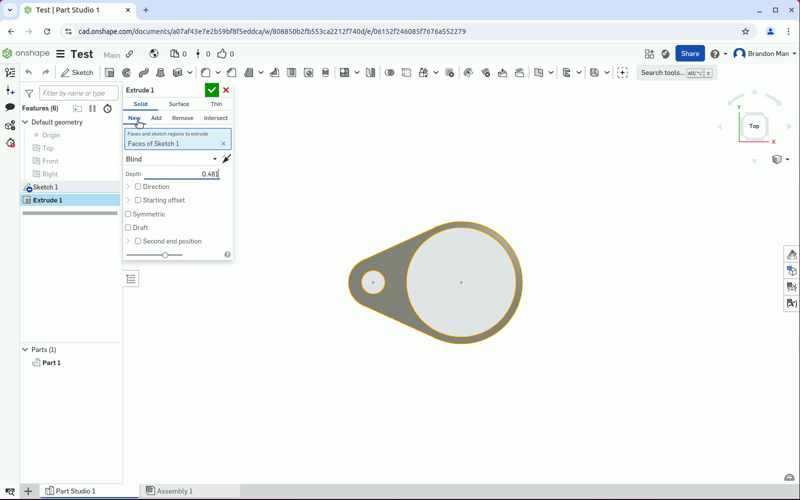
key(enter)
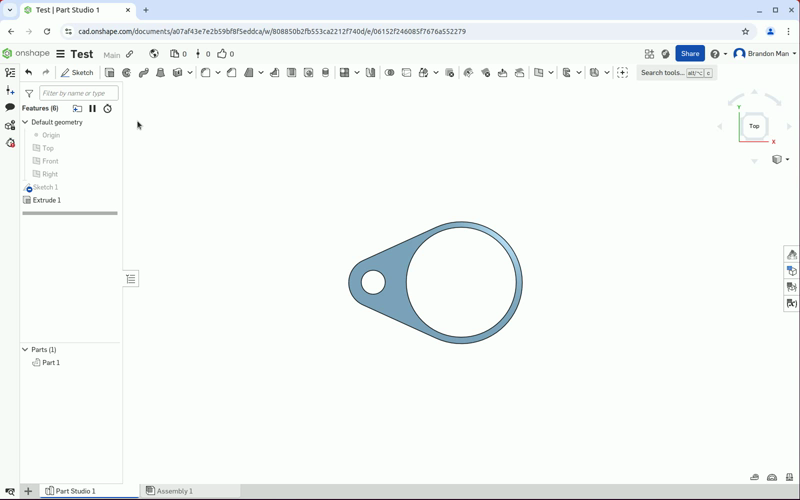
key(shift+h)
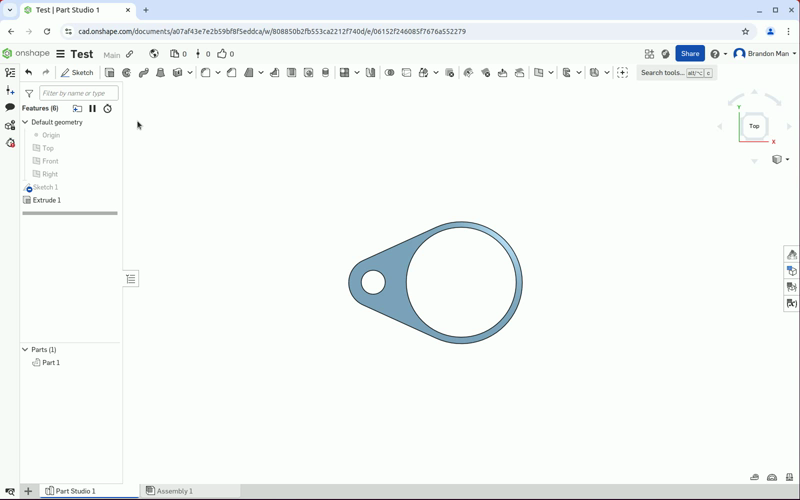
key(shift+h)
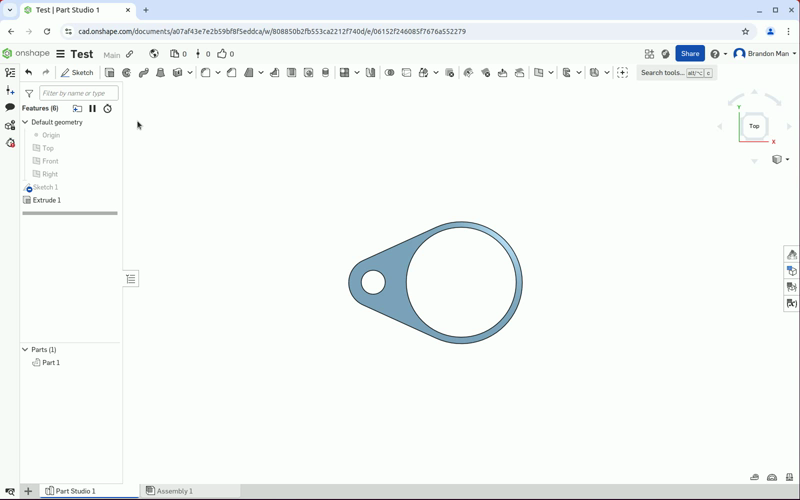
mouse_move(73, 189)
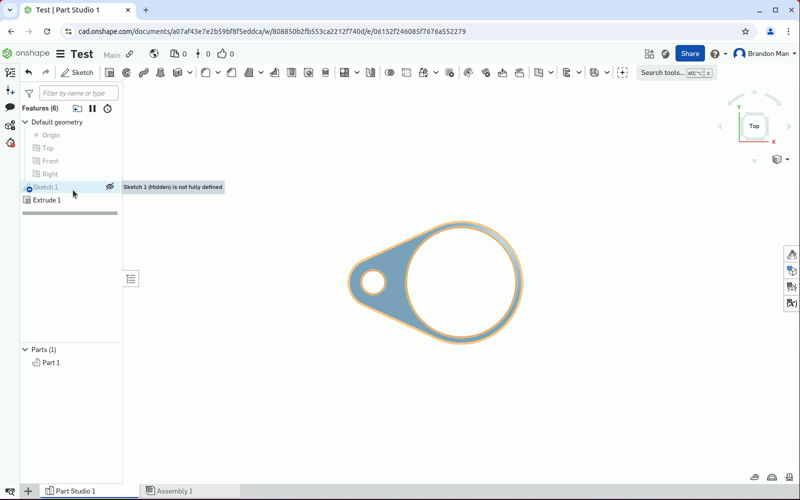
click(73, 189)
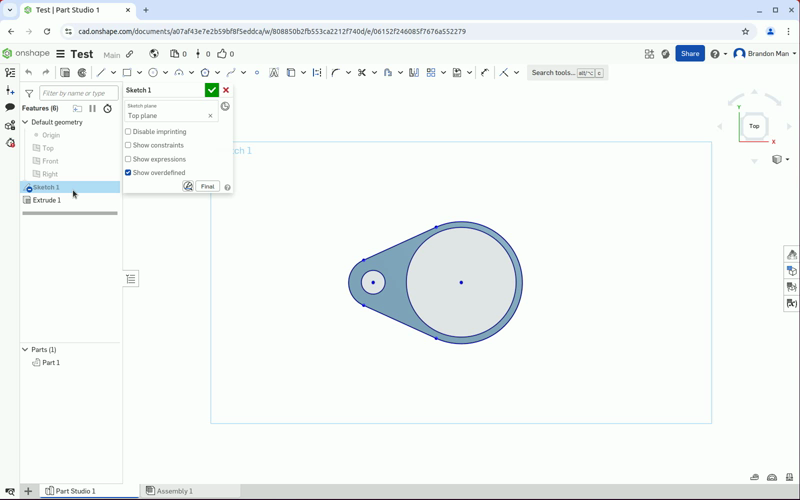
mouse_move(229, 92)
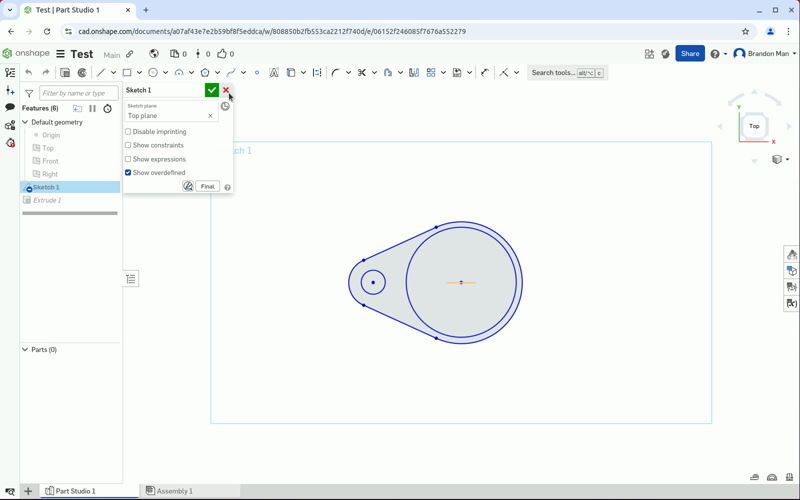
click(229, 92)
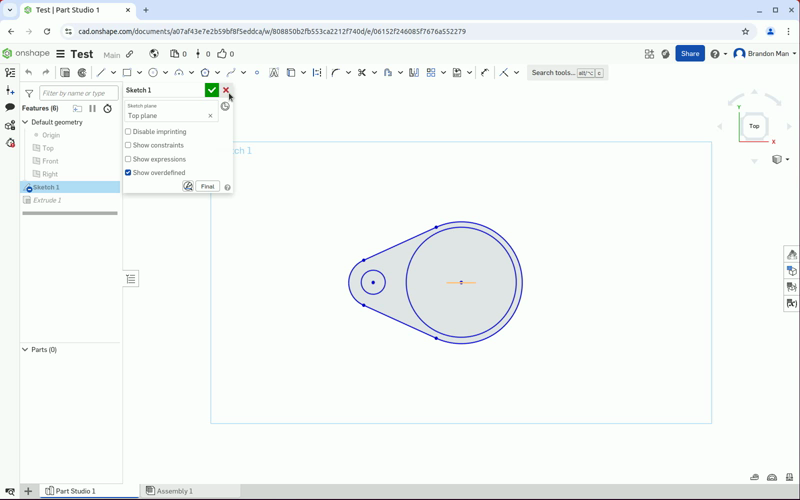
key(shift+s)
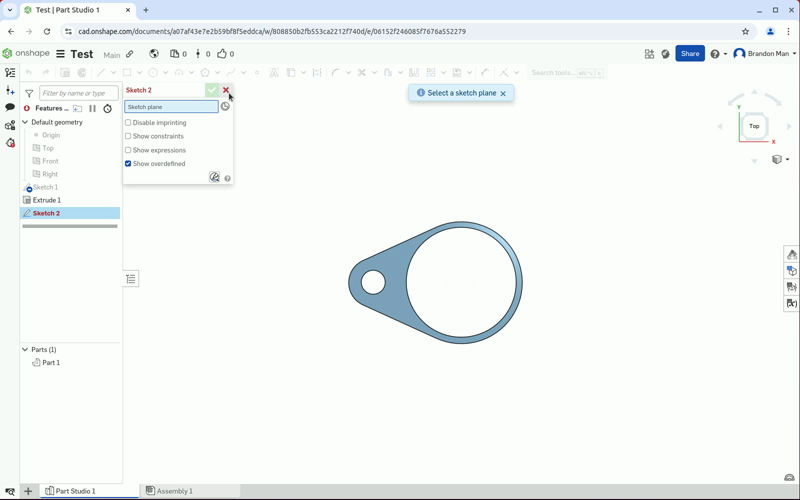
mouse_move(73, 150)
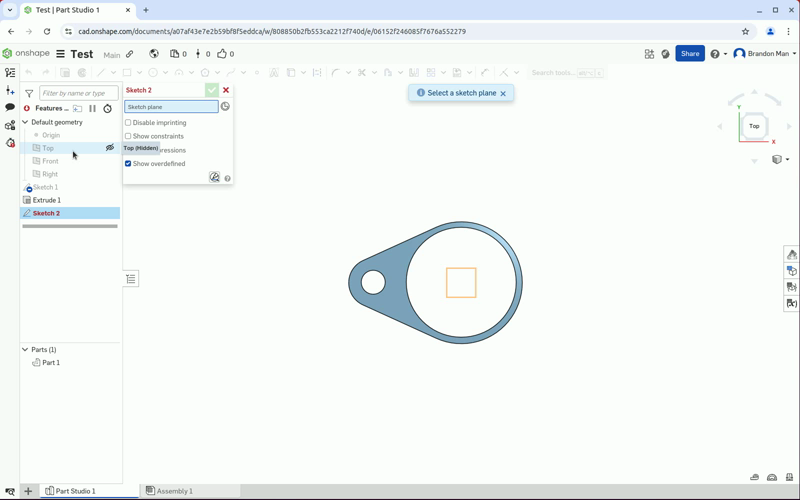
click(73, 150)
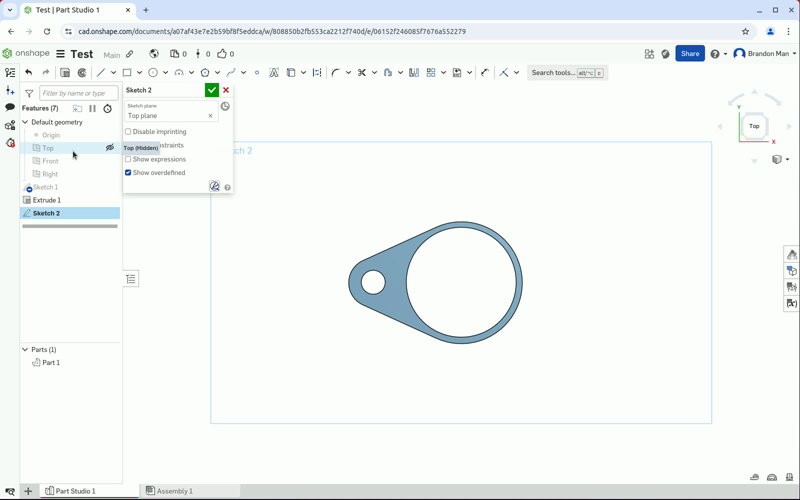
mouse_move(73, 352)
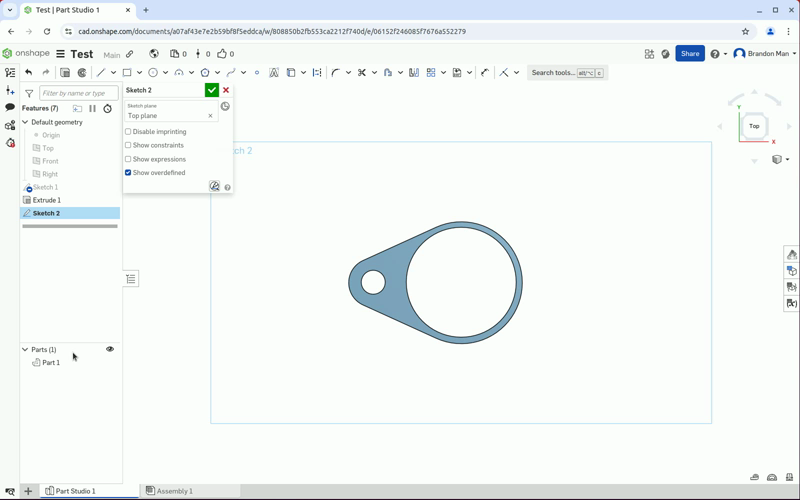
key(y)
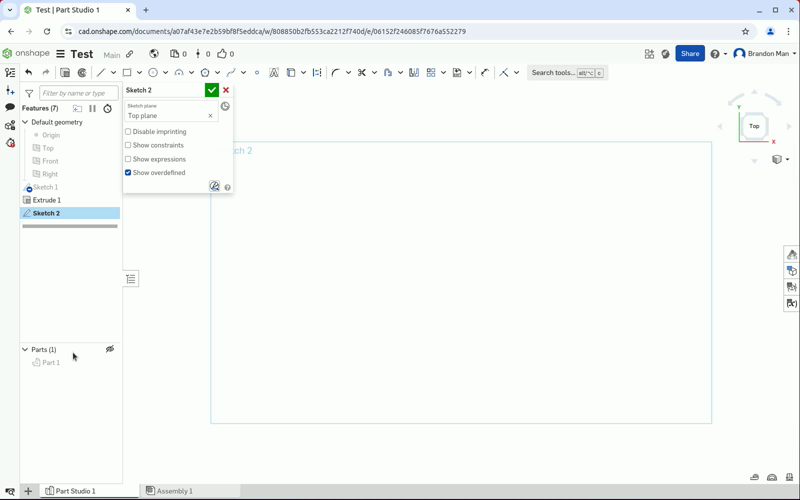
key(c)
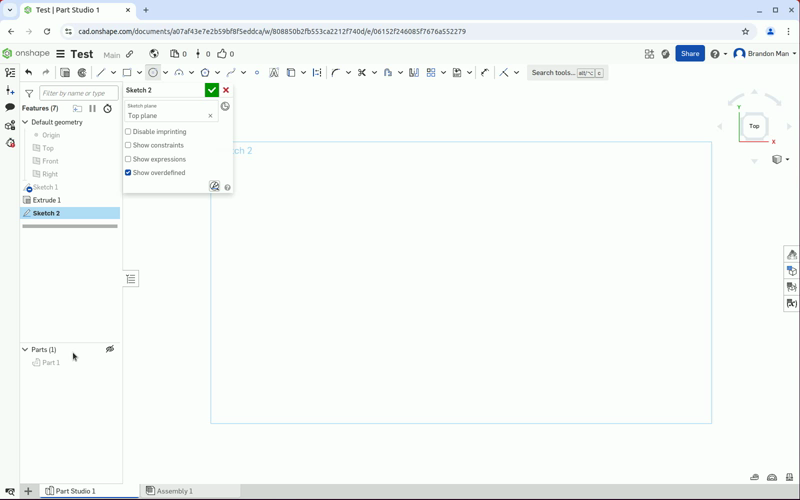
key_down(shift)
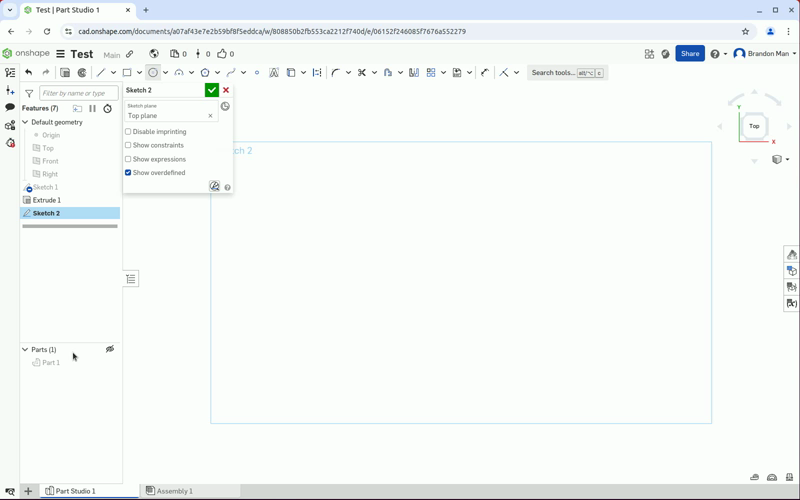
mouse_move(373, 282)
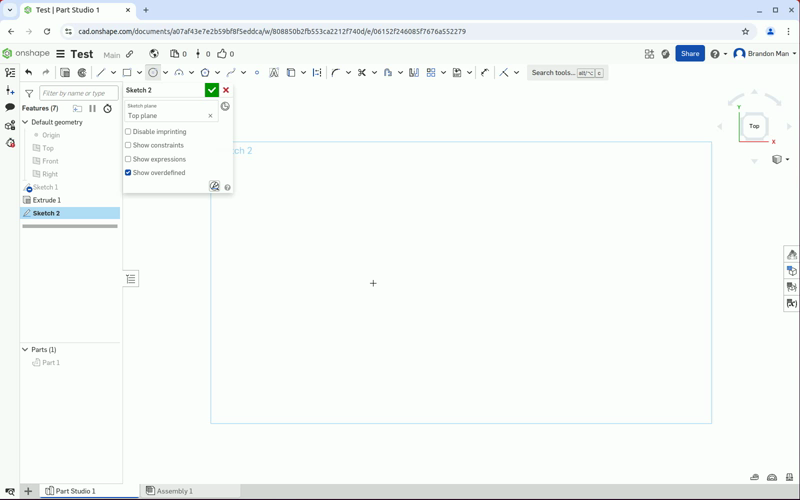
click(373, 282)
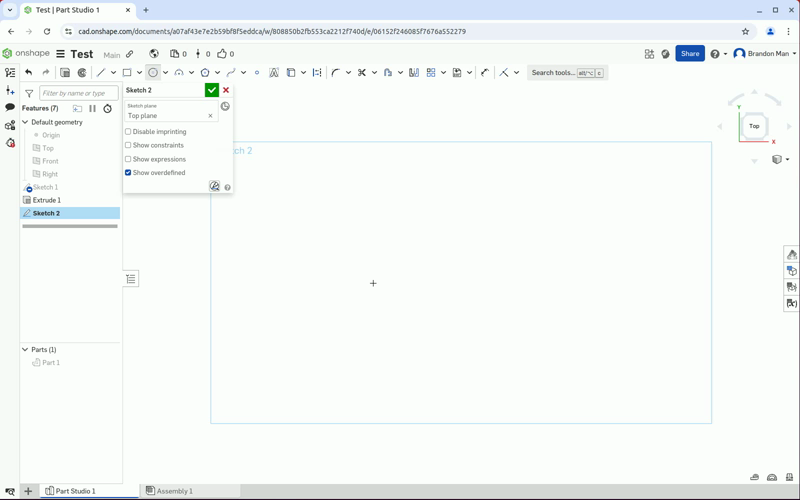
key_up(shift)
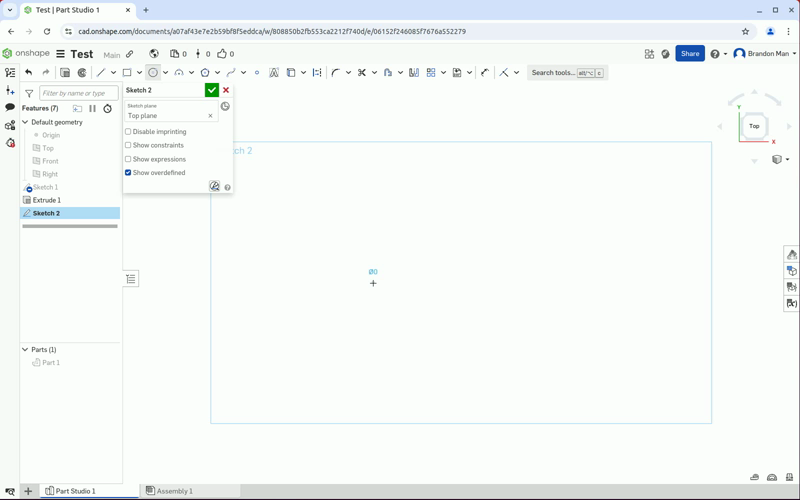
mouse_move(385, 282)
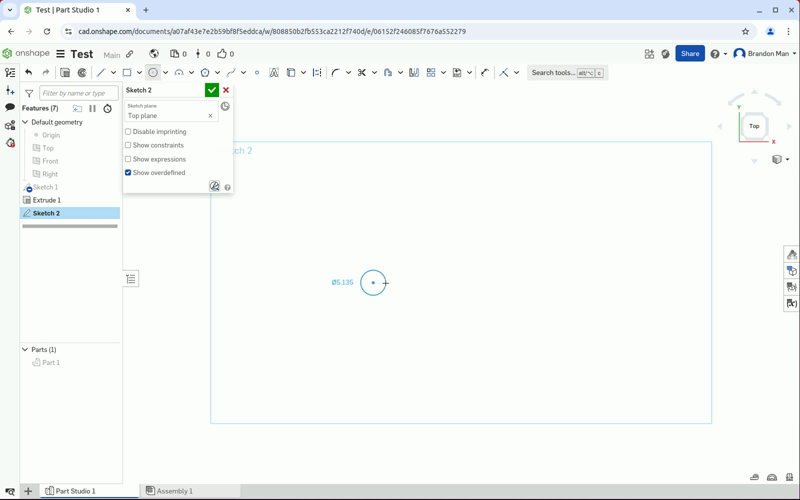
click(385, 282)
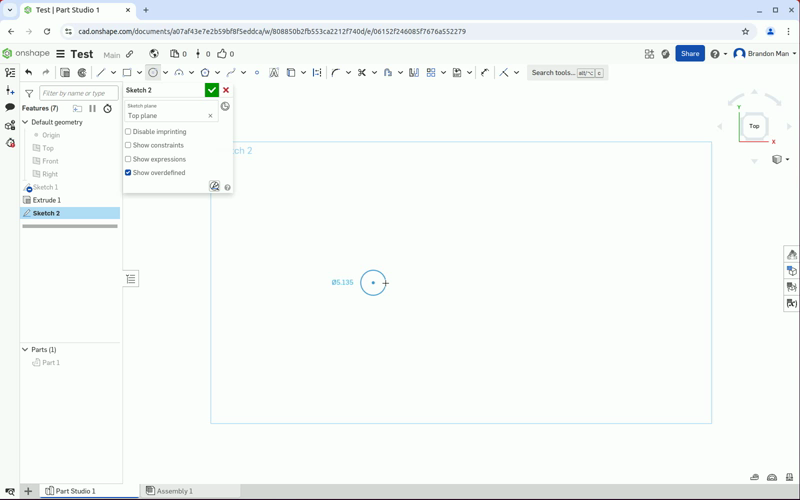
key(esc)
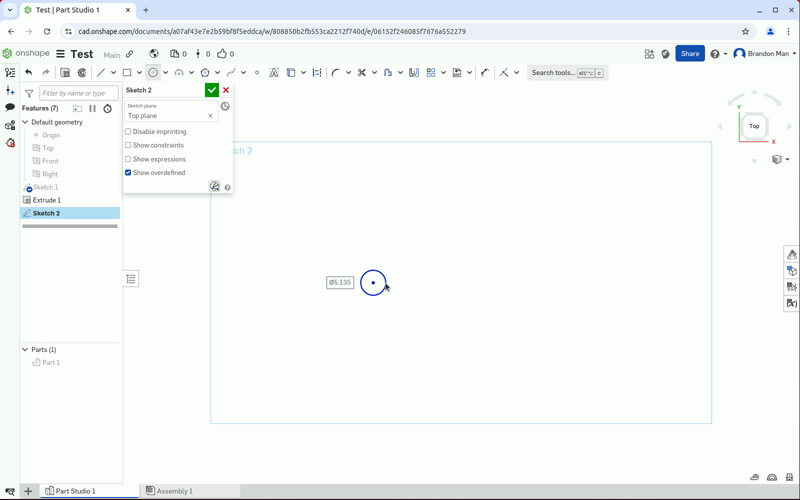
key(c)
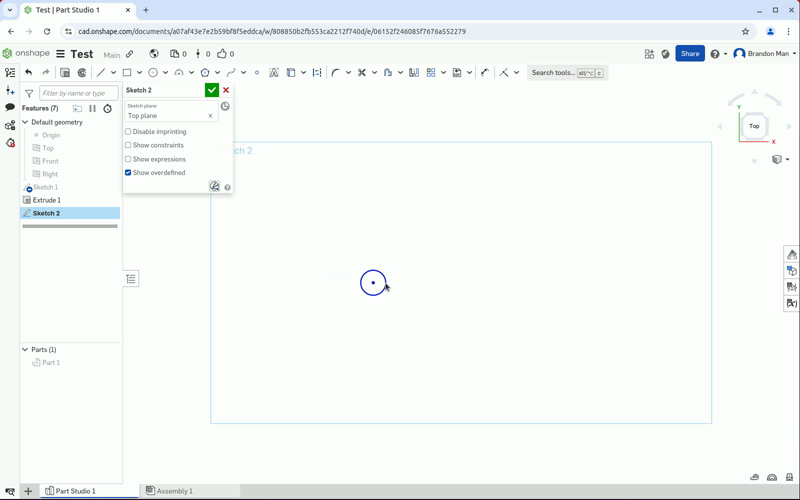
key_down(shift)
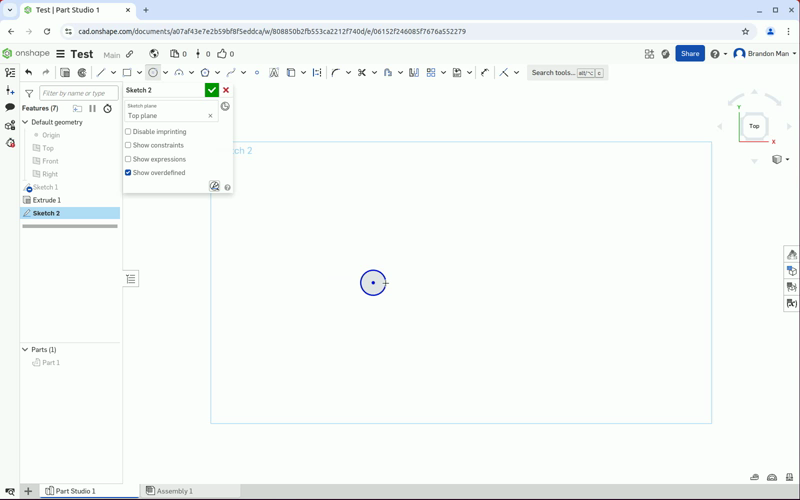
mouse_move(373, 282)
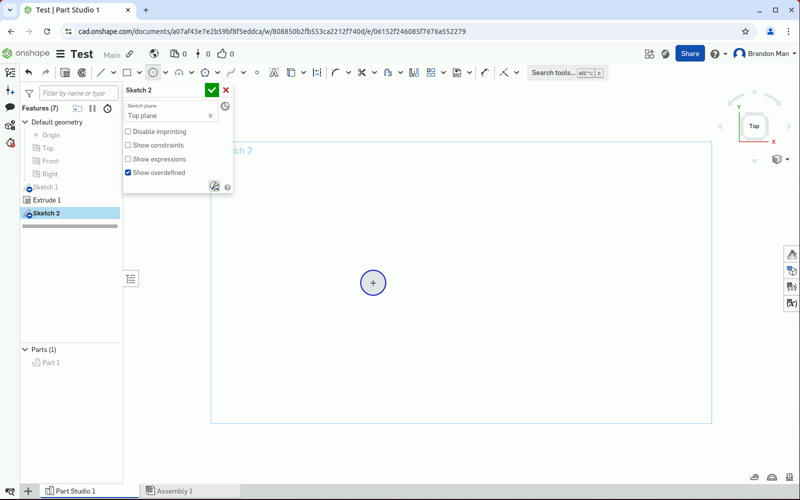
click(373, 282)
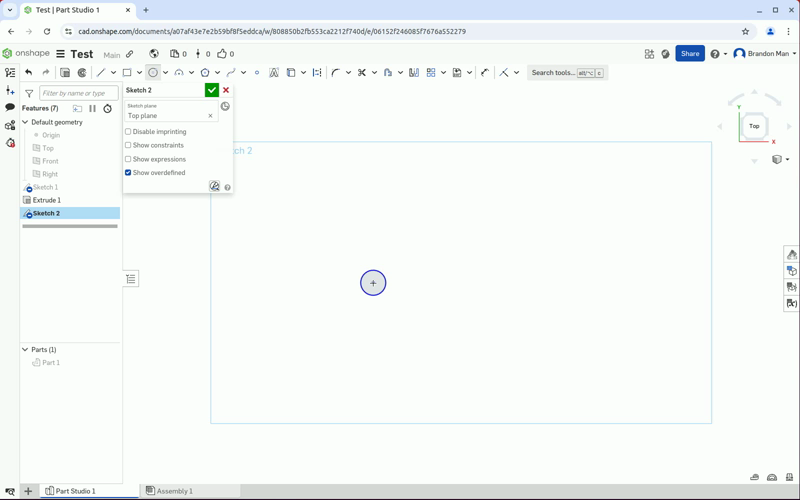
key_up(shift)
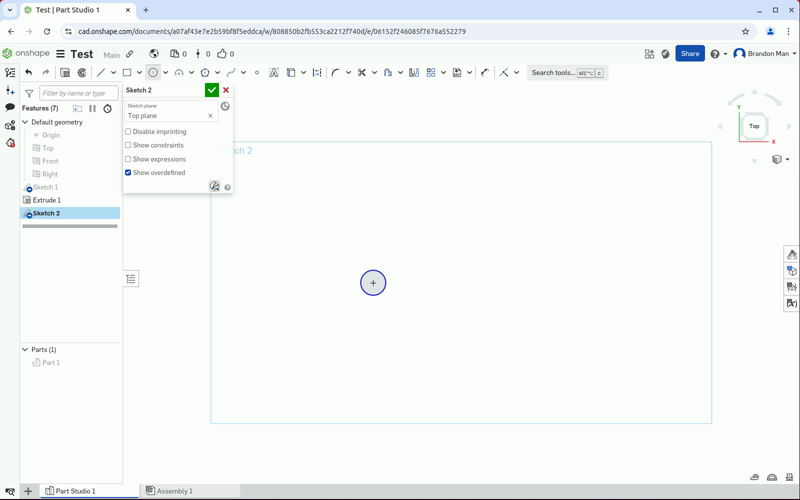
mouse_move(381, 282)
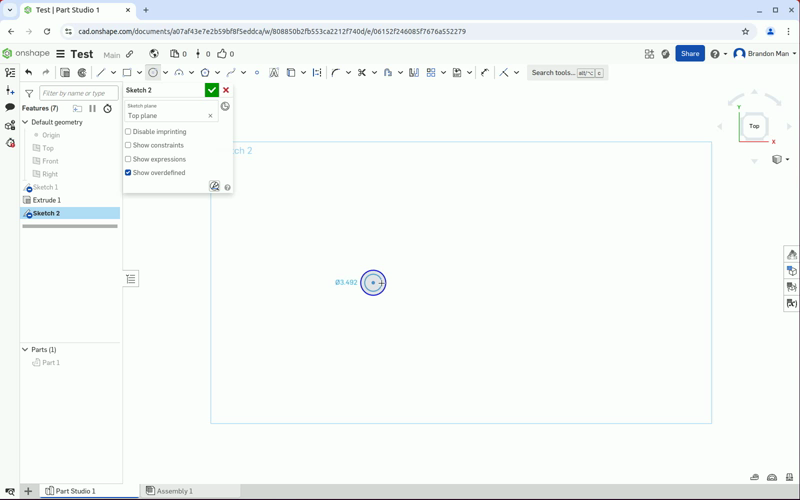
scroll(6)
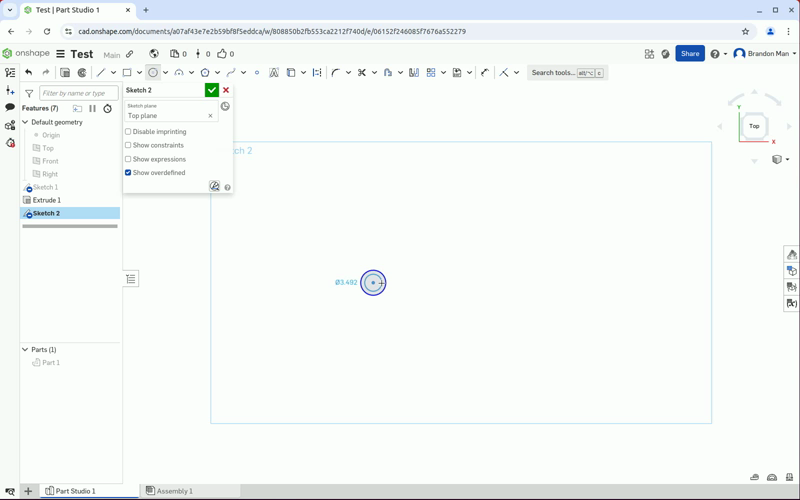
scroll(6)
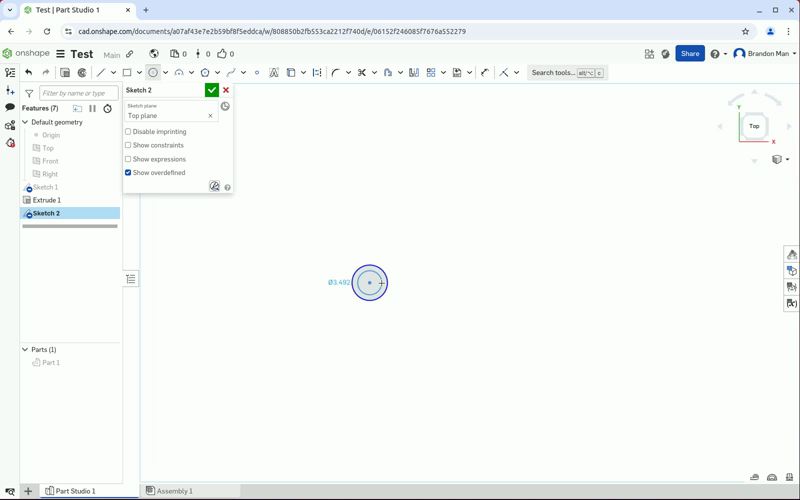
scroll(6)
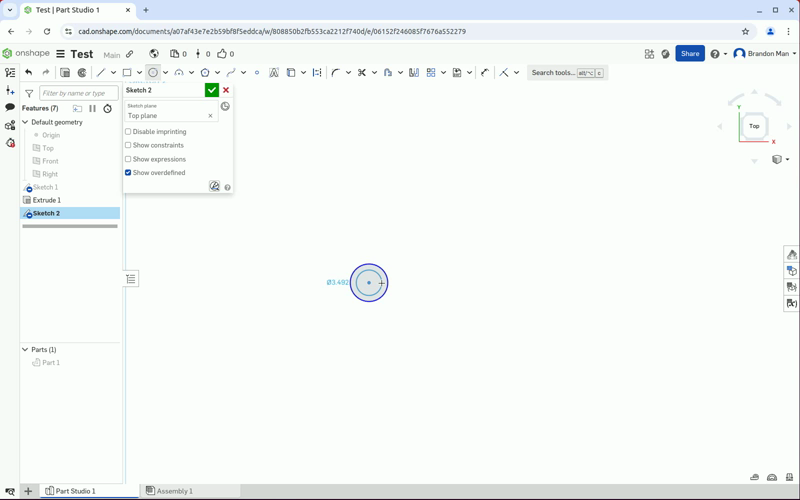
scroll(6)
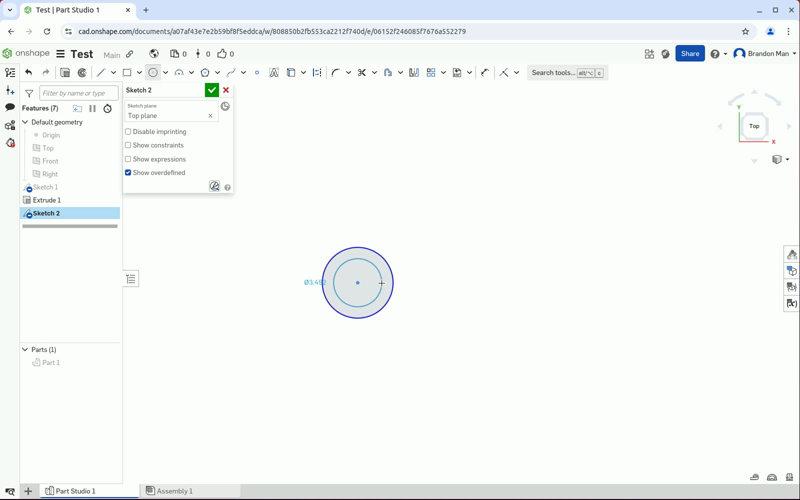
scroll(6)
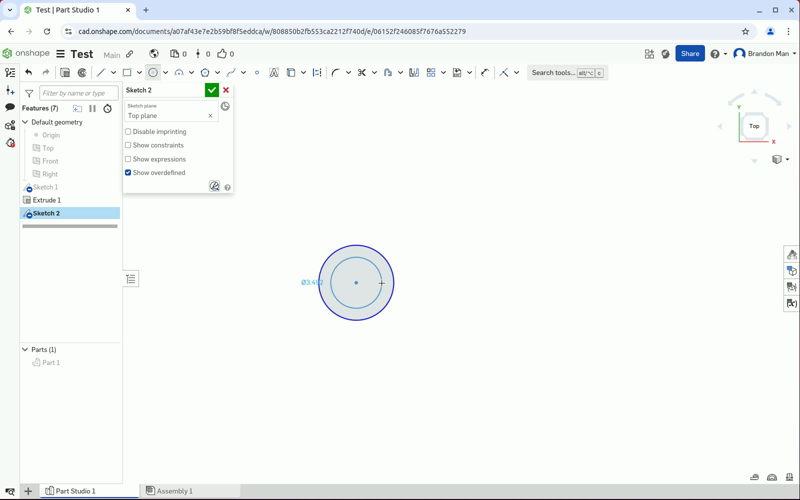
scroll(6)
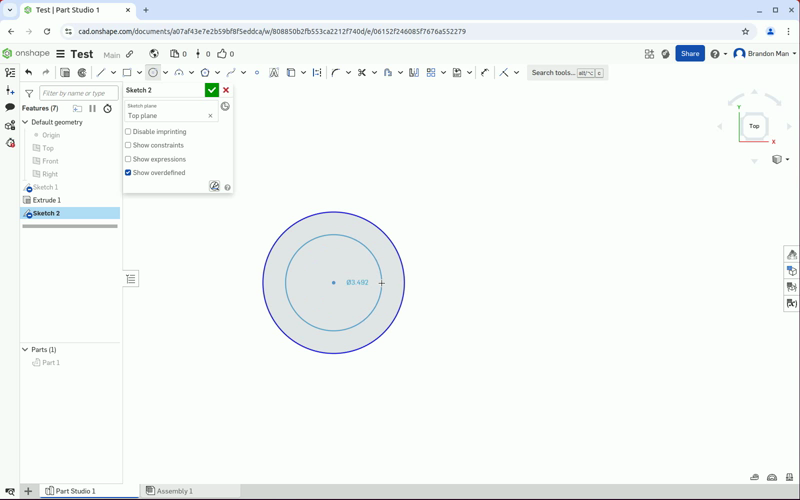
scroll(6)
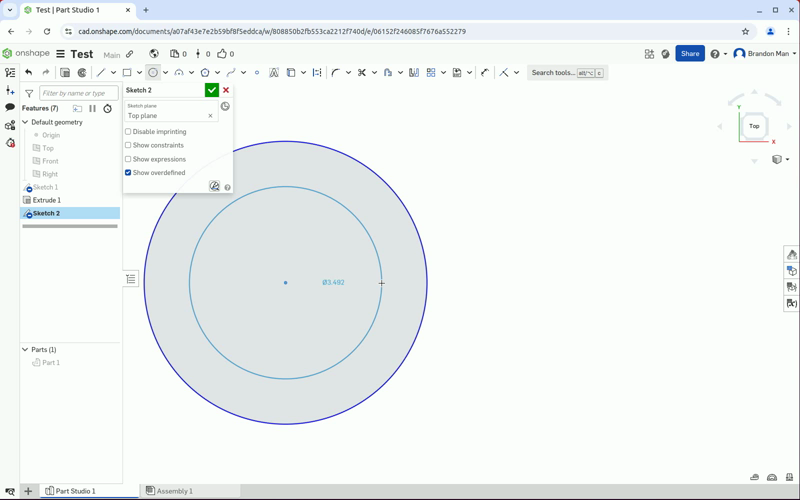
click(381, 282)
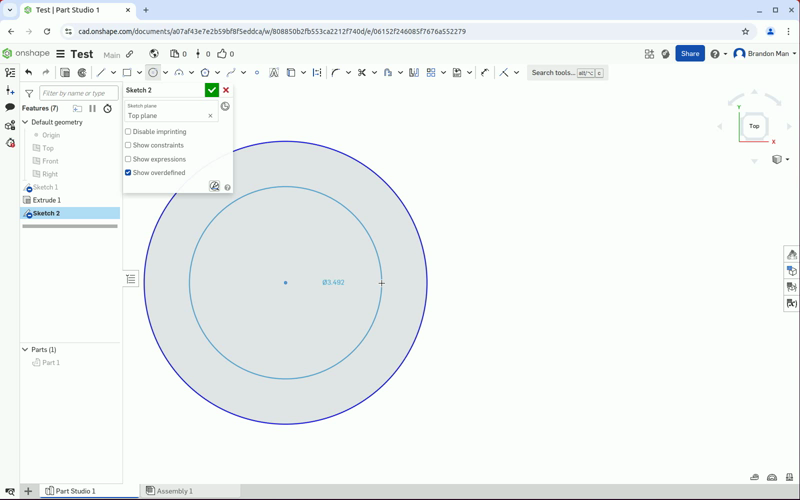
scroll(-6)
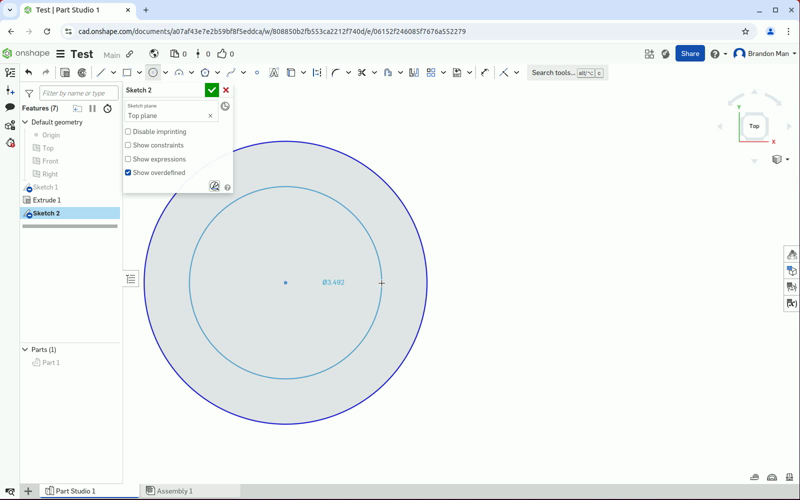
scroll(-6)
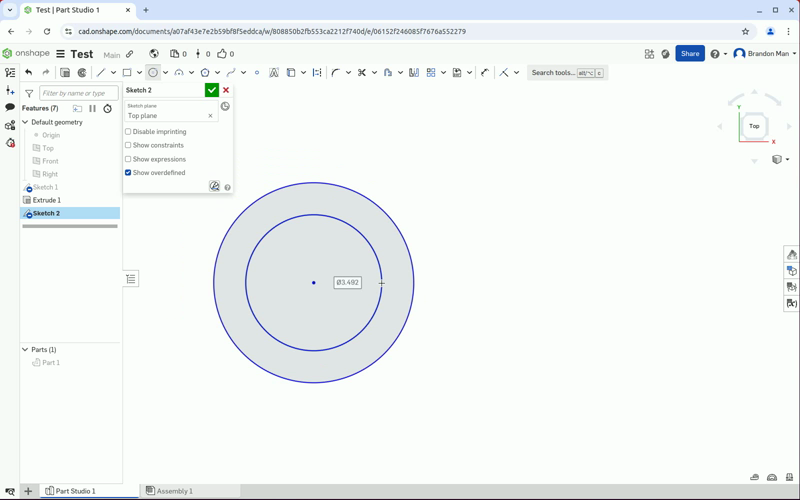
scroll(-6)
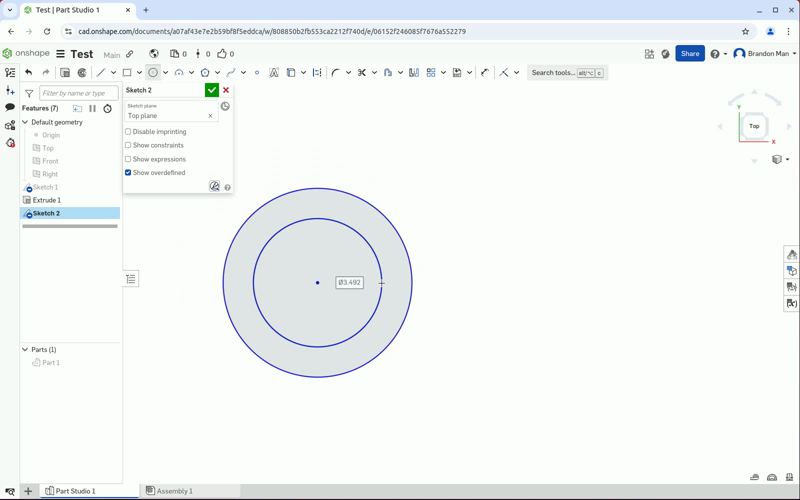
scroll(-6)
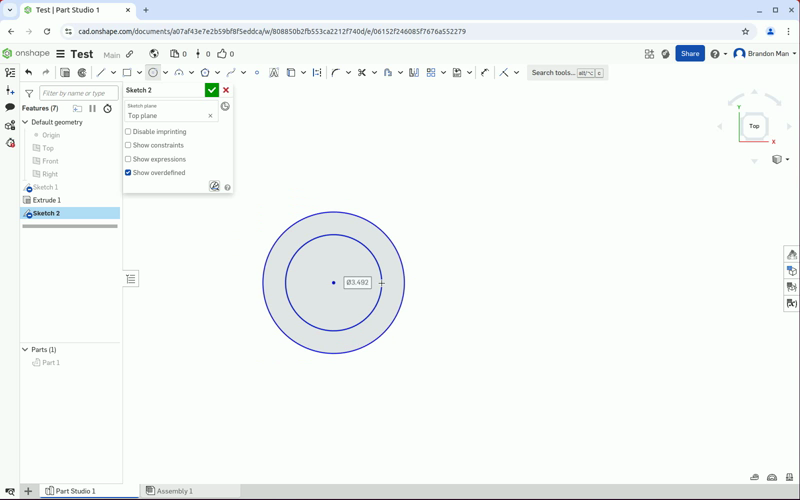
scroll(-6)
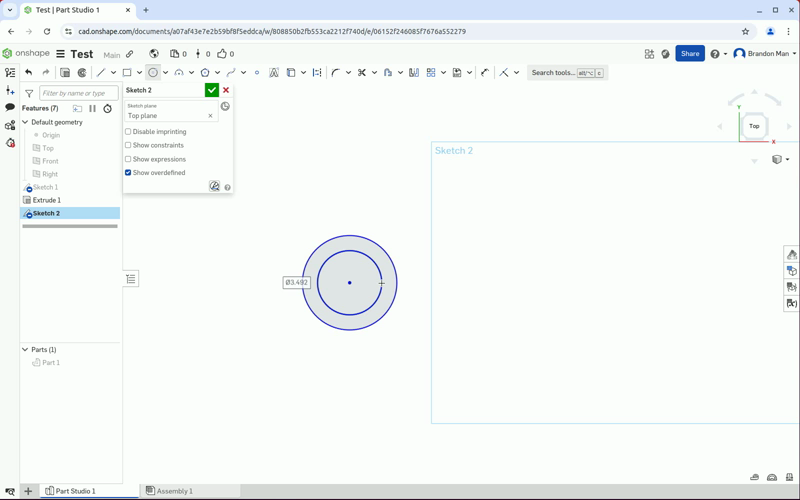
scroll(-6)
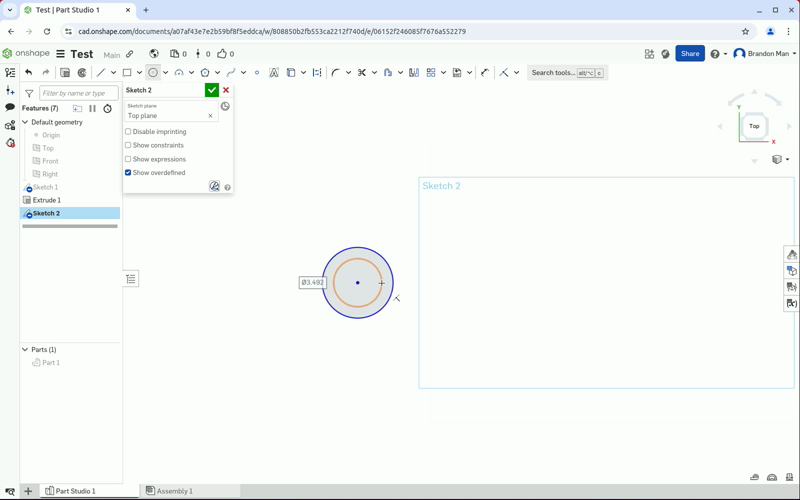
scroll(-6)
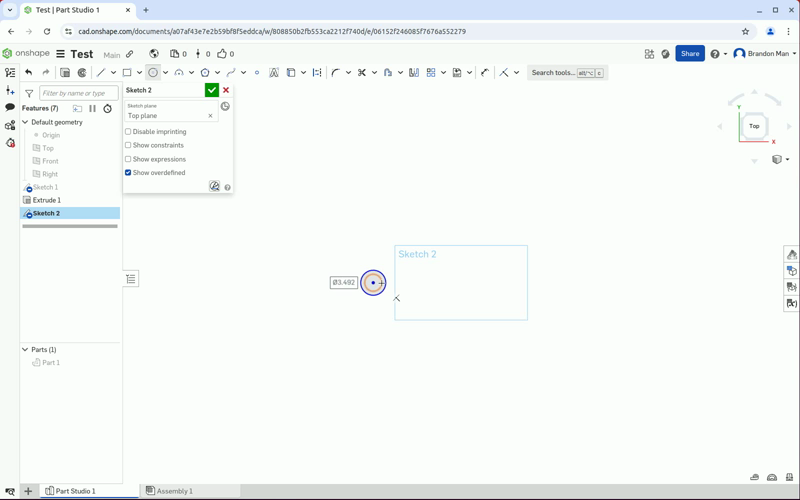
key(esc)
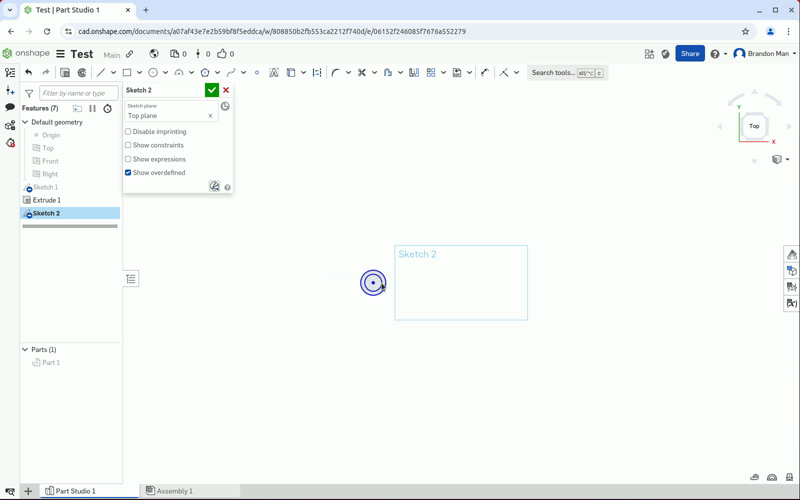
mouse_move(384, 282)
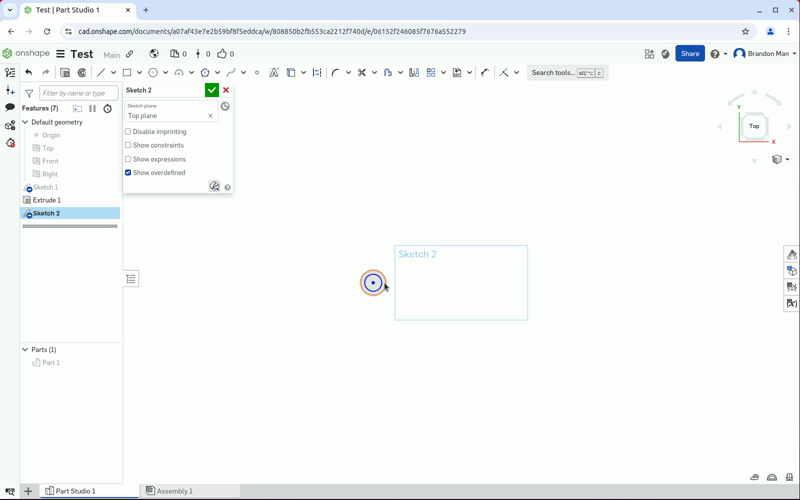
scroll(6)
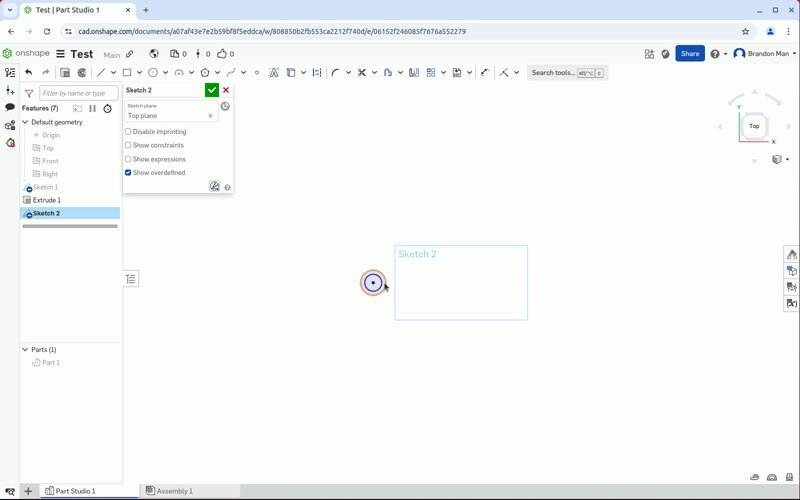
scroll(6)
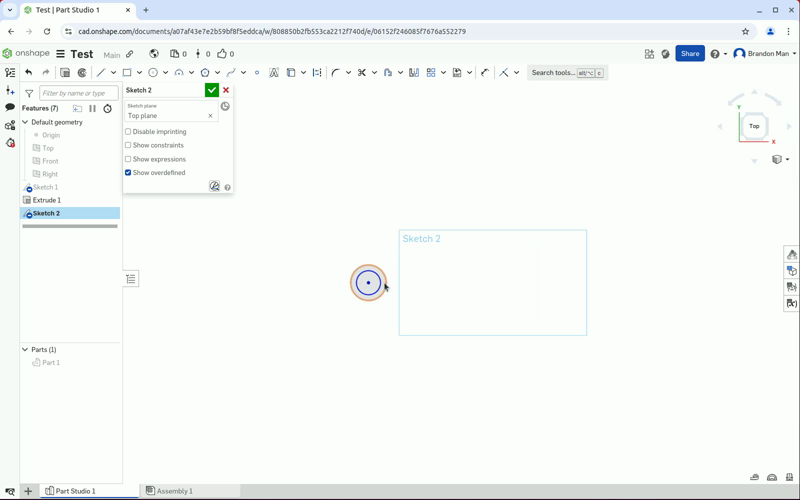
scroll(6)
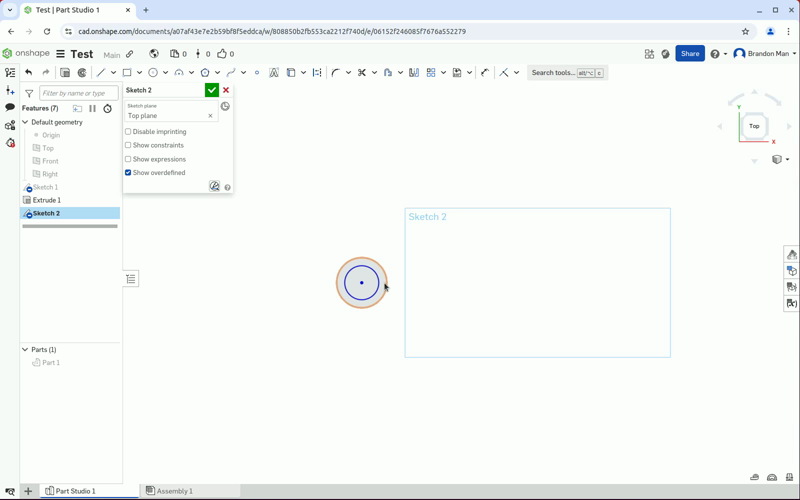
scroll(6)
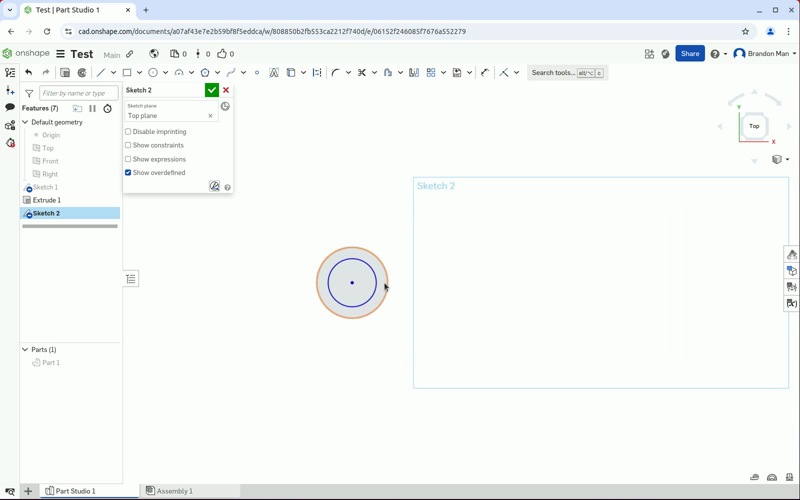
scroll(6)
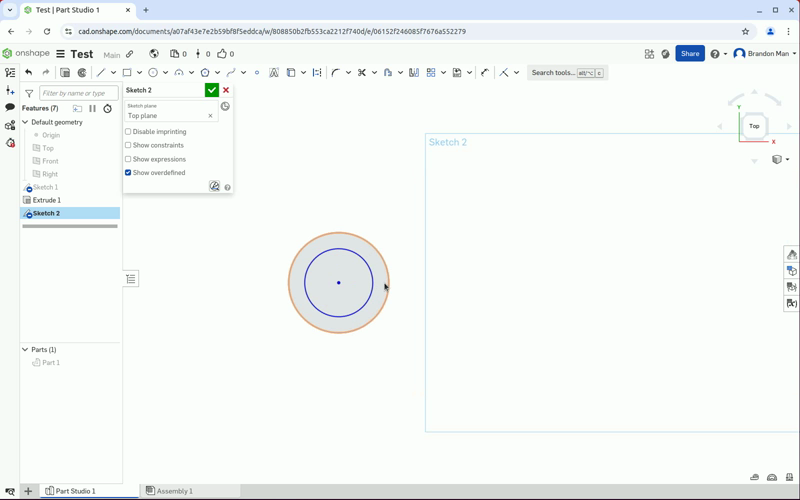
scroll(6)
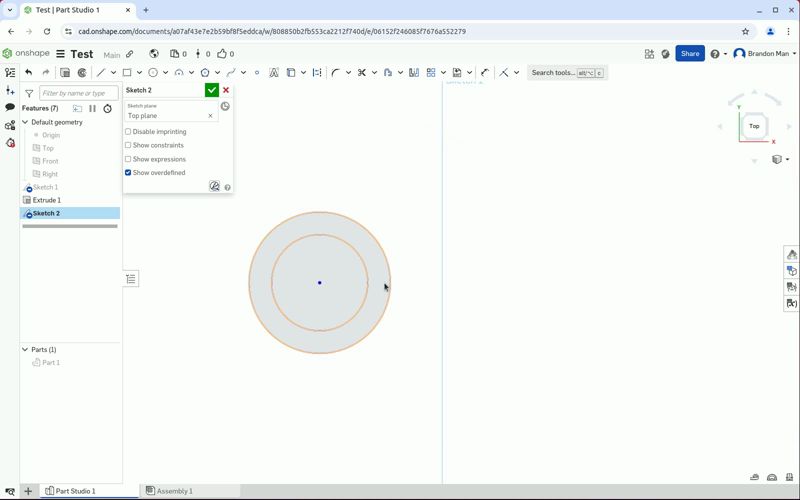
scroll(6)
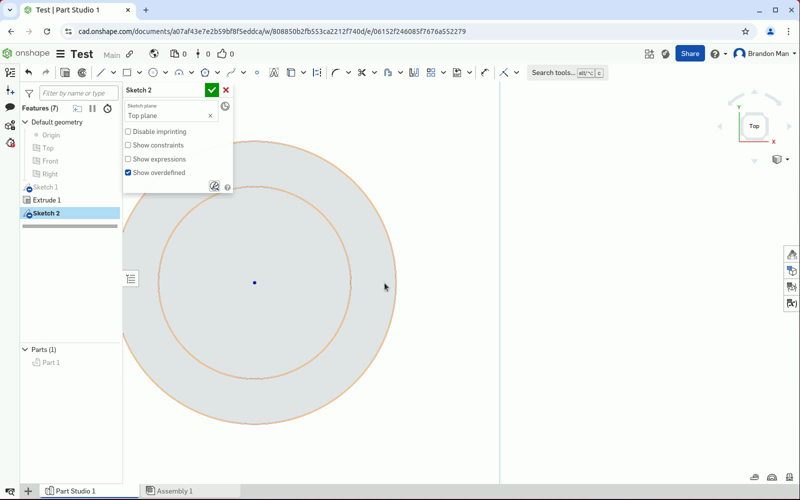
click(384, 282)
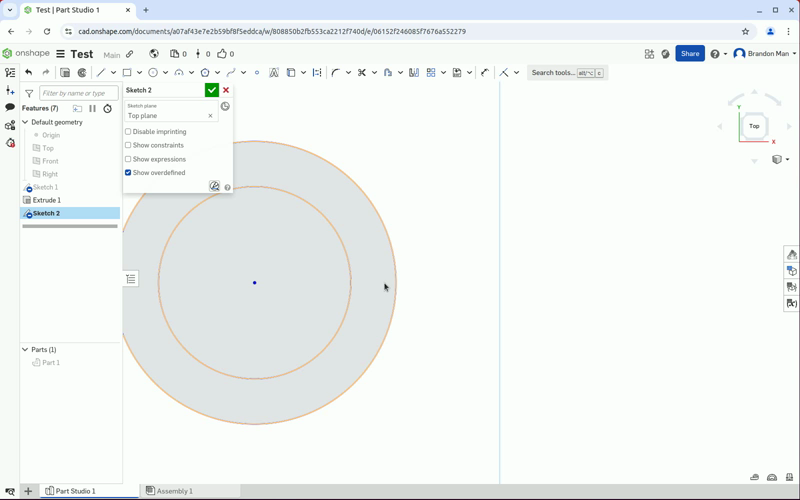
scroll(-6)
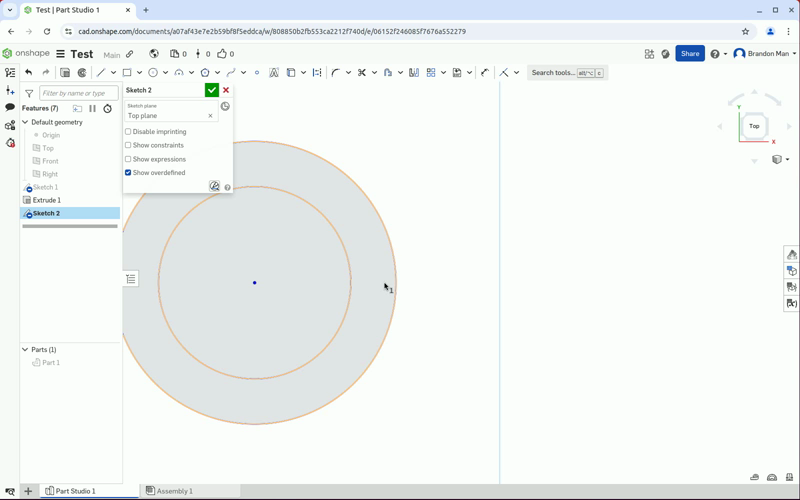
scroll(-6)
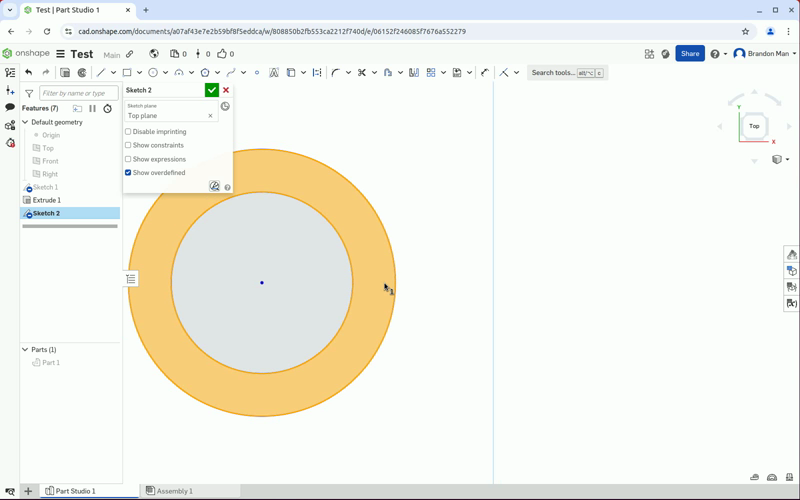
scroll(-6)
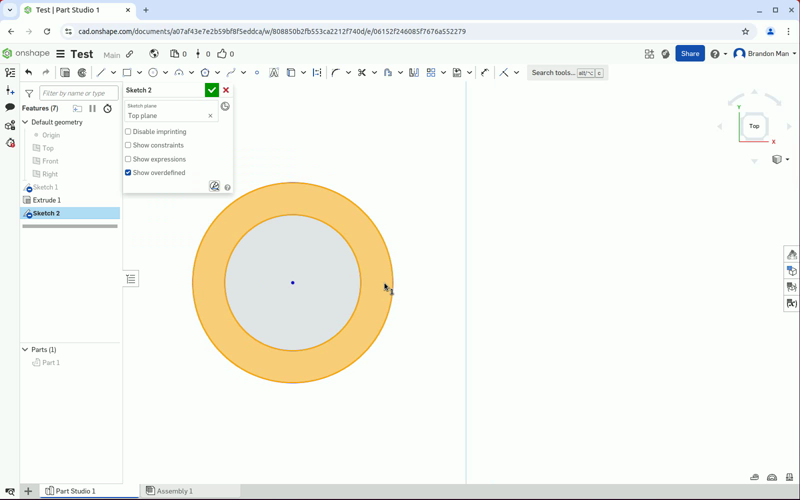
scroll(-6)
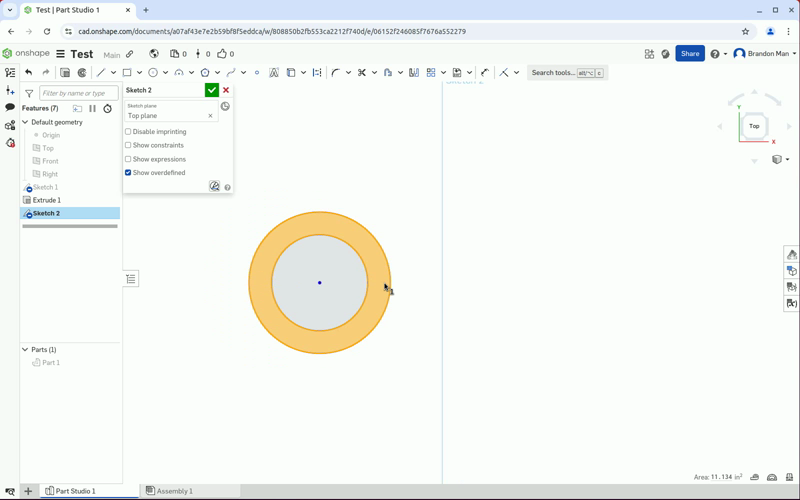
scroll(-6)
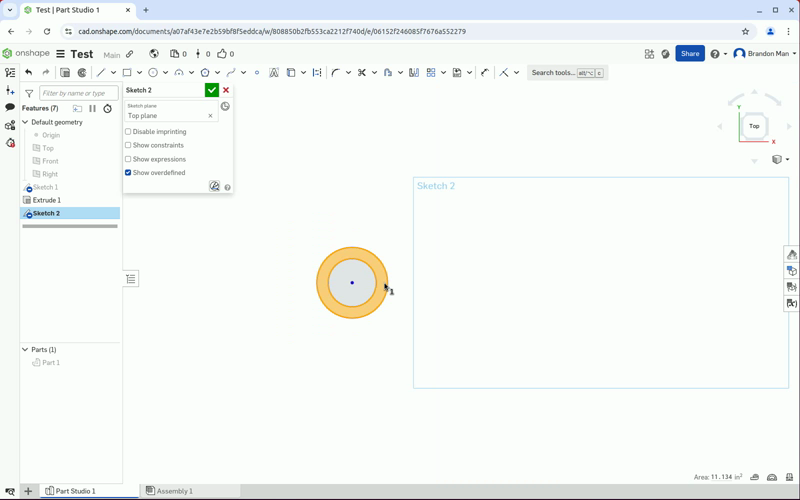
scroll(-6)
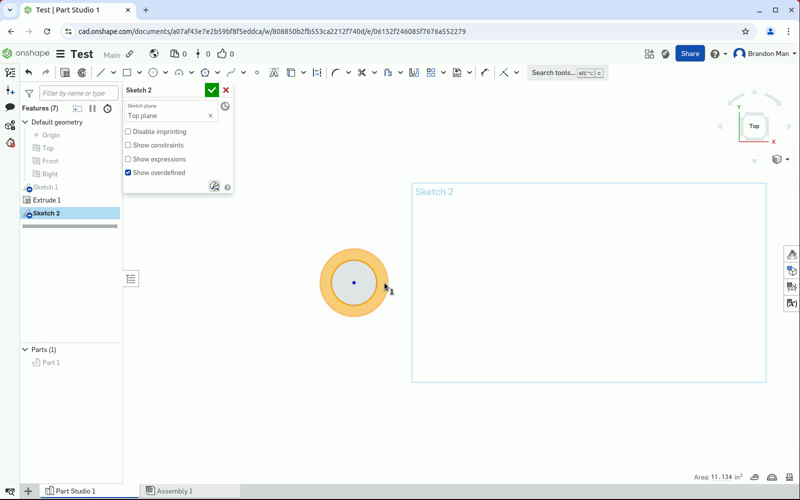
scroll(-6)
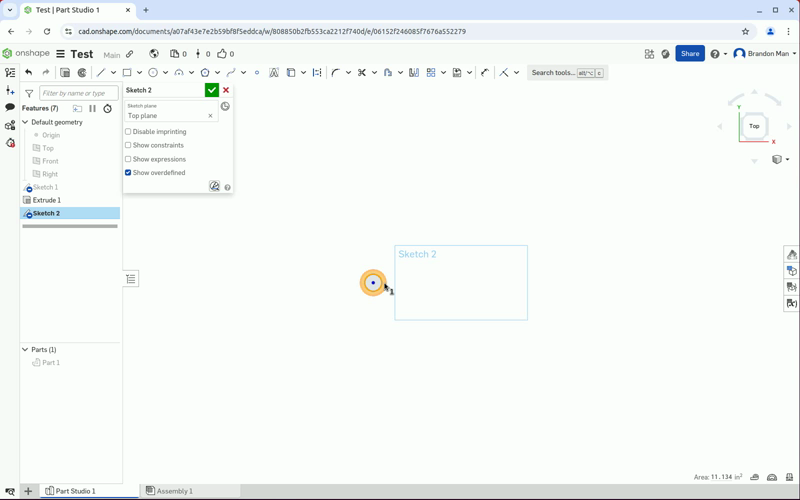
mouse_move(73, 352)
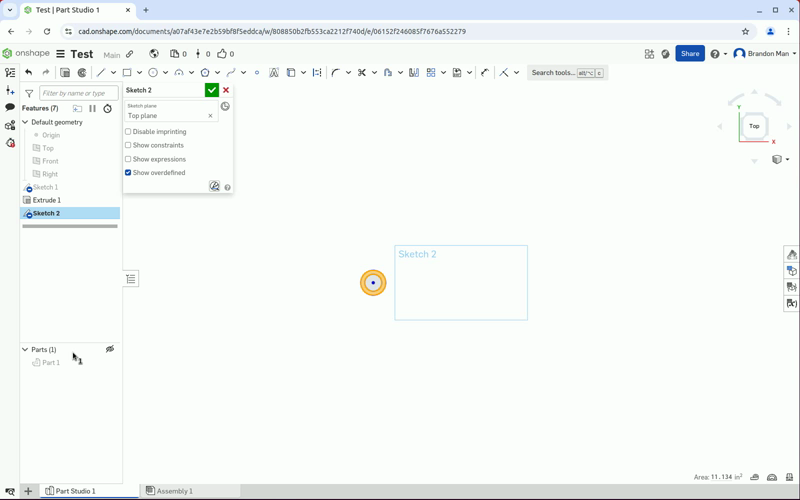
key(shift+y)
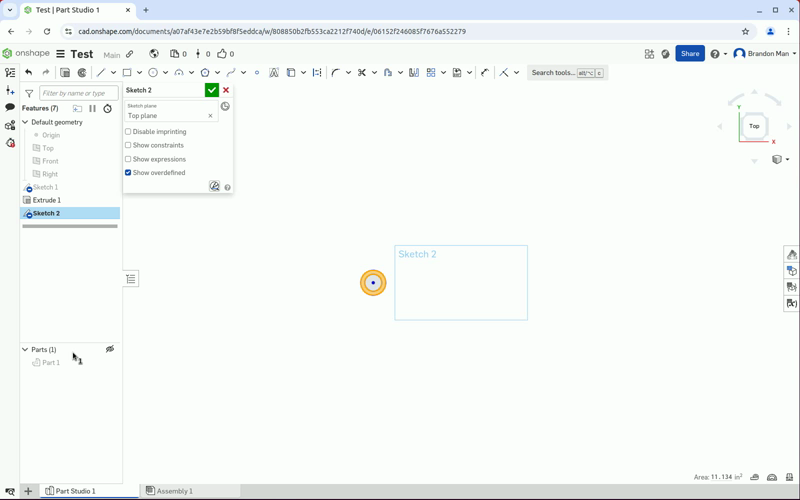
key(shift+e)
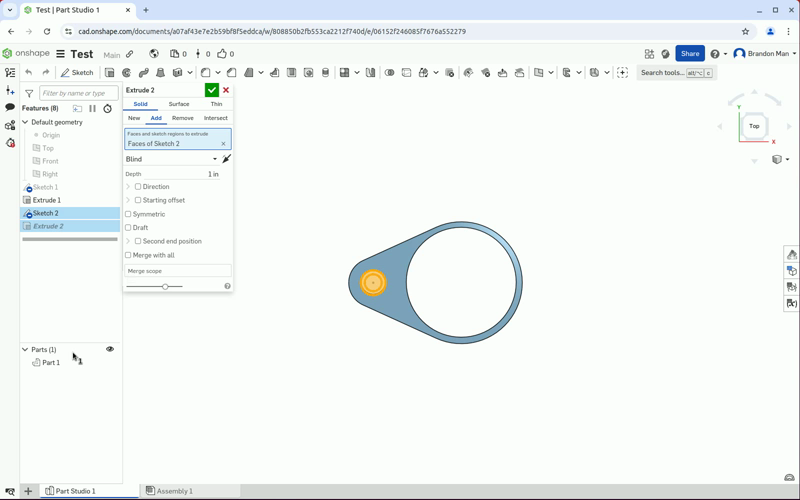
mouse_move(143, 106)
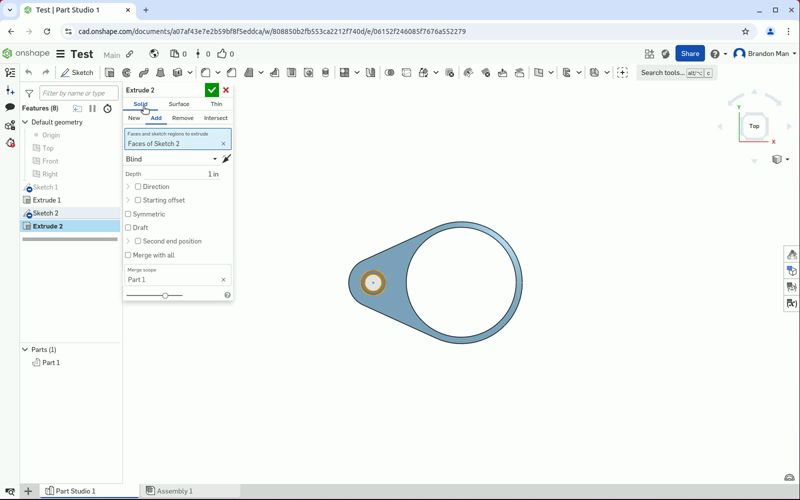
click(143, 106)
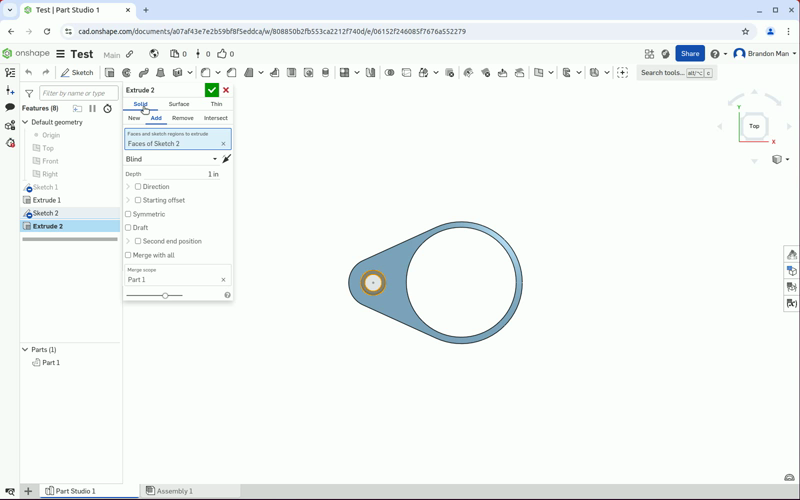
mouse_move(137, 120)
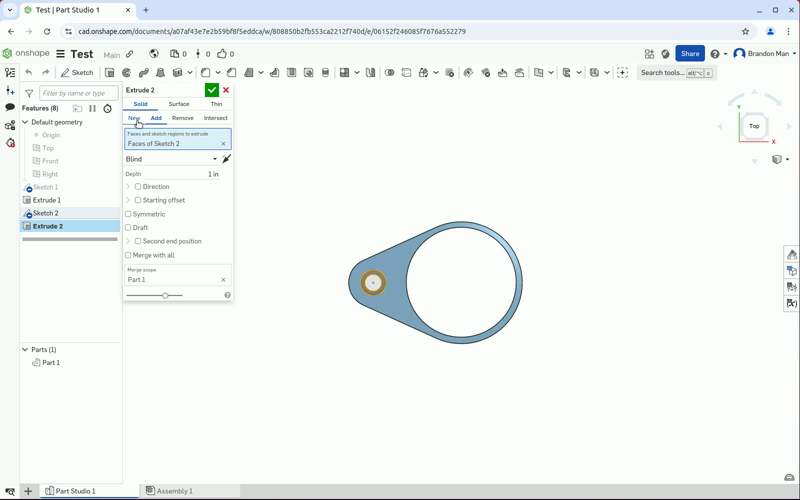
click(137, 120)
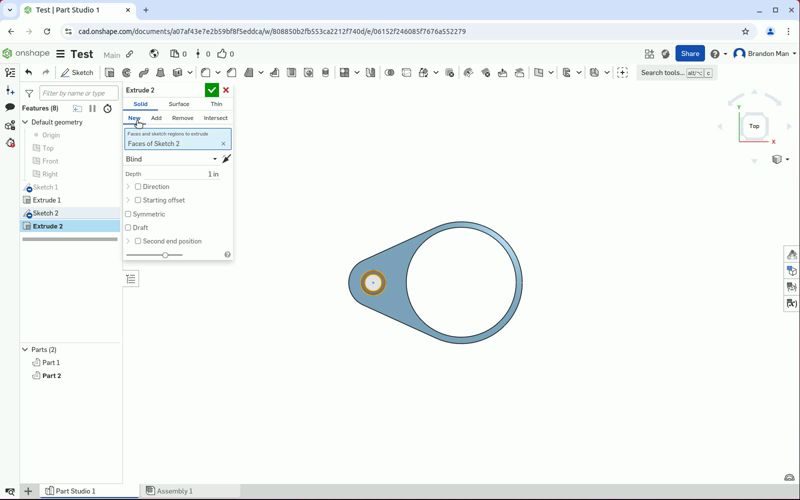
key(tab, 4)
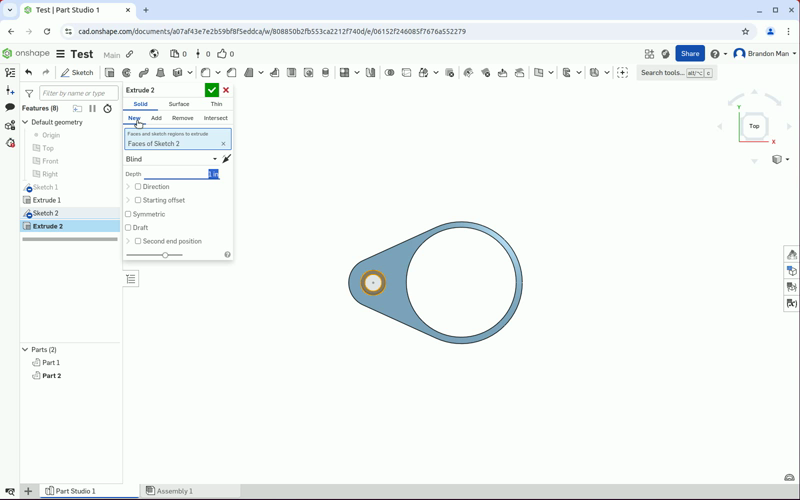
text(0.481)
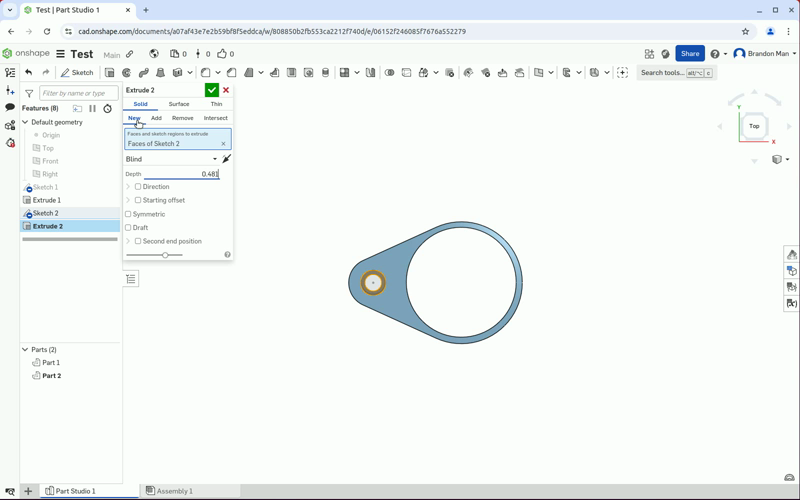
key(enter)
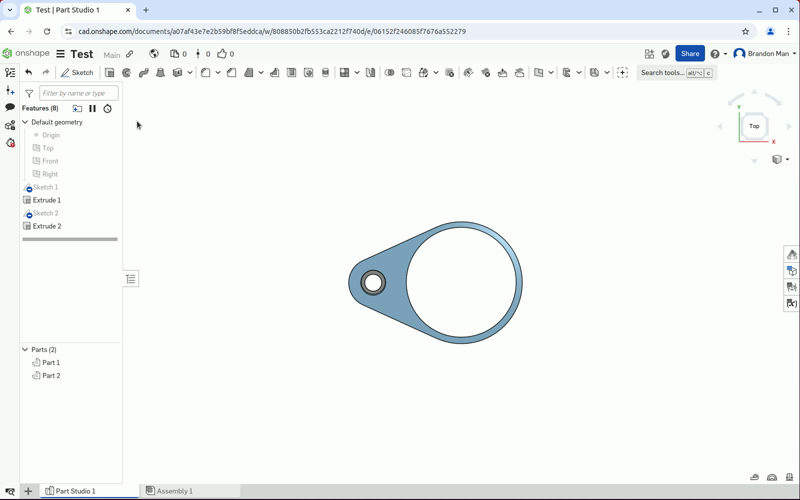
key(shift+h)
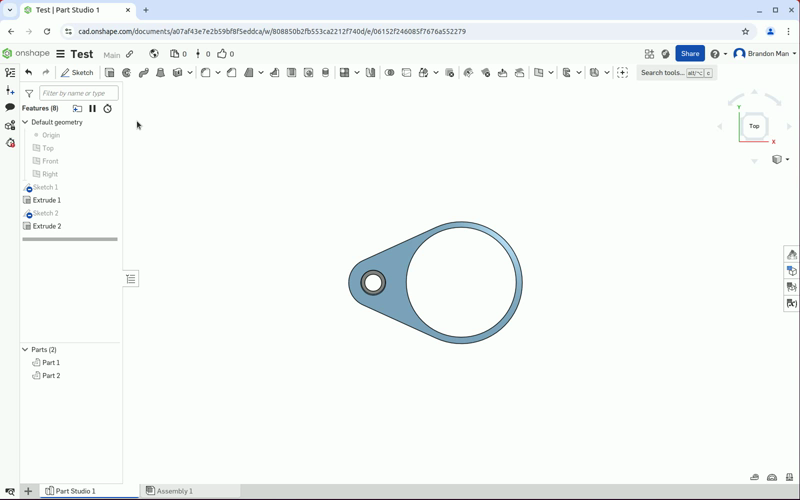
key(shift+h)
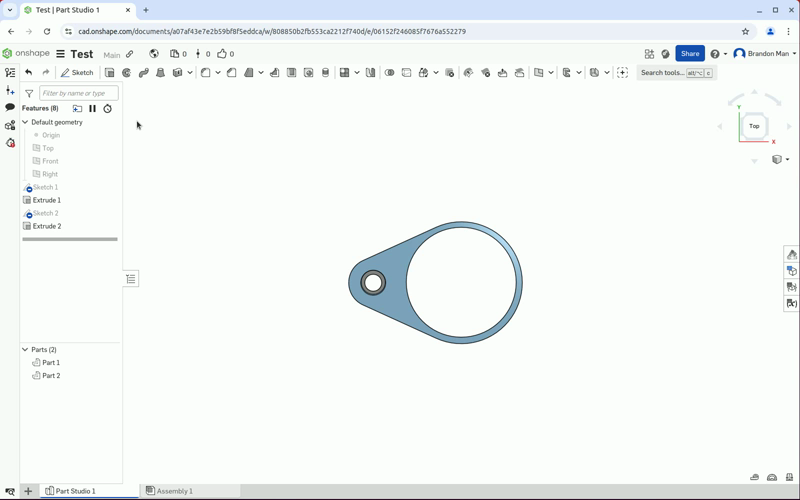
mouse_move(73, 189)
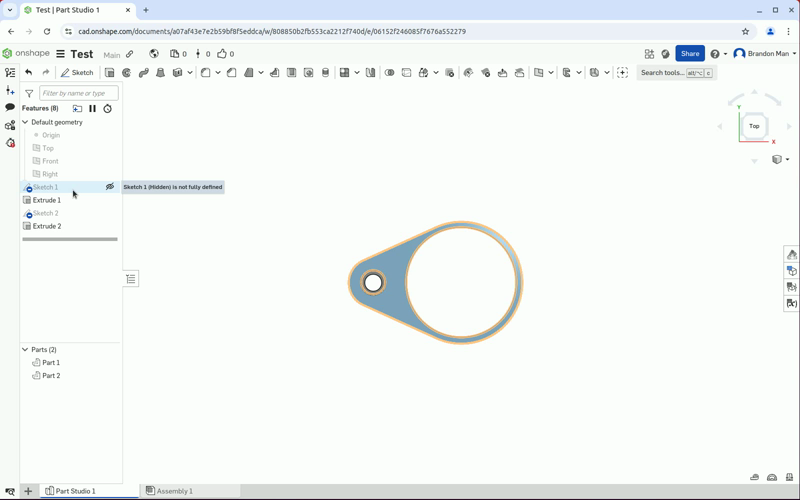
click(73, 189)
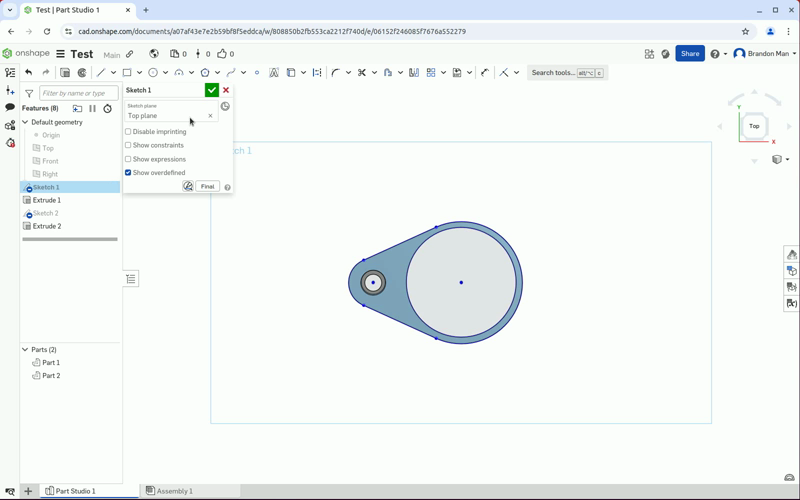
mouse_move(229, 92)
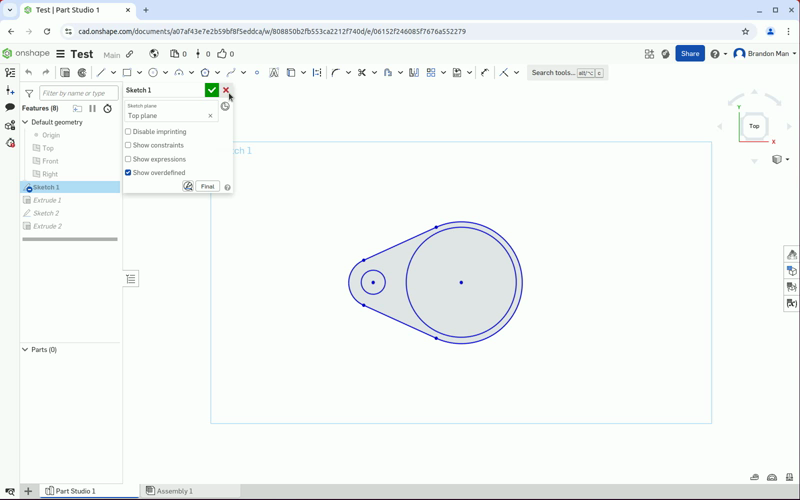
click(229, 92)
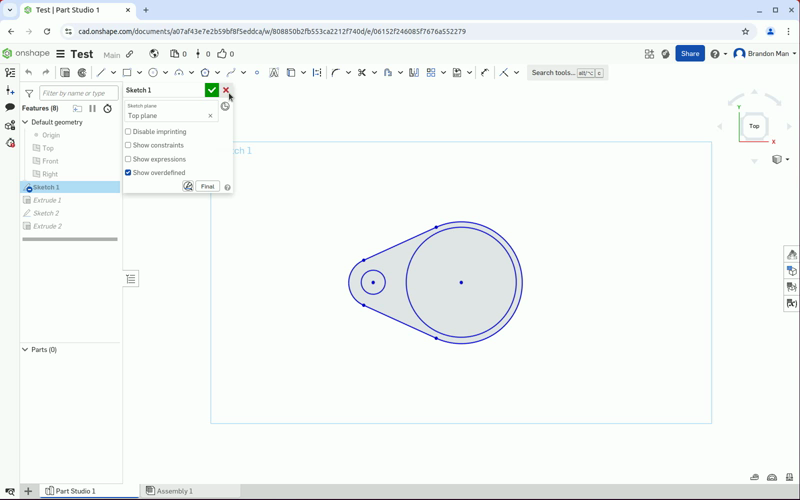
key(shift+s)
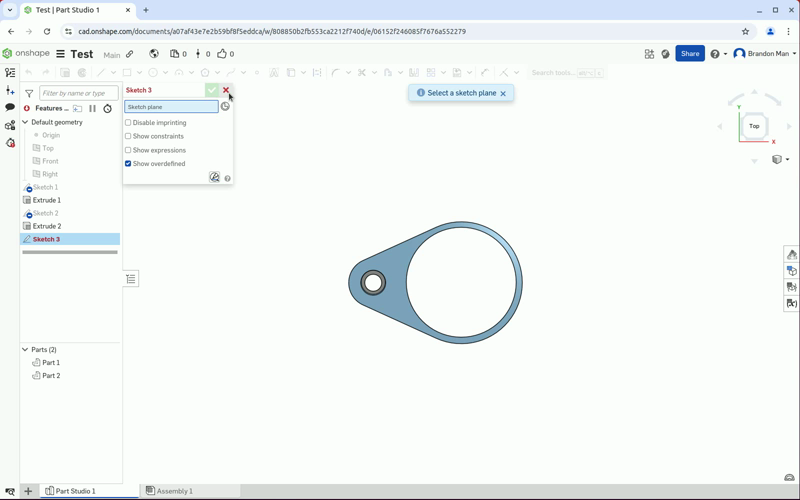
mouse_move(73, 150)
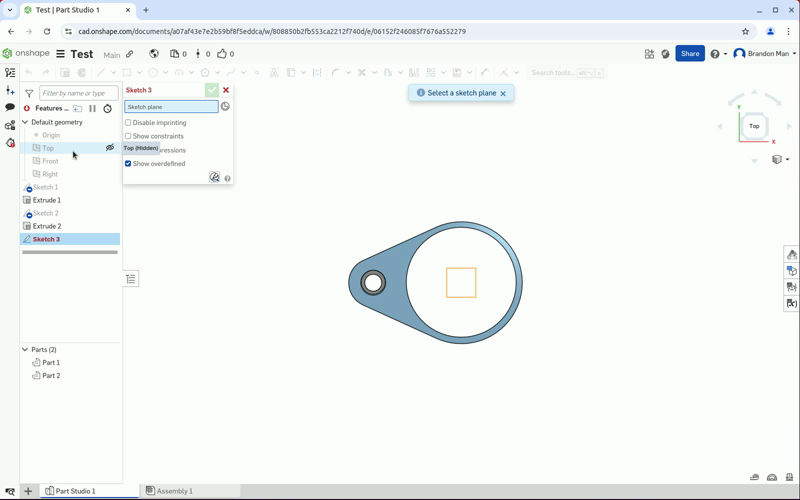
click(73, 150)
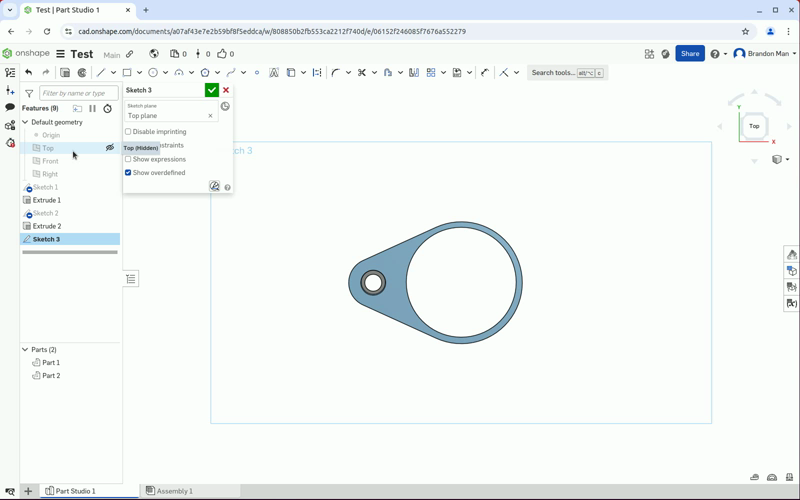
mouse_move(73, 352)
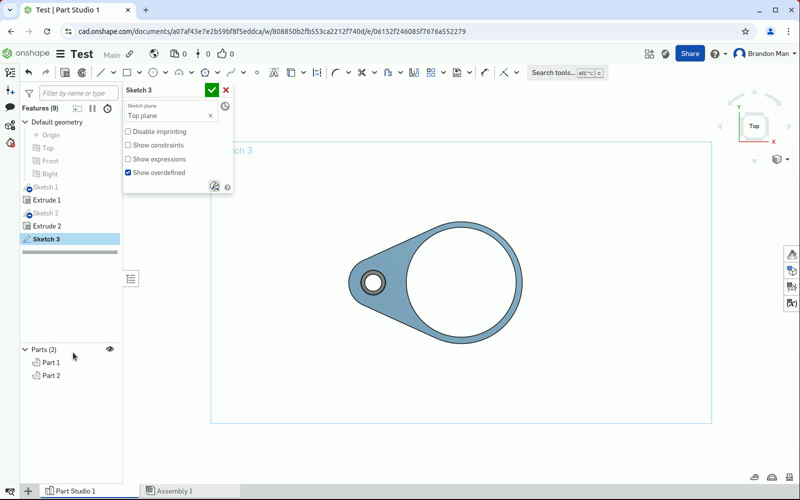
key(y)
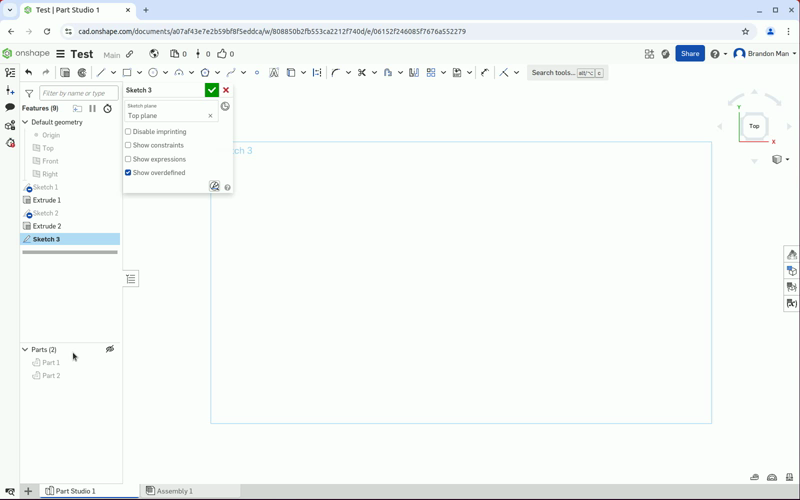
key(l)
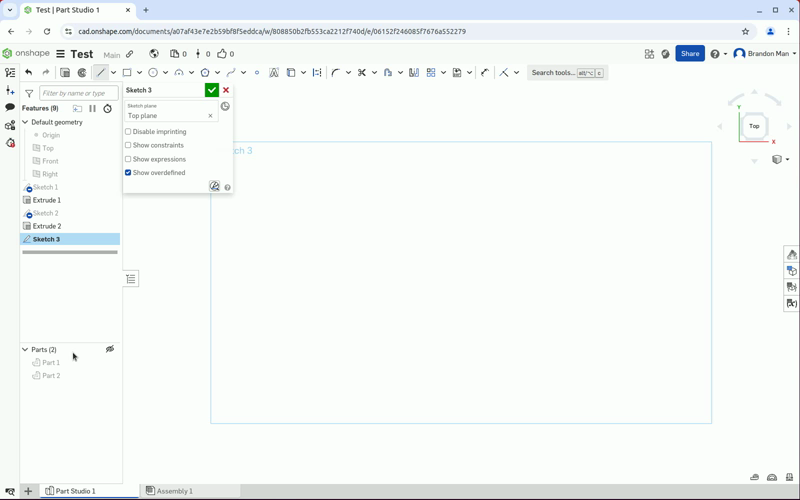
key_down(shift)
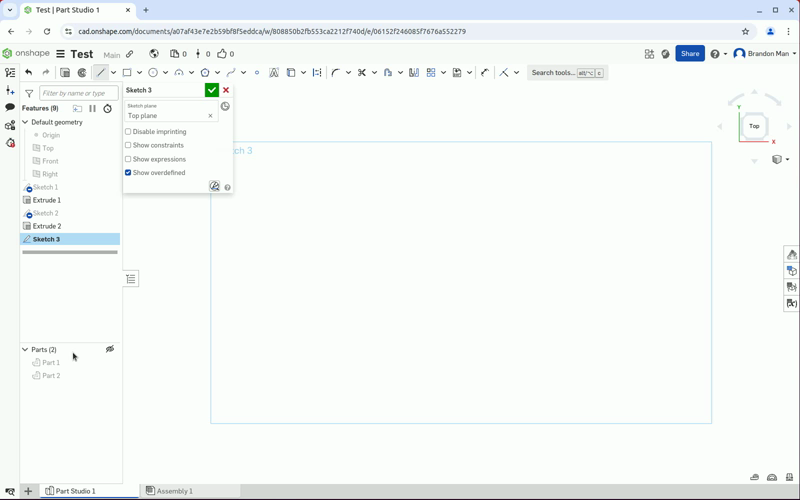
mouse_move(404, 282)
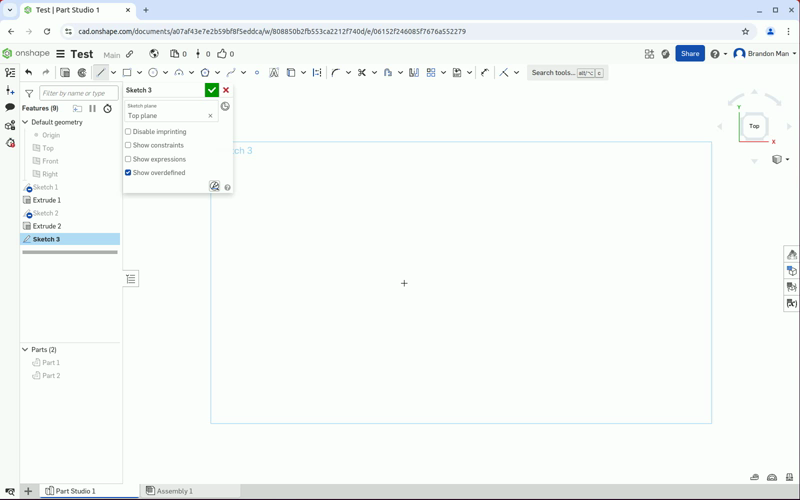
click(404, 282)
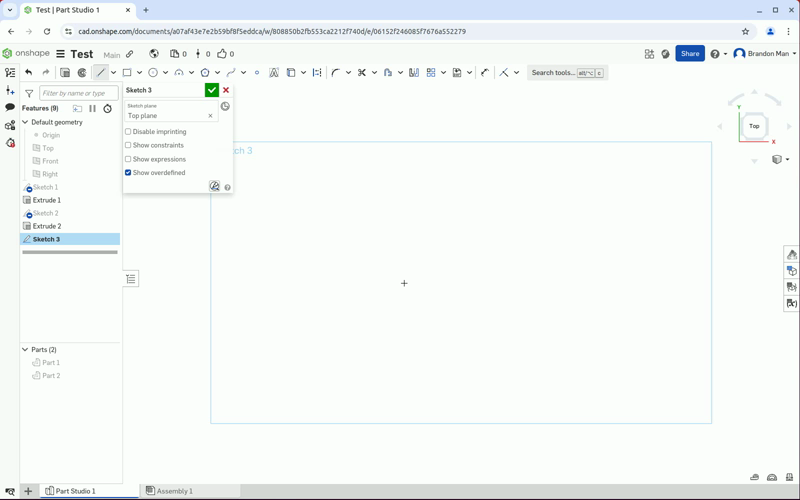
key_up(shift)
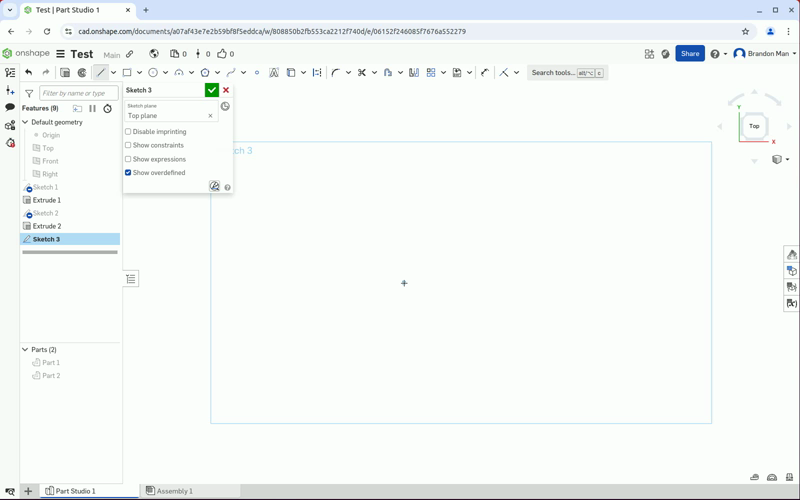
key_down(shift)
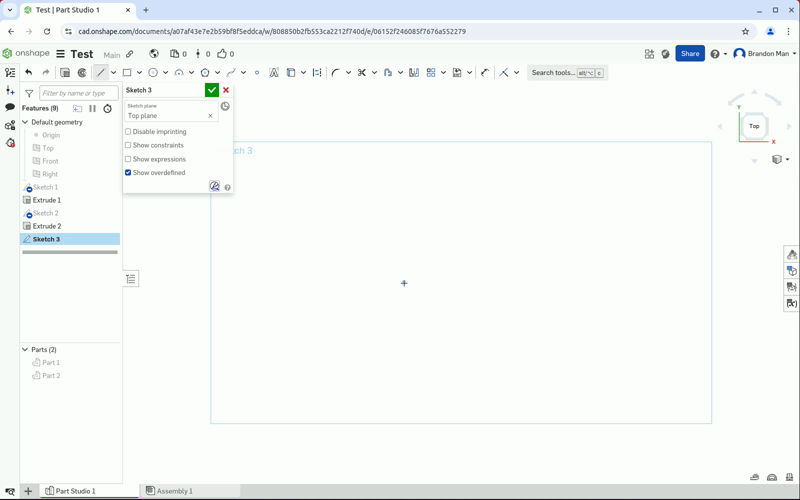
mouse_move(434, 282)
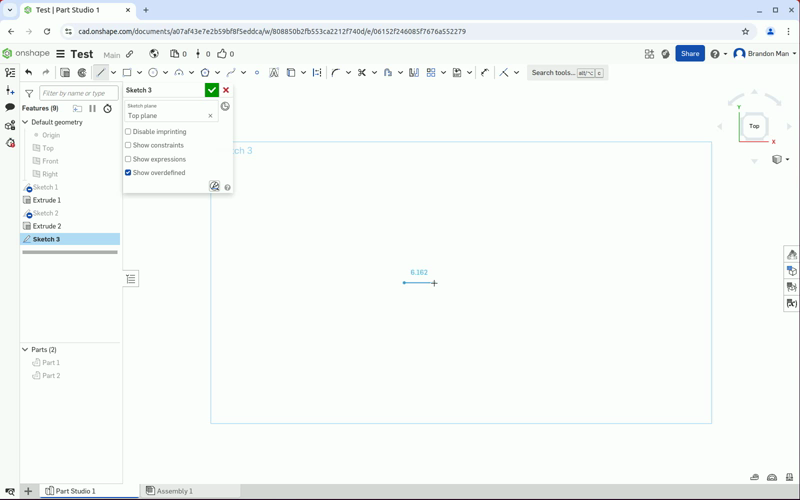
mouse_move(453, 282)
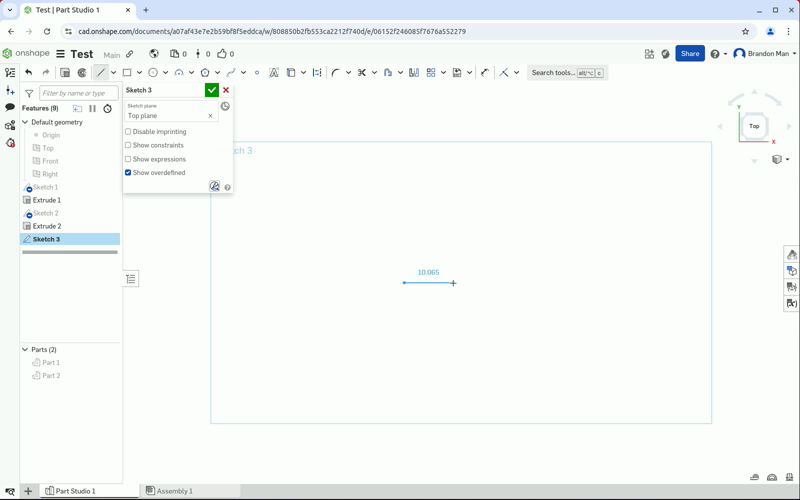
click(453, 282)
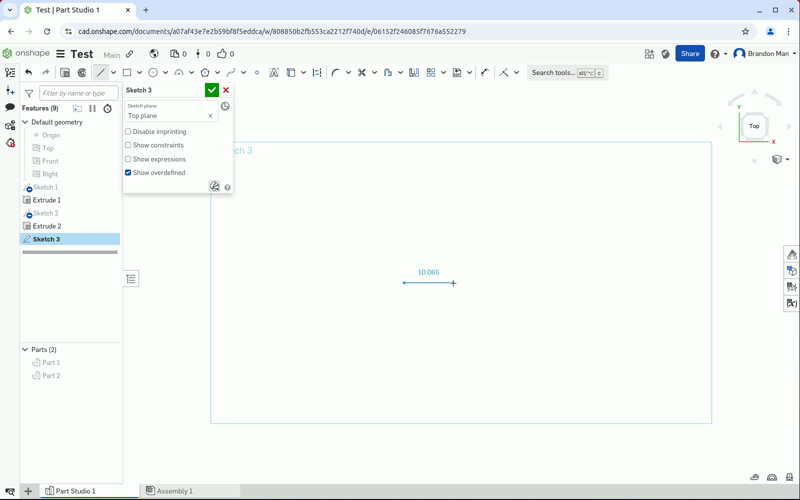
key_up(shift)
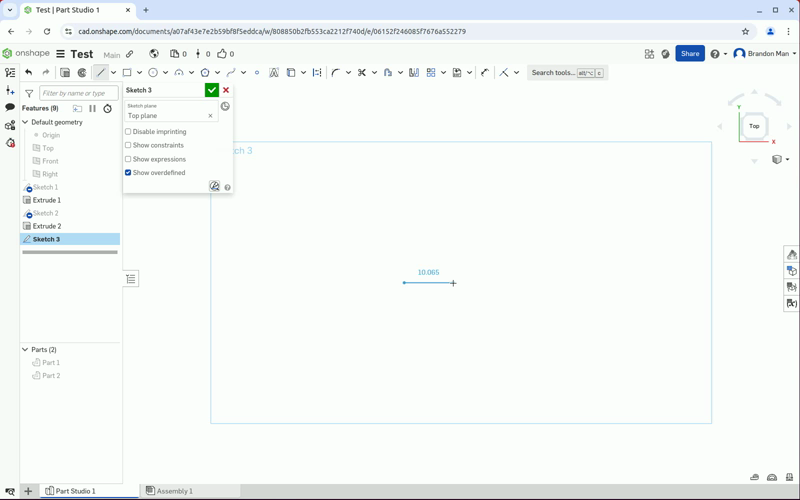
key(esc)
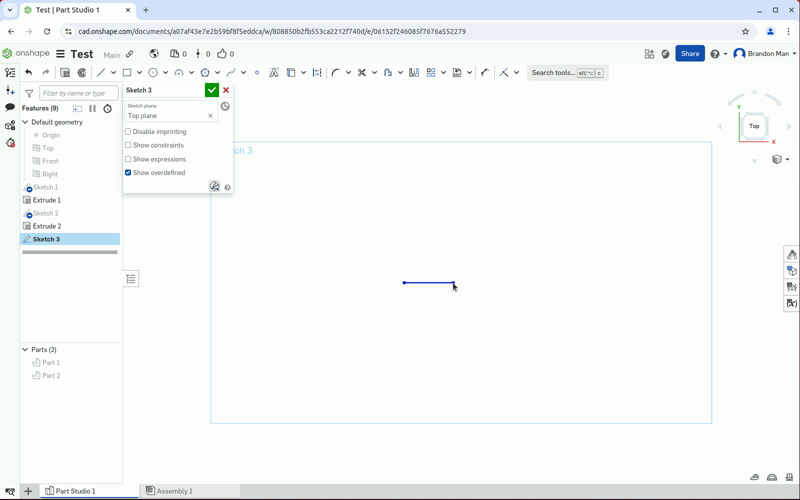
key(a)
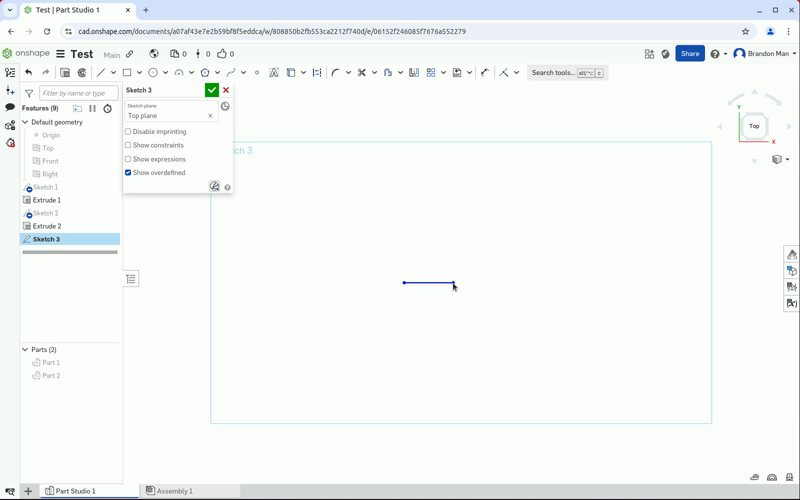
mouse_move(453, 282)
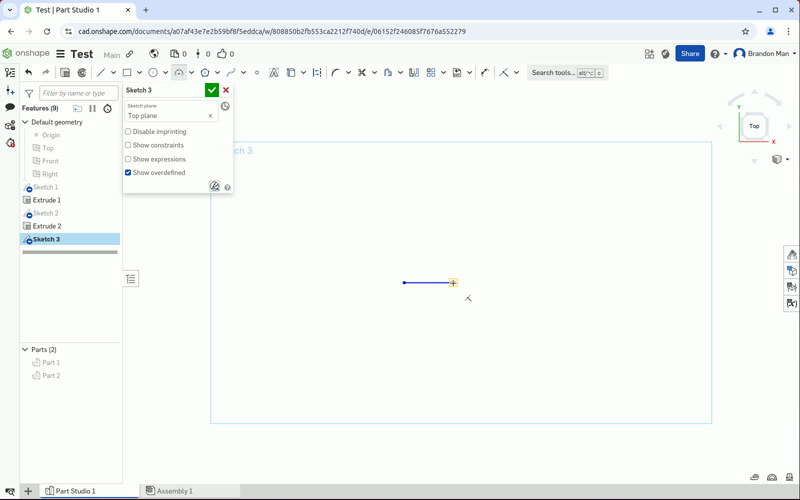
click(453, 282)
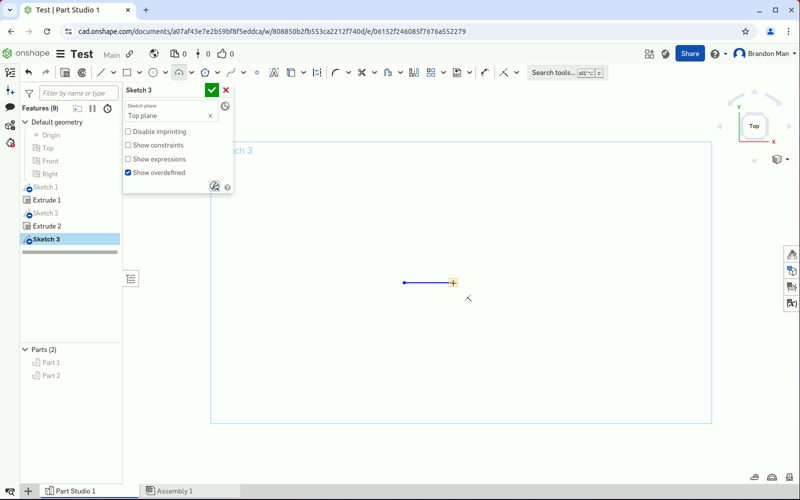
key_down(shift)
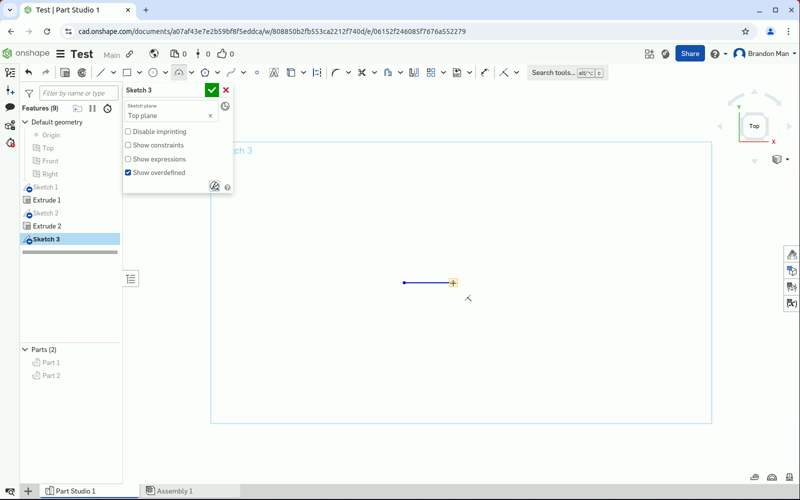
mouse_move(461, 274)
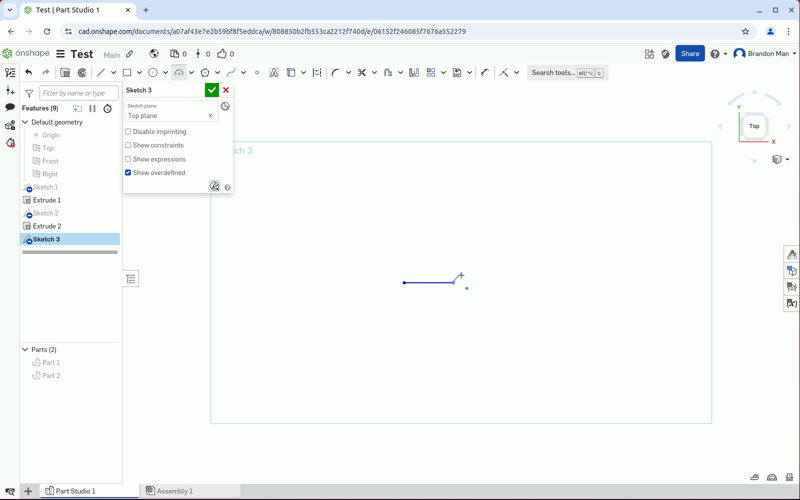
click(461, 274)
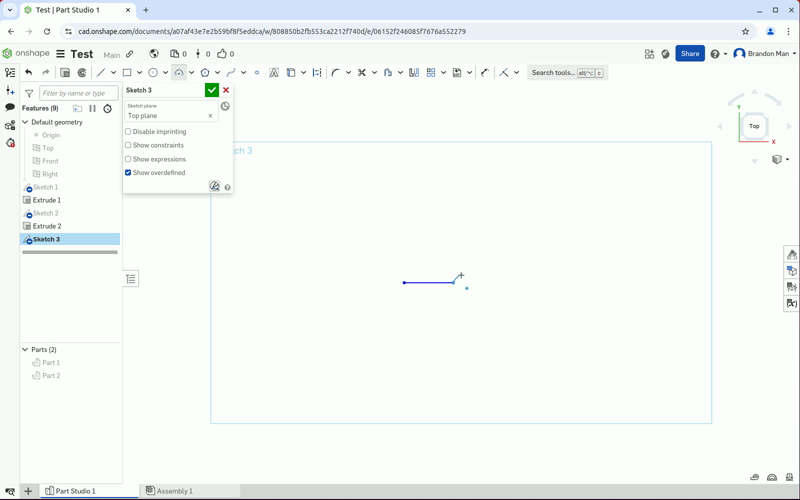
mouse_move(455, 276)
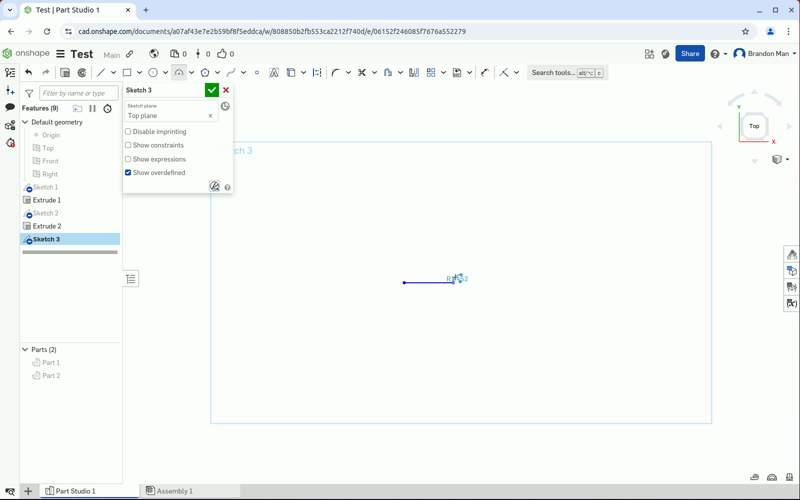
click(455, 276)
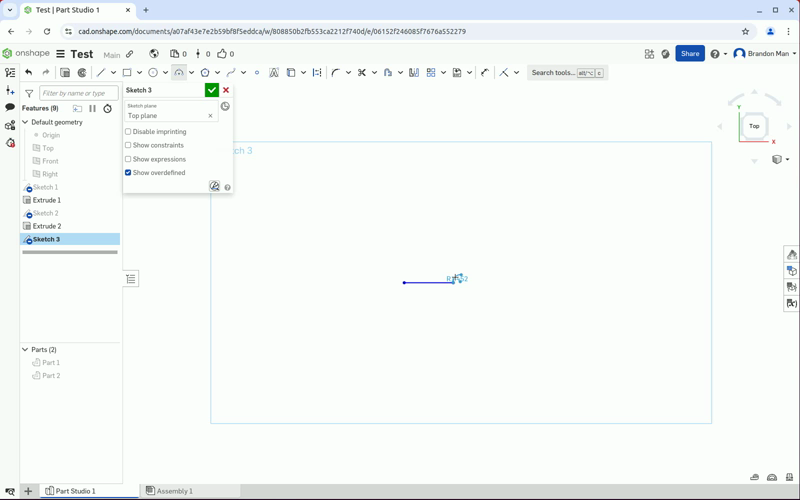
key_up(shift)
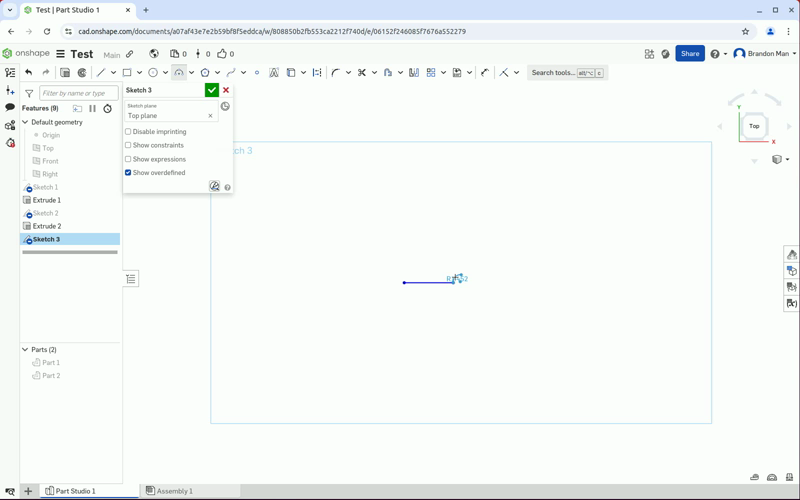
key(esc)
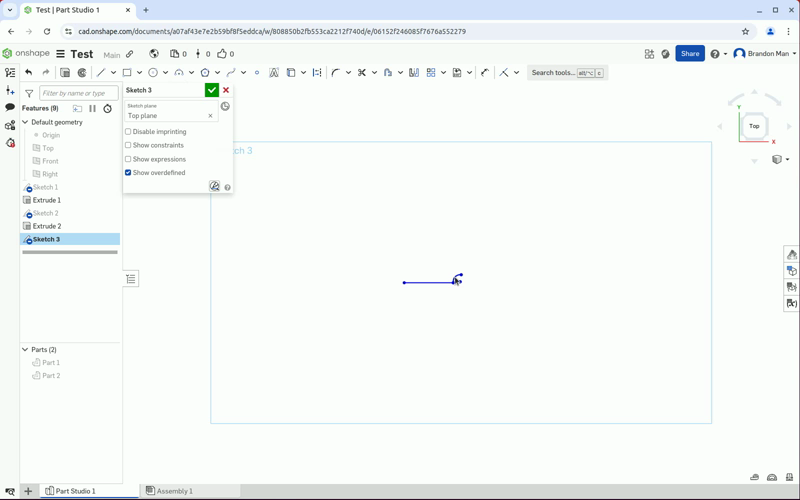
key(l)
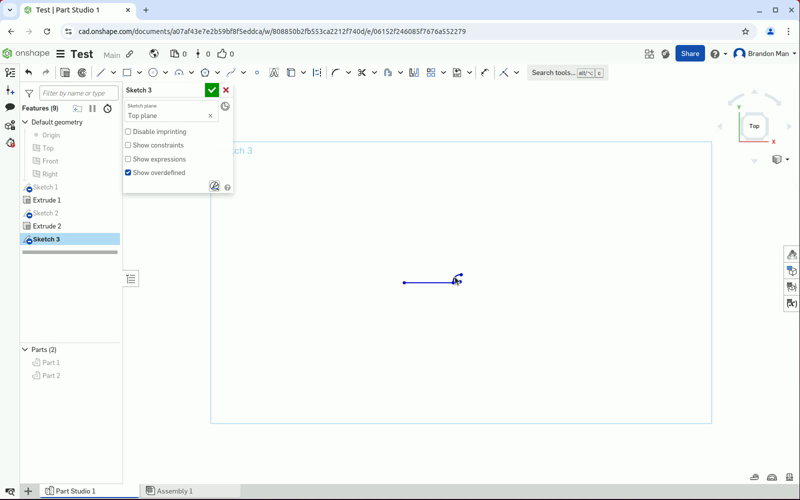
mouse_move(461, 274)
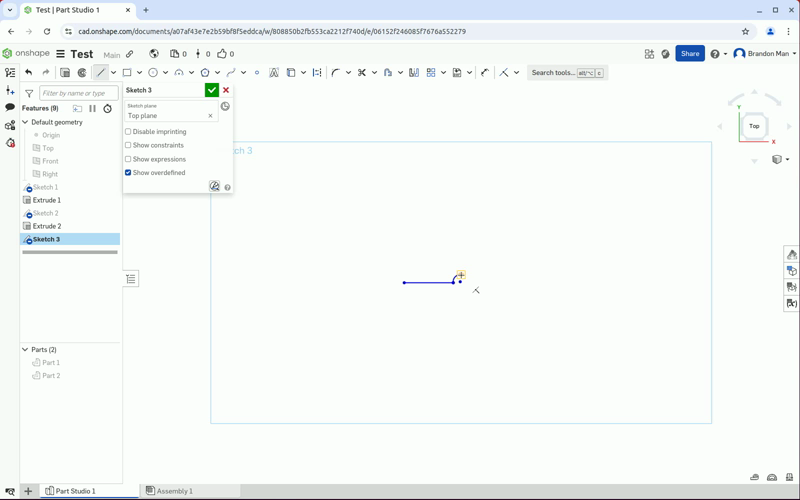
click(461, 274)
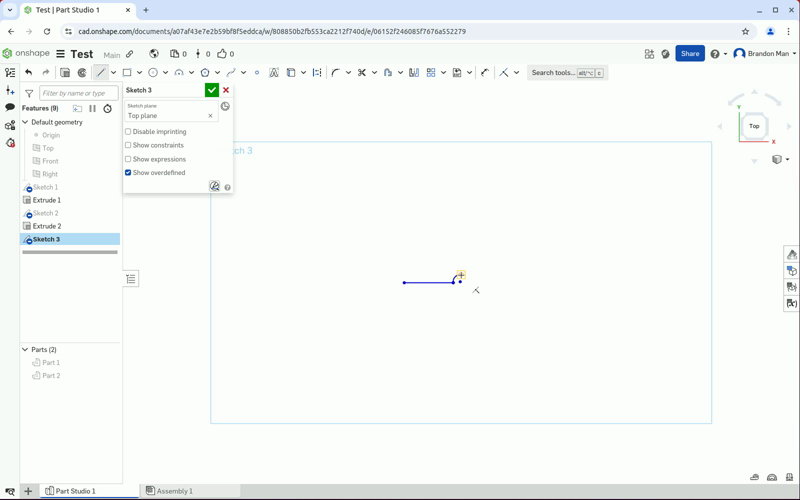
key_down(shift)
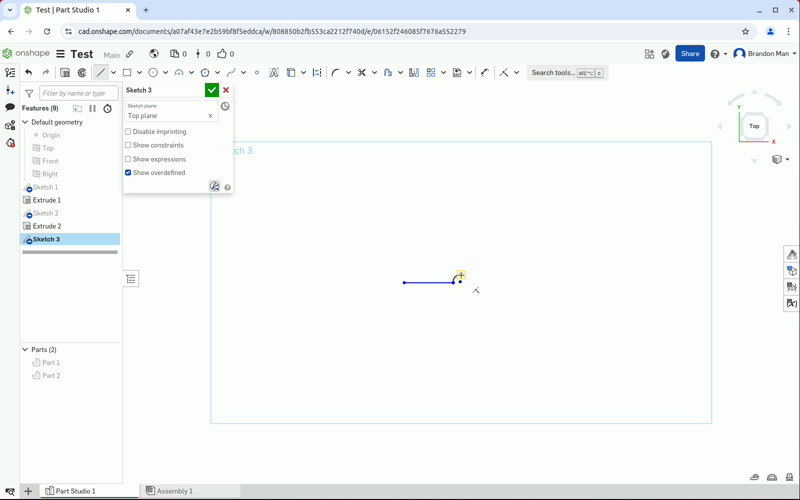
mouse_move(491, 274)
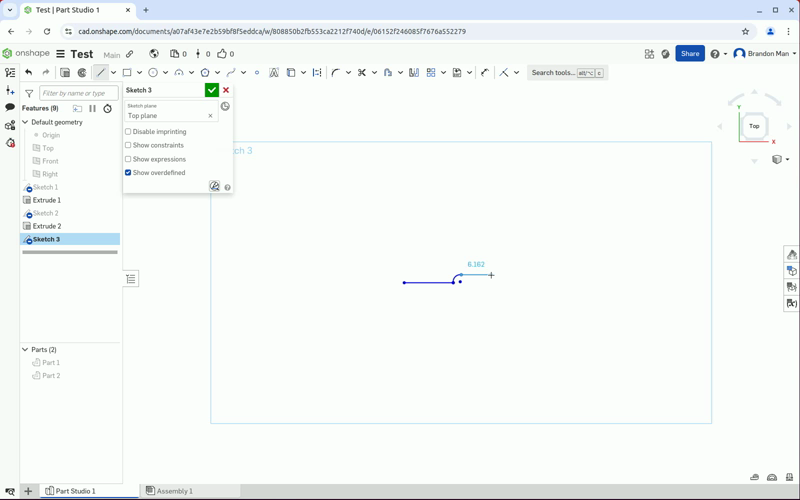
mouse_move(461, 226)
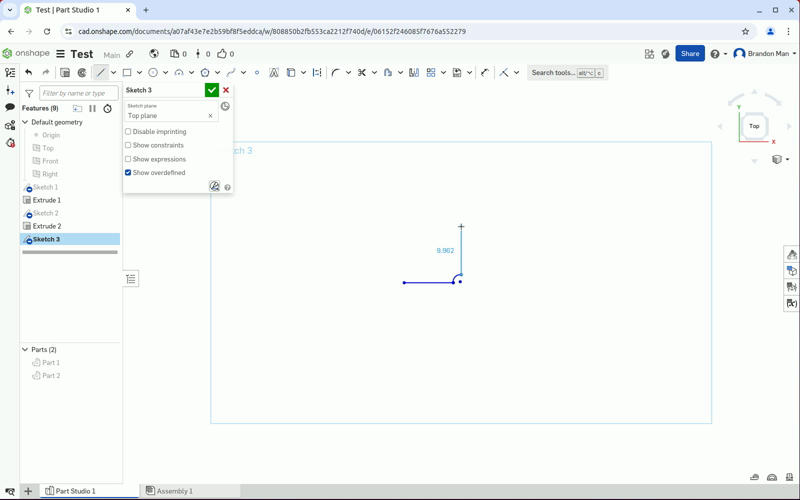
click(461, 226)
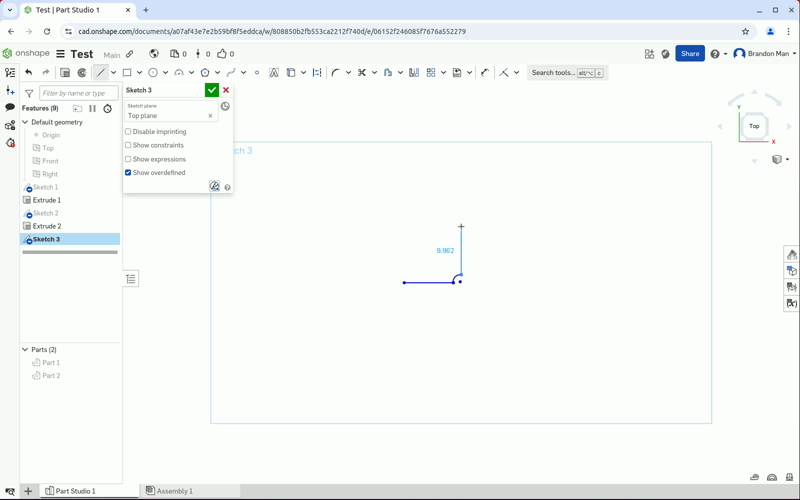
key_up(shift)
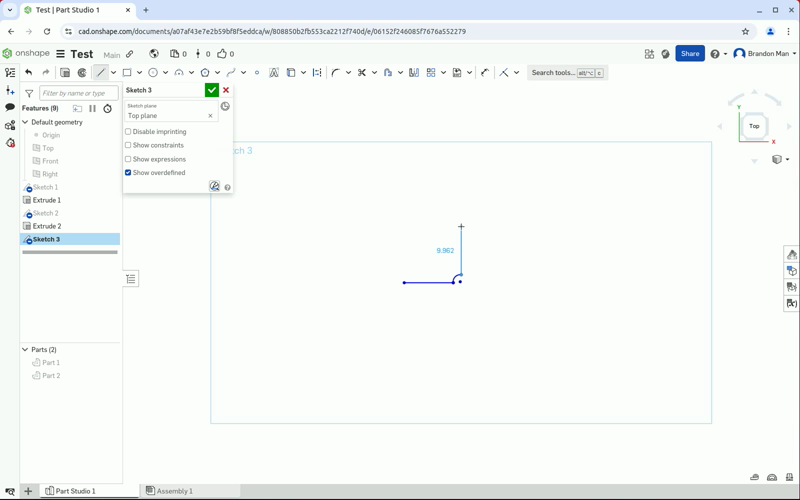
key(esc)
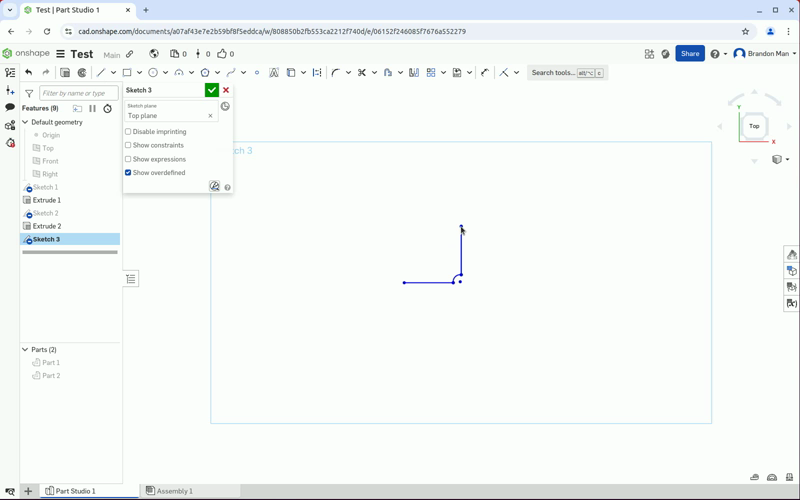
key(a)
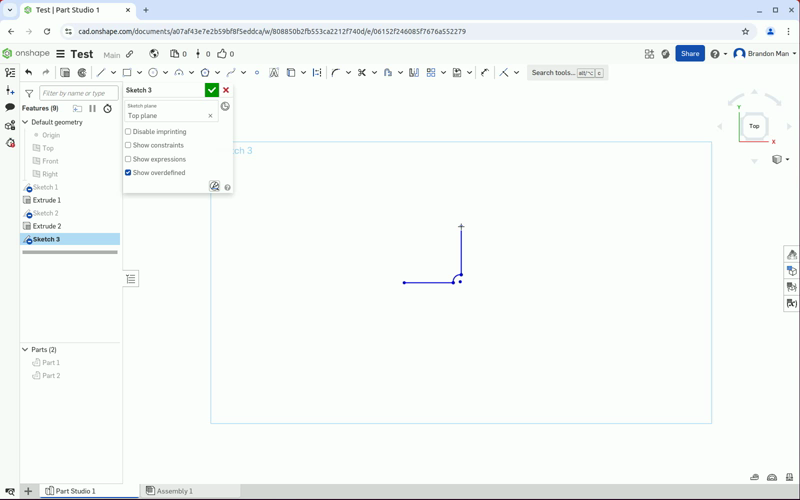
mouse_move(461, 226)
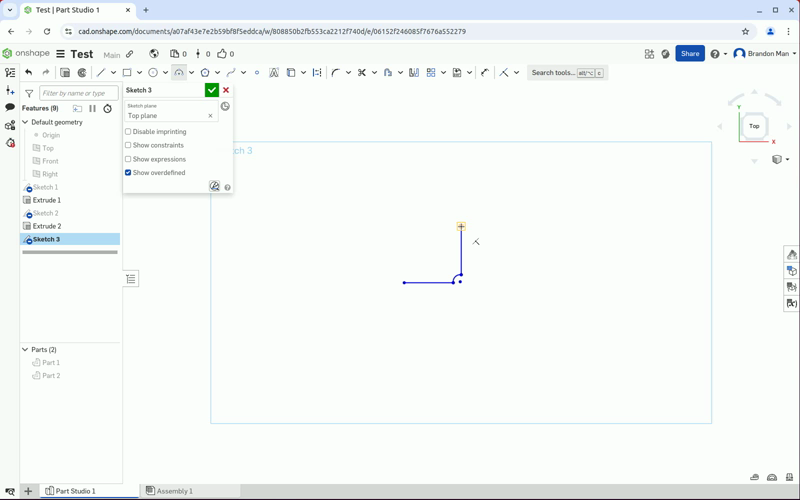
click(461, 226)
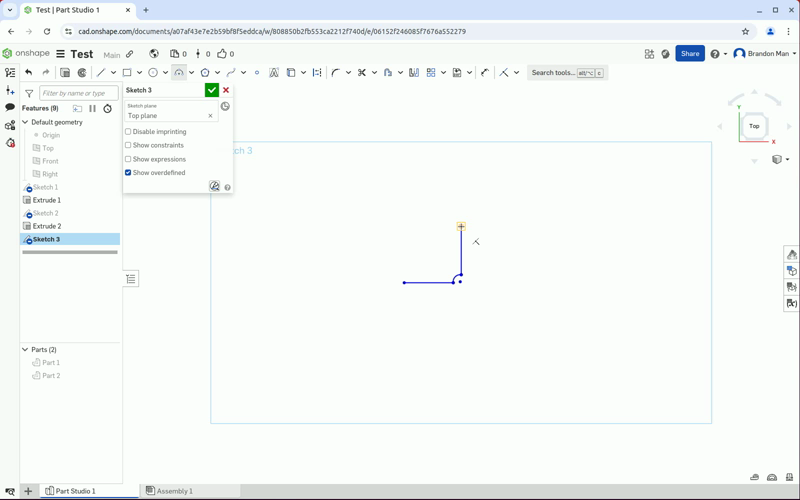
mouse_move(404, 282)
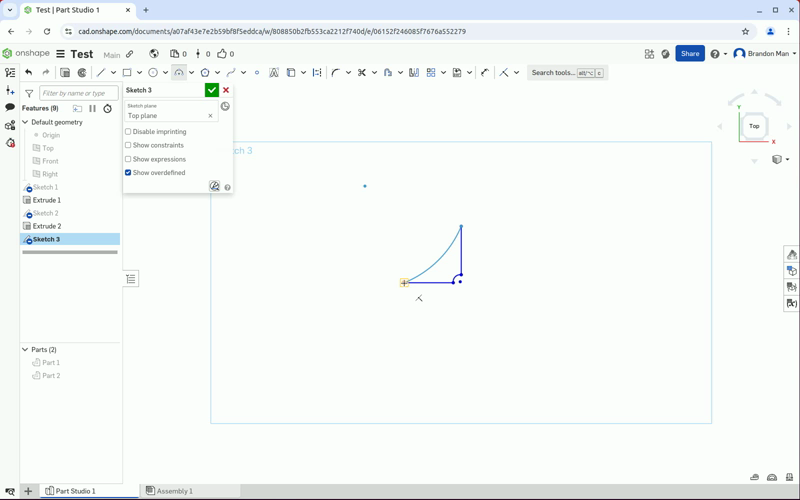
click(404, 282)
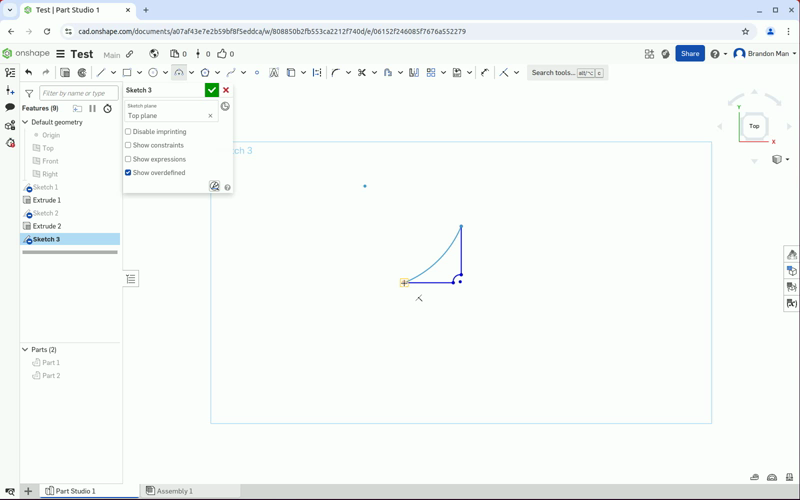
key_down(shift)
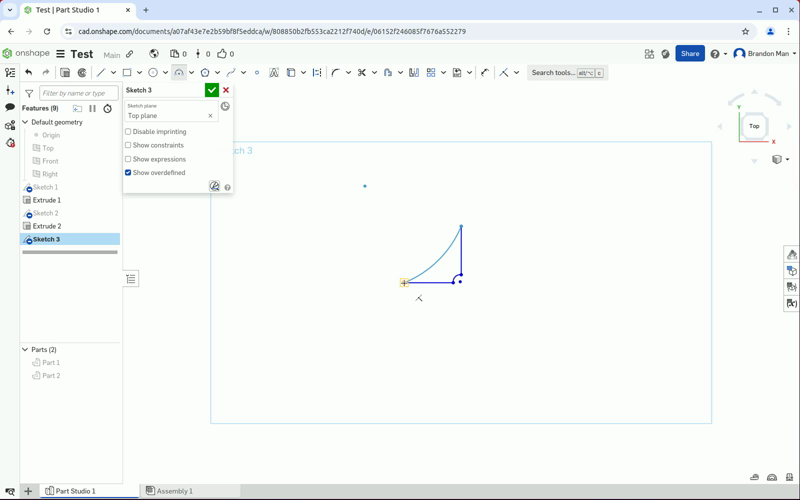
mouse_move(421, 242)
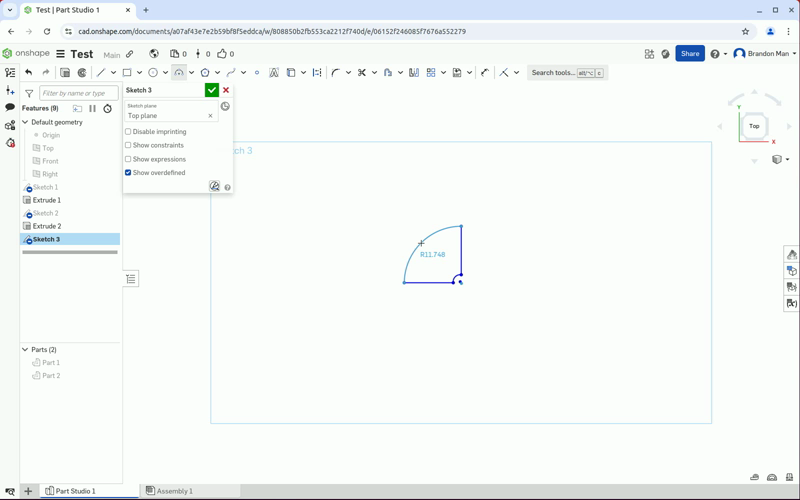
click(421, 242)
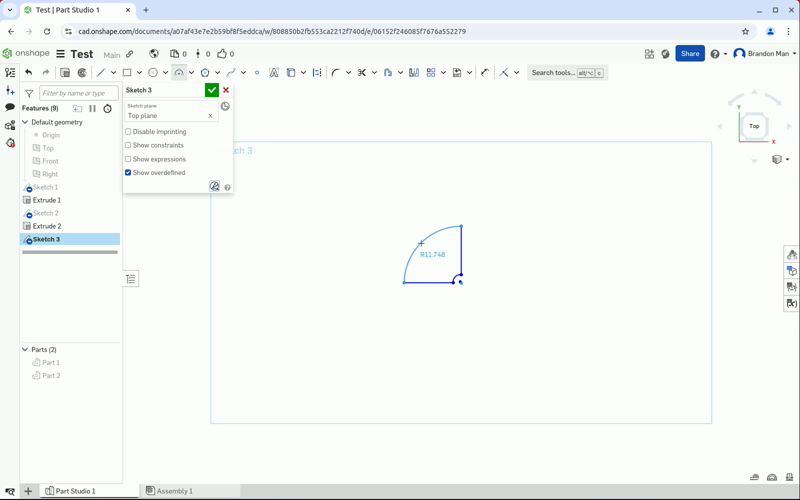
key_up(shift)
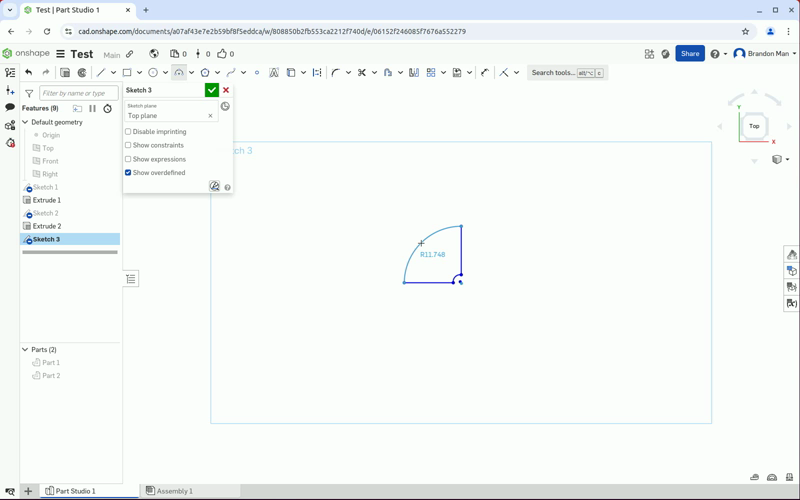
key(esc)
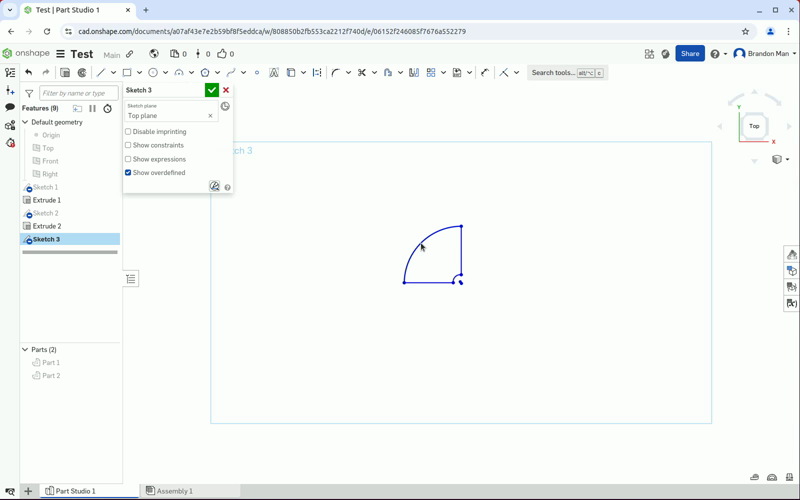
mouse_move(433, 264)
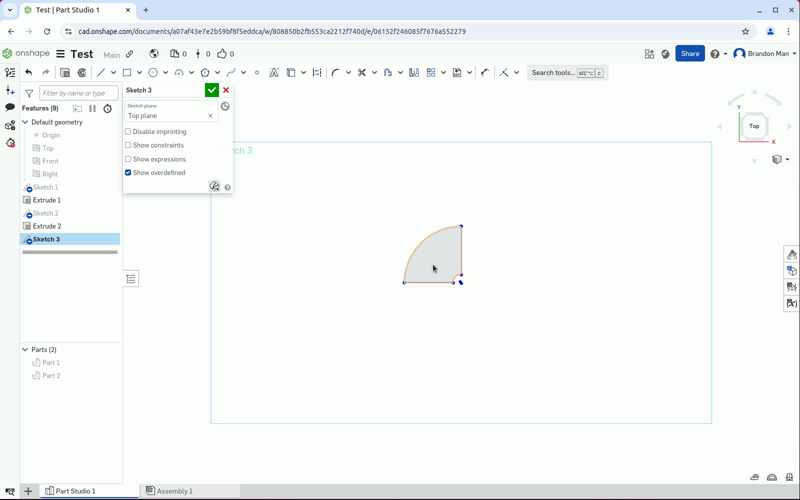
scroll(6)
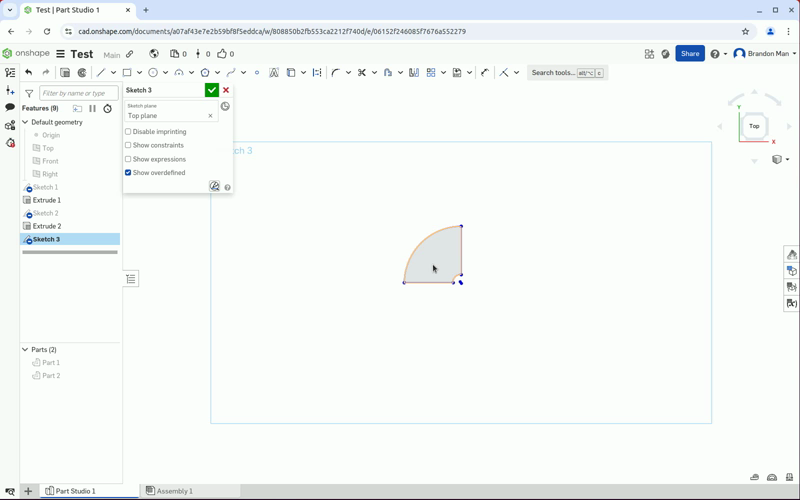
scroll(6)
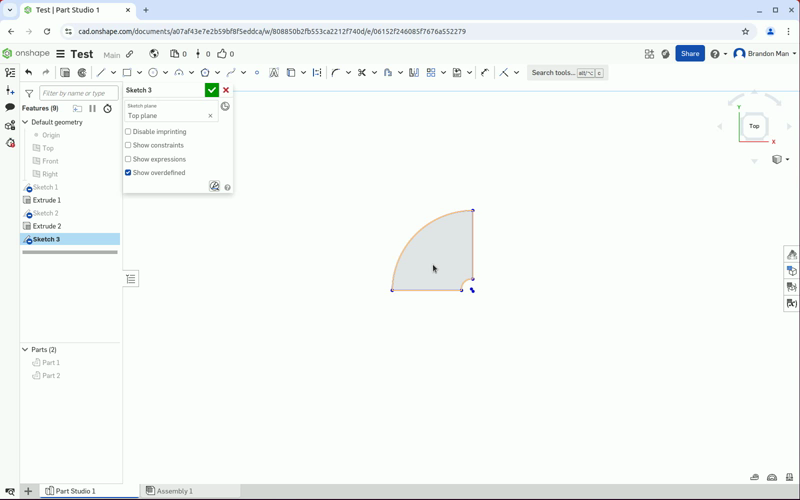
scroll(6)
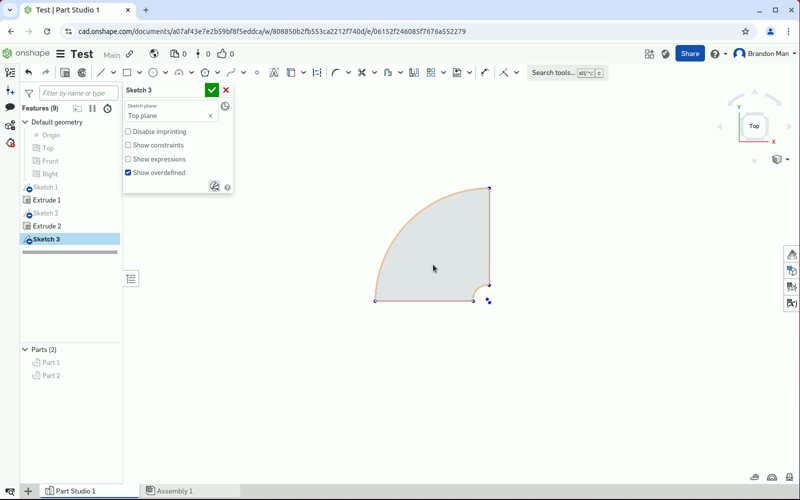
scroll(6)
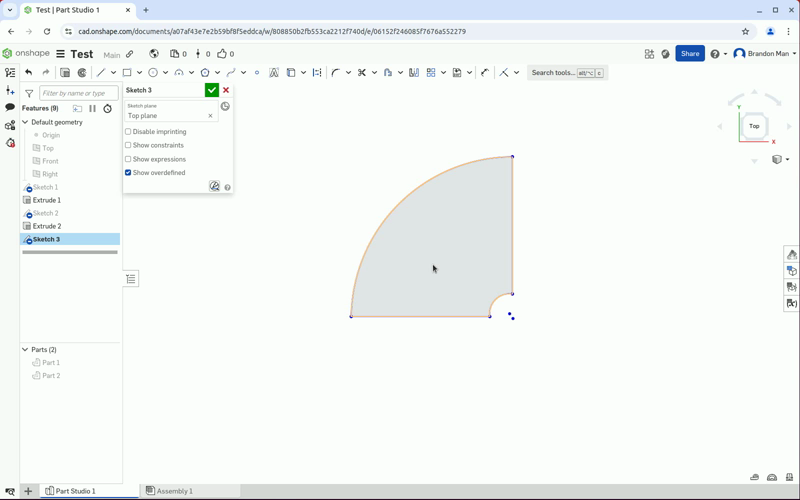
scroll(6)
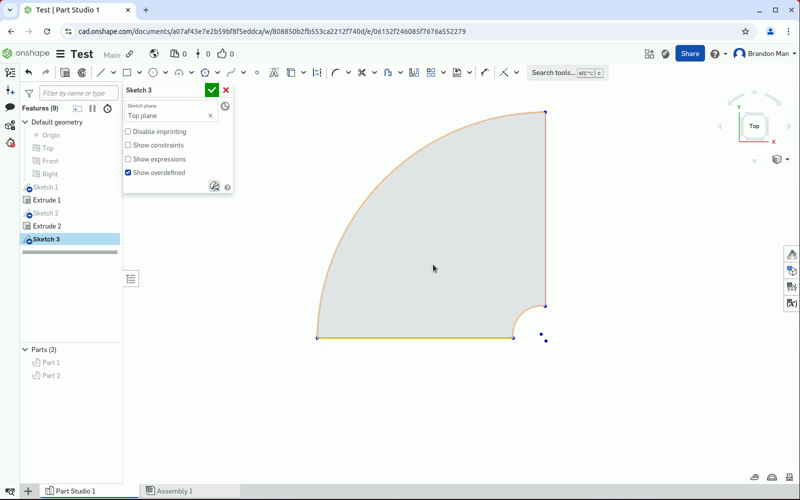
scroll(6)
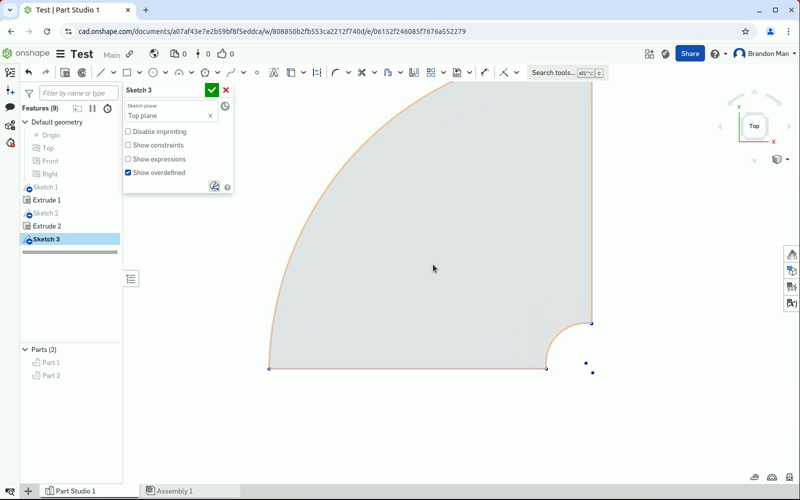
scroll(6)
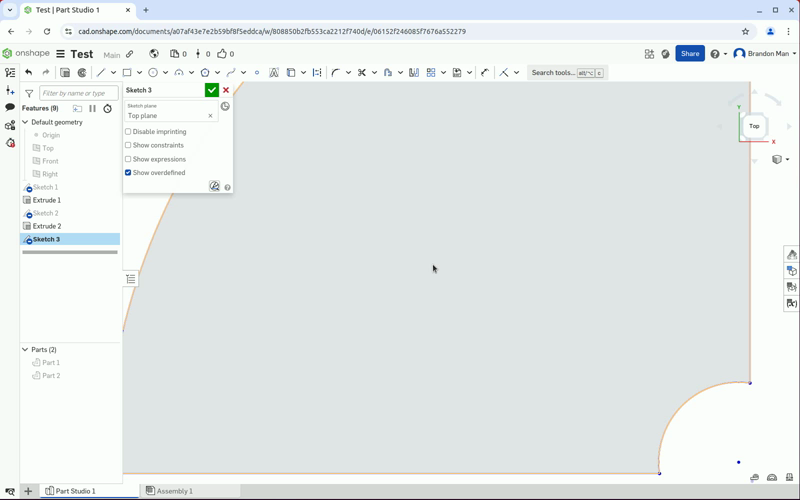
click(433, 264)
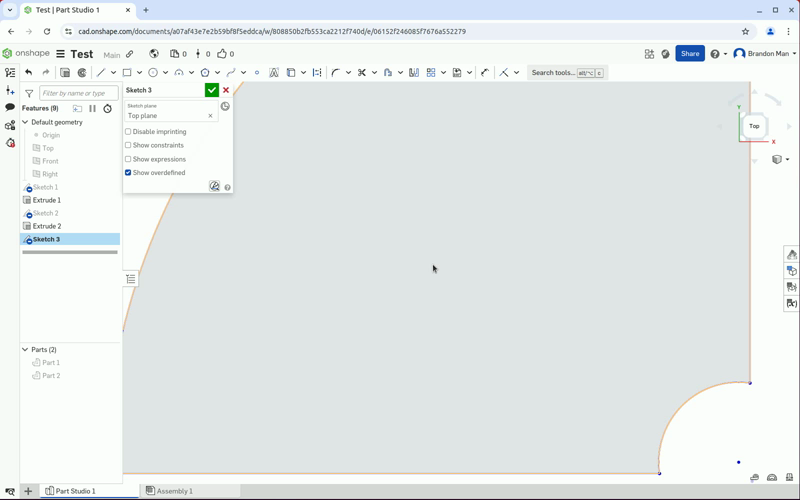
scroll(-6)
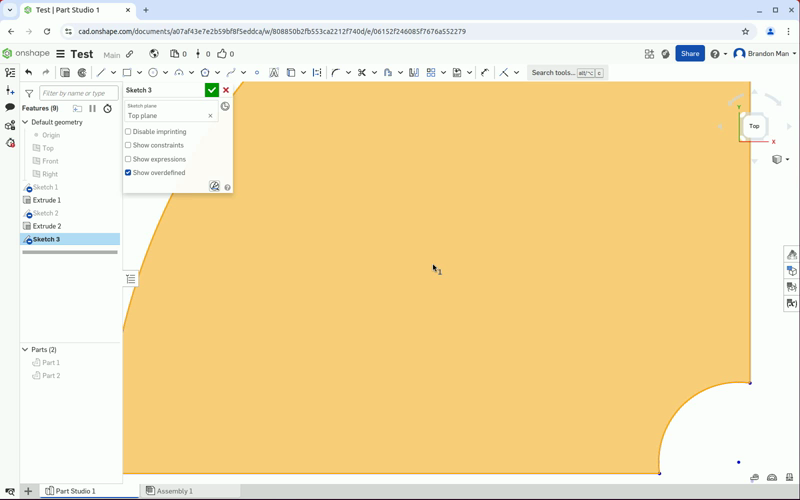
scroll(-6)
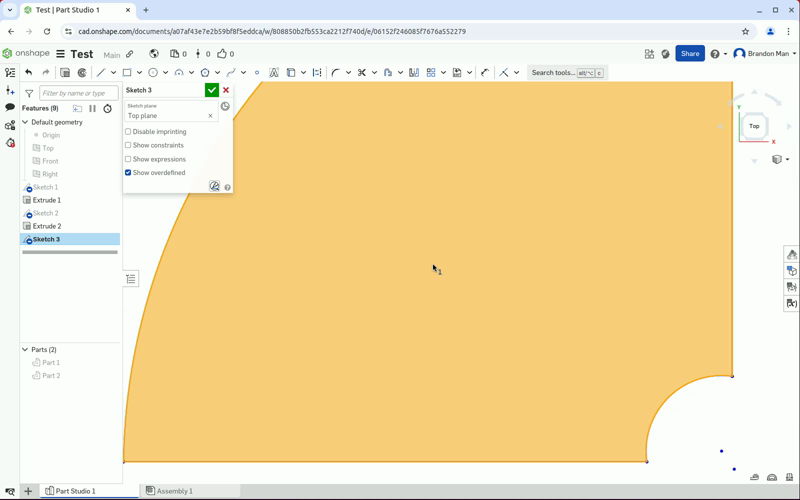
scroll(-6)
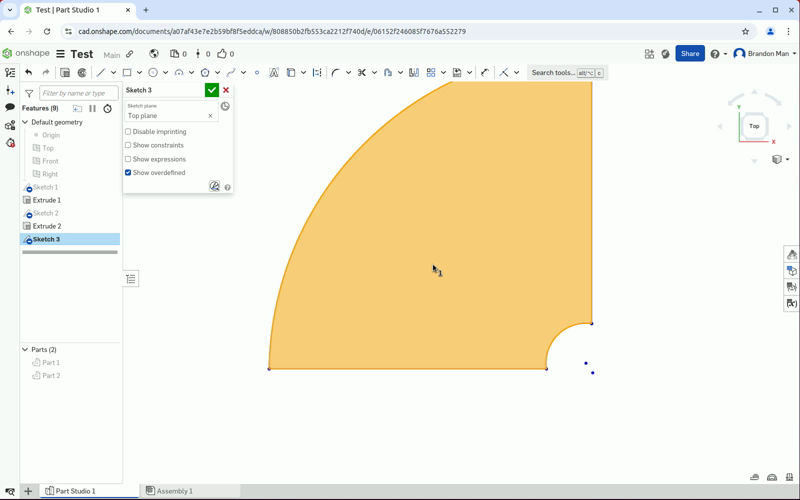
scroll(-6)
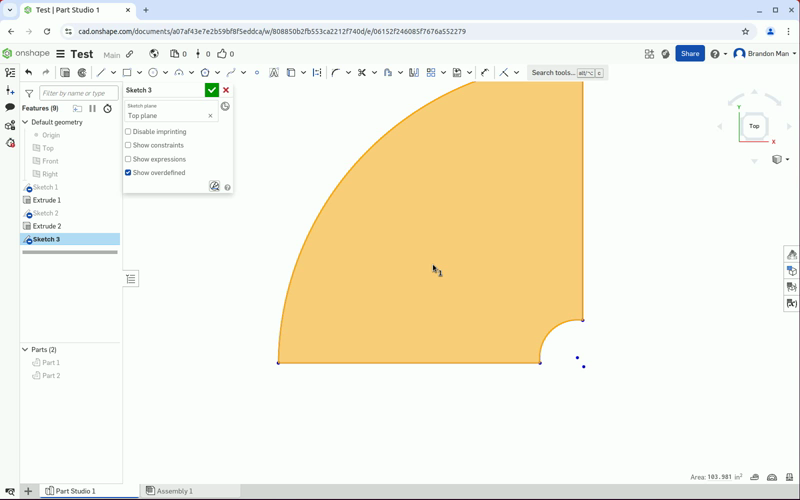
scroll(-6)
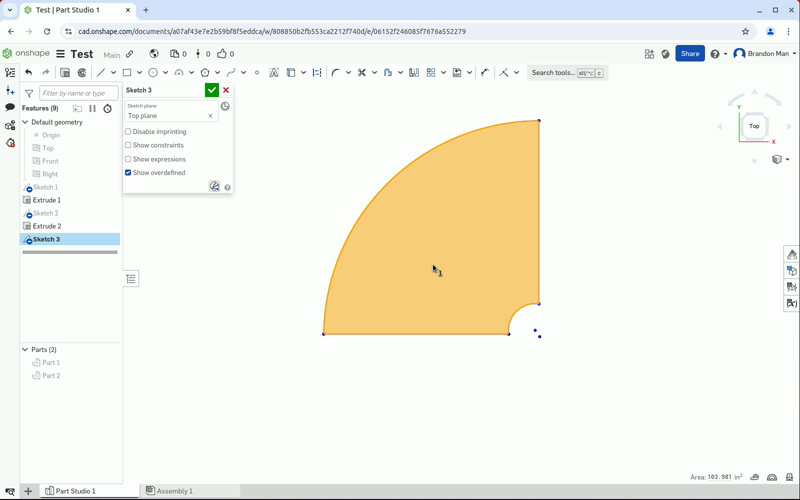
scroll(-6)
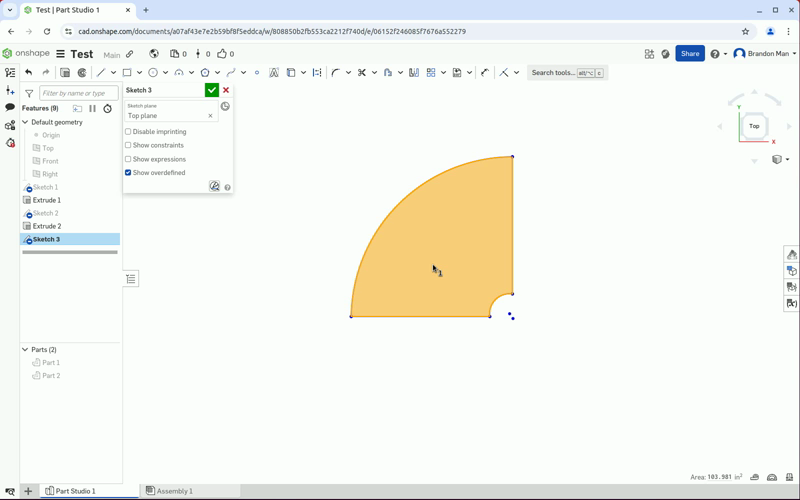
scroll(-6)
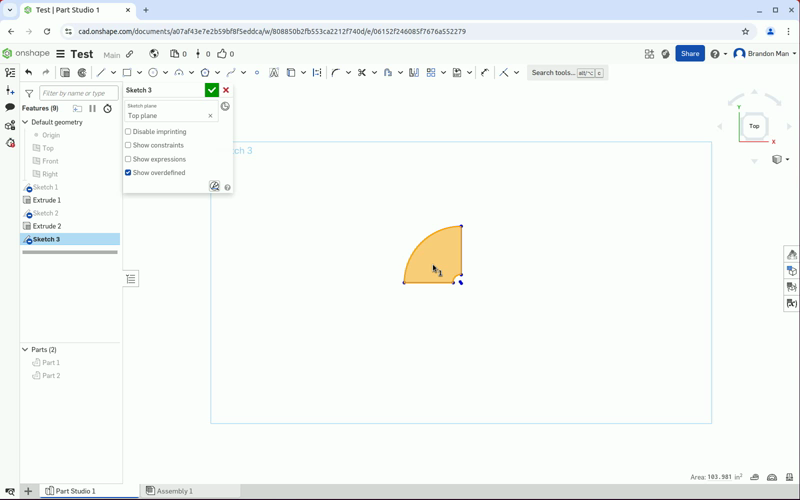
mouse_move(73, 352)
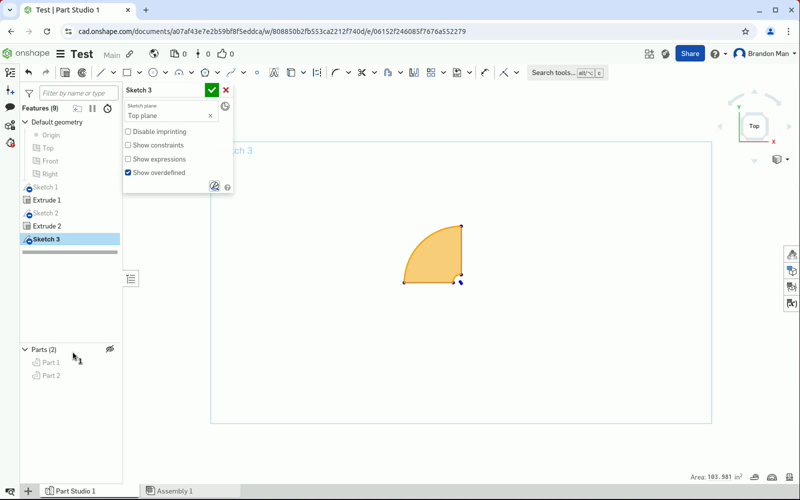
key(shift+y)
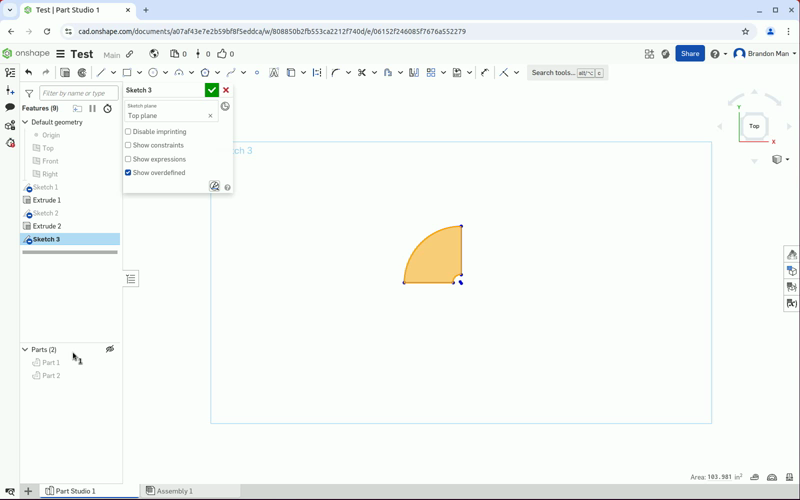
key(shift+e)
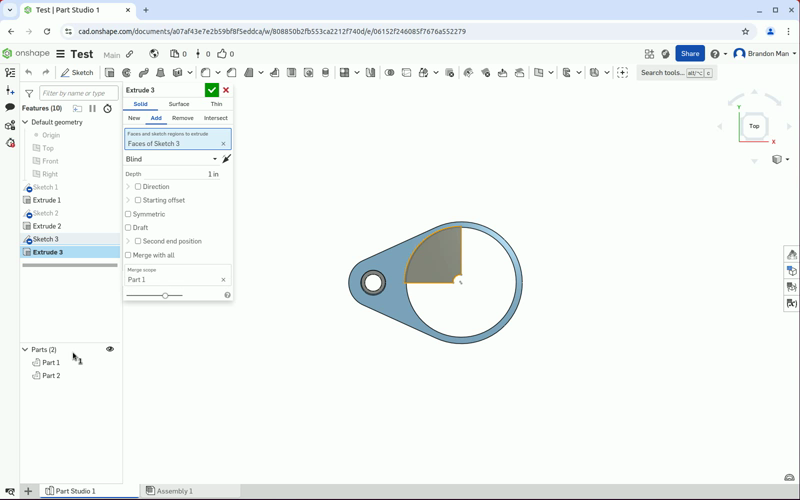
mouse_move(143, 106)
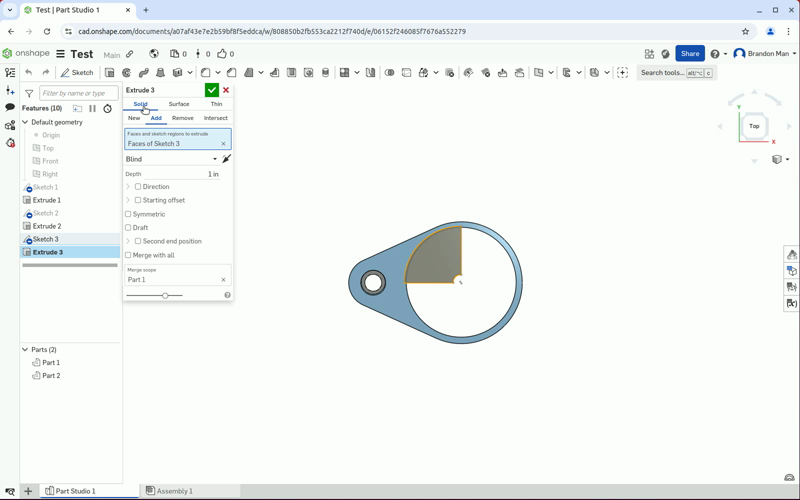
click(143, 106)
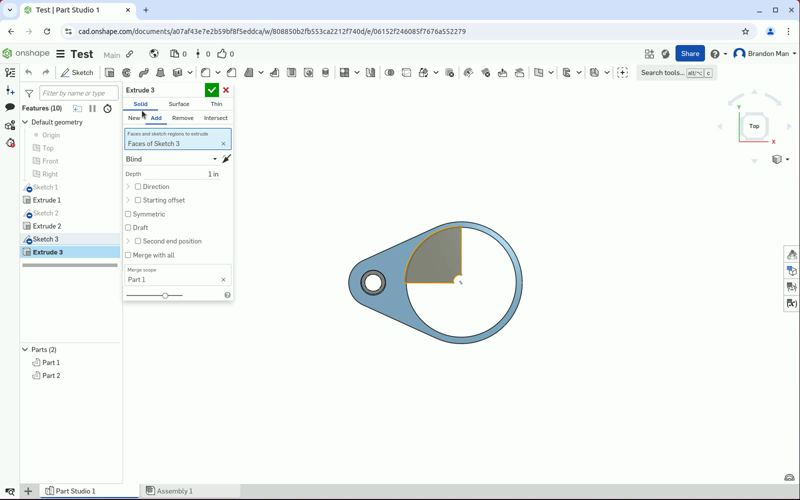
mouse_move(137, 120)
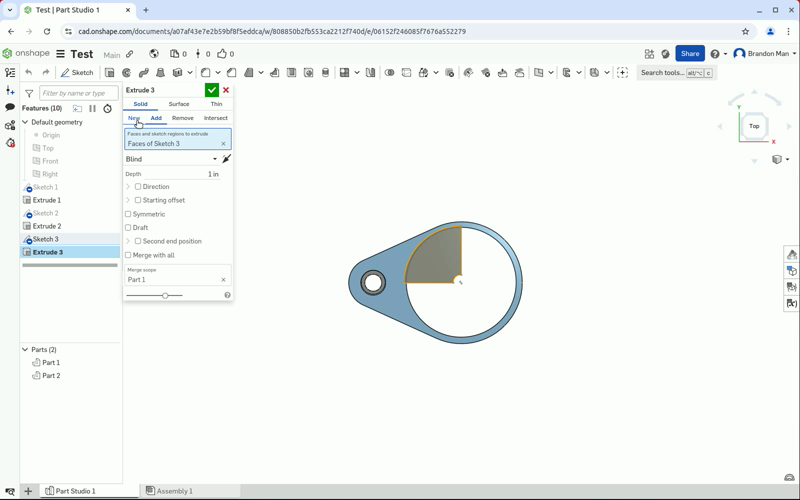
click(137, 120)
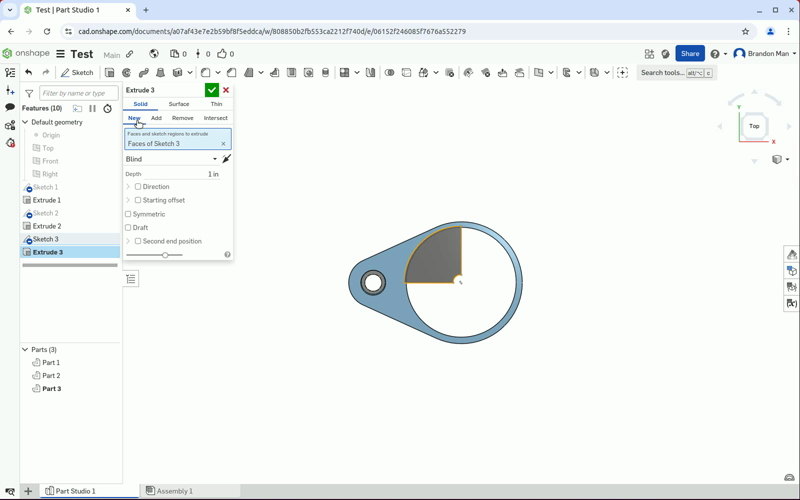
key(tab, 4)
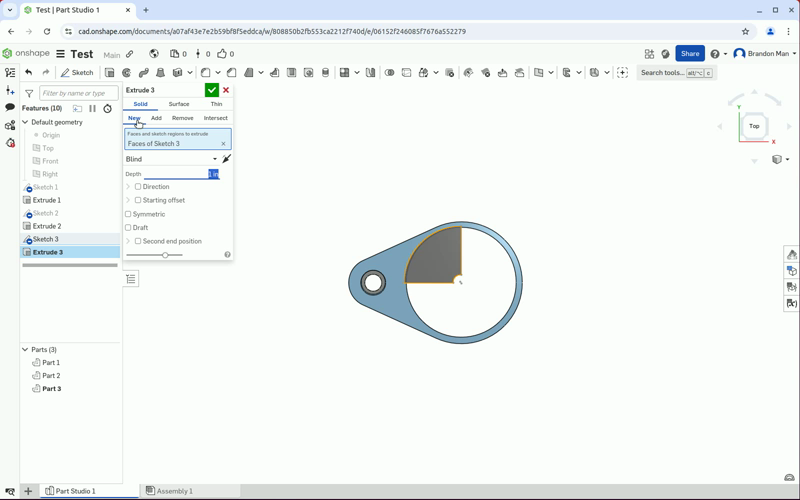
text(0.481)
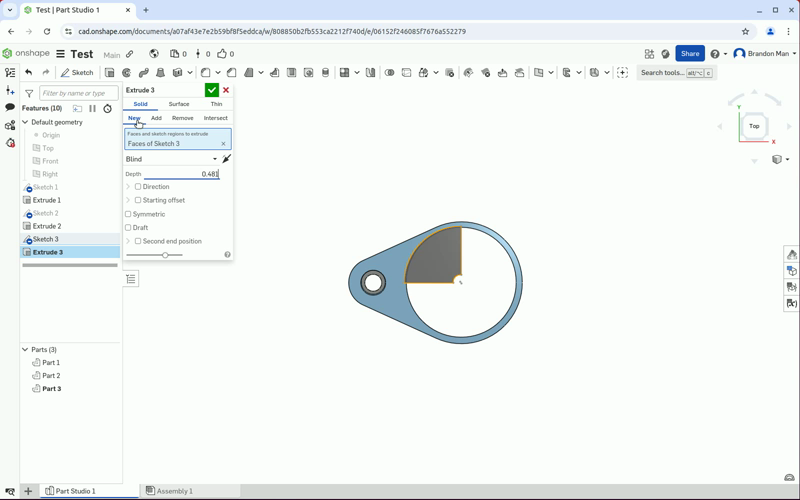
key(enter)
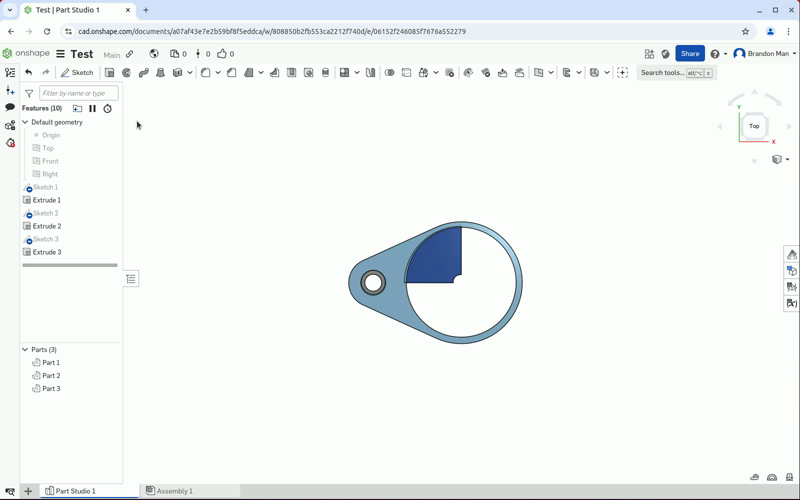
key(shift+h)
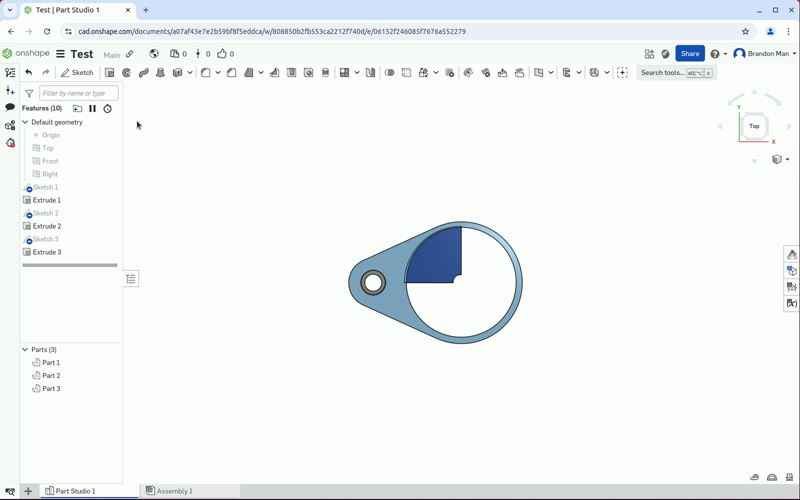
key(shift+h)
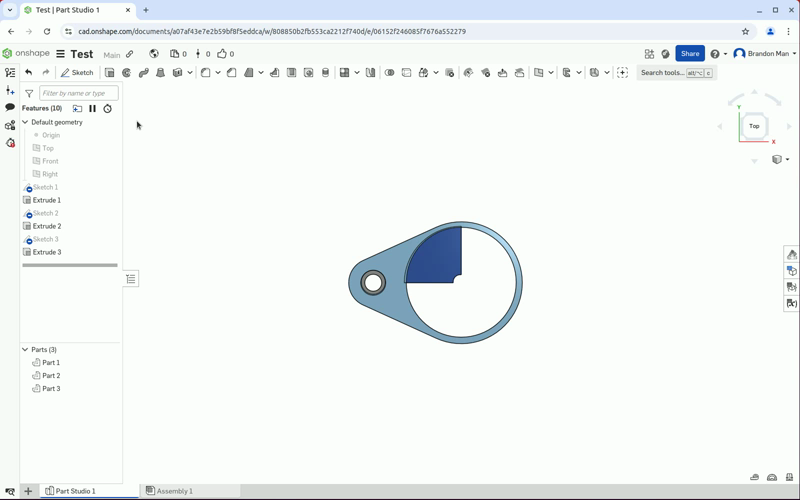
mouse_move(73, 189)
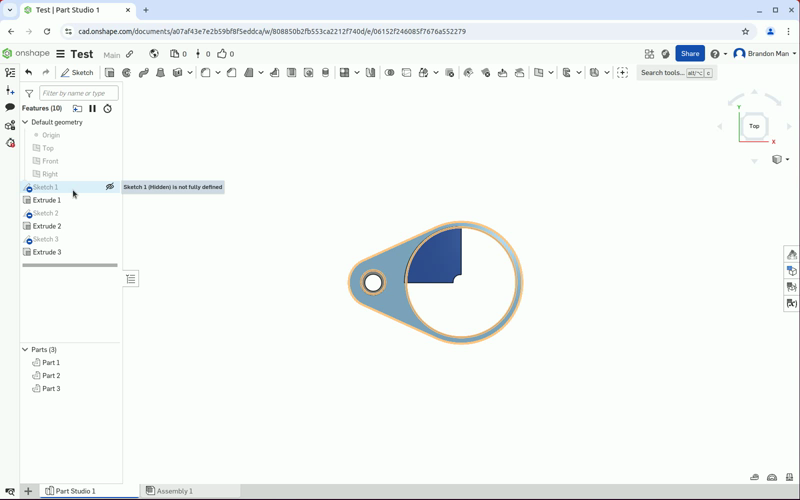
click(73, 189)
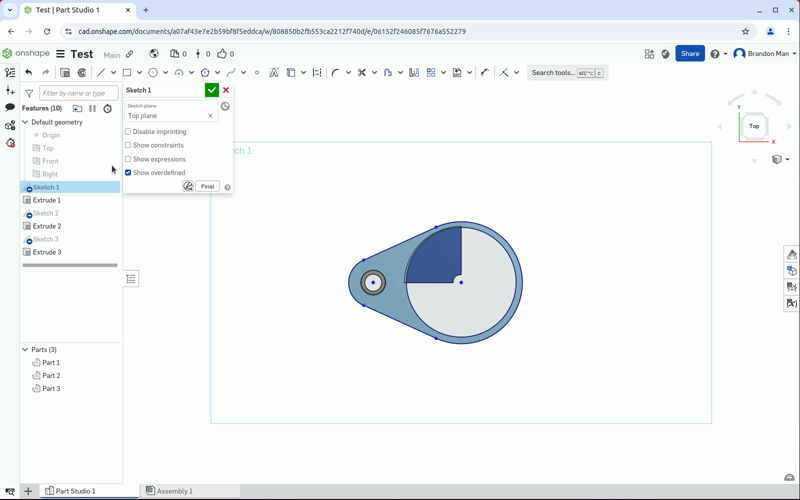
mouse_move(229, 92)
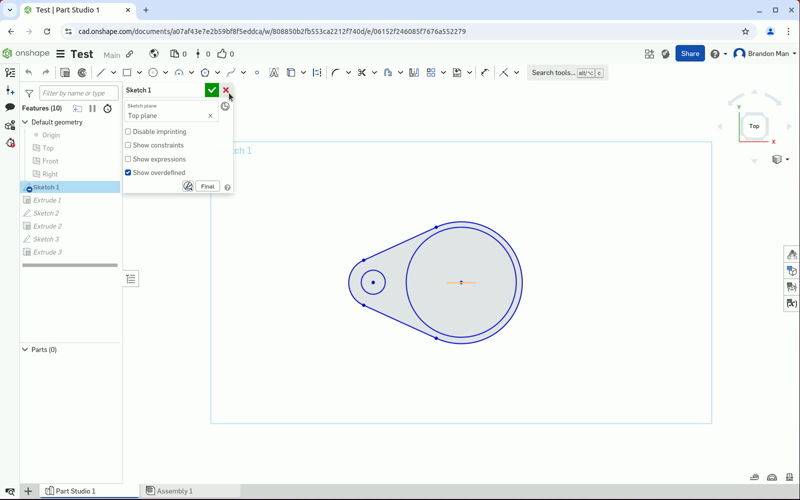
click(229, 92)
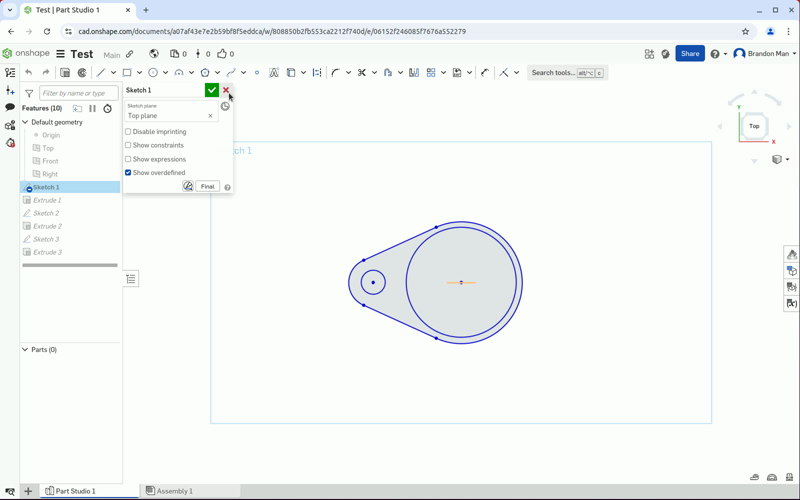
key(shift+s)
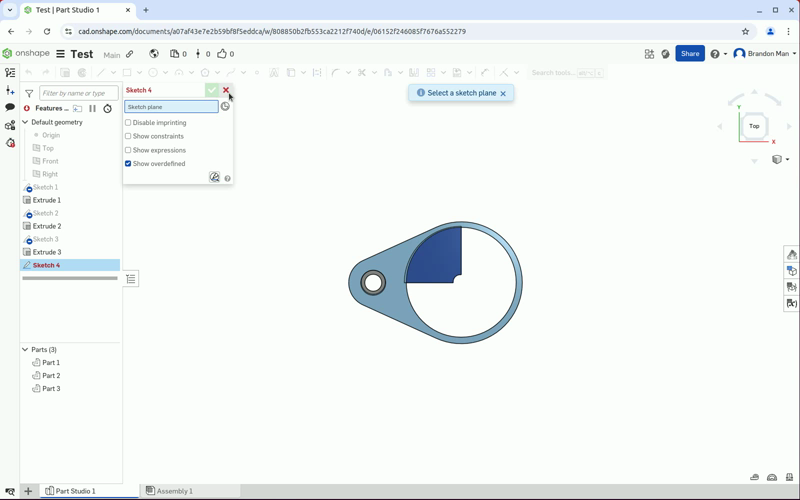
mouse_move(73, 150)
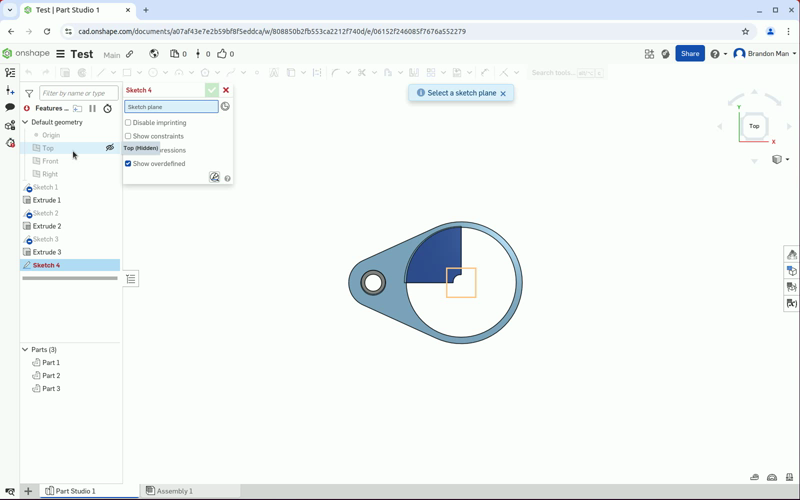
click(73, 150)
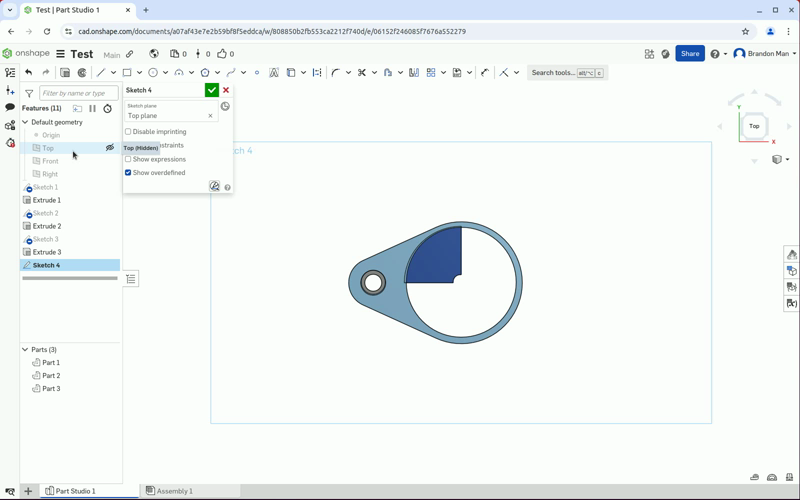
mouse_move(73, 352)
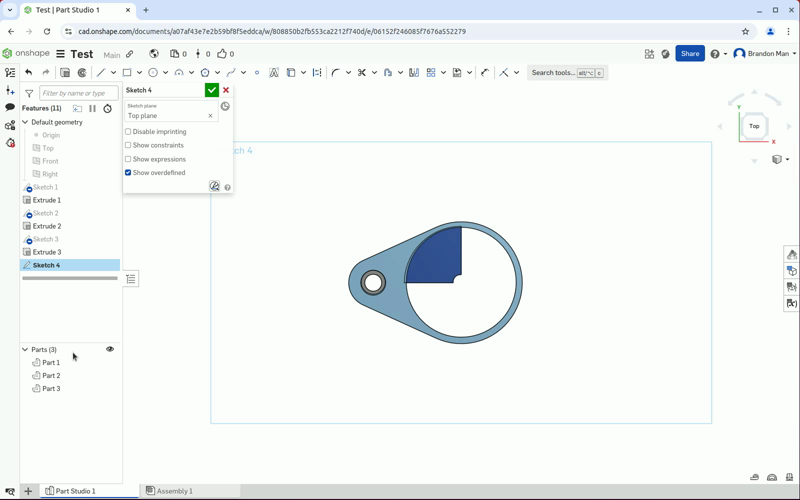
key(y)
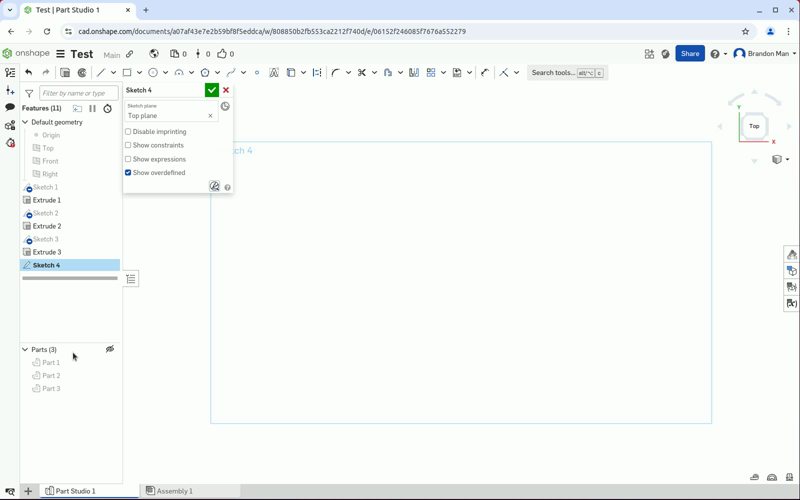
key(a)
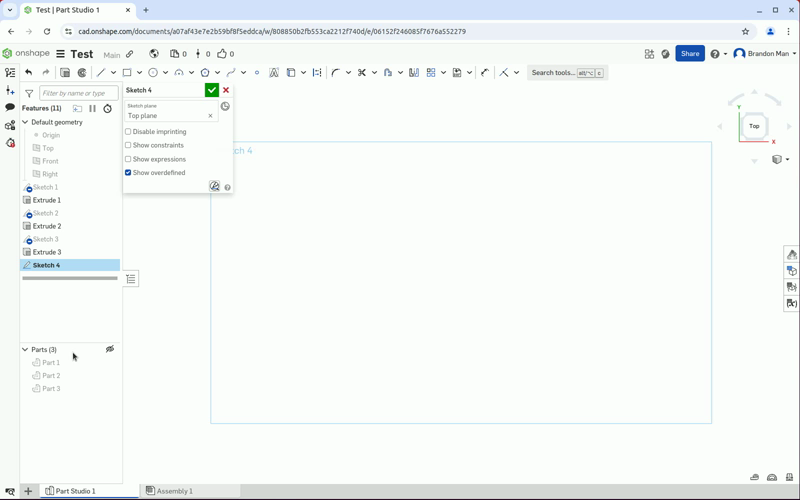
key_down(shift)
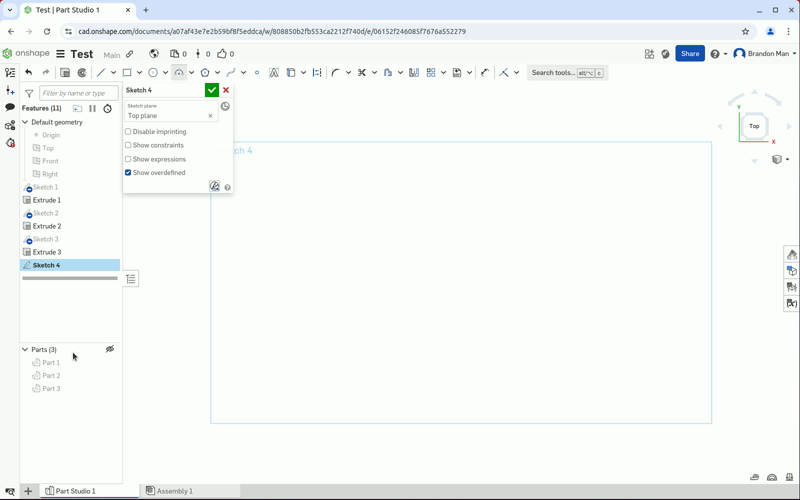
mouse_move(404, 282)
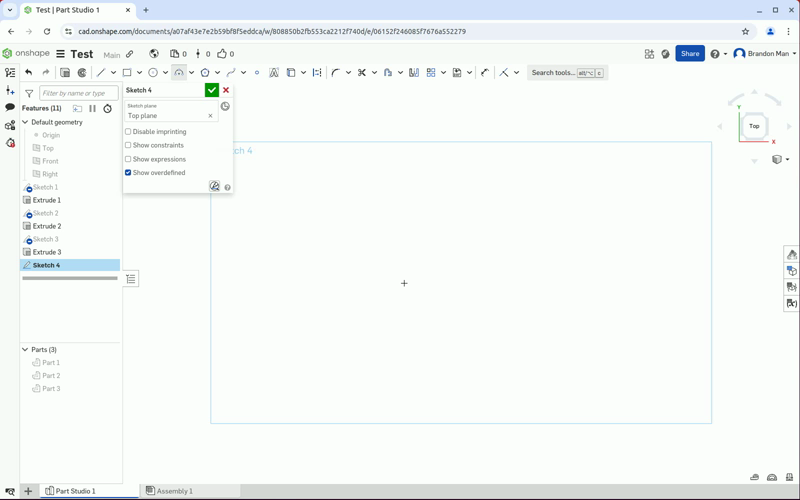
click(404, 282)
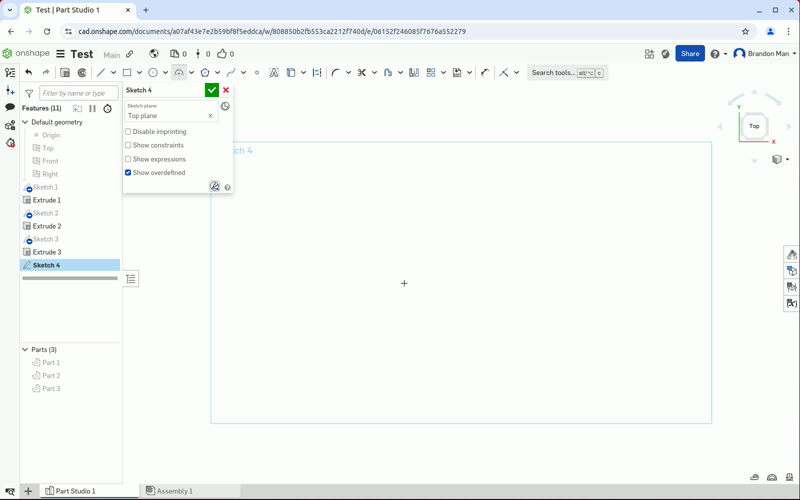
key_up(shift)
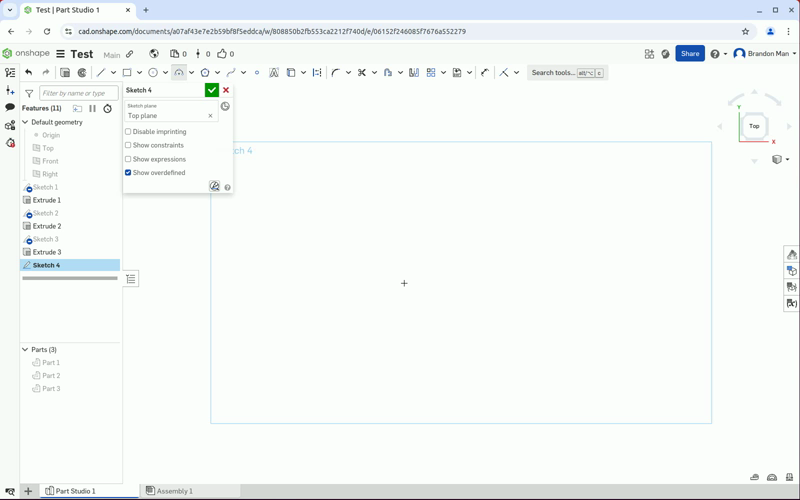
key_down(shift)
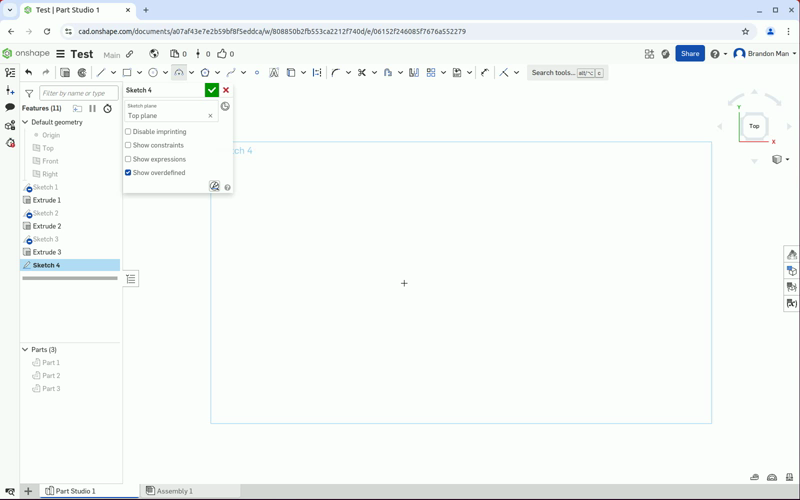
mouse_move(461, 339)
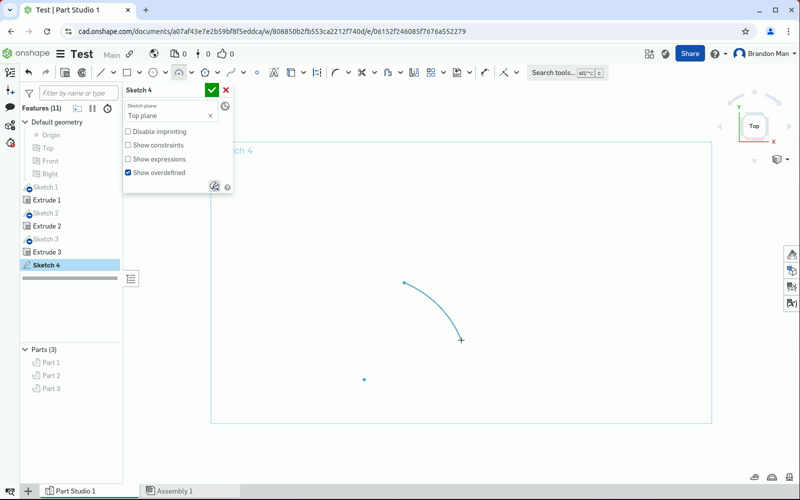
click(461, 339)
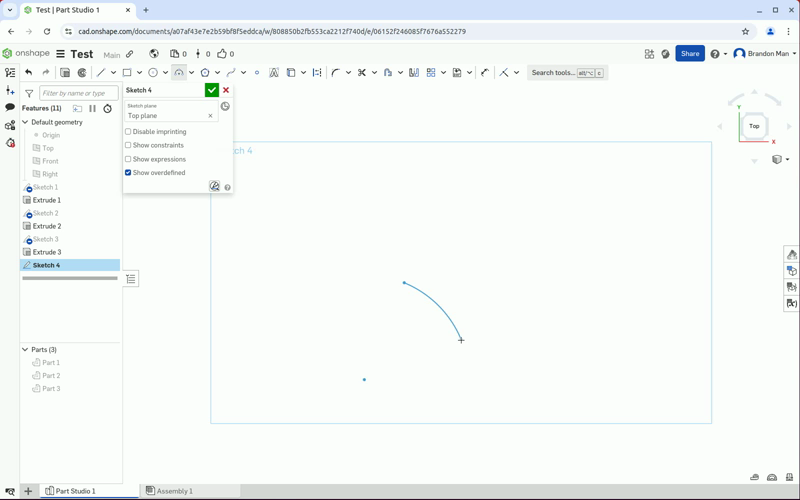
mouse_move(421, 323)
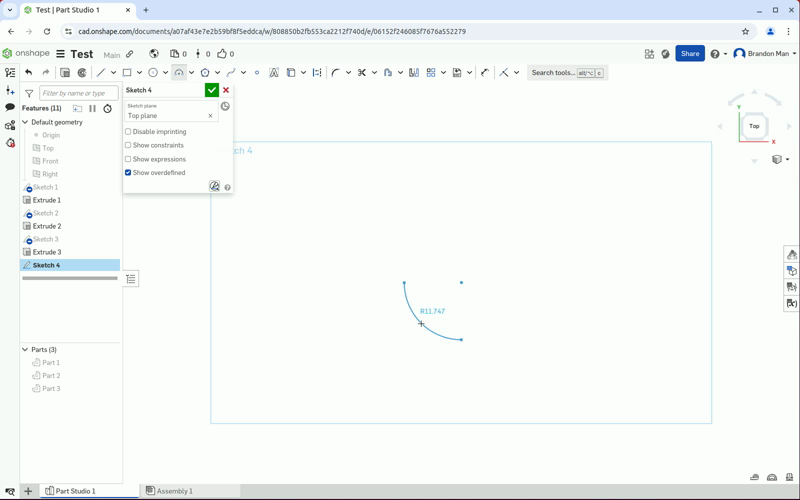
click(421, 323)
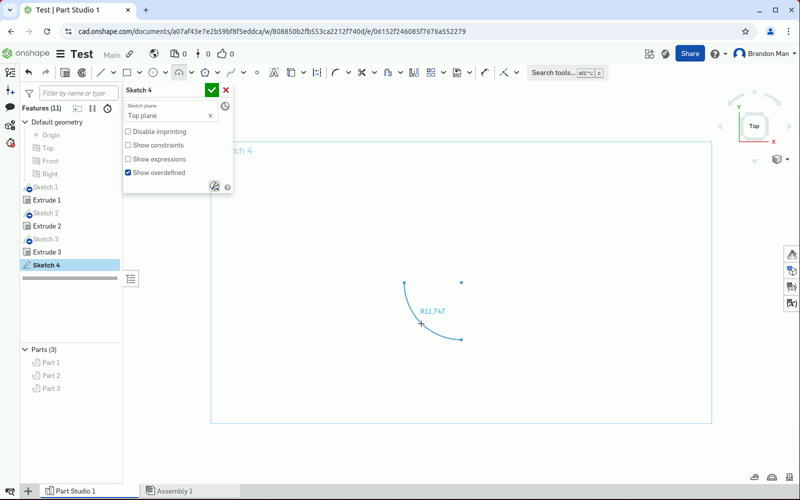
key_up(shift)
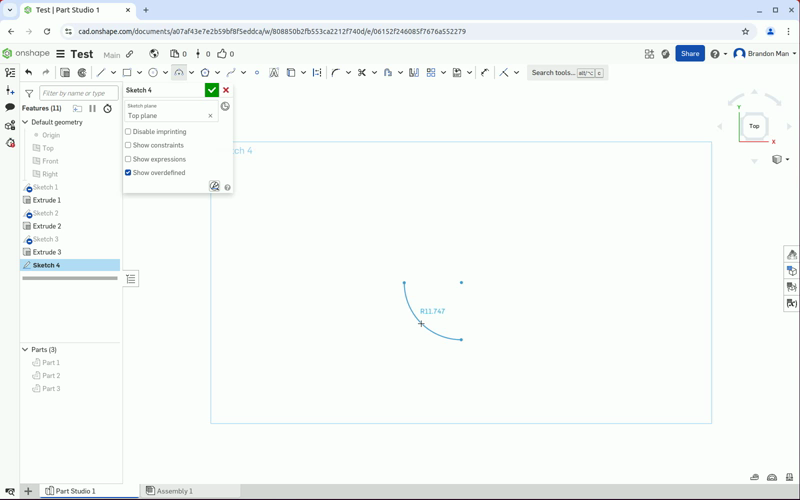
key(esc)
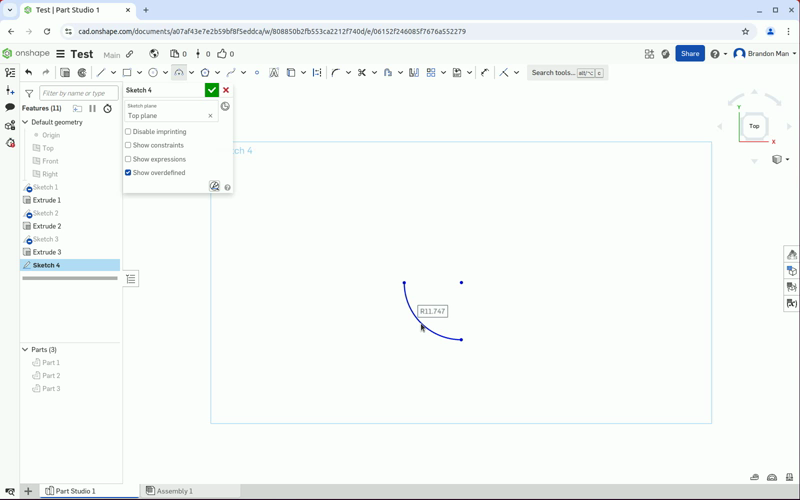
key(l)
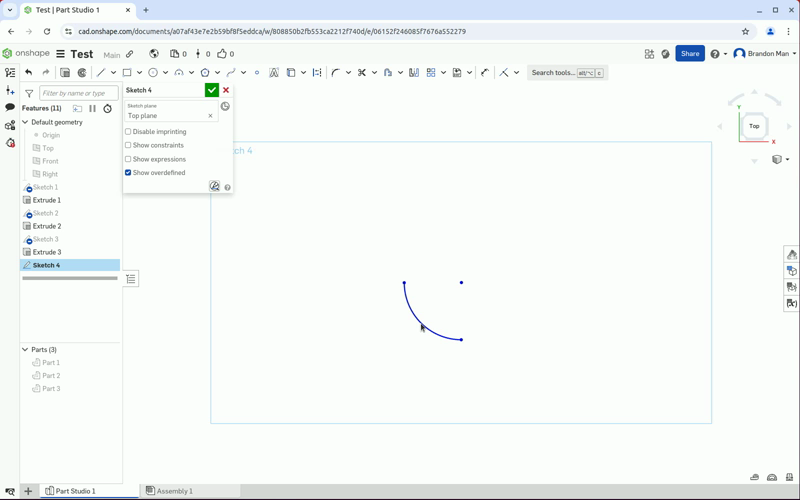
mouse_move(461, 339)
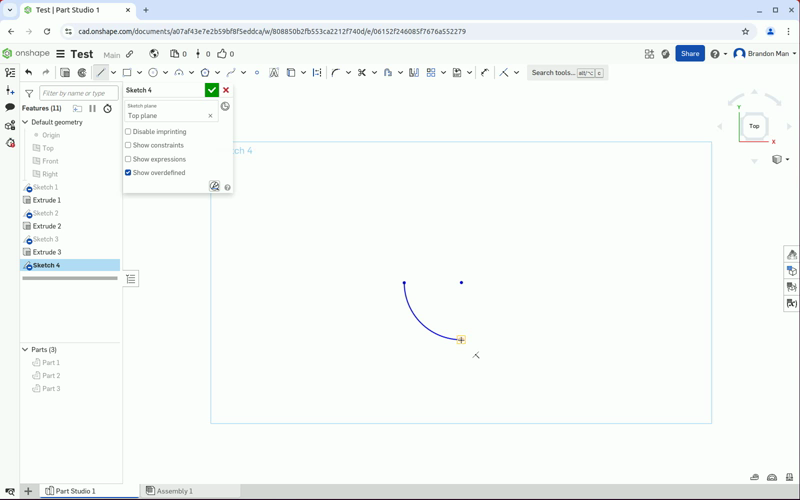
click(461, 339)
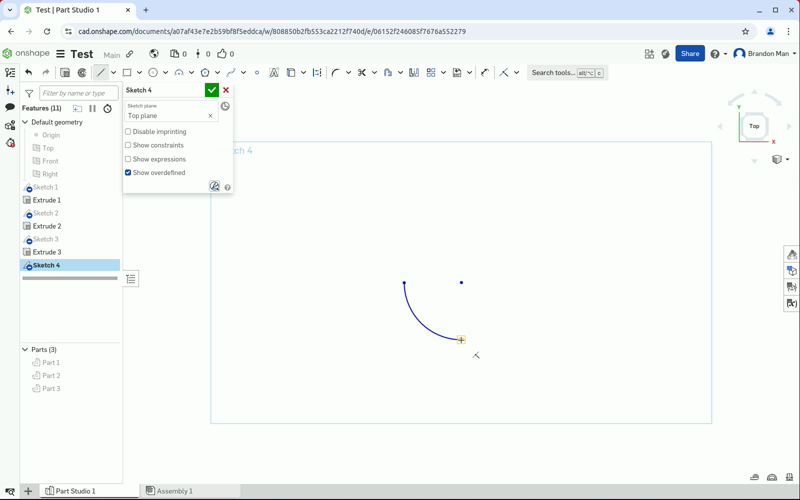
key_down(shift)
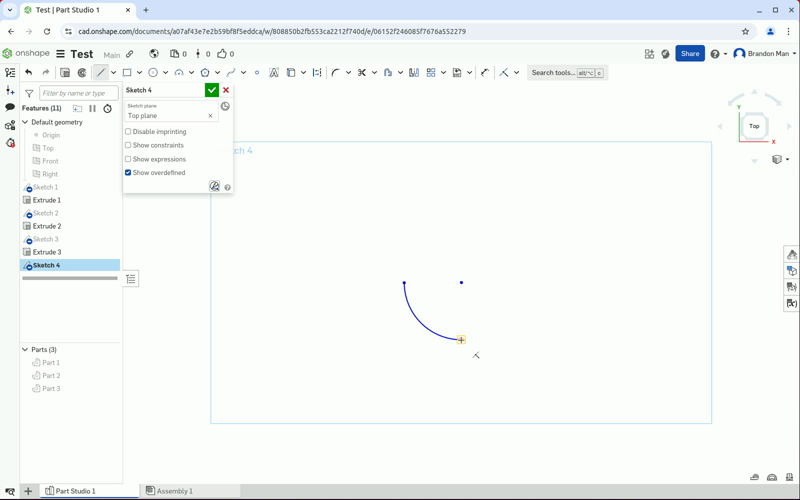
mouse_move(491, 339)
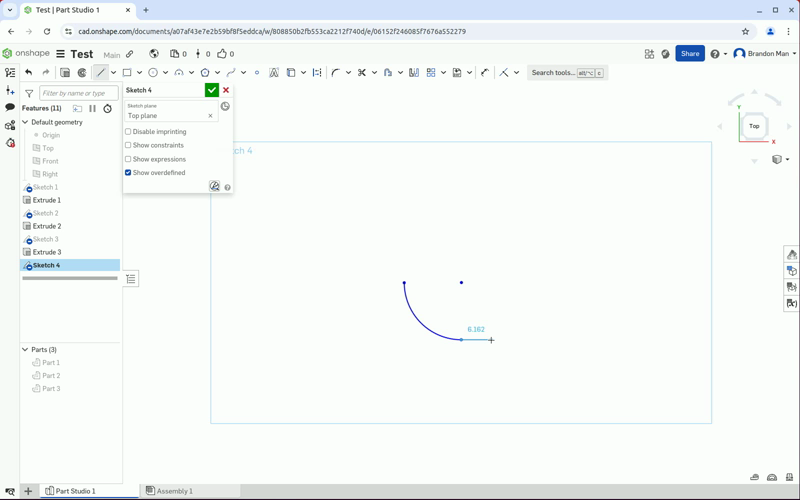
mouse_move(461, 291)
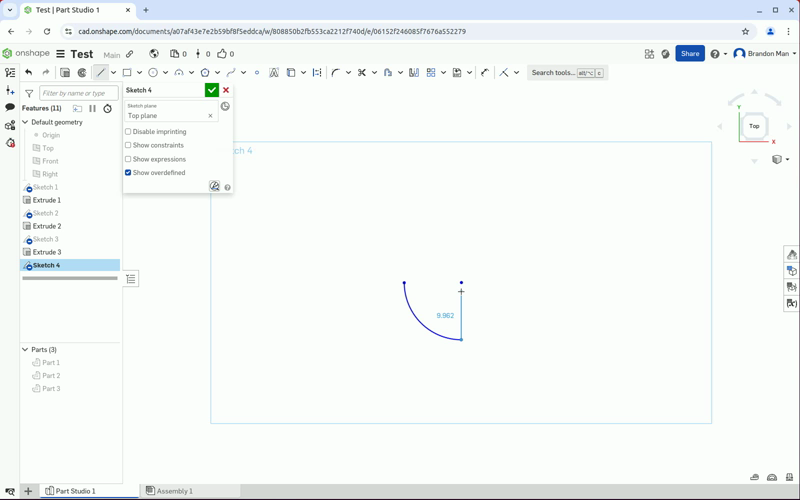
click(461, 291)
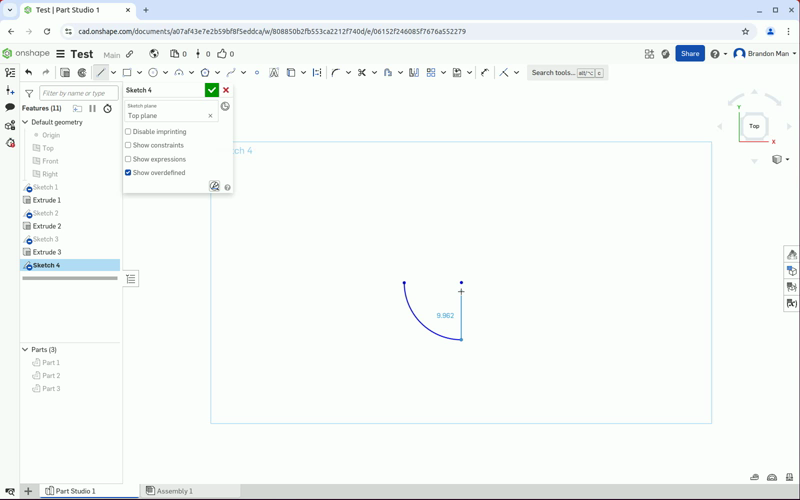
key_up(shift)
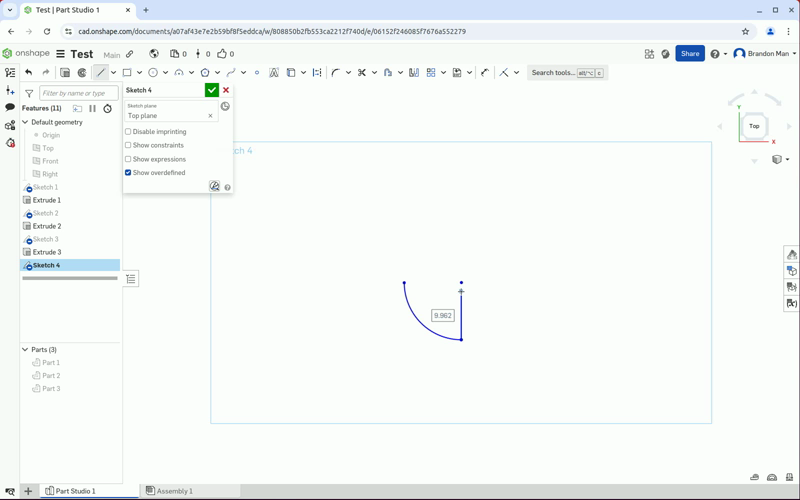
key(esc)
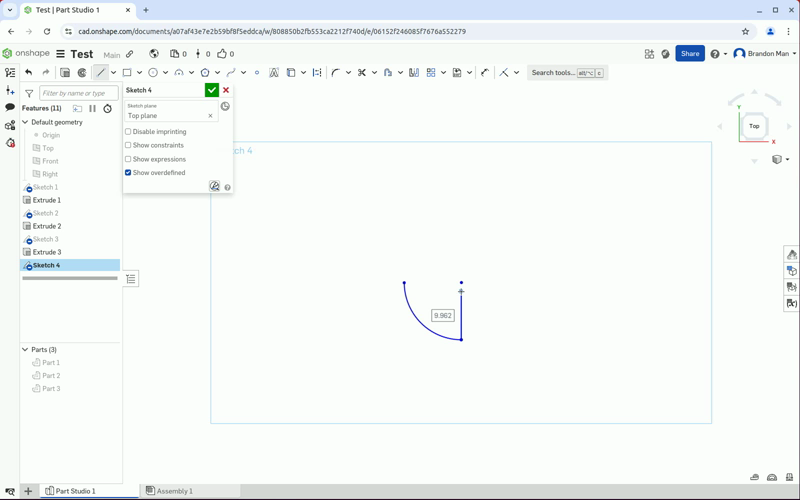
key(a)
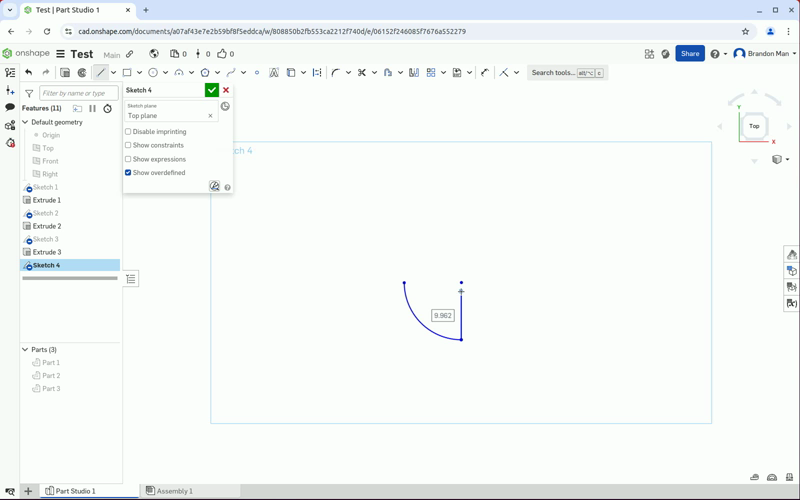
mouse_move(461, 291)
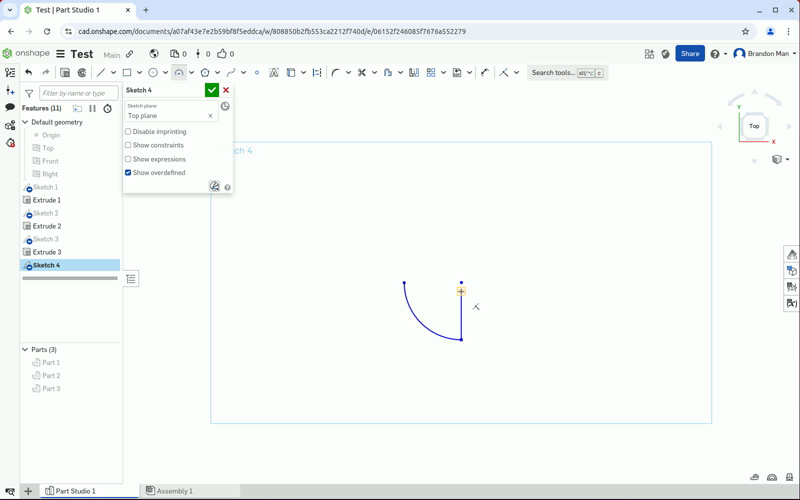
click(461, 291)
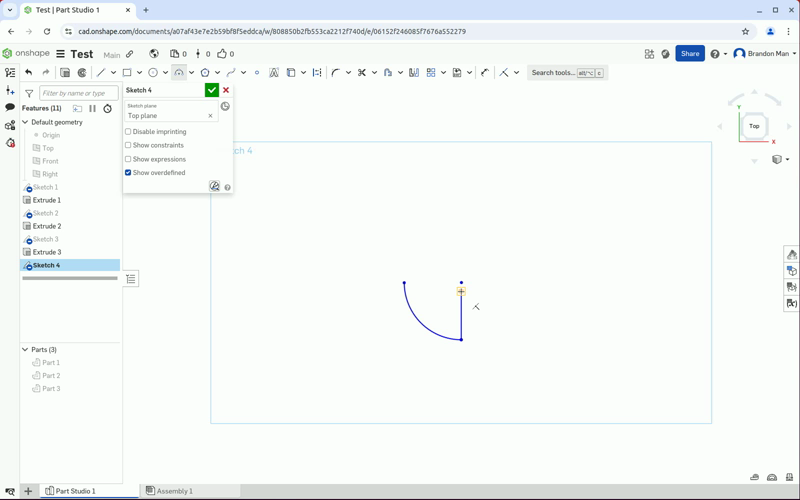
key_down(shift)
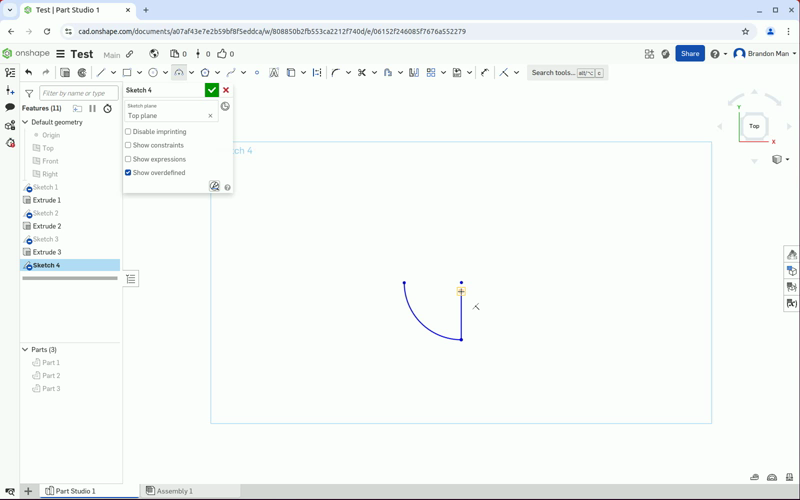
mouse_move(453, 282)
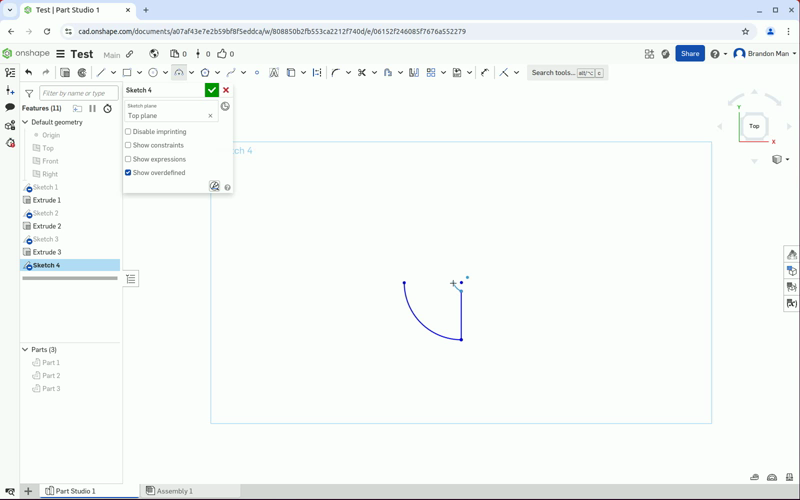
click(453, 282)
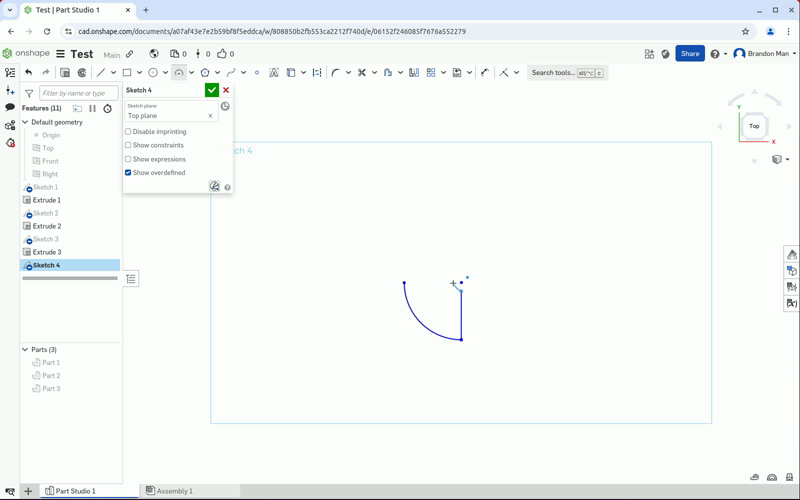
mouse_move(455, 288)
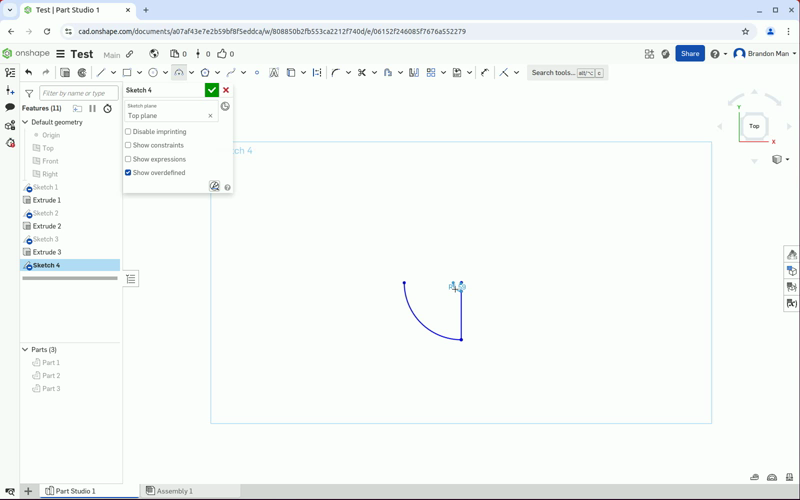
click(455, 288)
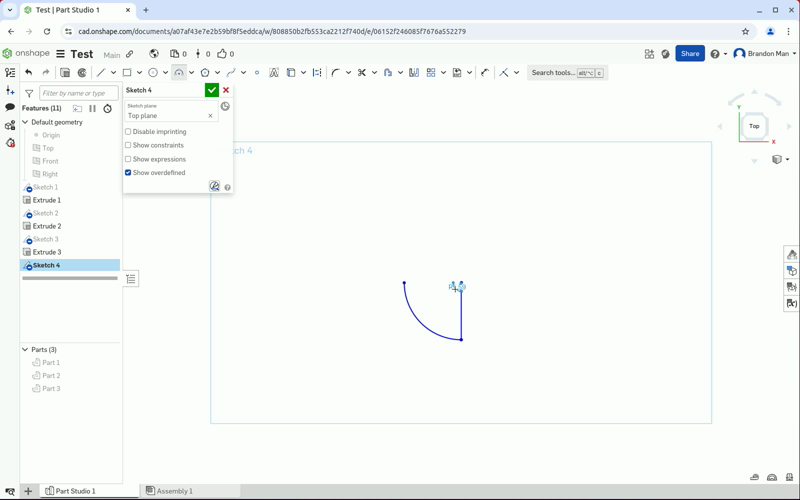
key_up(shift)
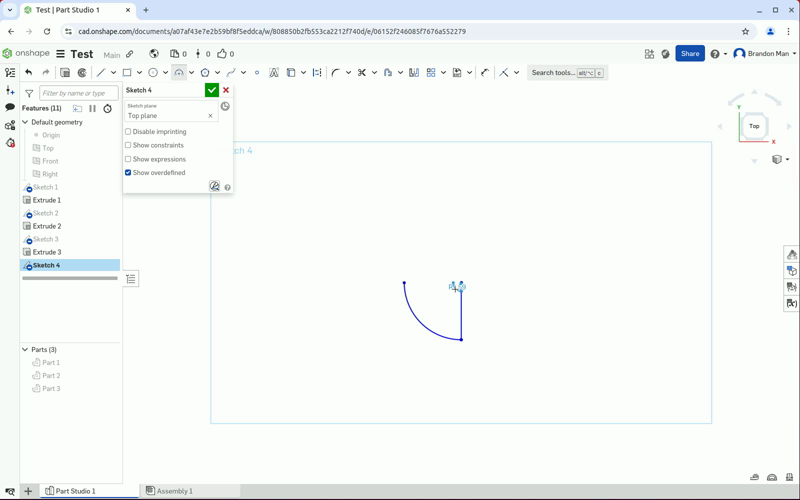
key(esc)
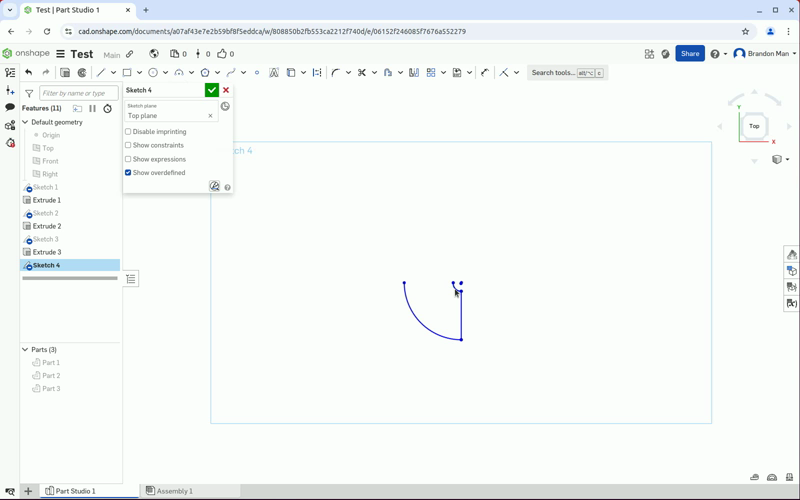
key(l)
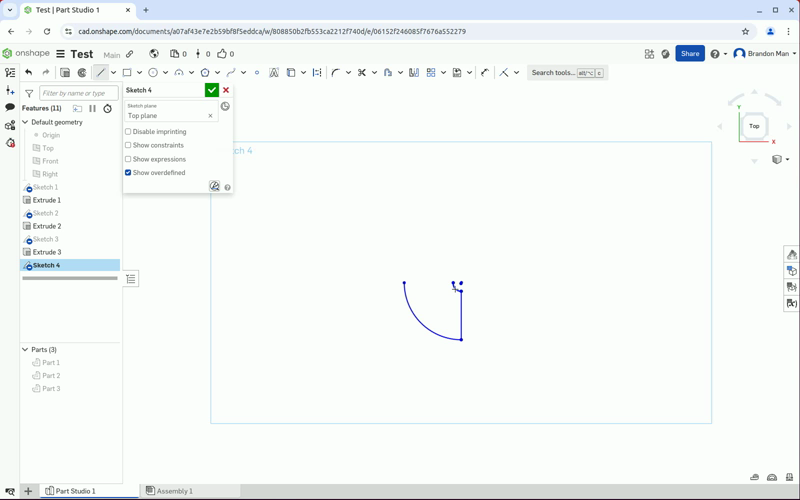
mouse_move(453, 282)
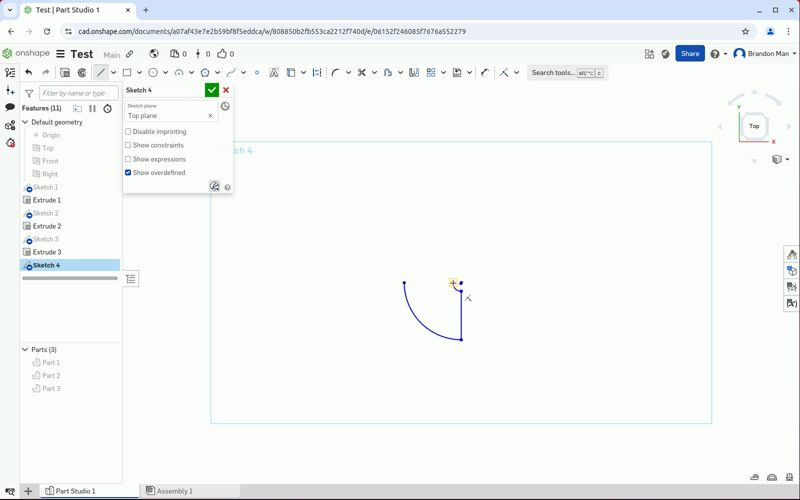
click(453, 282)
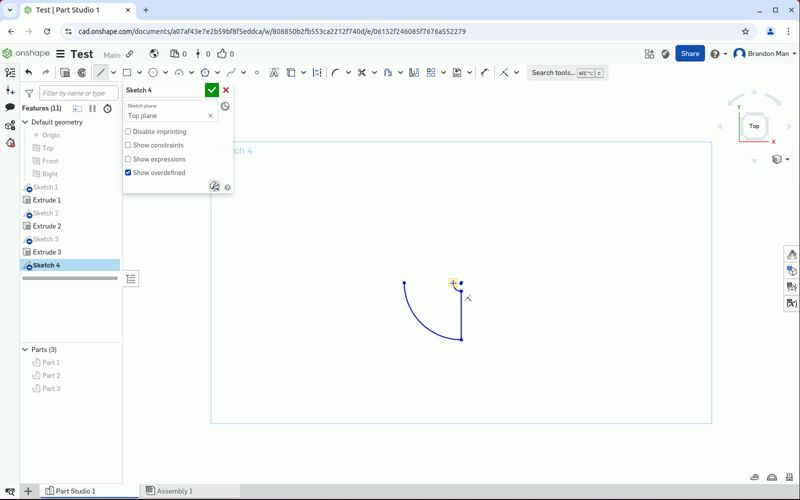
mouse_move(483, 282)
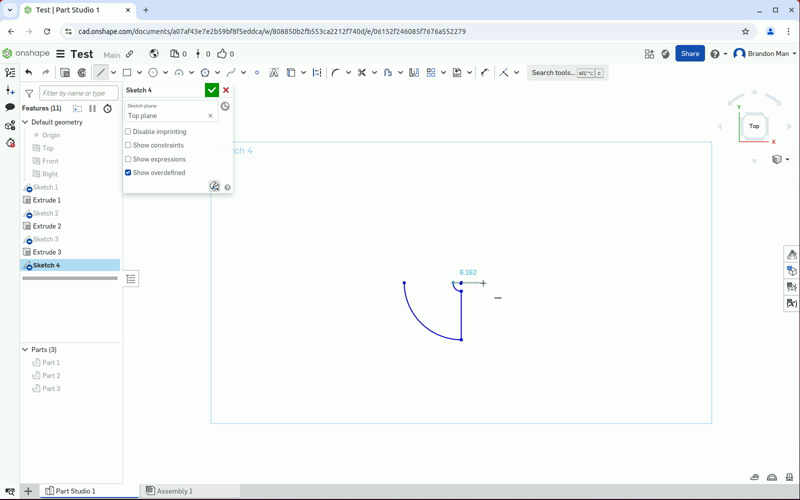
key_down(shift)
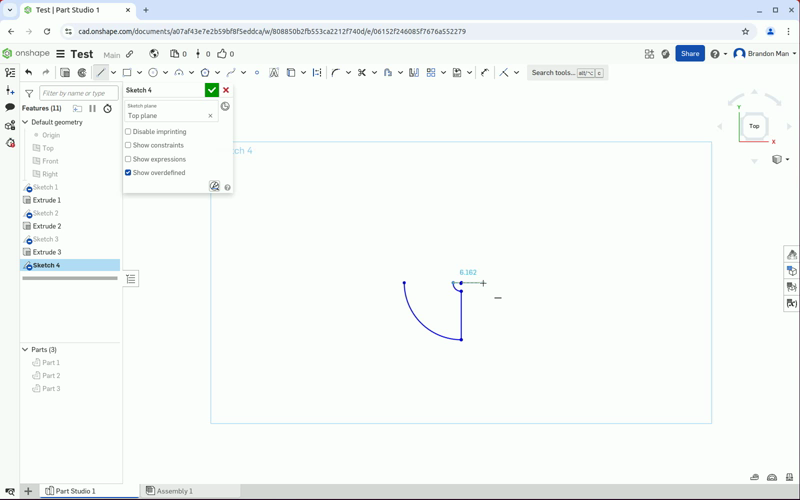
mouse_move(404, 282)
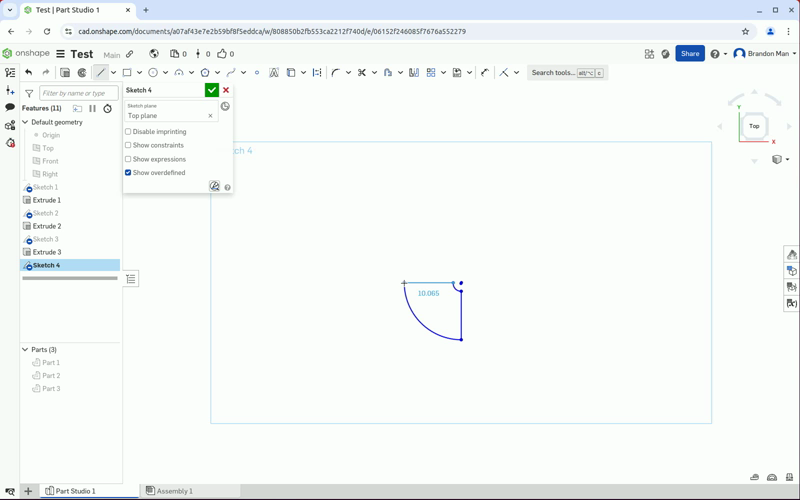
key_up(shift)
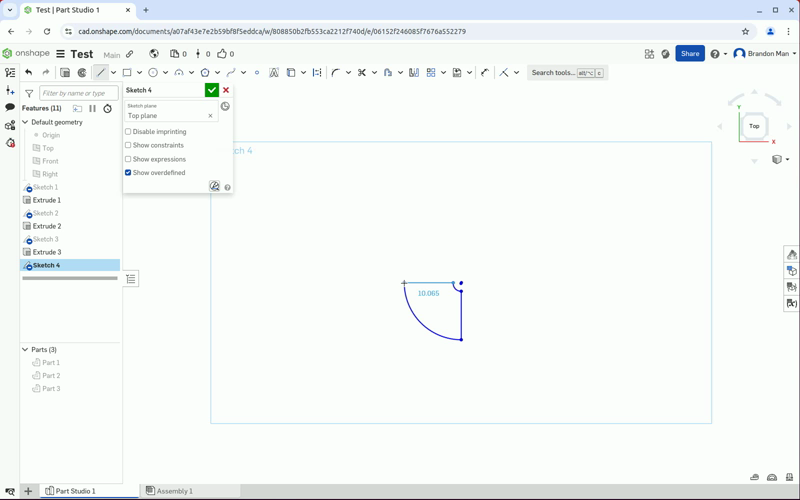
click(404, 282)
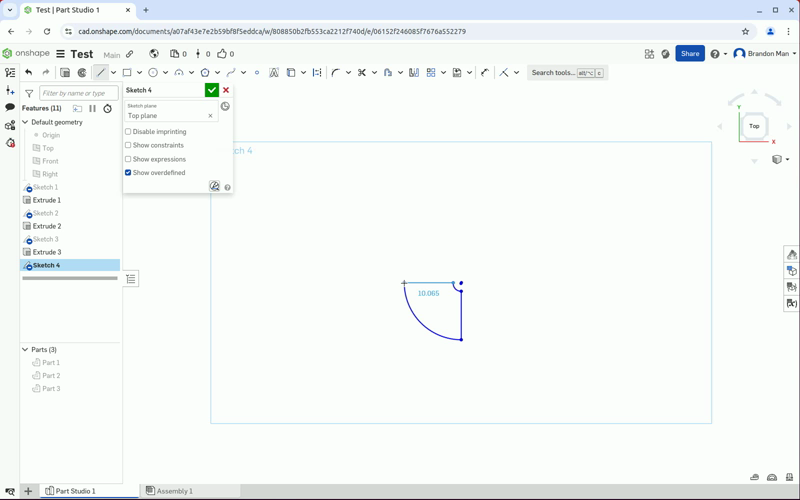
key(esc)
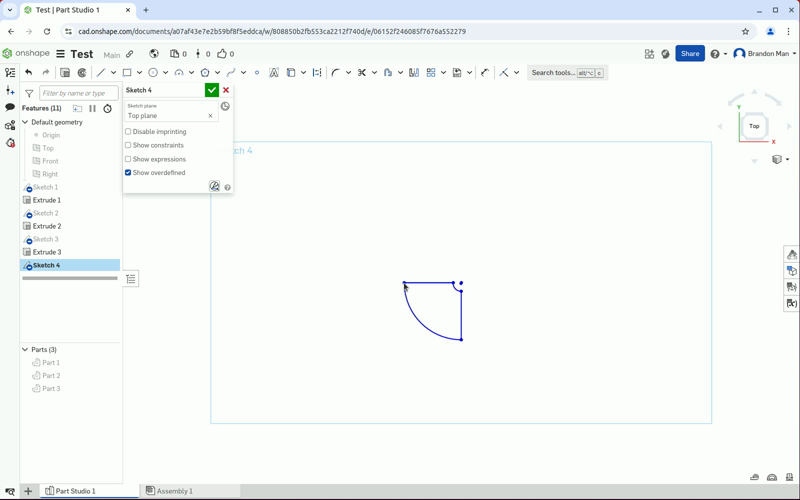
mouse_move(414, 290)
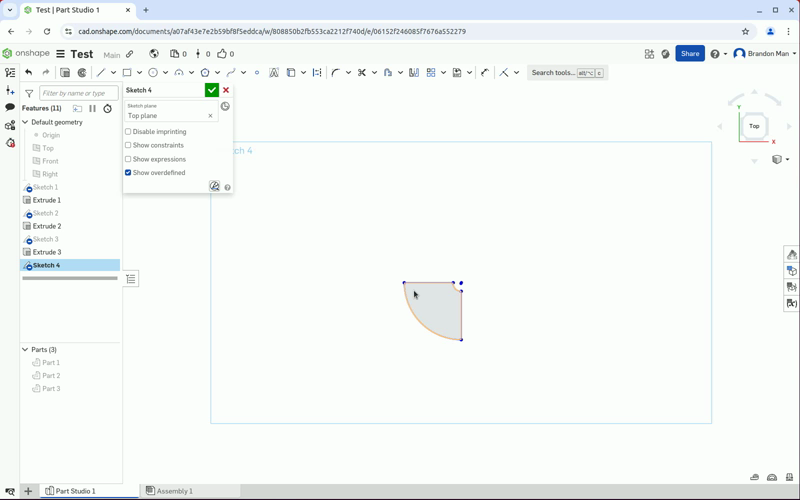
scroll(6)
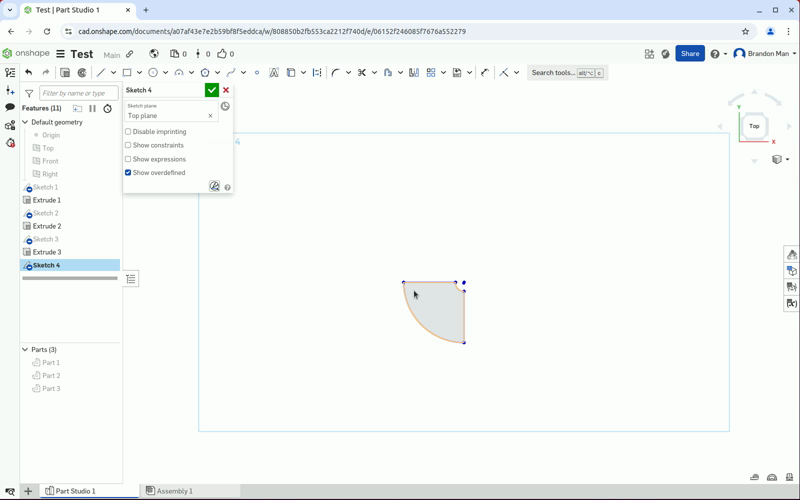
scroll(6)
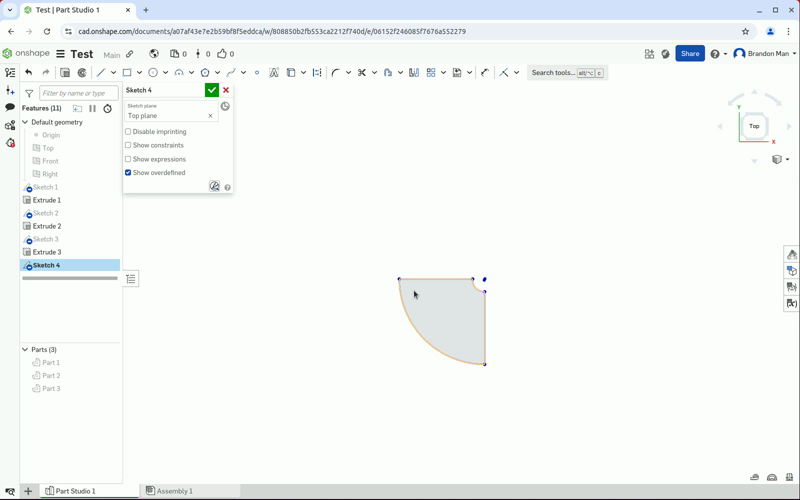
scroll(6)
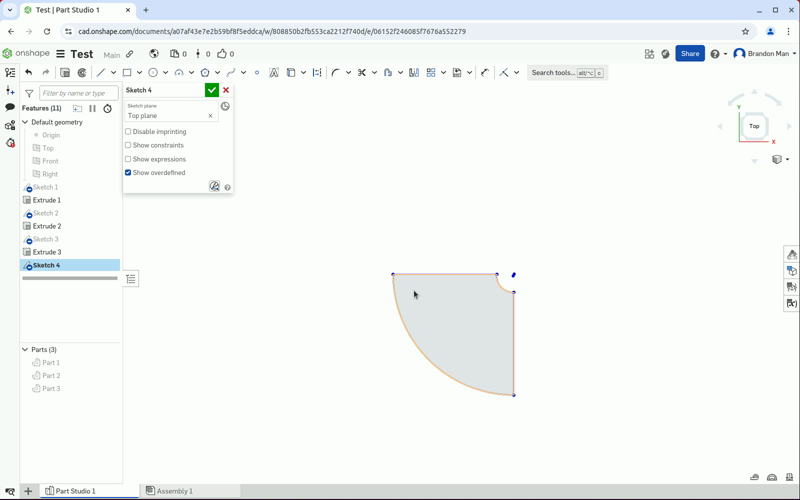
scroll(6)
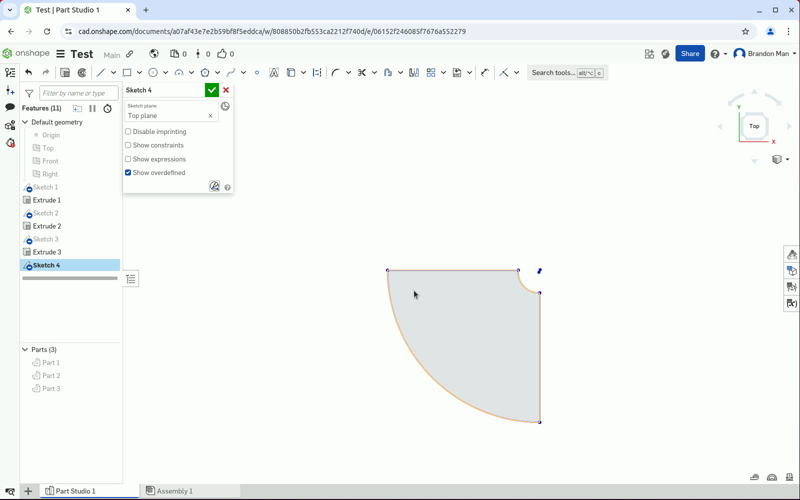
scroll(6)
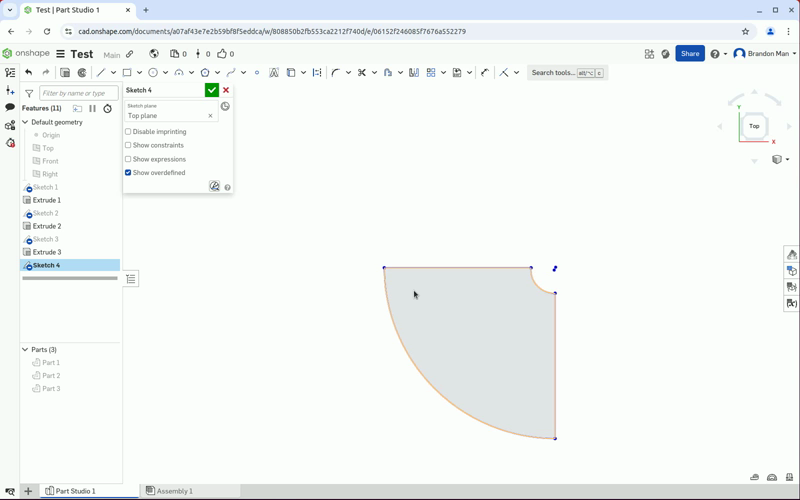
scroll(6)
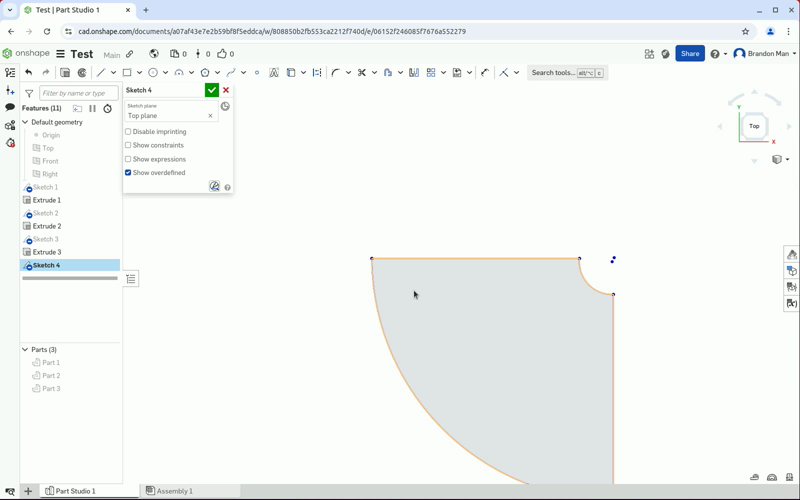
scroll(6)
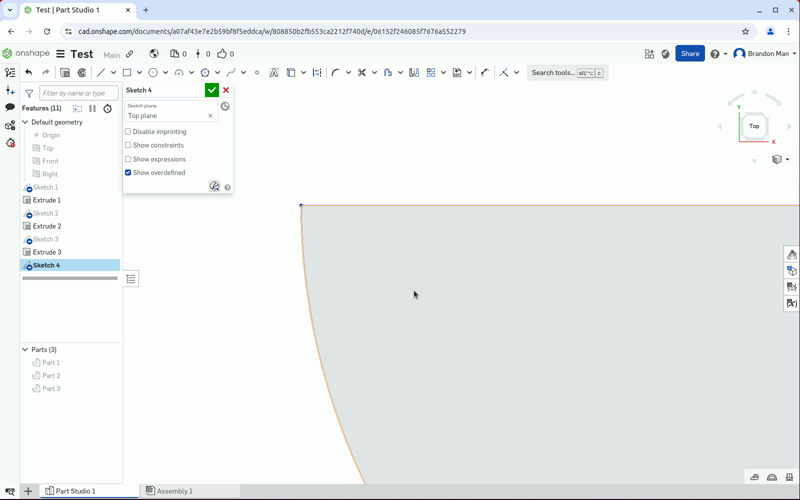
click(414, 290)
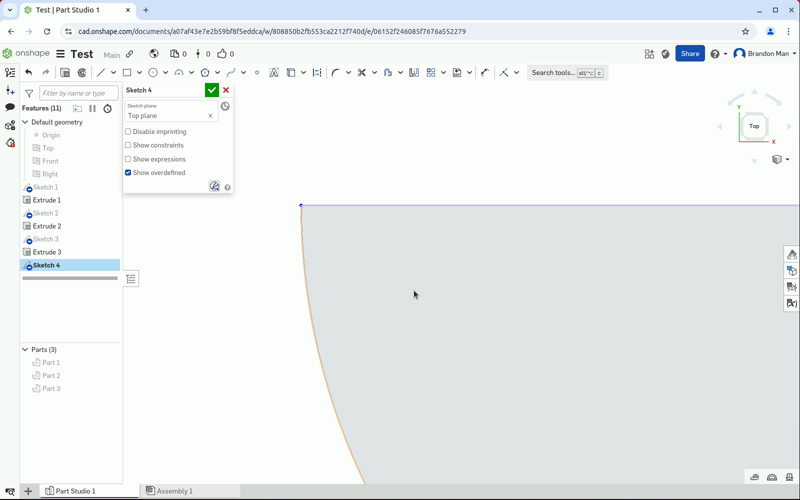
scroll(-6)
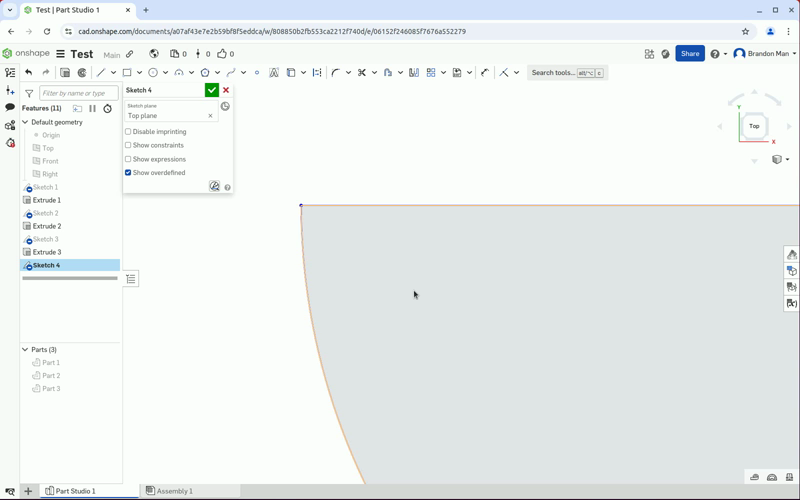
scroll(-6)
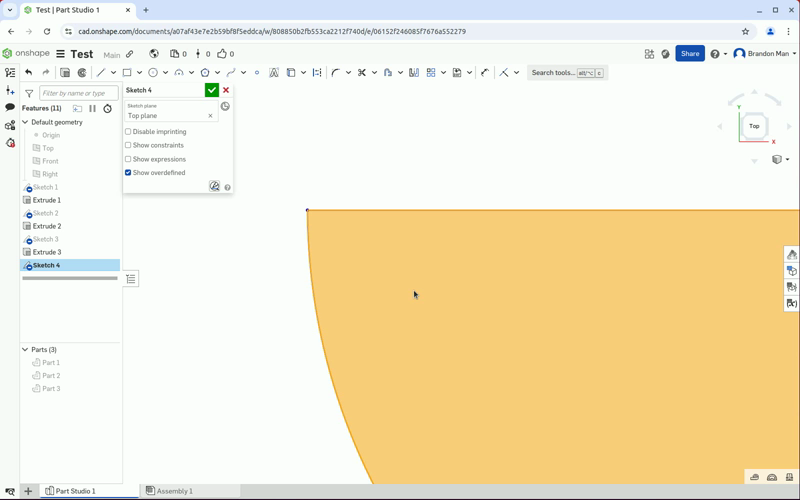
scroll(-6)
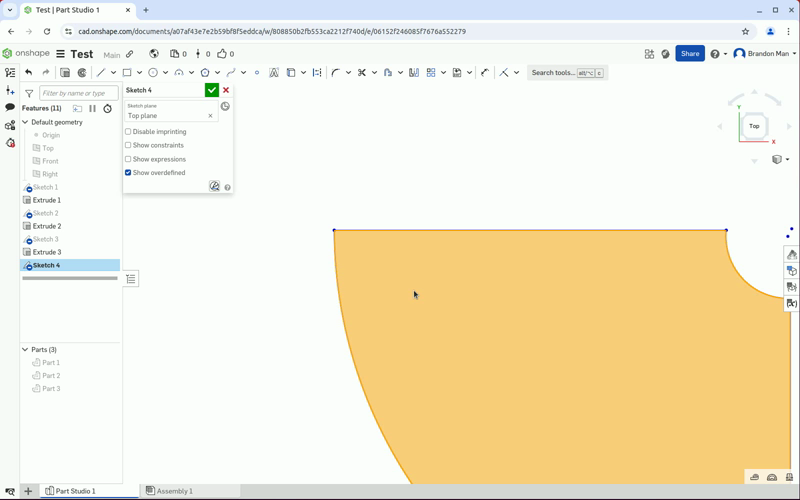
scroll(-6)
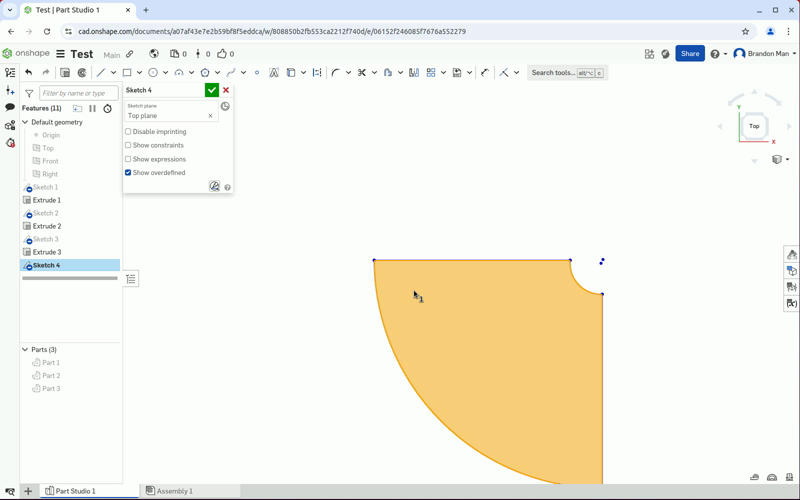
scroll(-6)
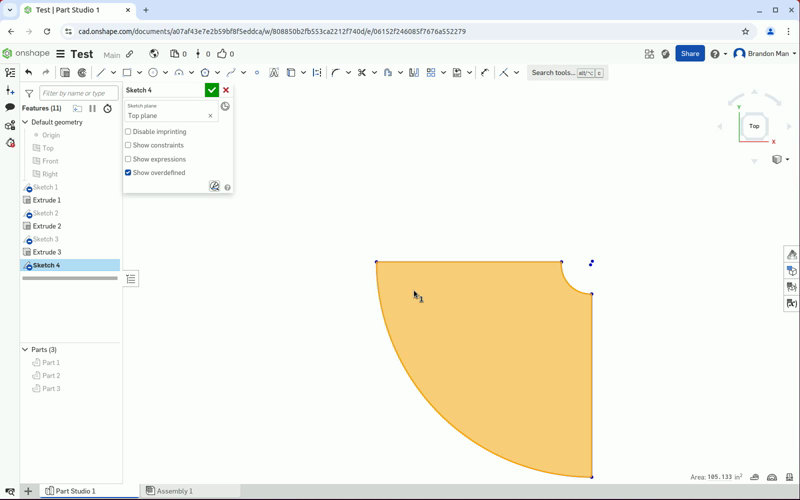
scroll(-6)
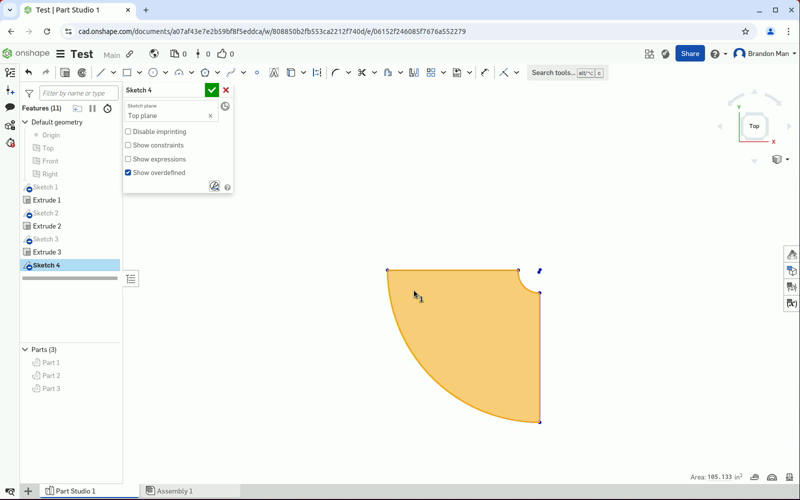
scroll(-6)
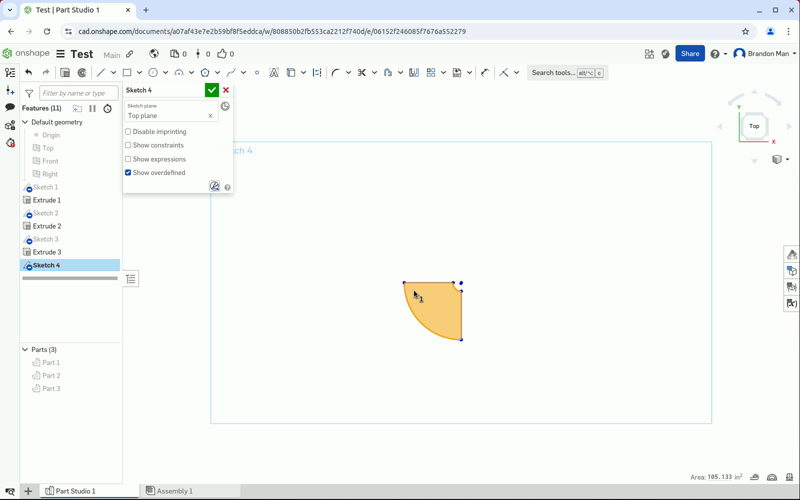
mouse_move(73, 352)
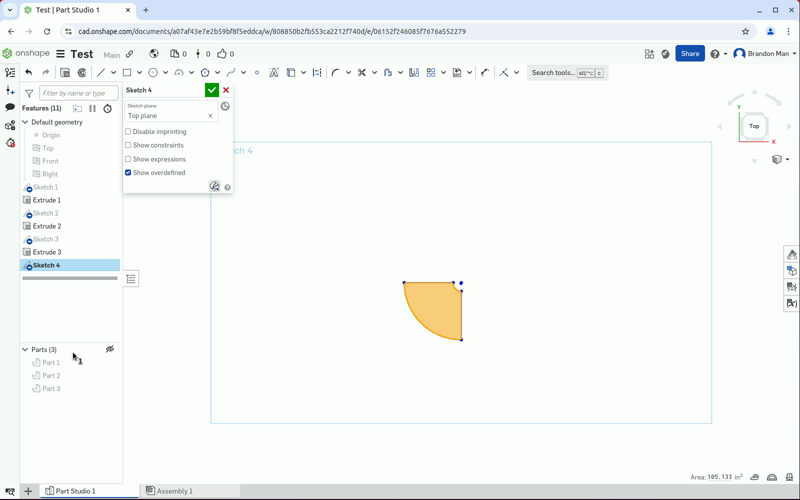
key(shift+y)
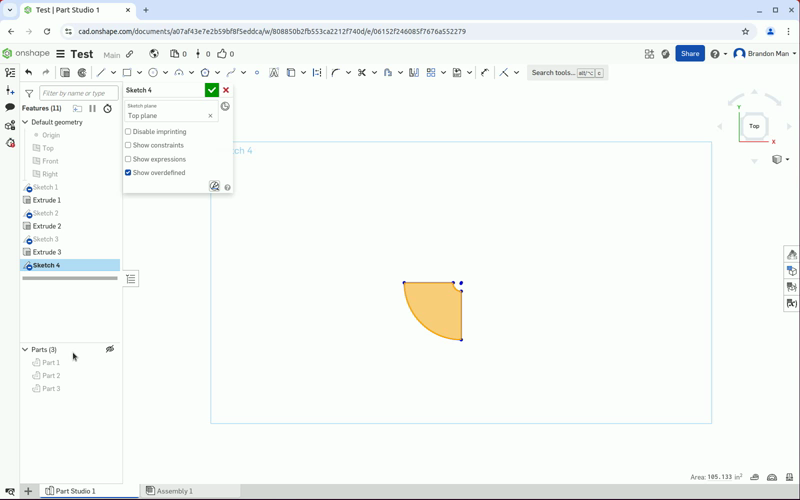
key(shift+e)
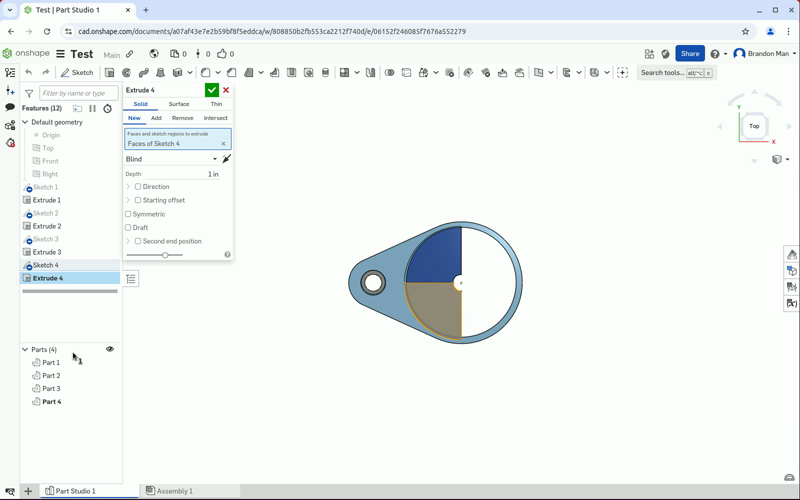
mouse_move(143, 106)
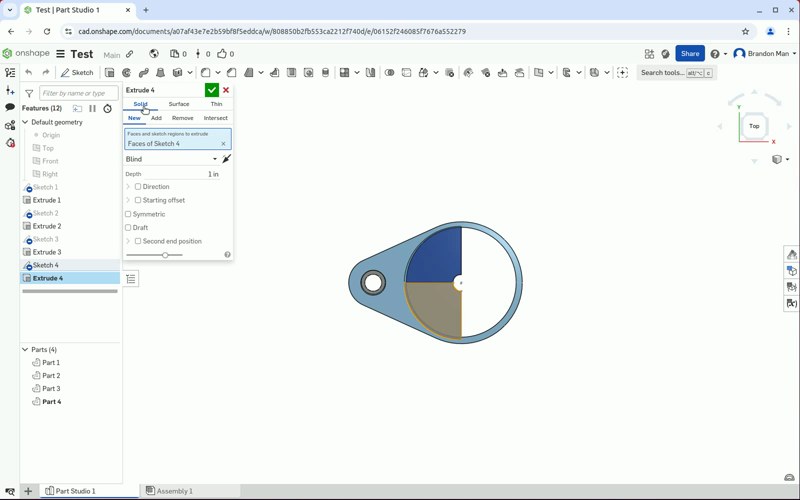
click(143, 106)
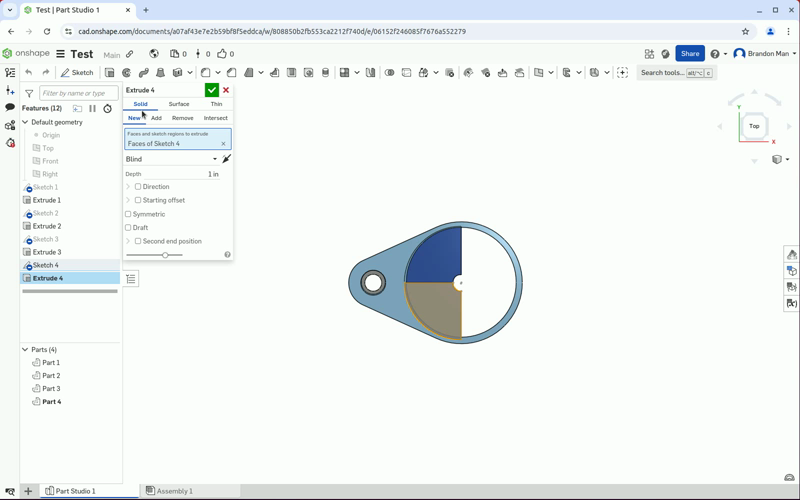
mouse_move(137, 120)
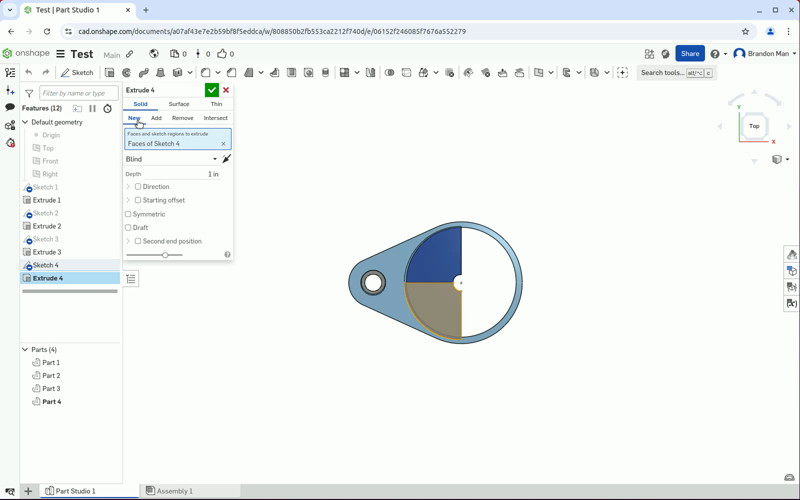
click(137, 120)
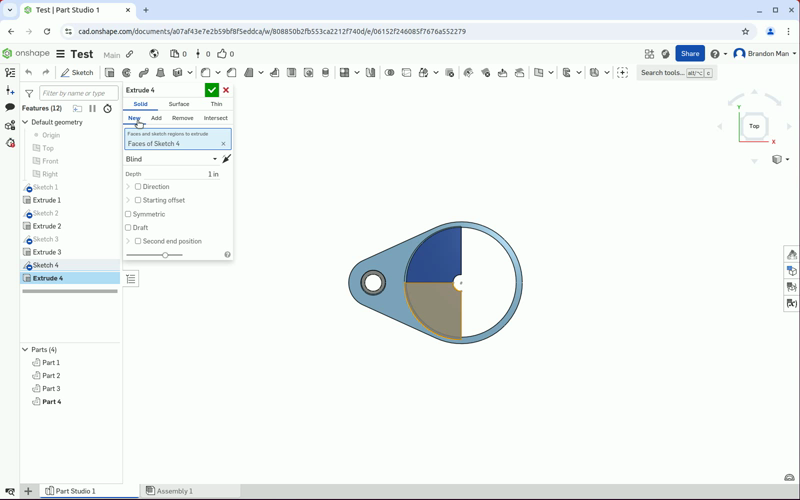
key(tab, 4)
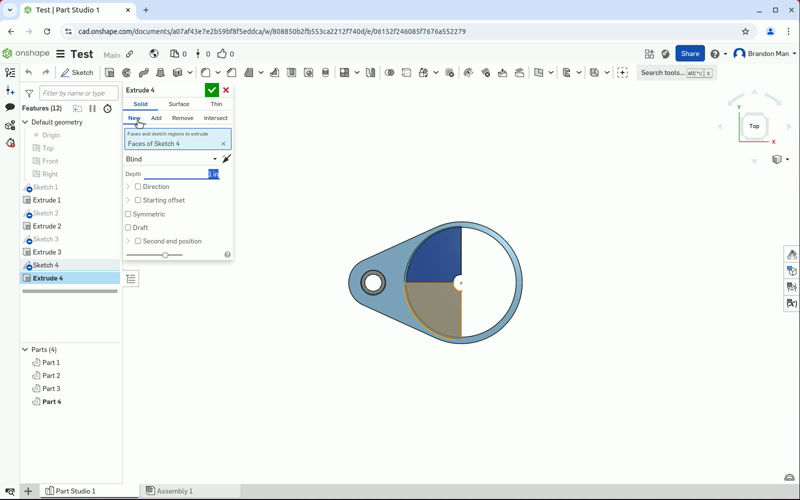
text(0.481)
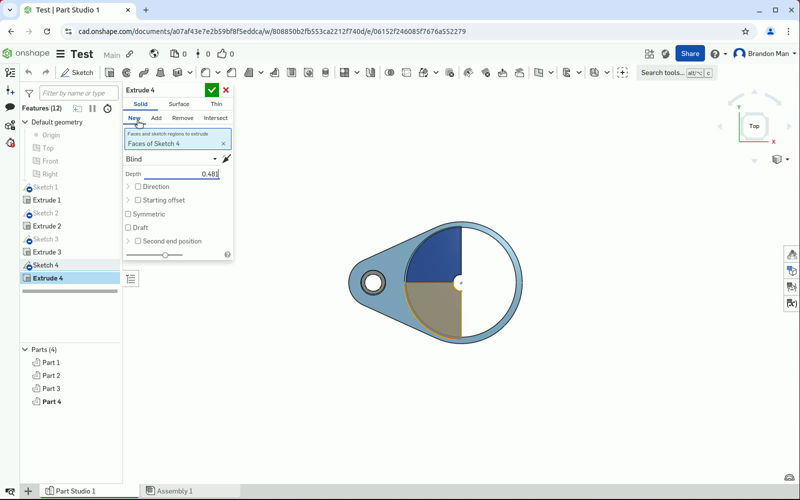
key(enter)
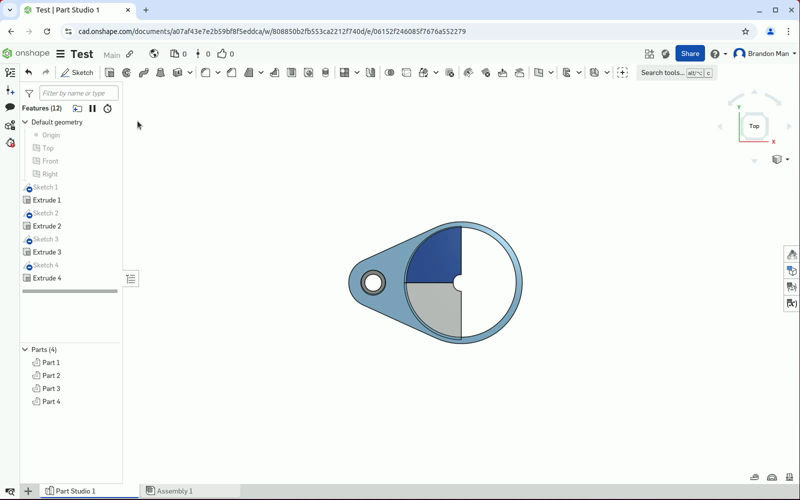
key(shift+h)
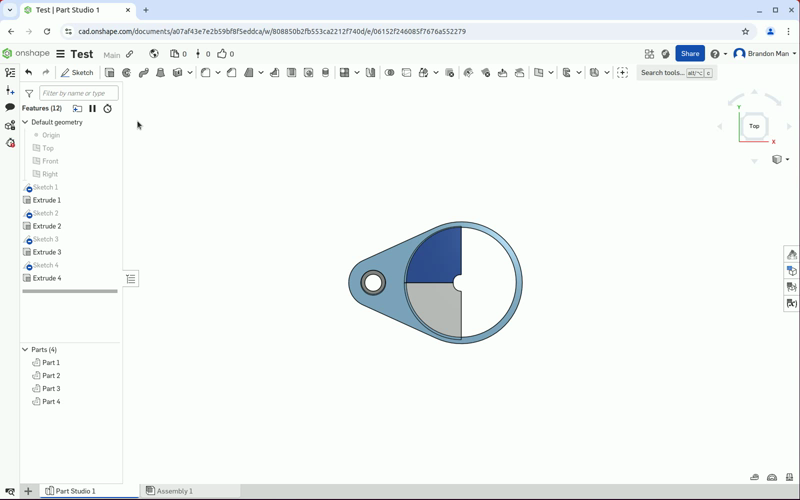
key(shift+h)
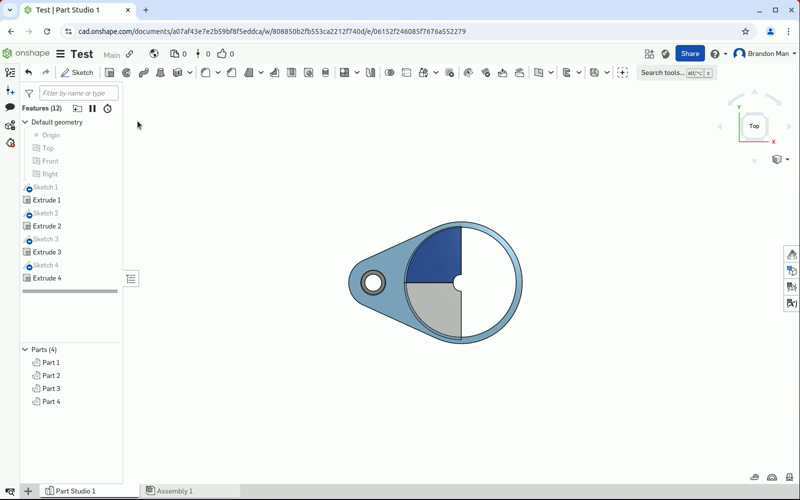
mouse_move(73, 189)
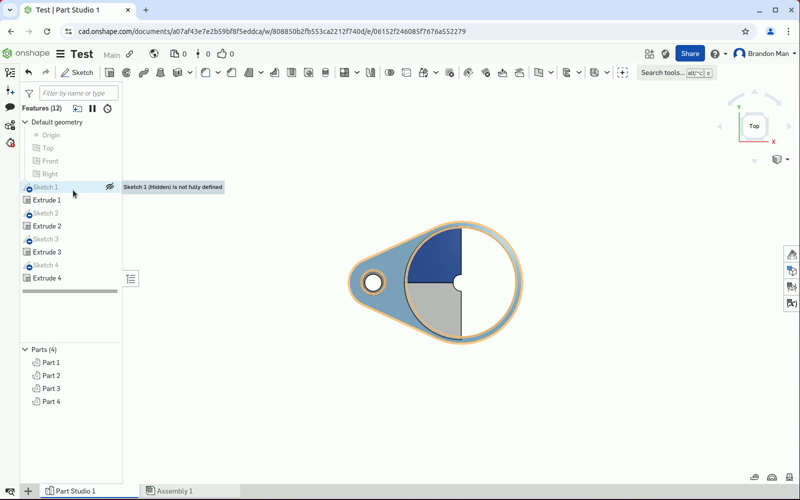
click(73, 189)
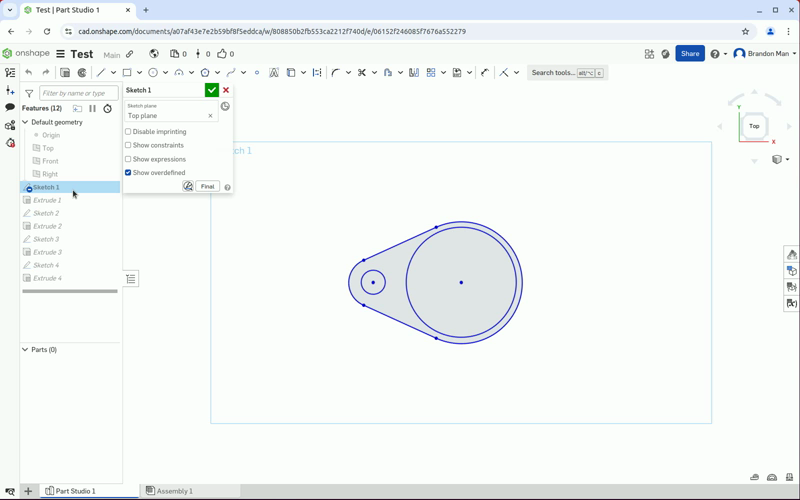
mouse_move(229, 92)
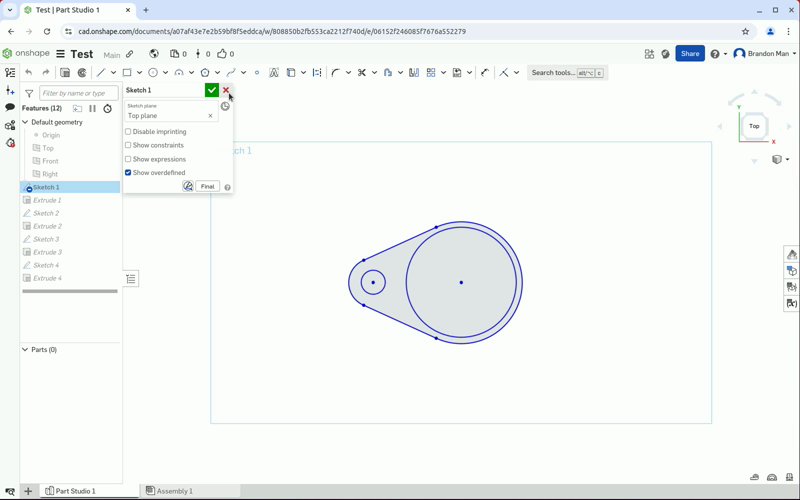
click(229, 92)
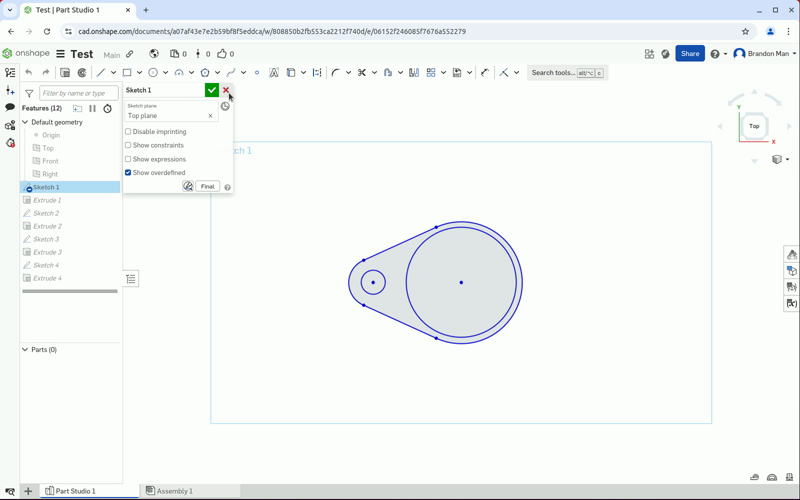
key(shift+s)
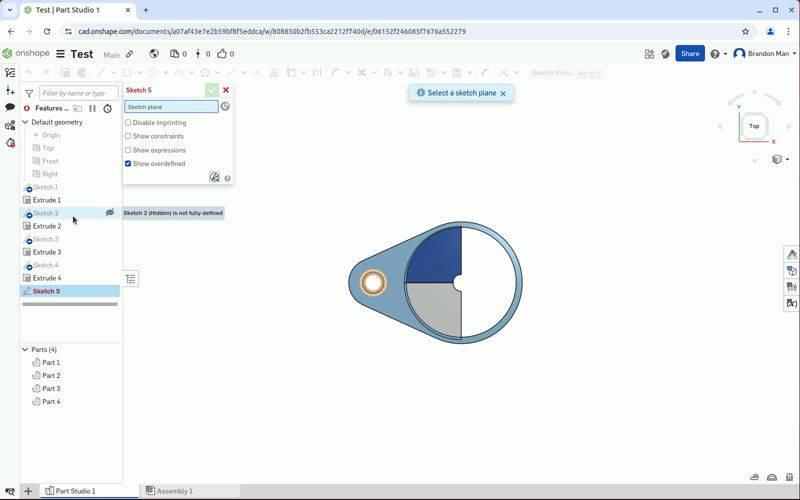
scroll(3)
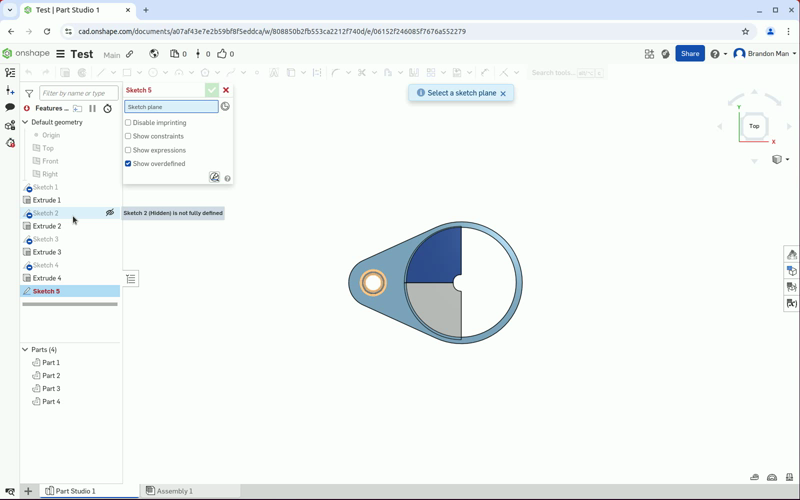
mouse_move(73, 150)
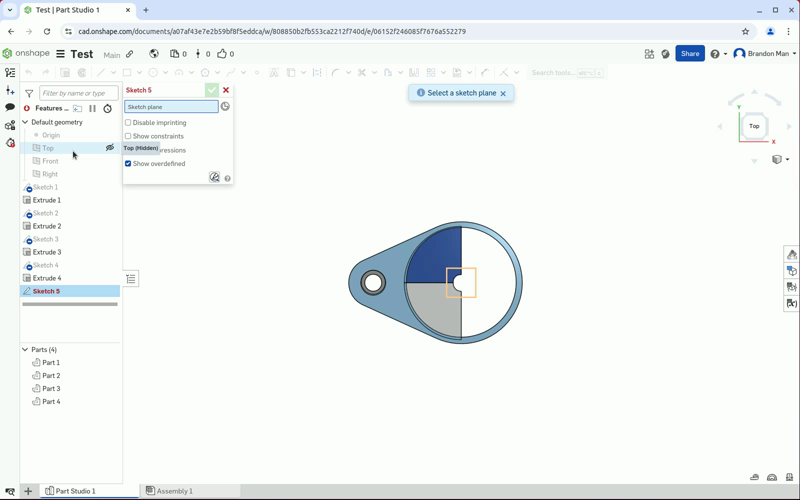
click(73, 150)
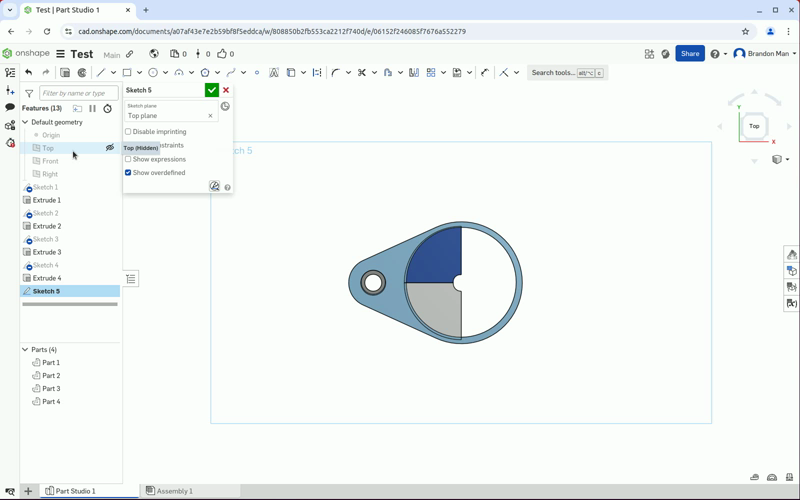
mouse_move(73, 352)
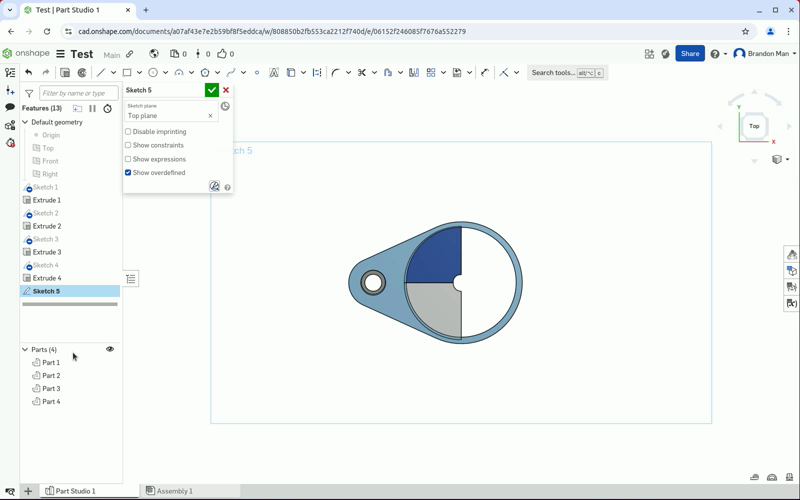
key(y)
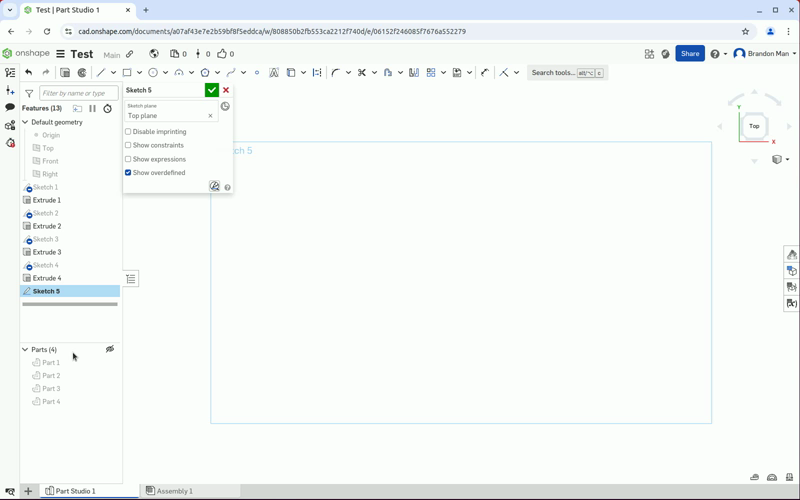
key(a)
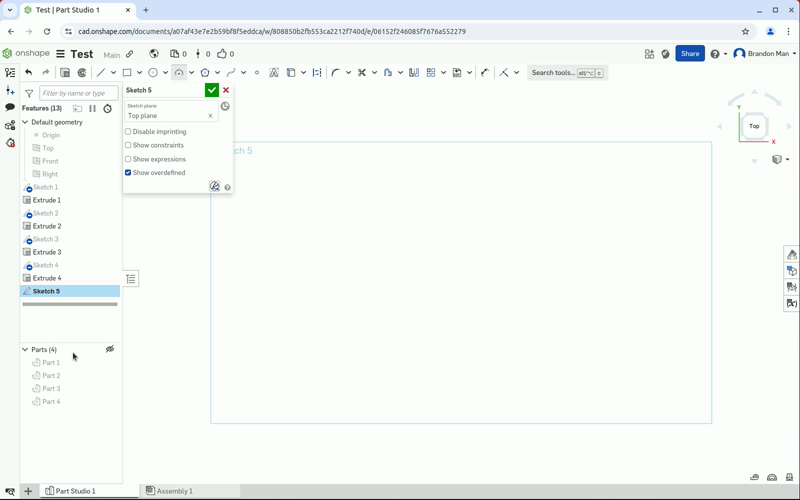
key_down(shift)
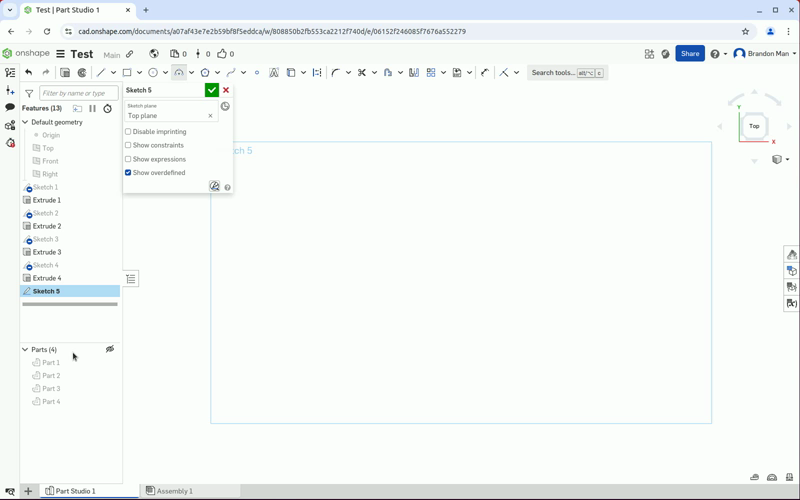
mouse_move(460, 339)
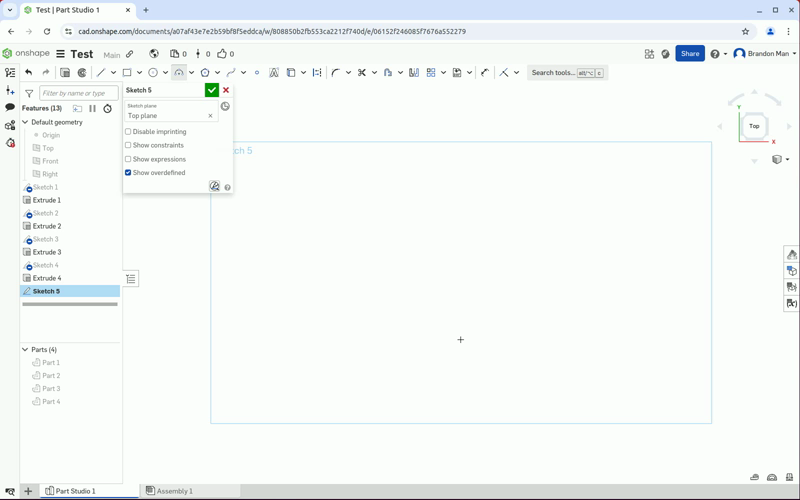
click(460, 339)
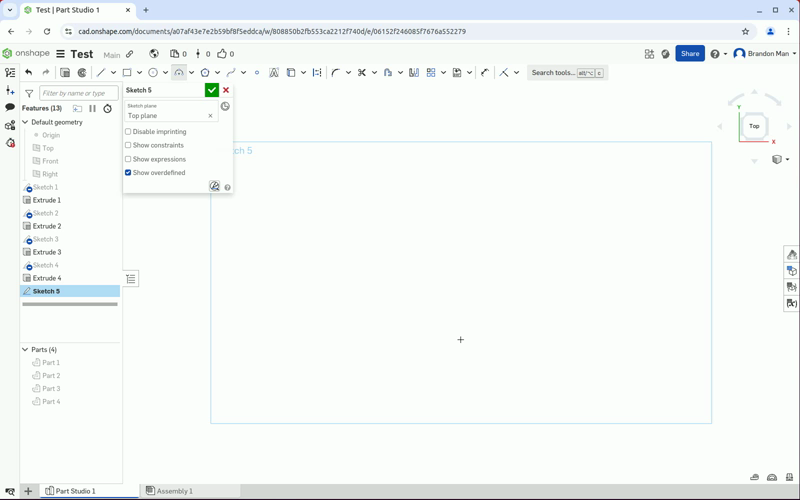
key_up(shift)
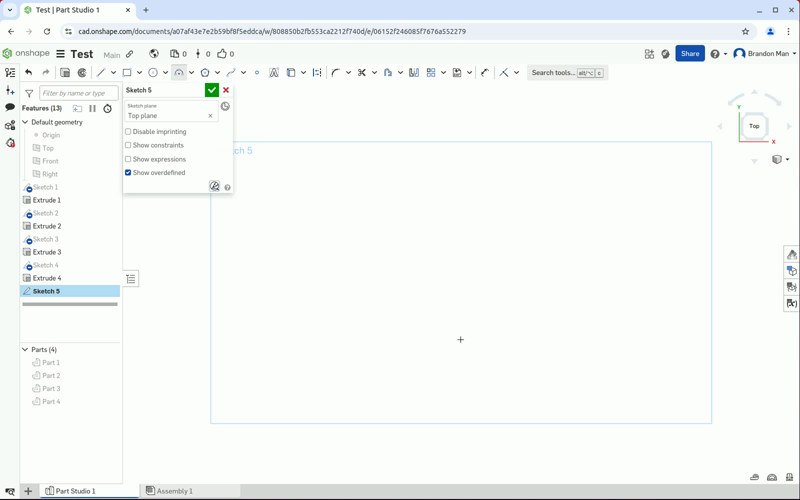
key_down(shift)
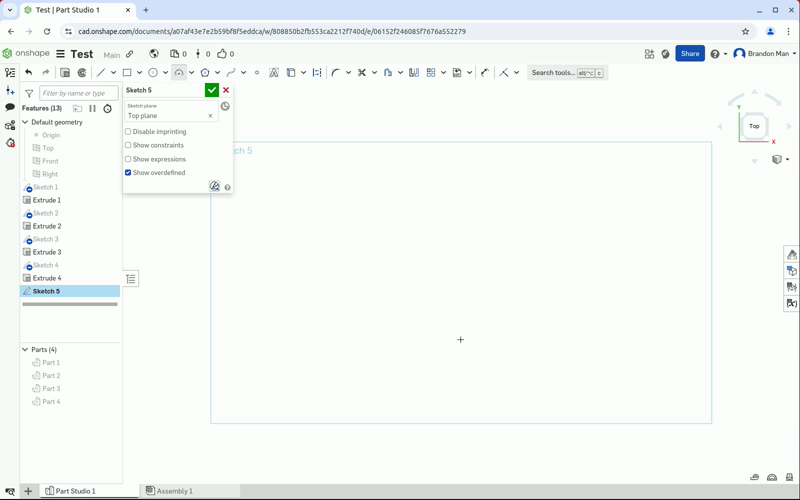
mouse_move(460, 227)
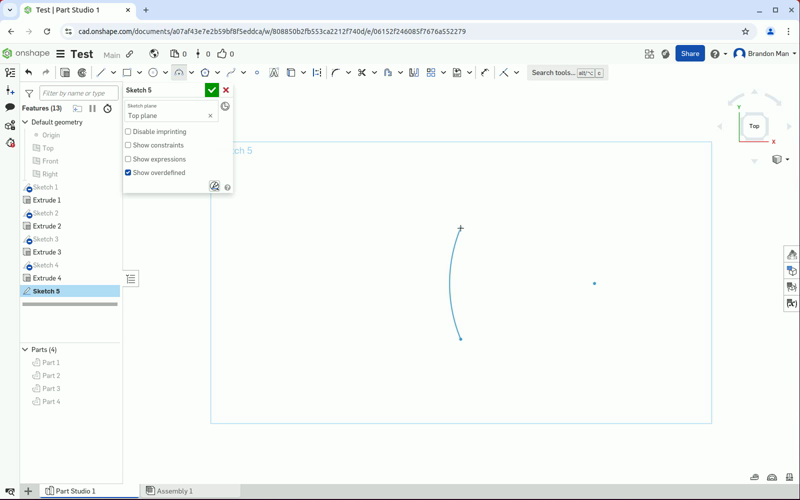
click(460, 227)
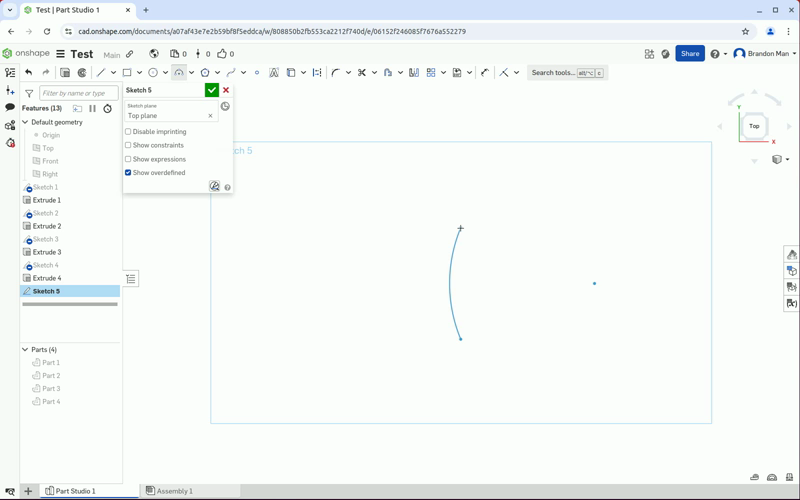
mouse_move(516, 283)
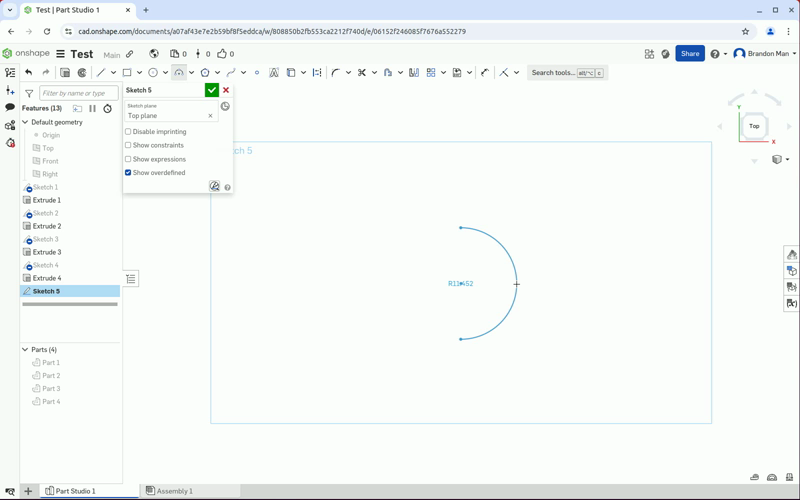
click(516, 283)
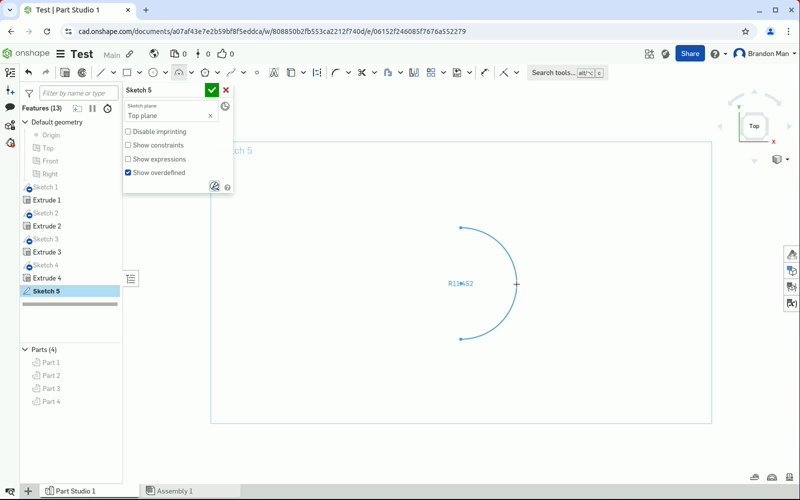
key_up(shift)
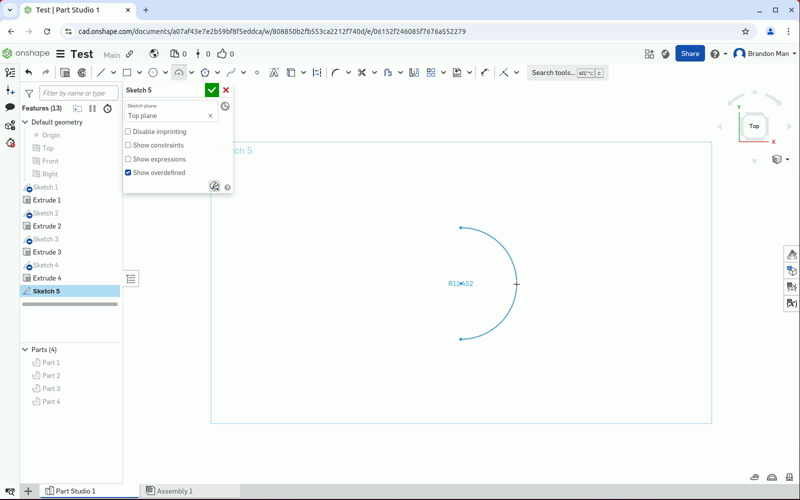
key(esc)
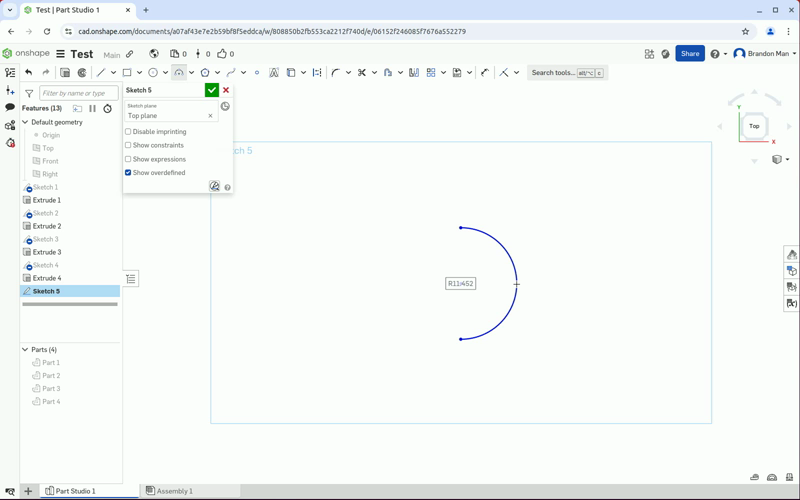
key(l)
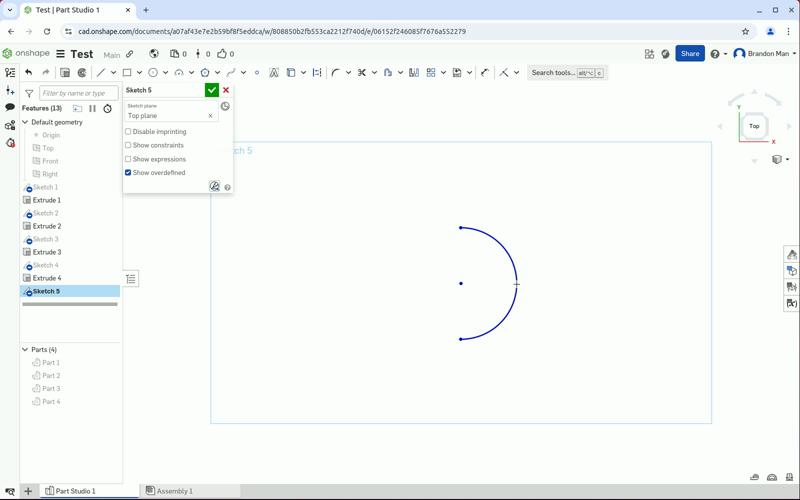
mouse_move(460, 227)
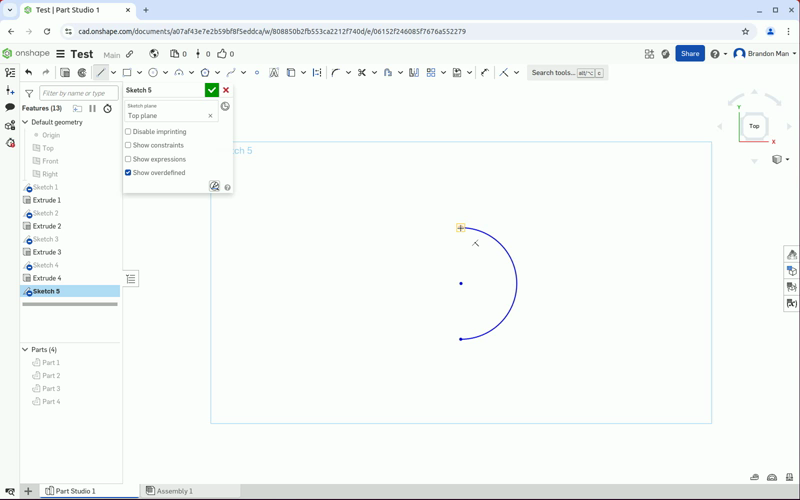
click(460, 227)
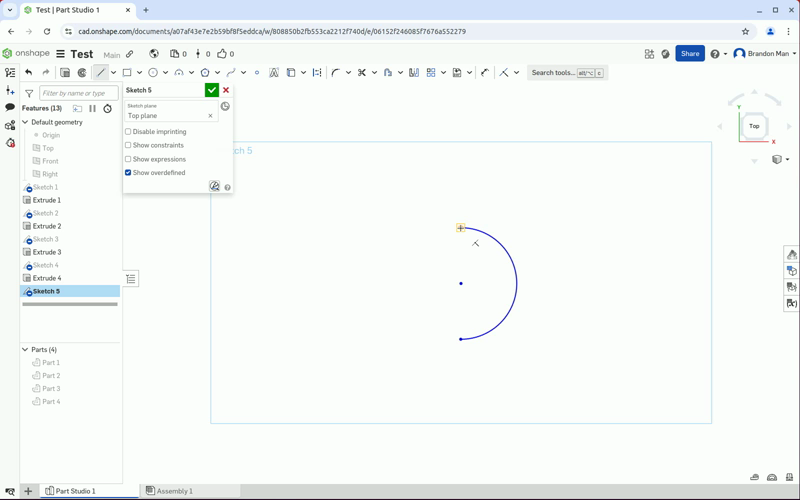
key_down(shift)
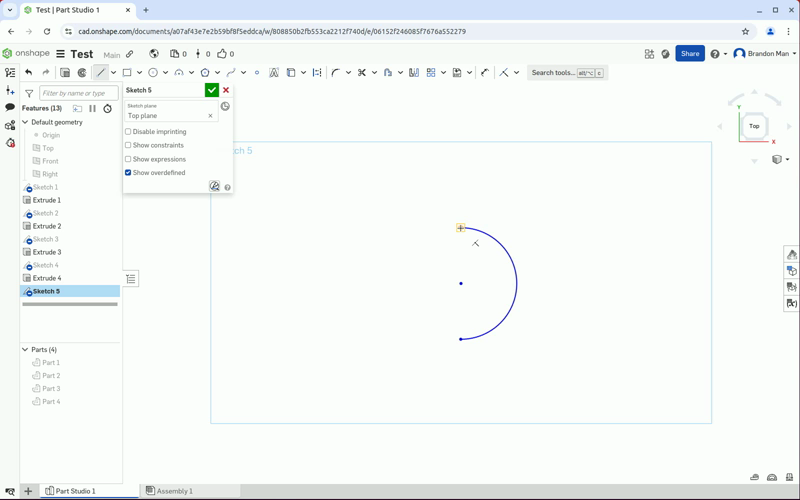
mouse_move(490, 227)
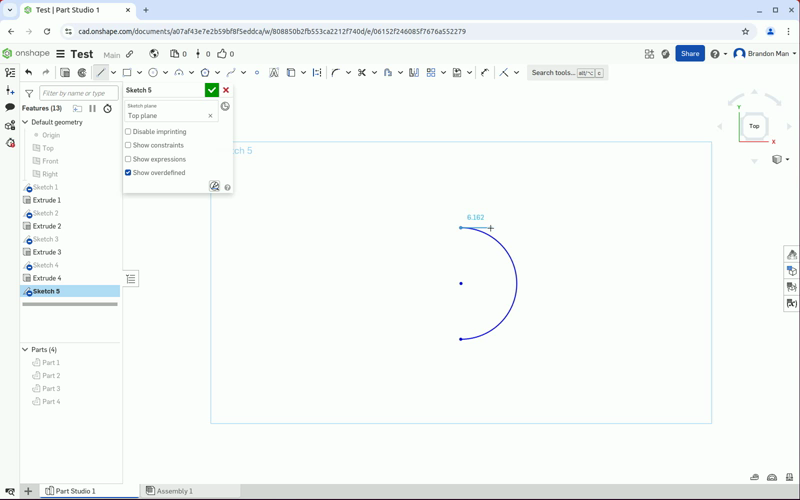
mouse_move(460, 274)
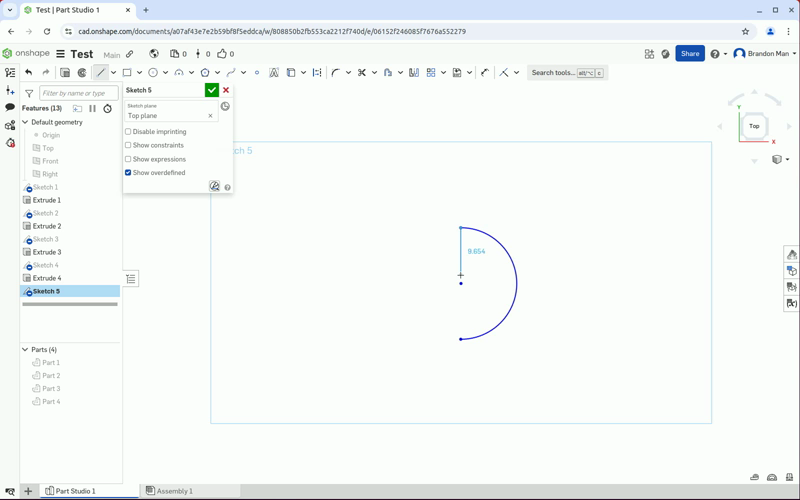
click(460, 274)
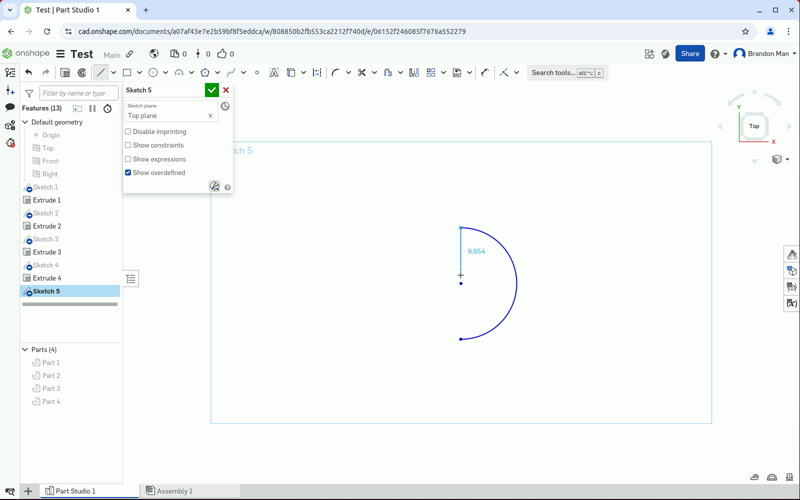
key_up(shift)
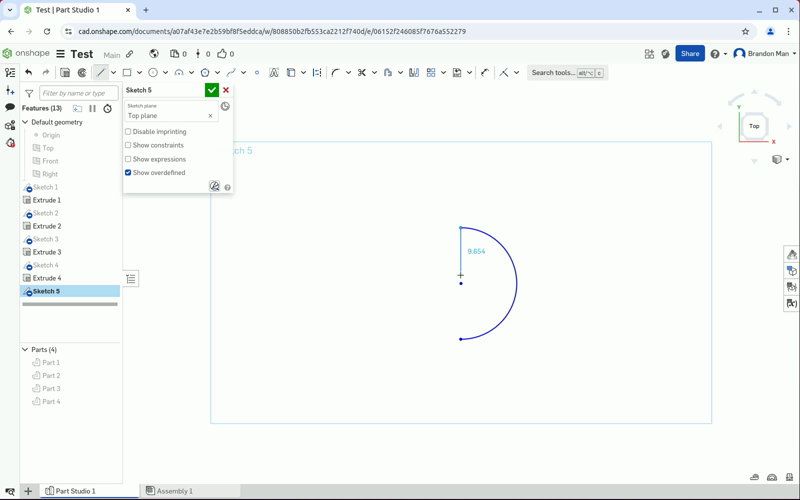
key(esc)
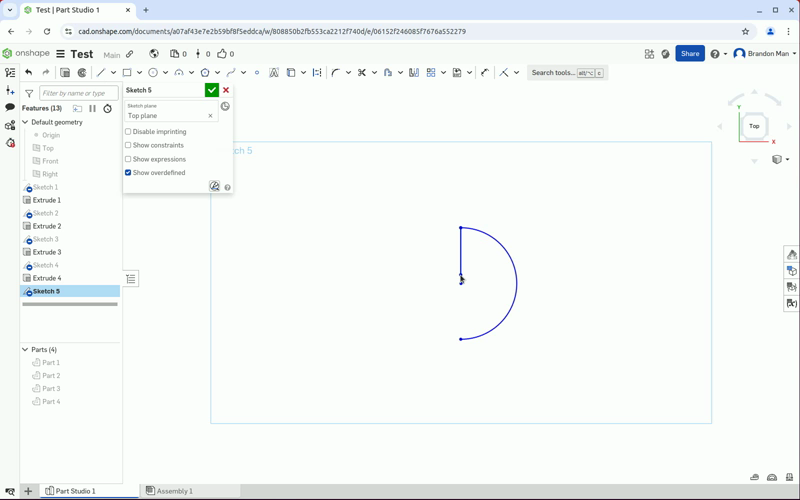
key(a)
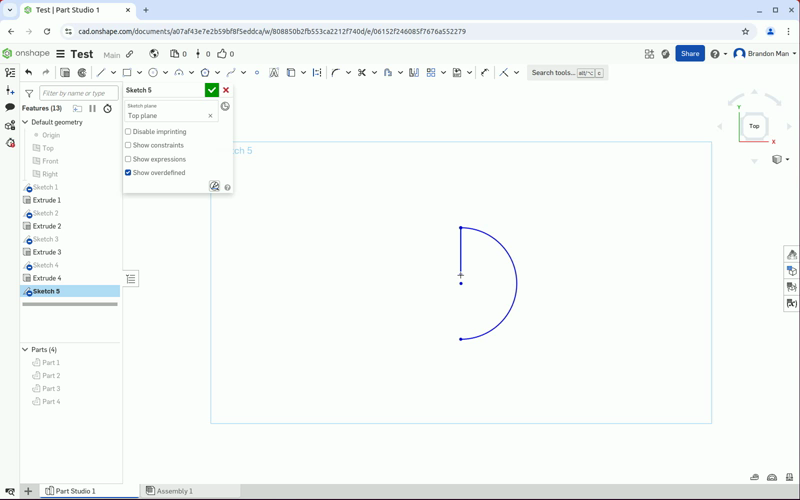
mouse_move(460, 274)
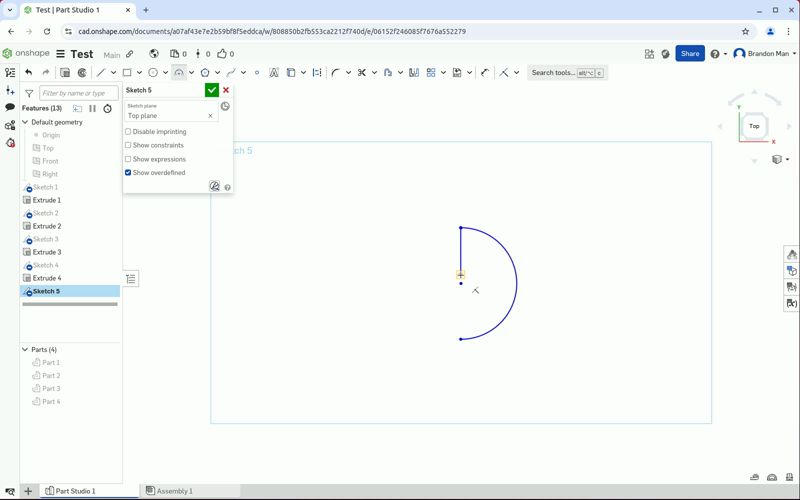
click(460, 274)
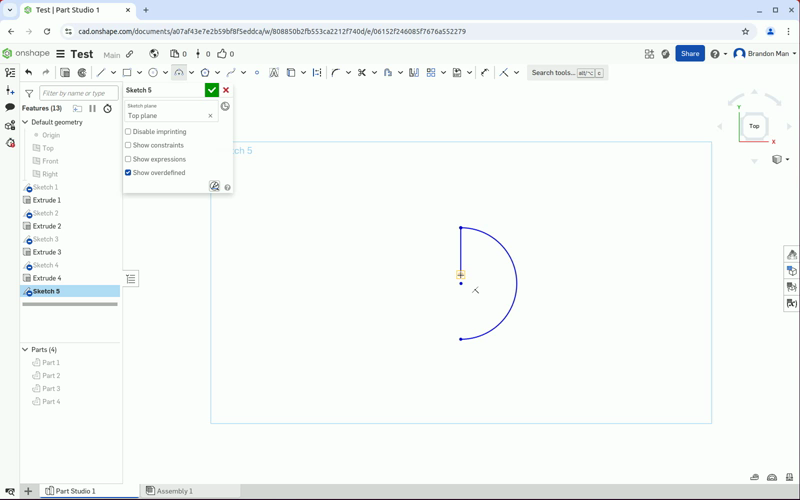
key_down(shift)
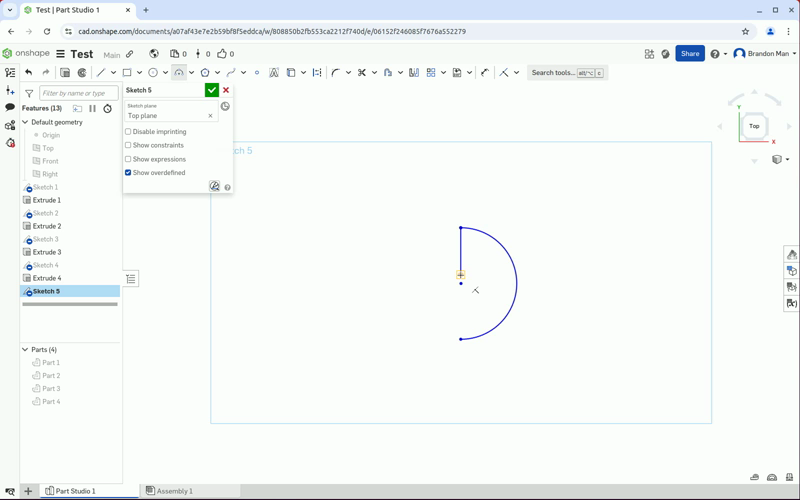
mouse_move(460, 292)
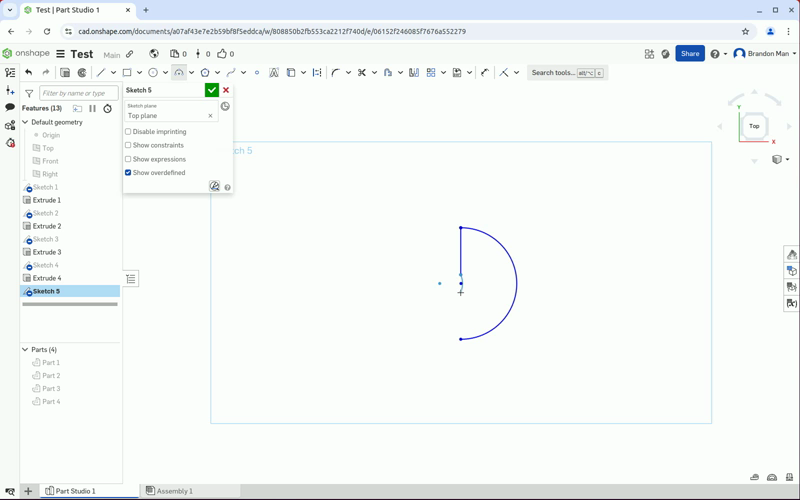
click(460, 292)
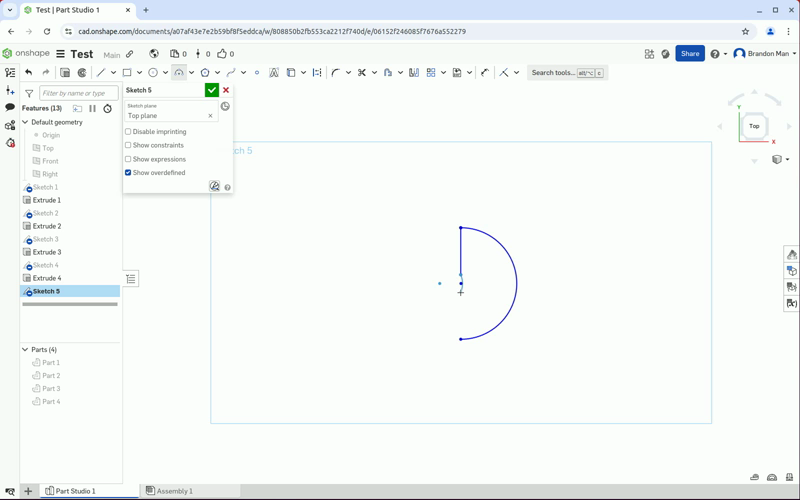
mouse_move(469, 283)
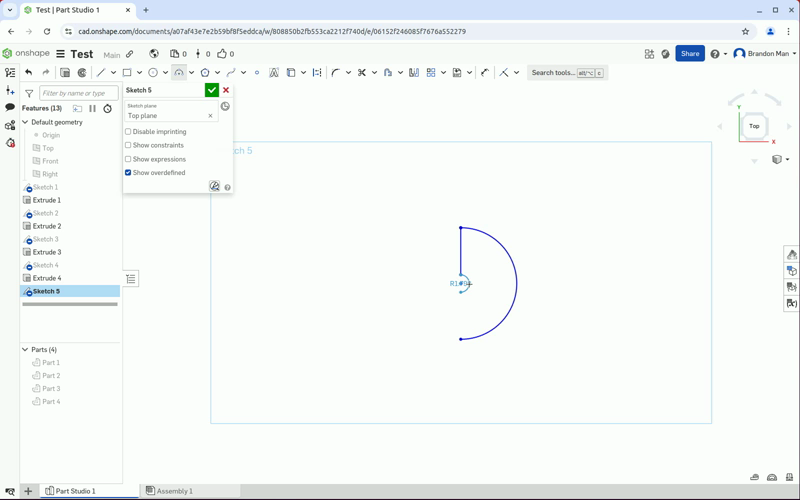
click(469, 283)
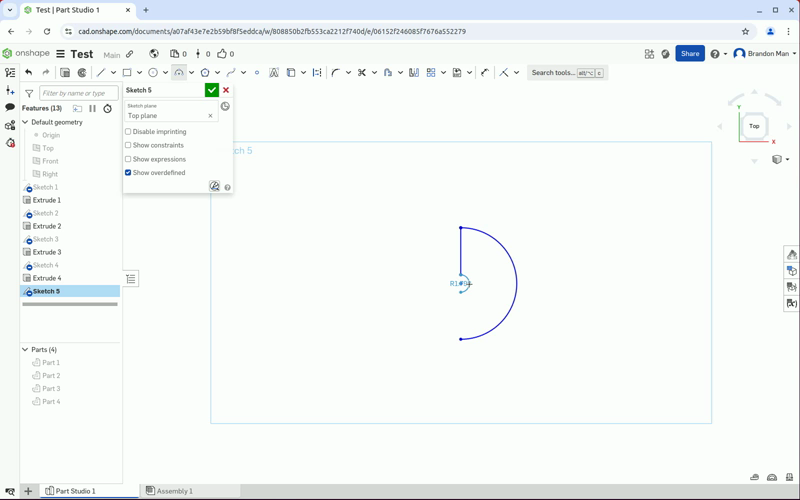
key_up(shift)
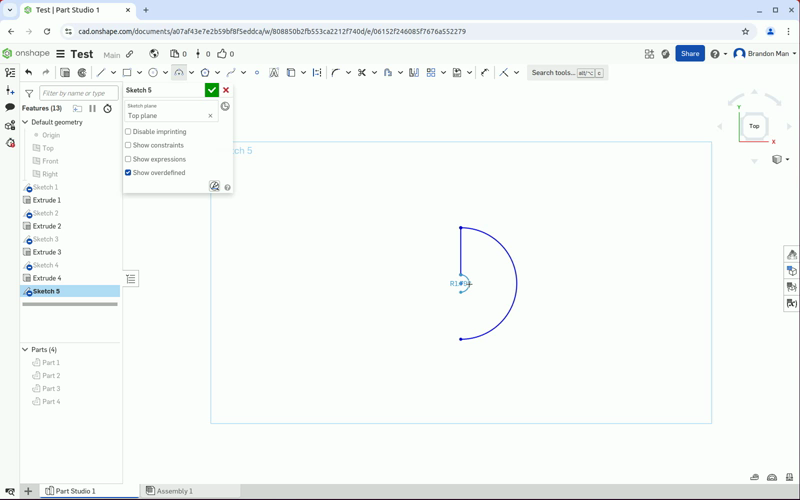
key(esc)
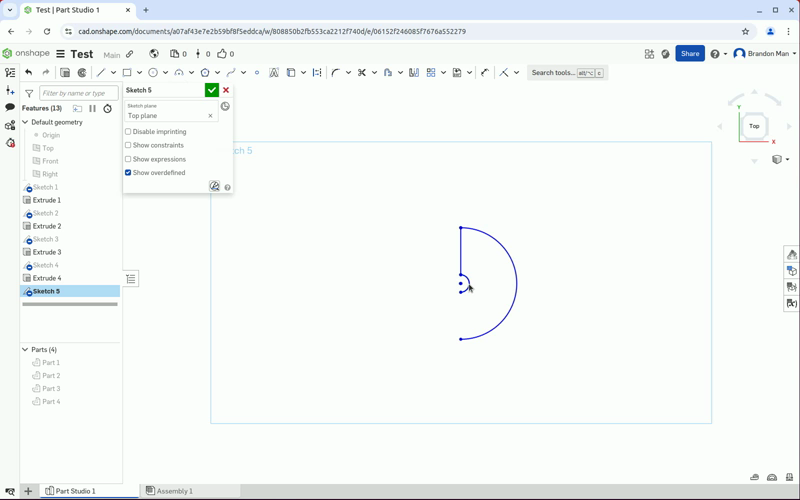
key(l)
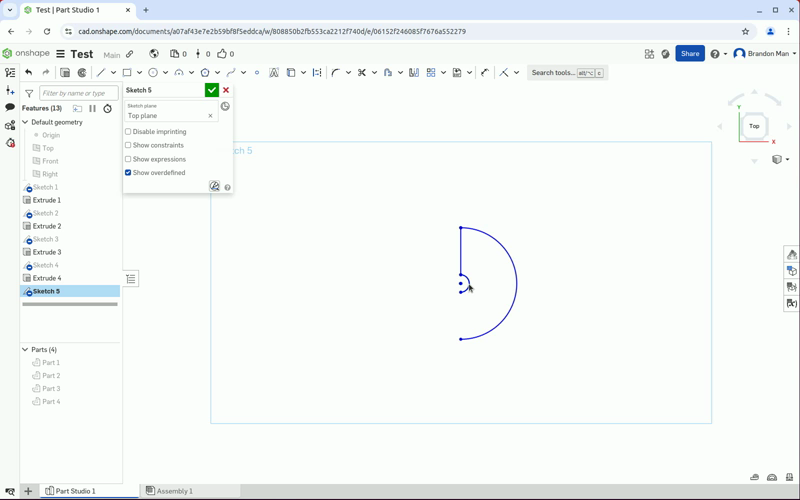
mouse_move(460, 292)
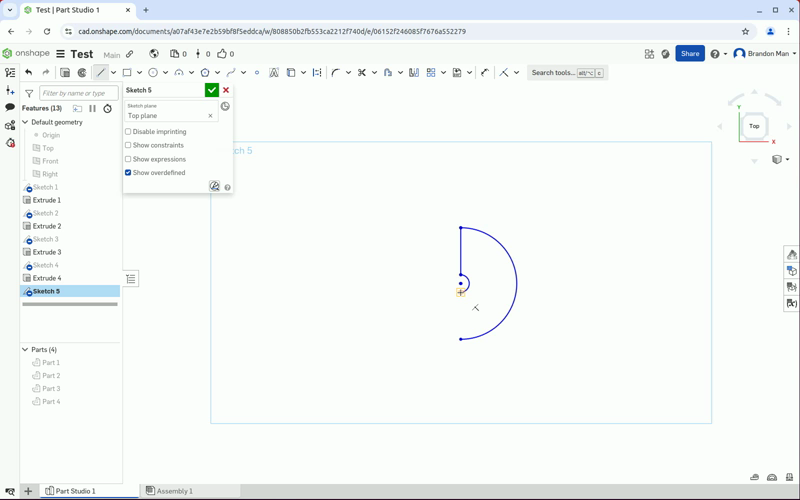
click(460, 292)
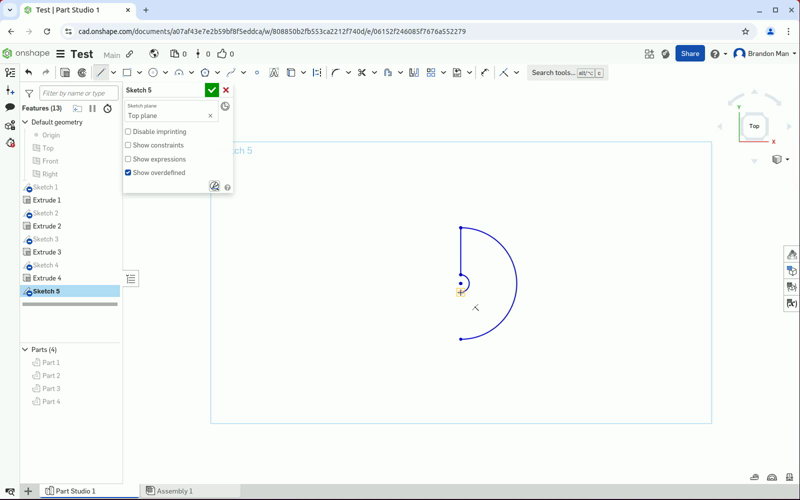
mouse_move(490, 292)
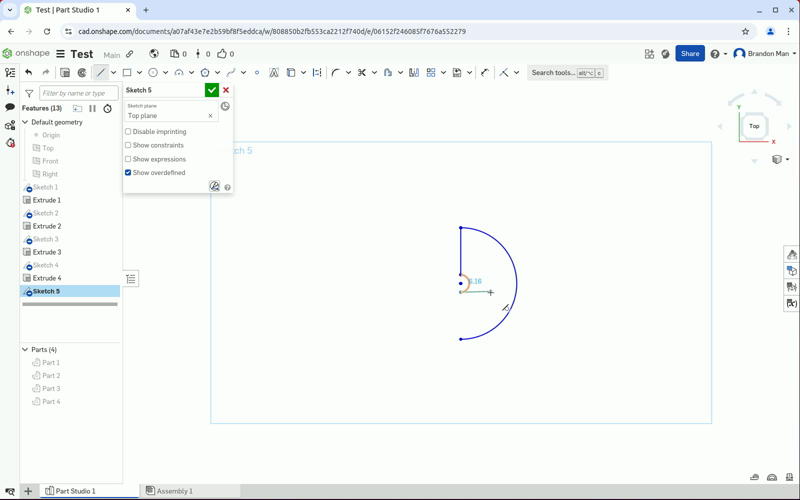
key_down(shift)
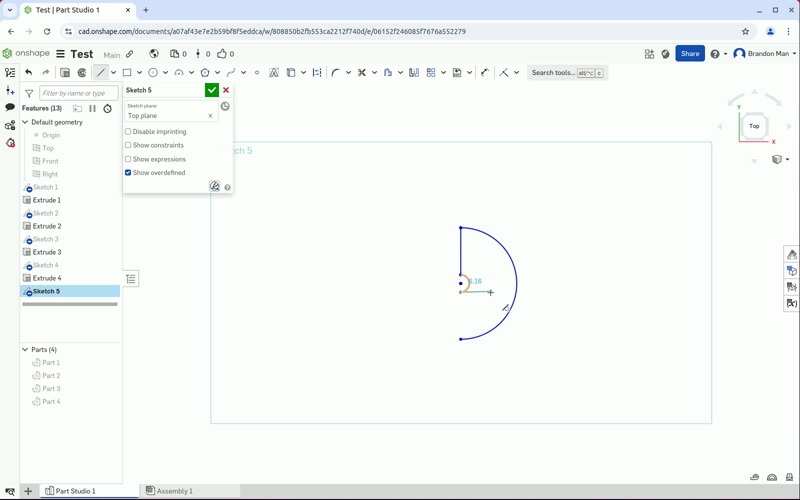
mouse_move(460, 339)
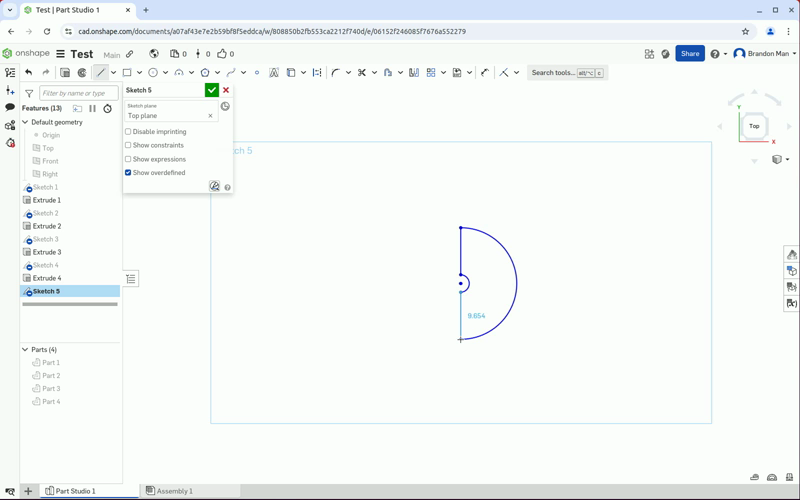
key_up(shift)
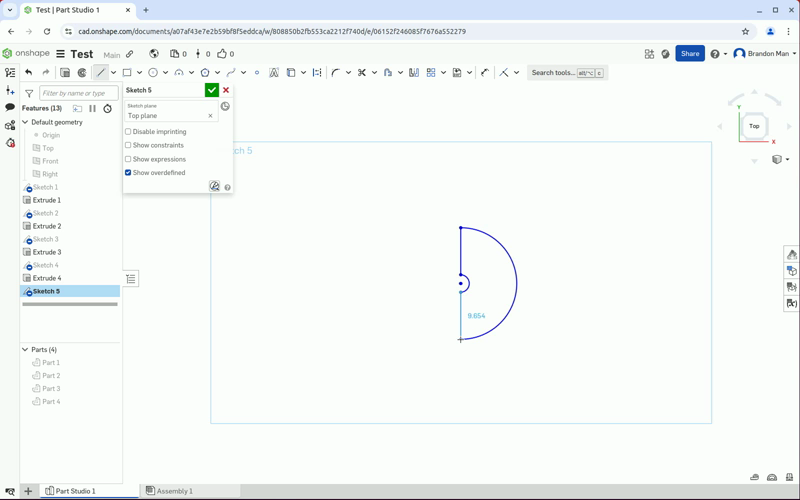
click(460, 339)
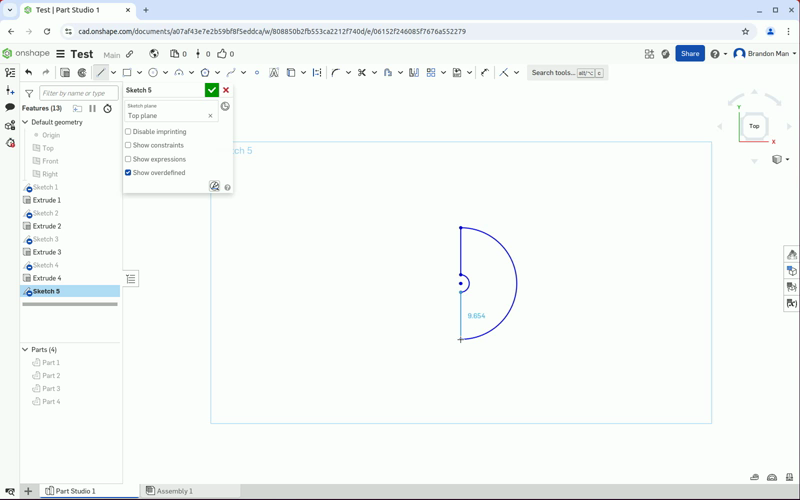
key(esc)
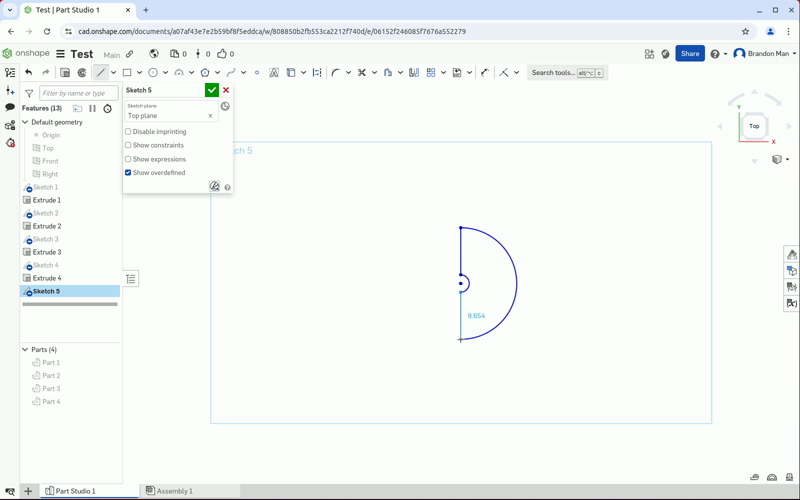
mouse_move(481, 277)
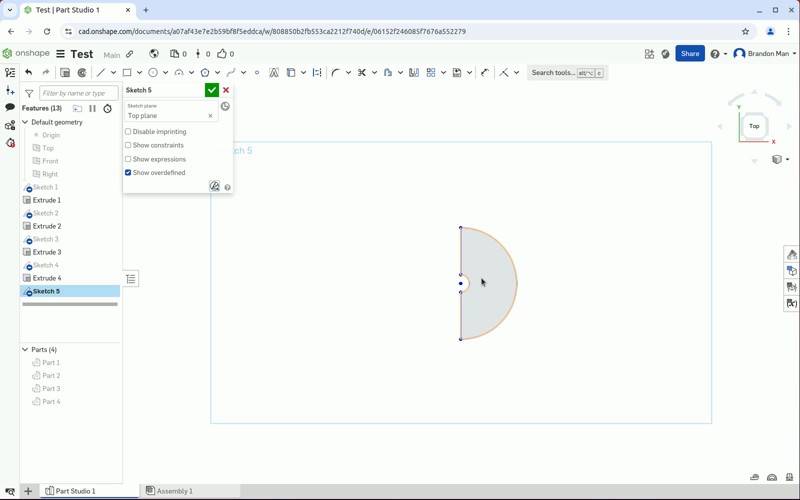
scroll(6)
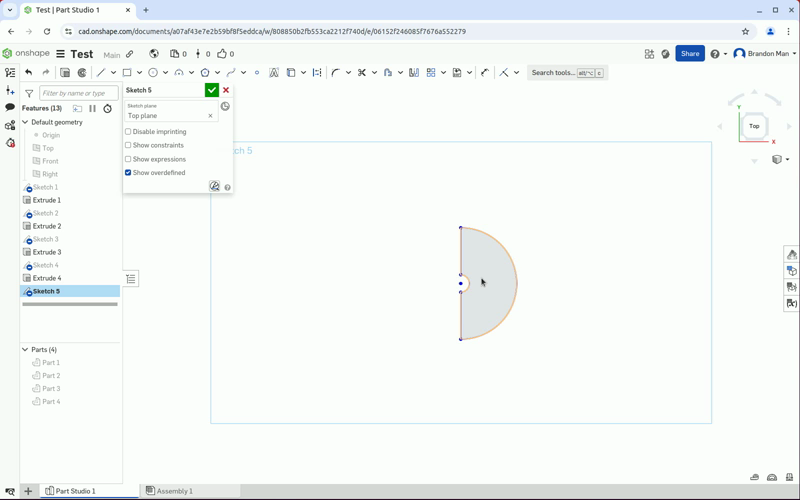
scroll(6)
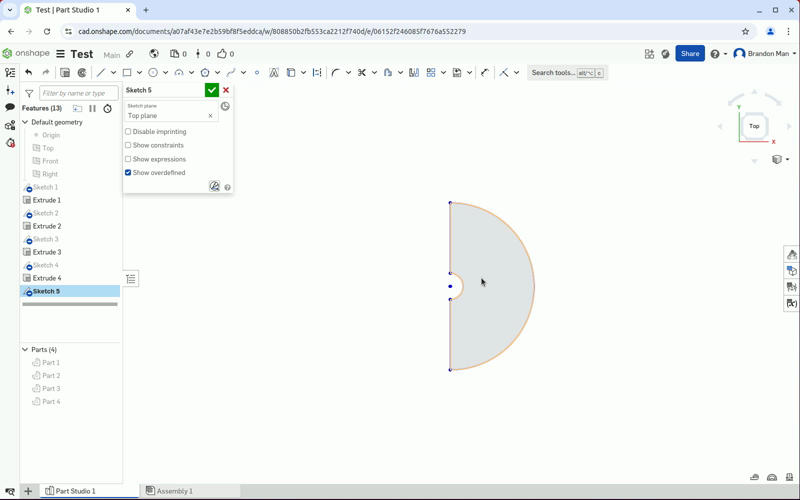
scroll(6)
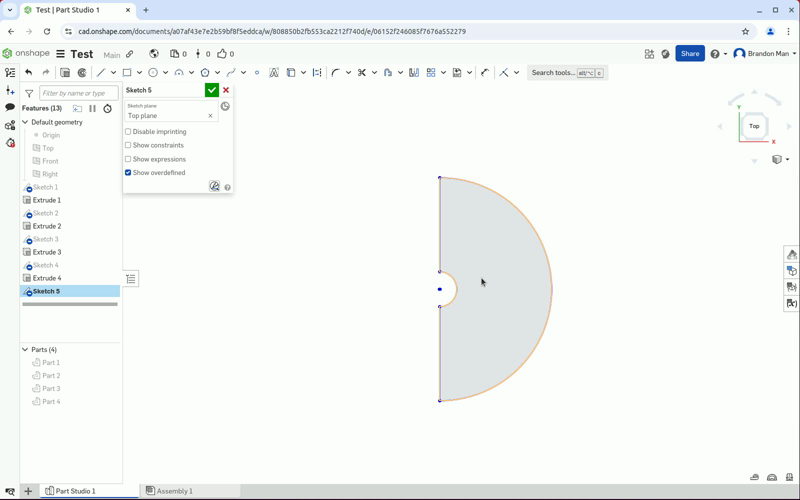
scroll(6)
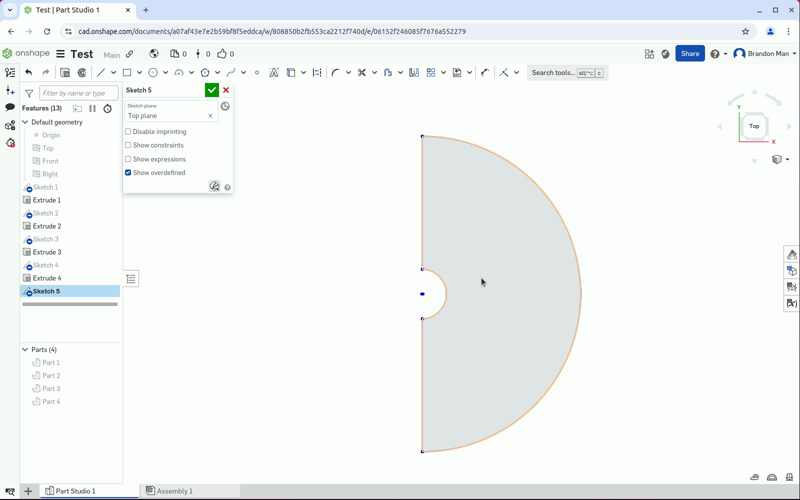
scroll(6)
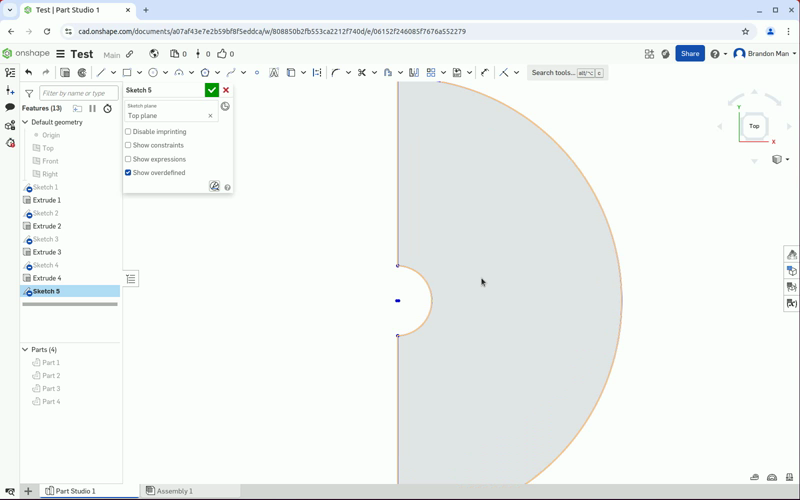
scroll(6)
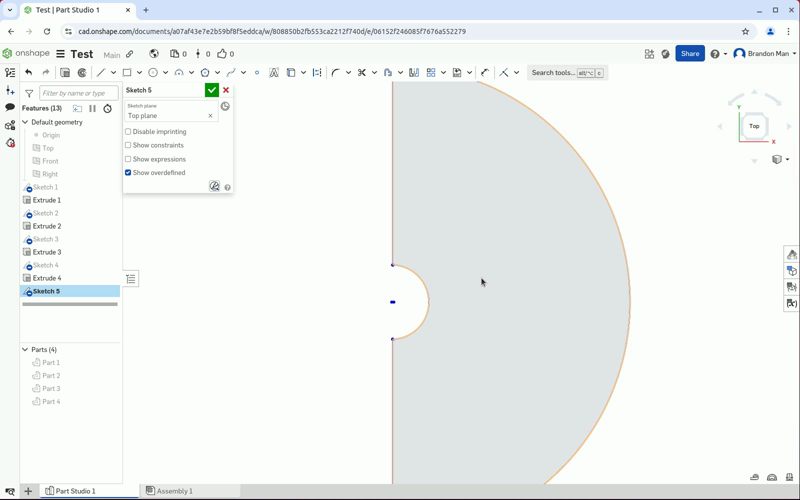
scroll(6)
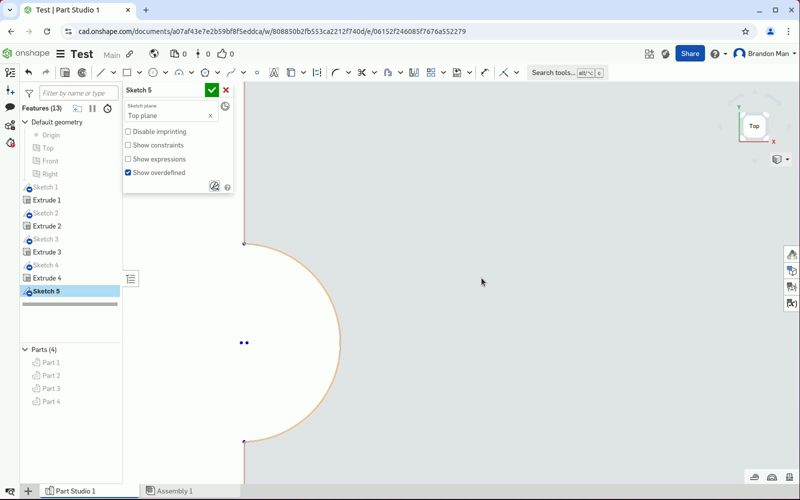
click(481, 277)
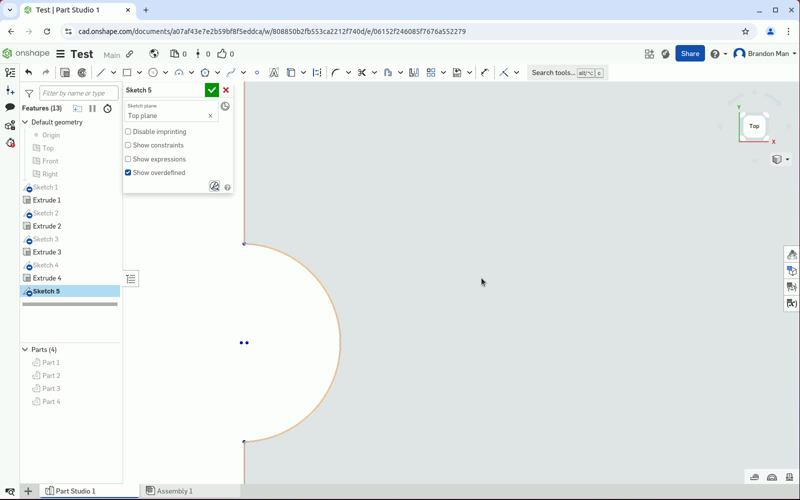
scroll(-6)
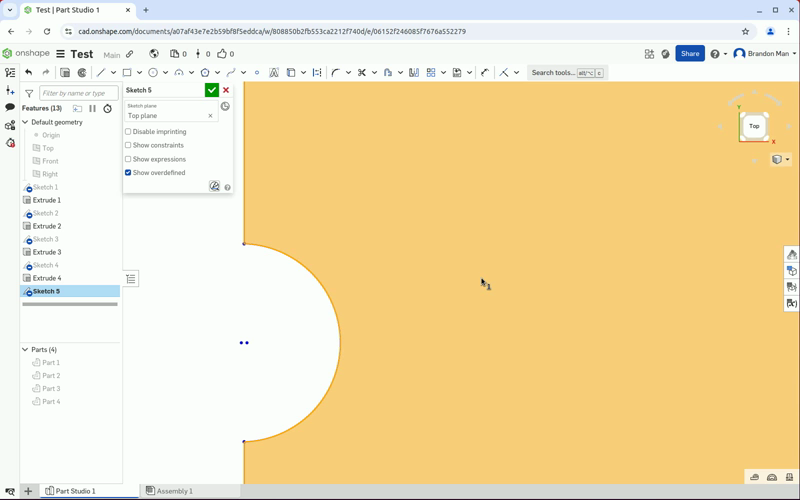
scroll(-6)
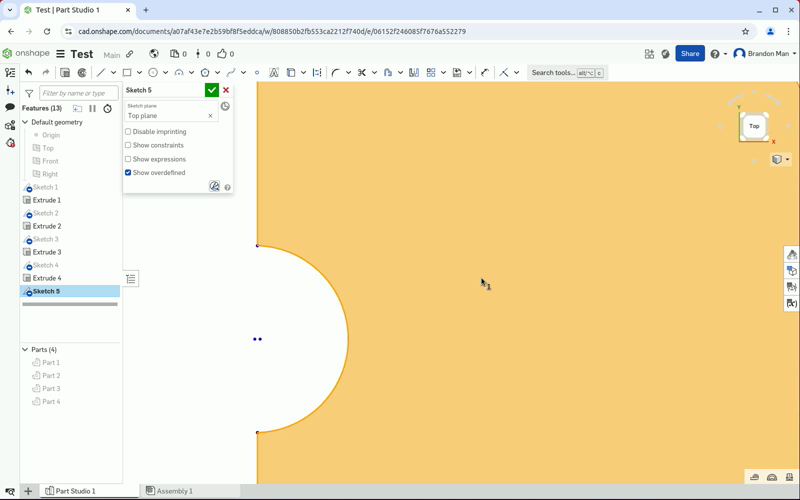
scroll(-6)
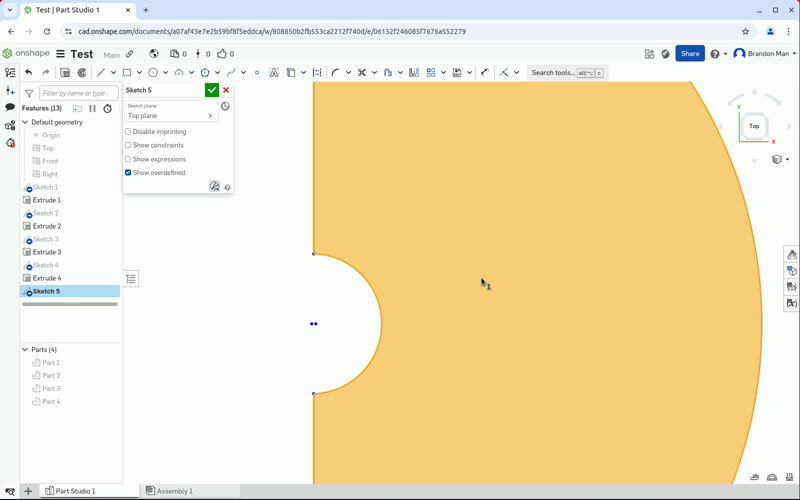
scroll(-6)
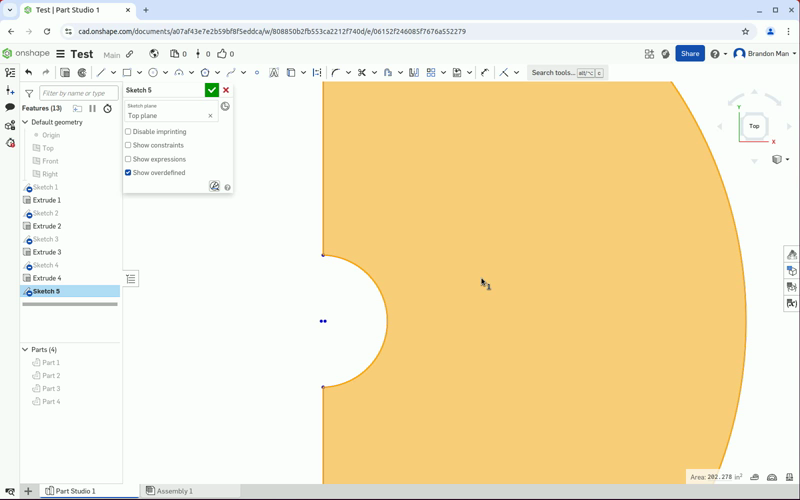
scroll(-6)
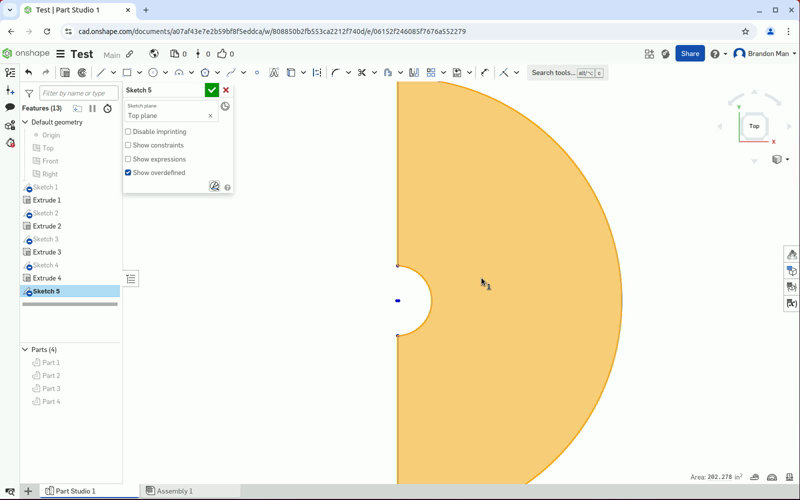
scroll(-6)
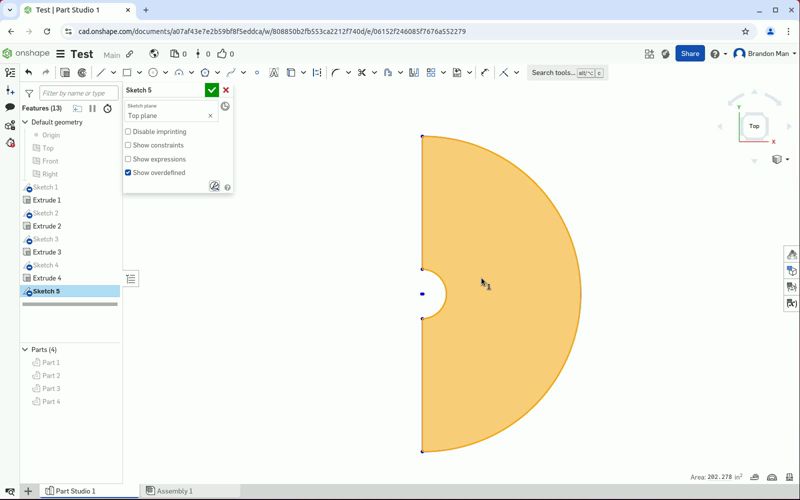
scroll(-6)
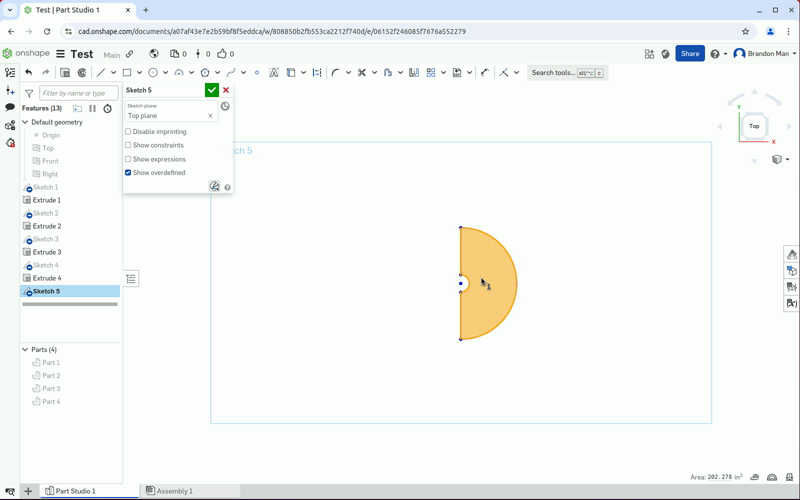
mouse_move(73, 352)
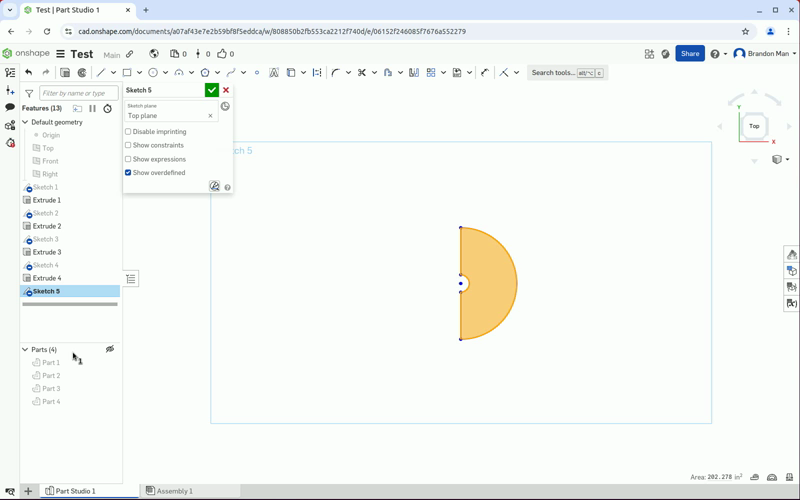
key(shift+y)
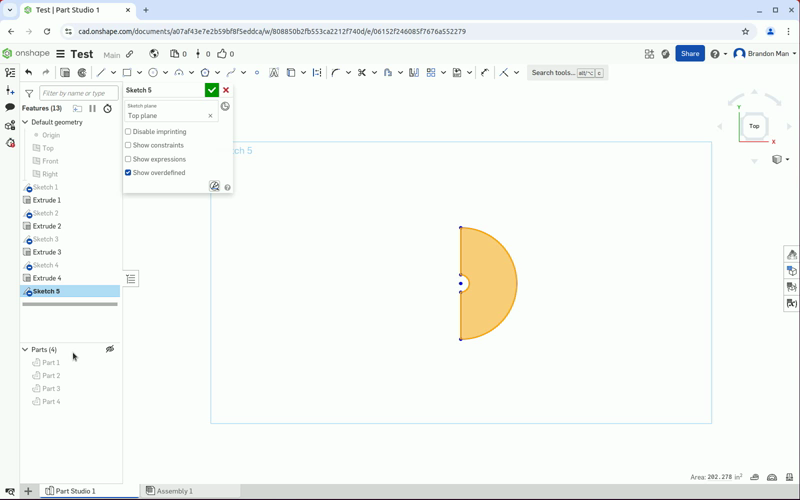
key(shift+e)
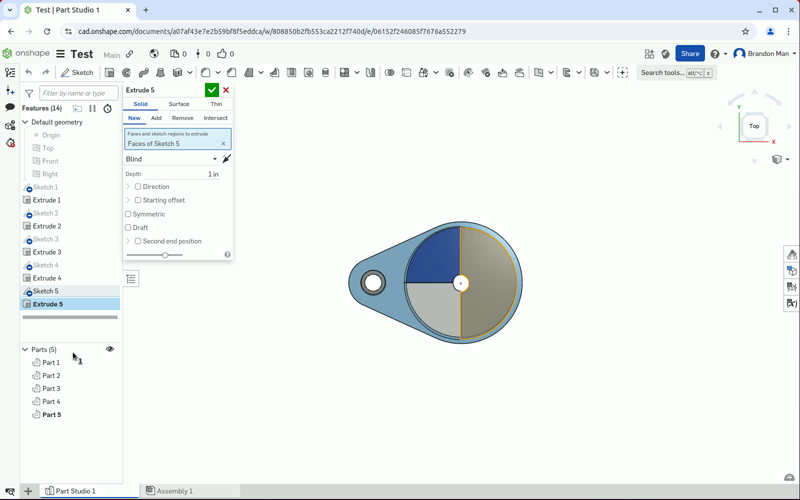
mouse_move(143, 106)
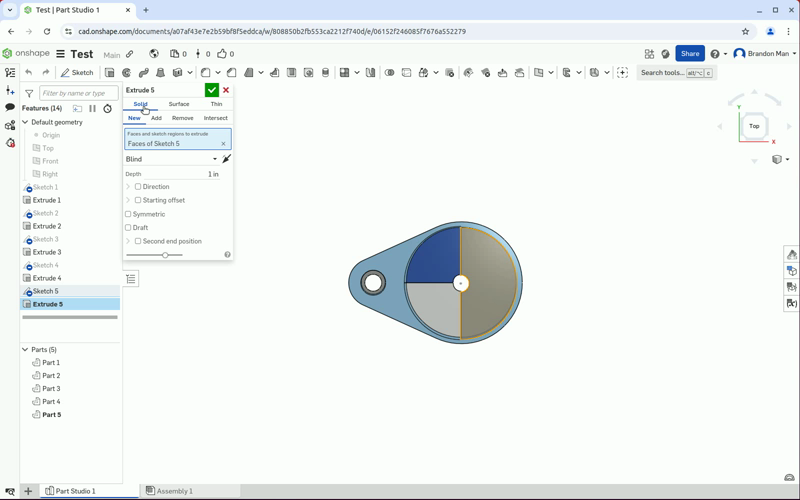
click(143, 106)
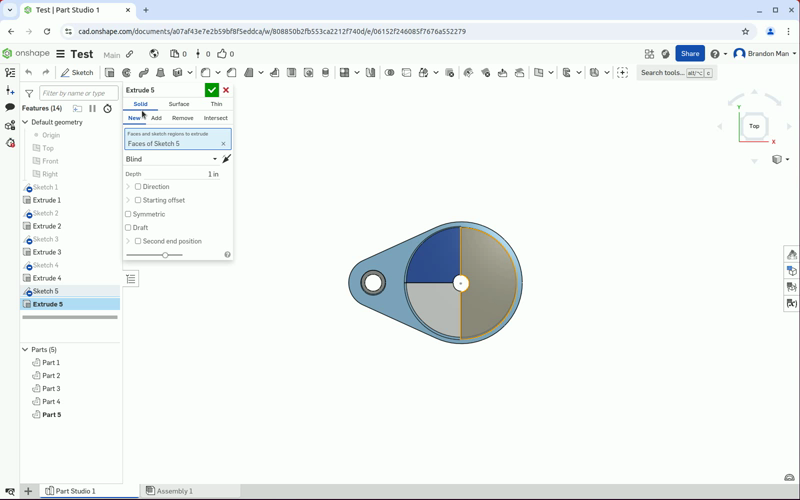
mouse_move(137, 120)
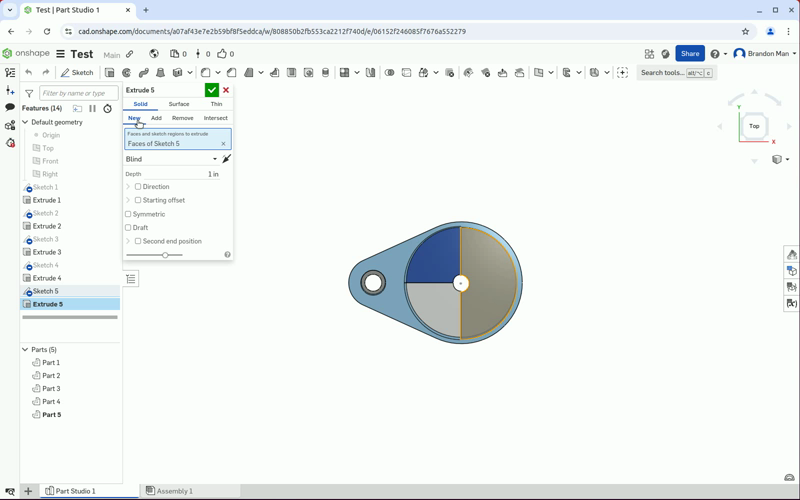
click(137, 120)
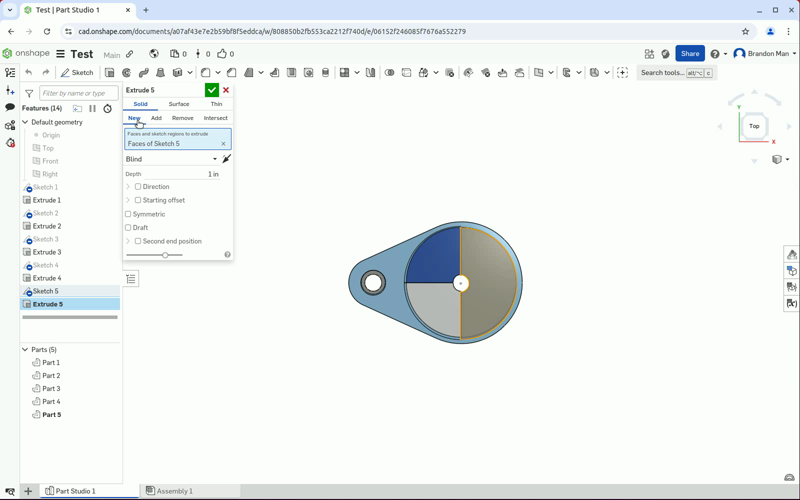
key(tab, 4)
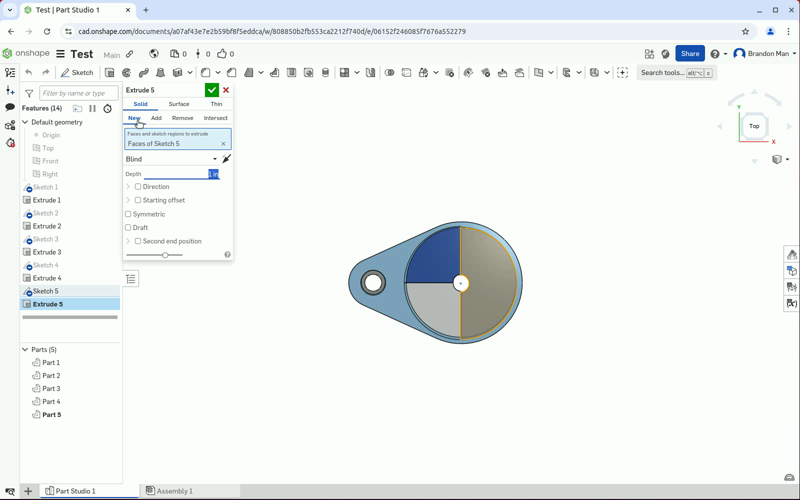
text(0.481)
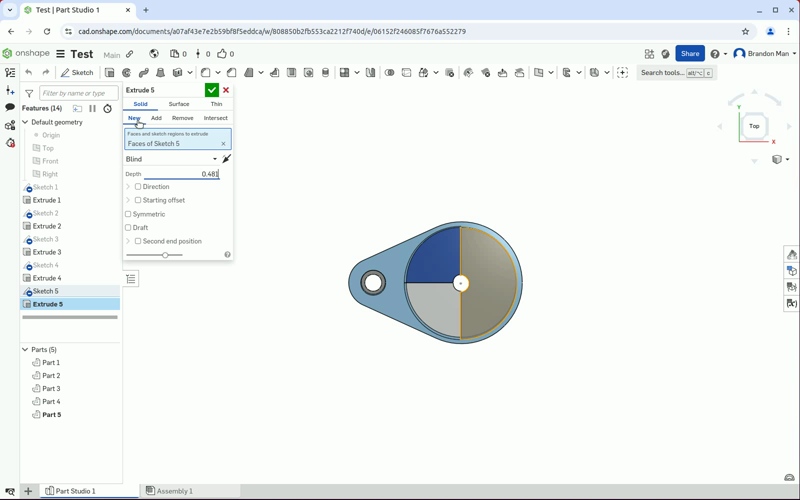
key(enter)
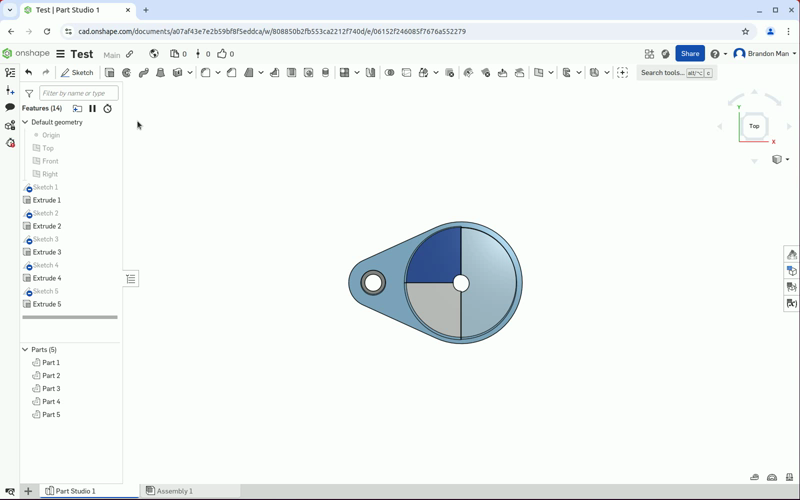
key(shift+h)
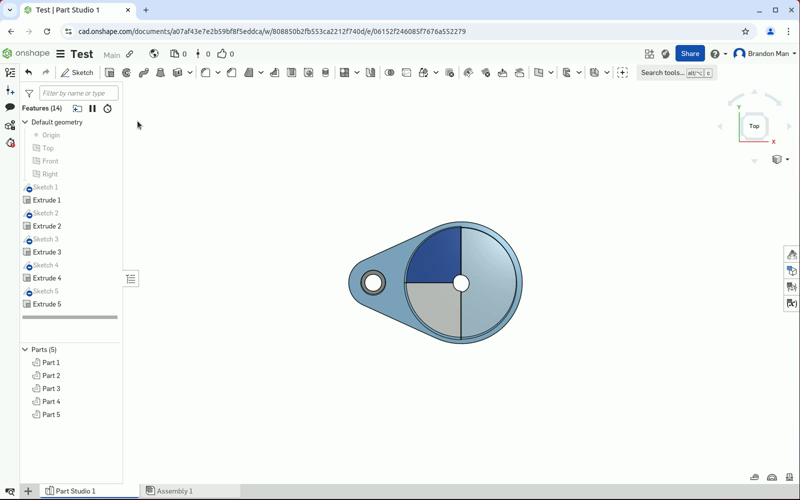
key(shift+h)
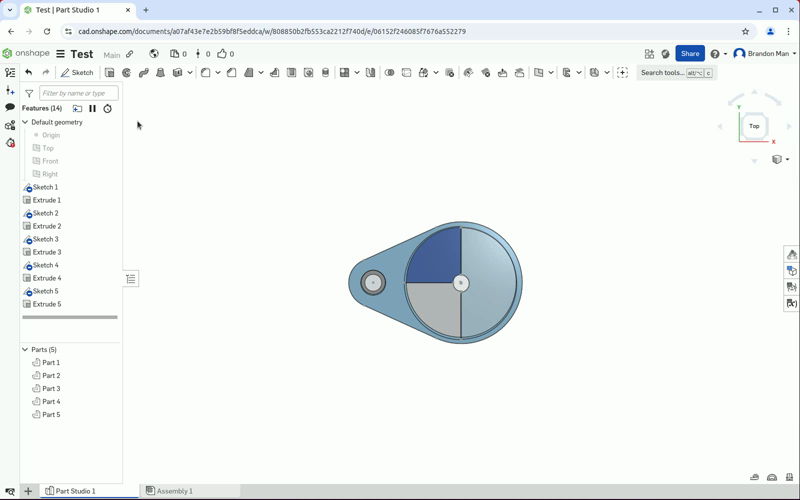
key(shift+7)
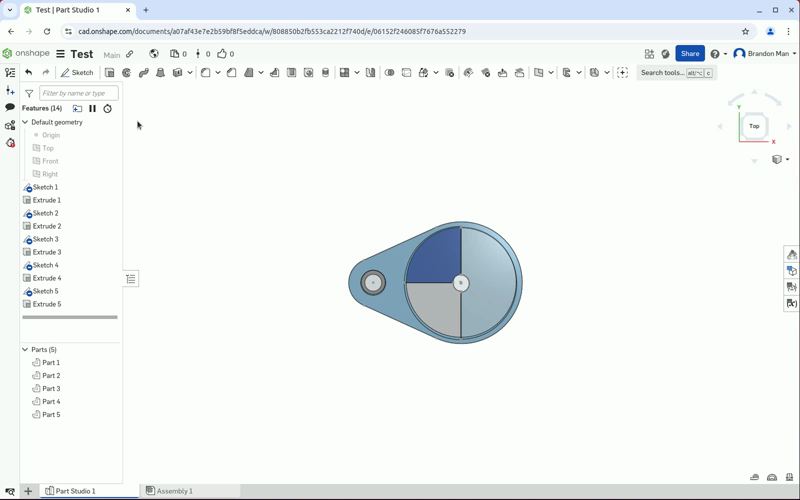
key(up, 3)
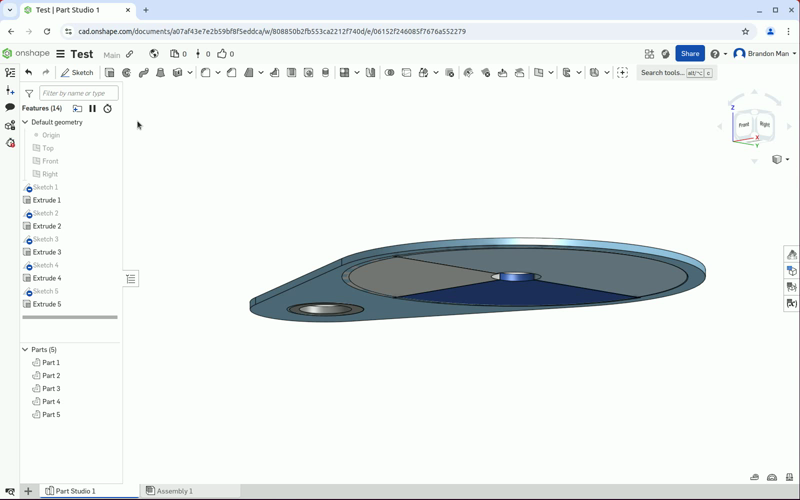
key(left, 3)
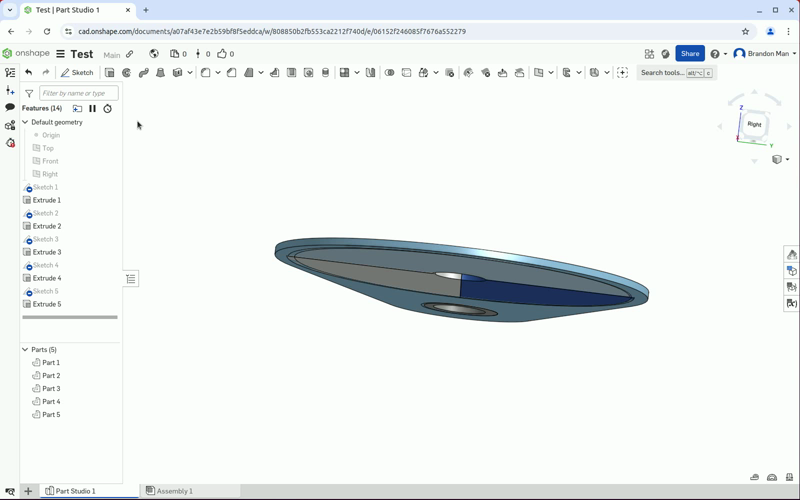
key(right, 3)
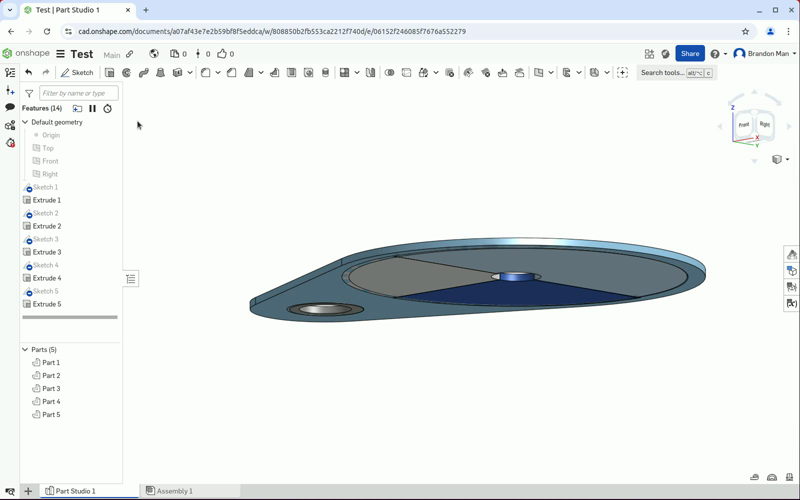
key(down, 3)
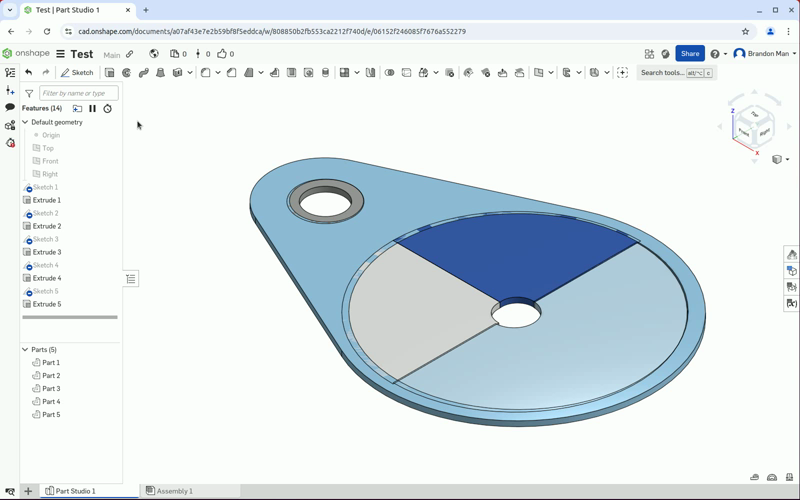
mouse_move(73, 189)
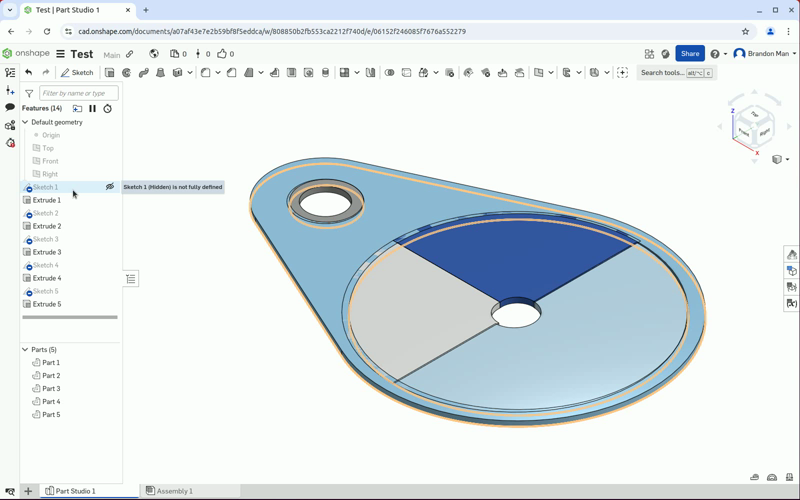
click(73, 189)